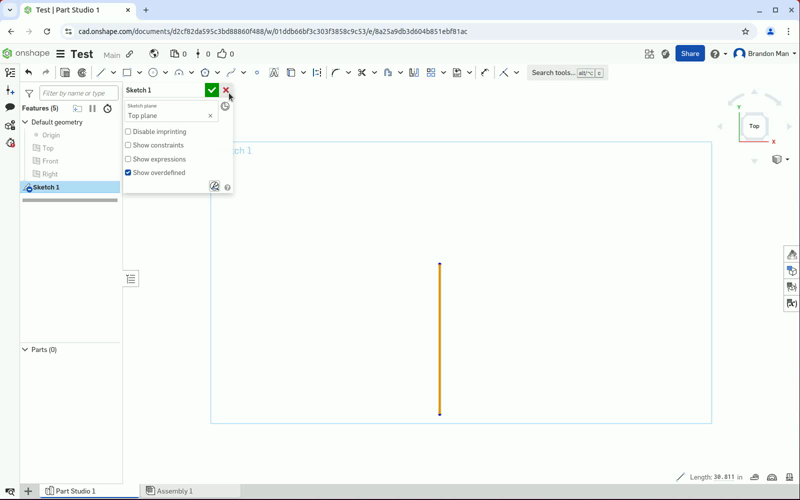
key(shift+h)
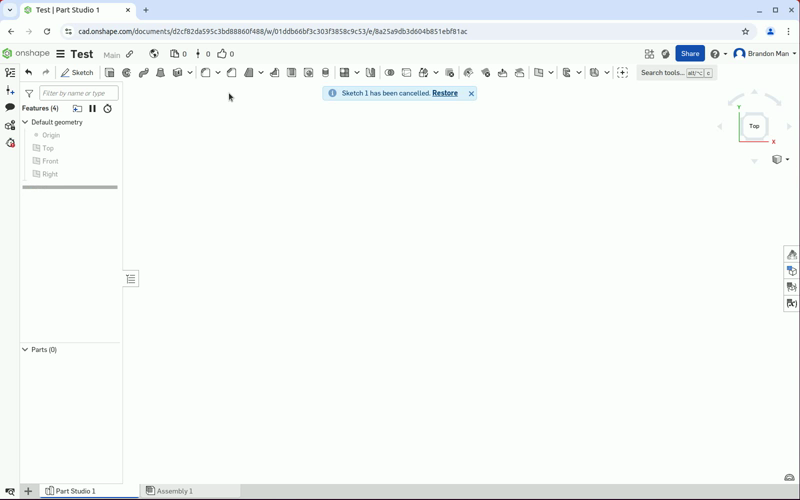
mouse_move(73, 352)
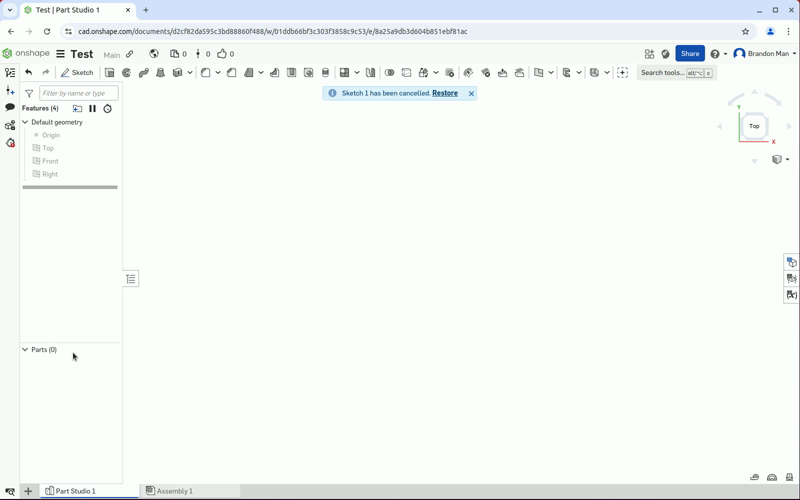
key(y)
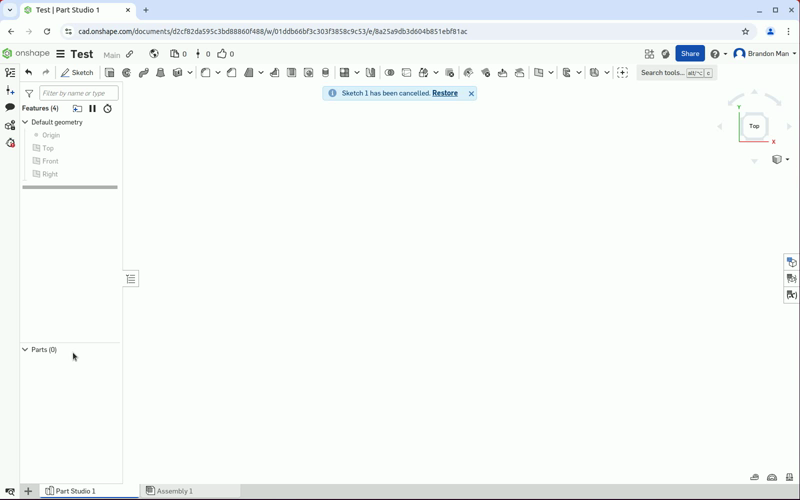
key(shift+p)
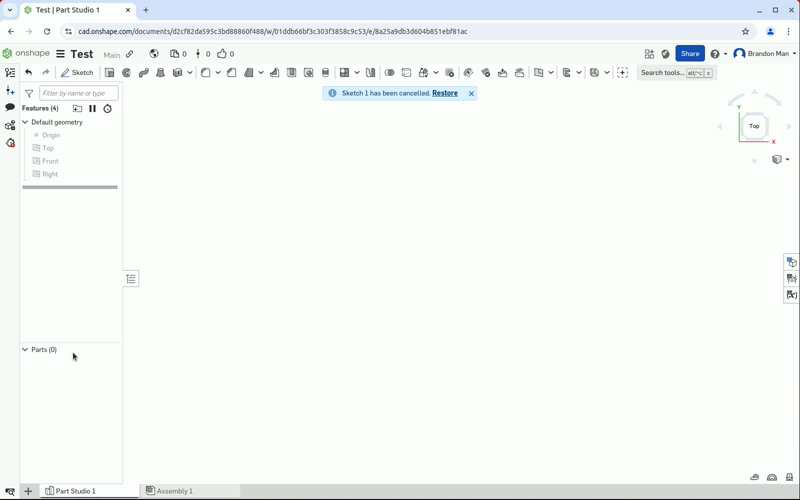
key(space)
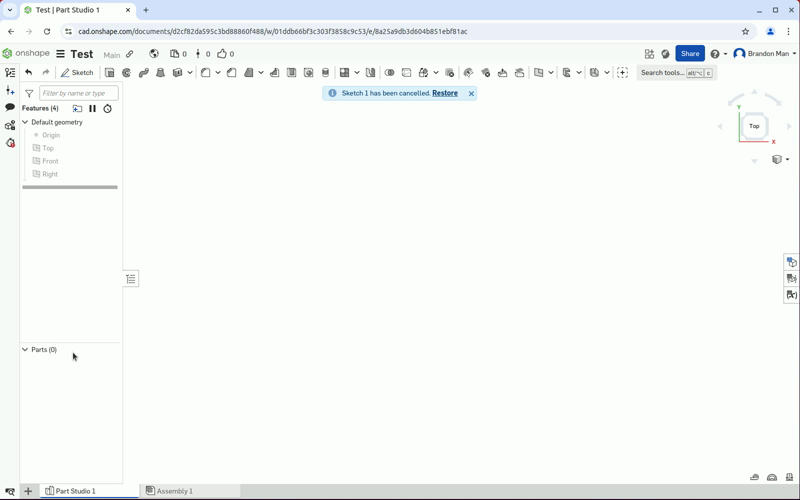
key_down(shift)
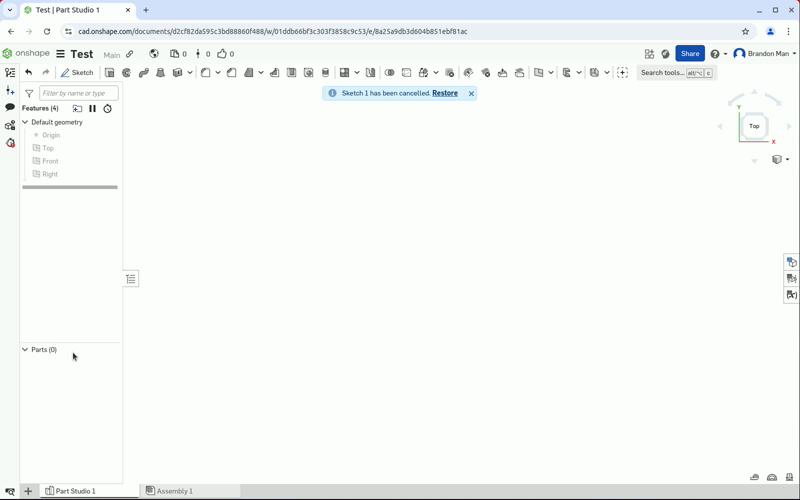
key(up)
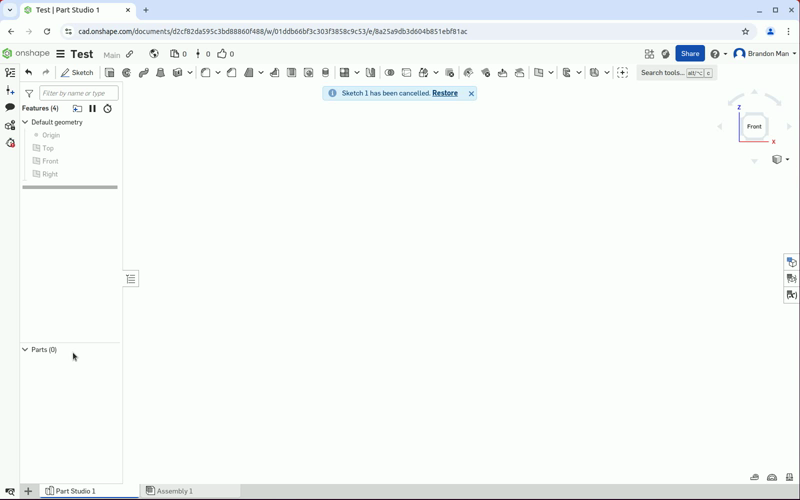
key_up(shift)
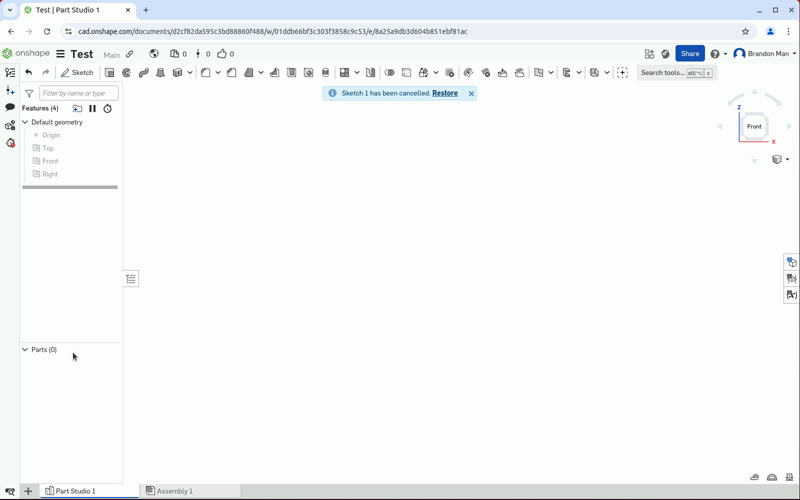
mouse_move(73, 352)
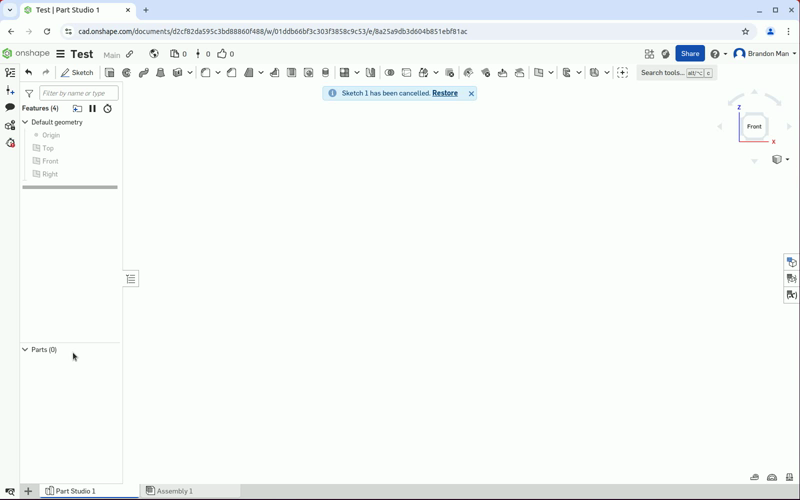
key(shift+y)
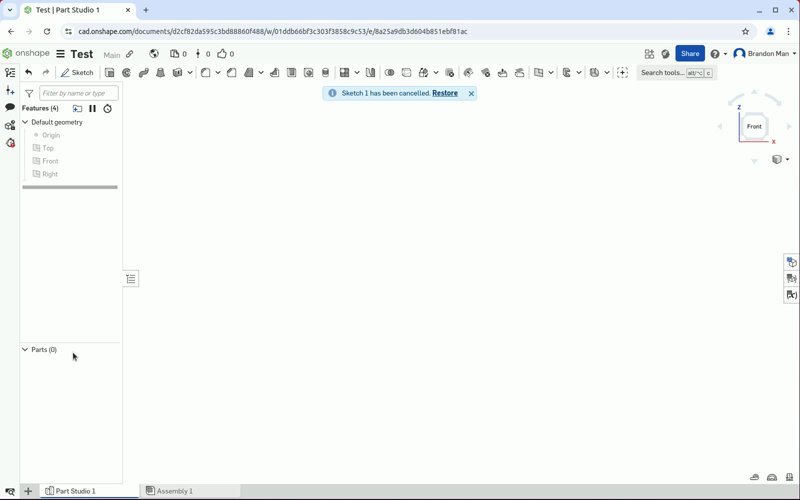
key(shift+s)
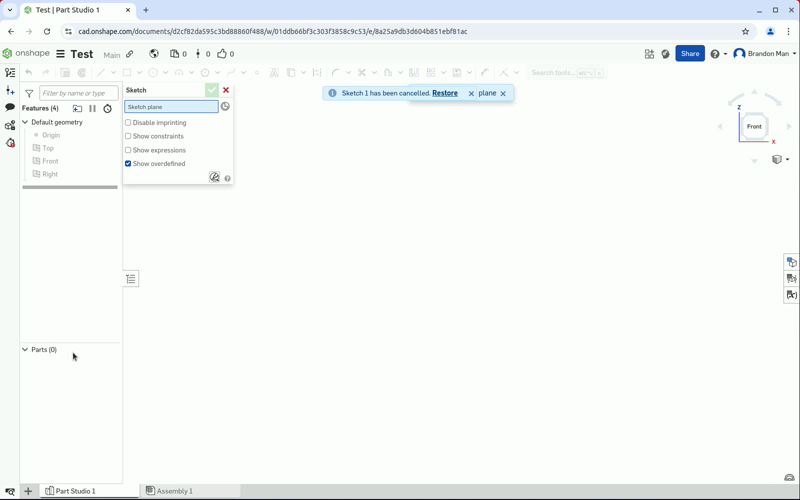
mouse_move(73, 163)
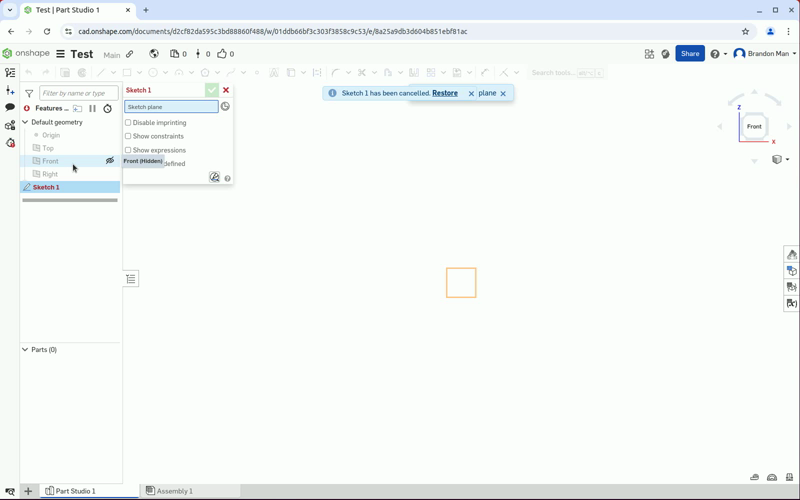
click(73, 163)
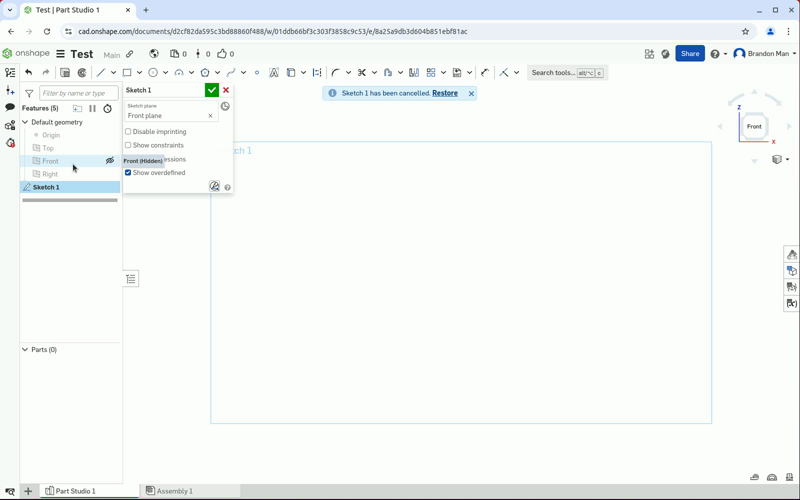
mouse_move(73, 352)
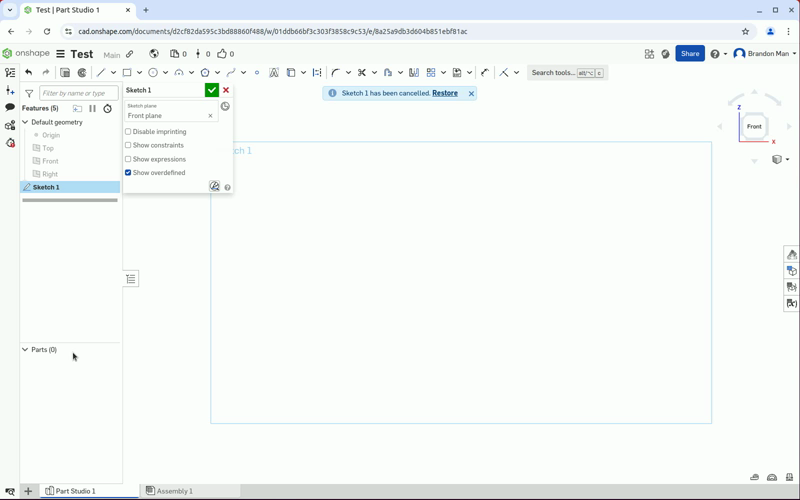
key(y)
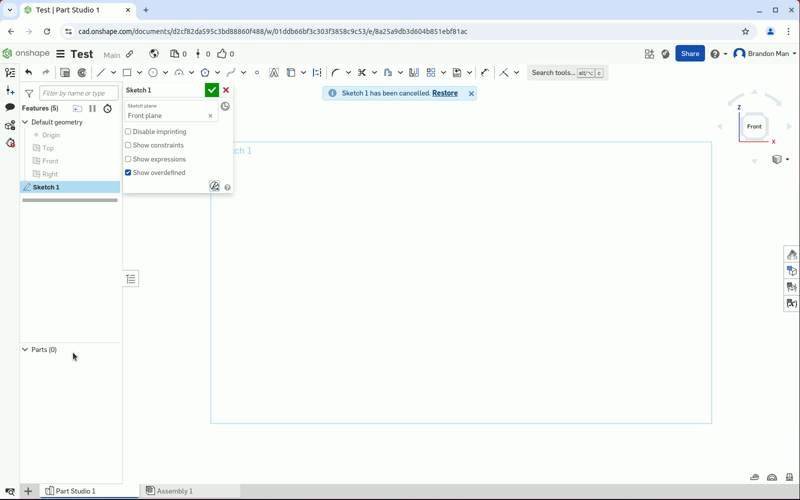
key(c)
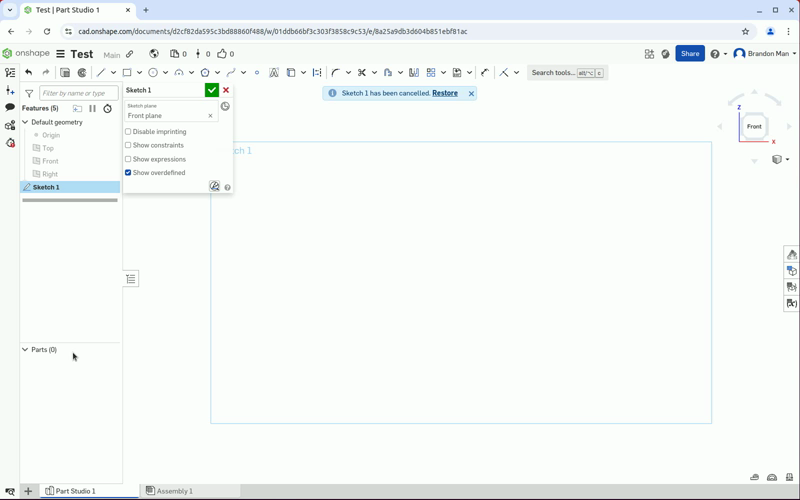
key_down(shift)
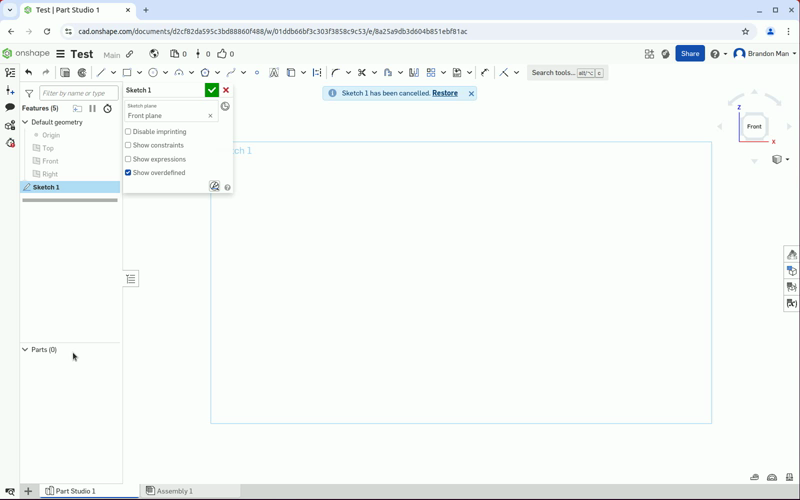
mouse_move(460, 282)
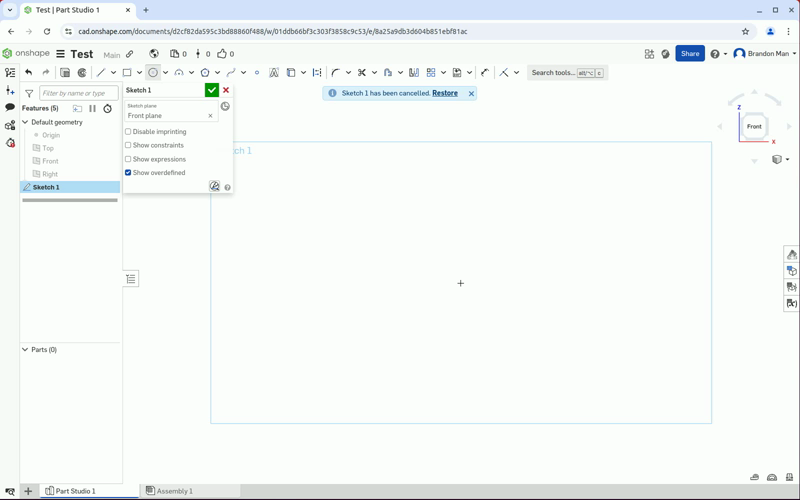
click(460, 282)
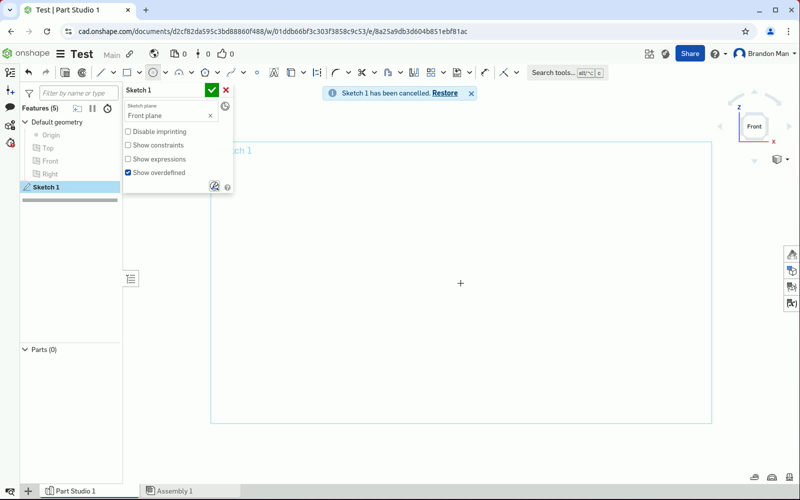
key_up(shift)
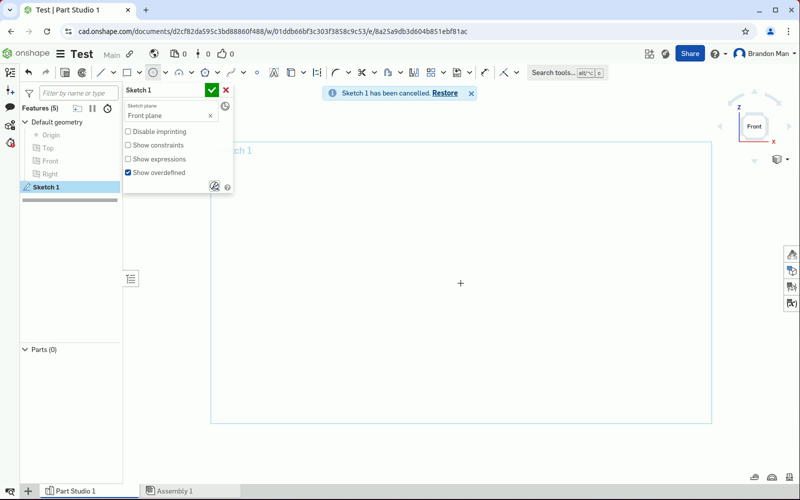
mouse_move(527, 282)
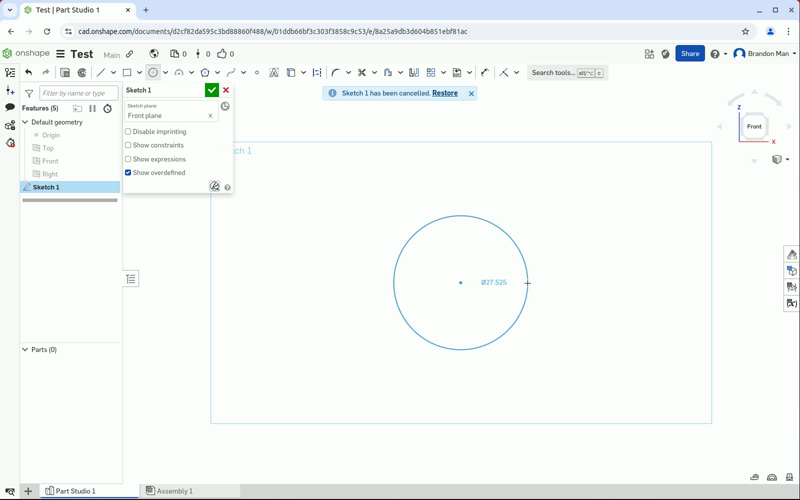
click(527, 282)
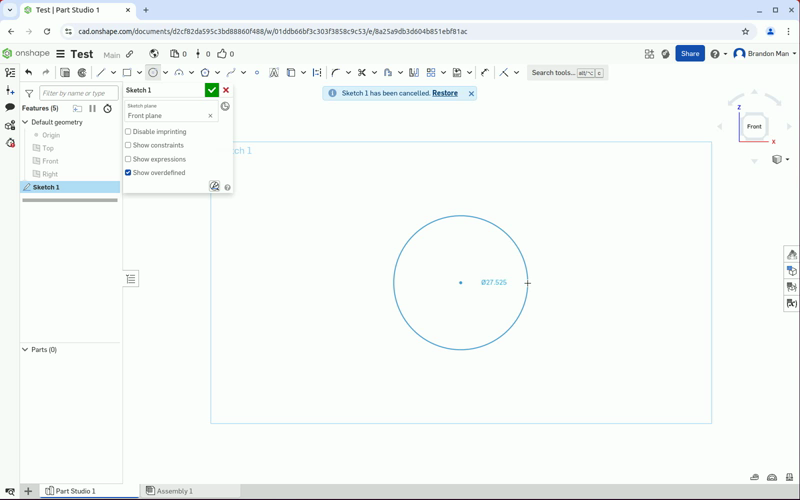
key(esc)
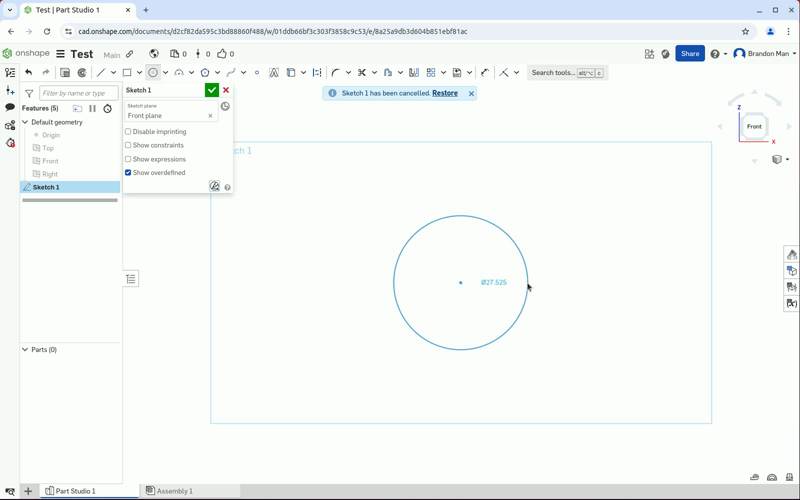
key(c)
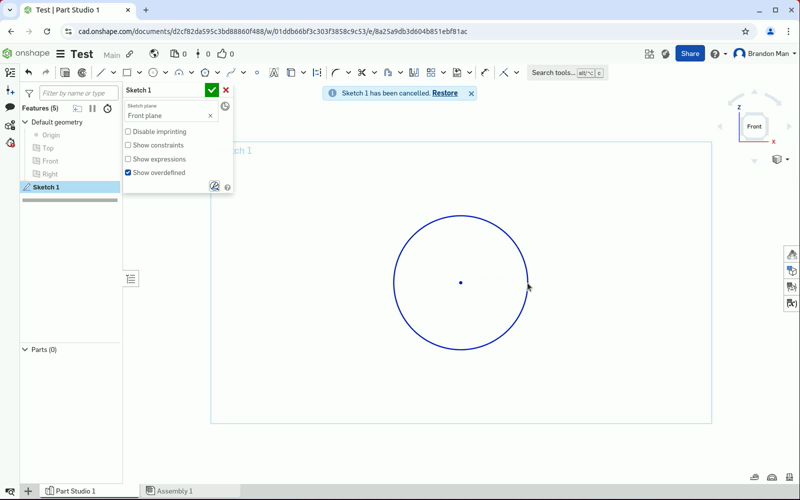
key_down(shift)
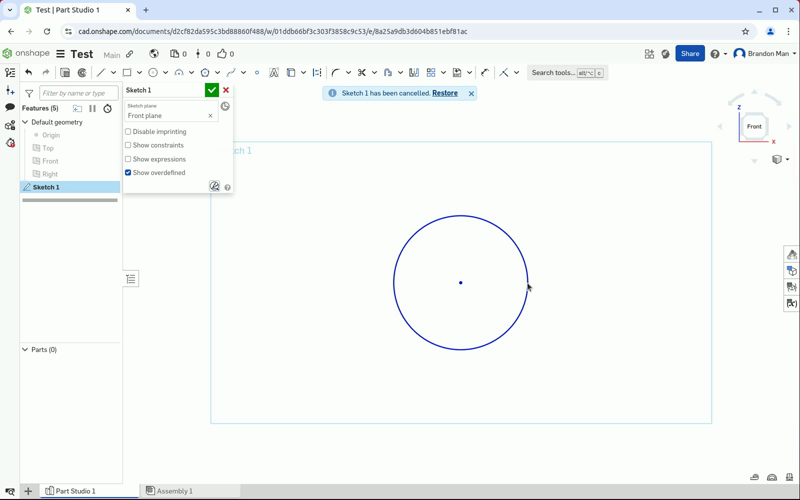
mouse_move(460, 282)
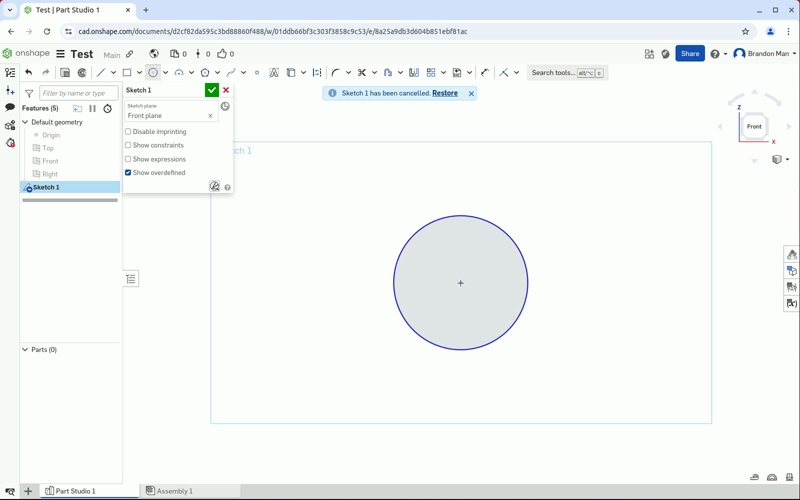
click(460, 282)
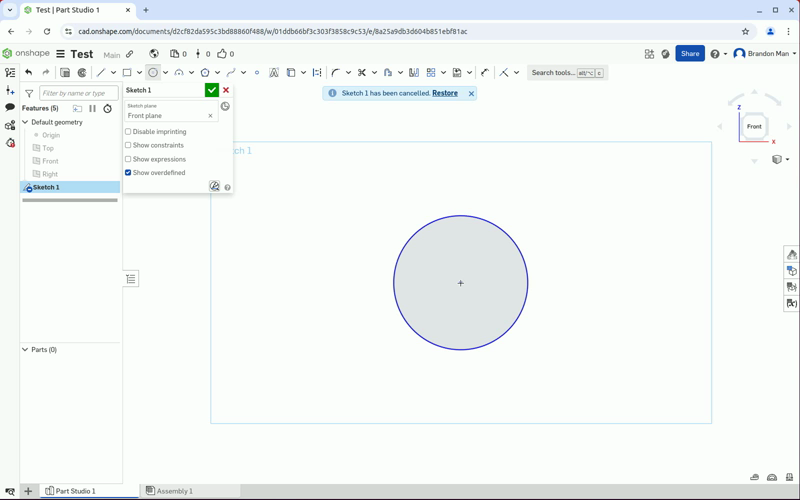
key_up(shift)
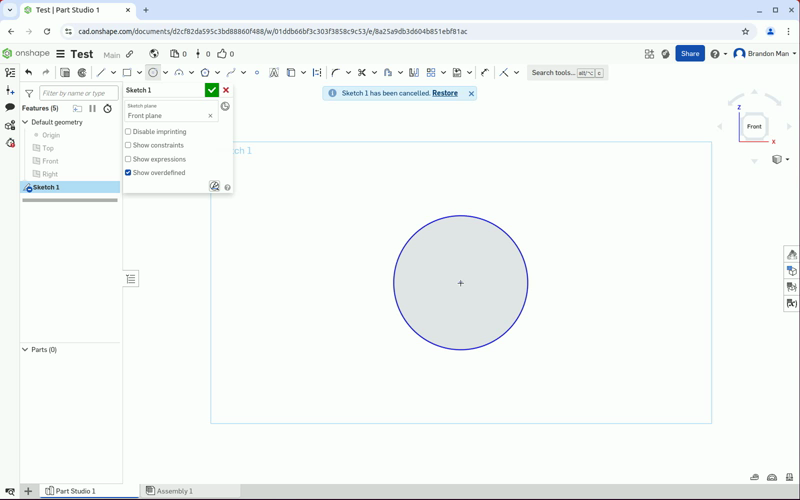
mouse_move(519, 282)
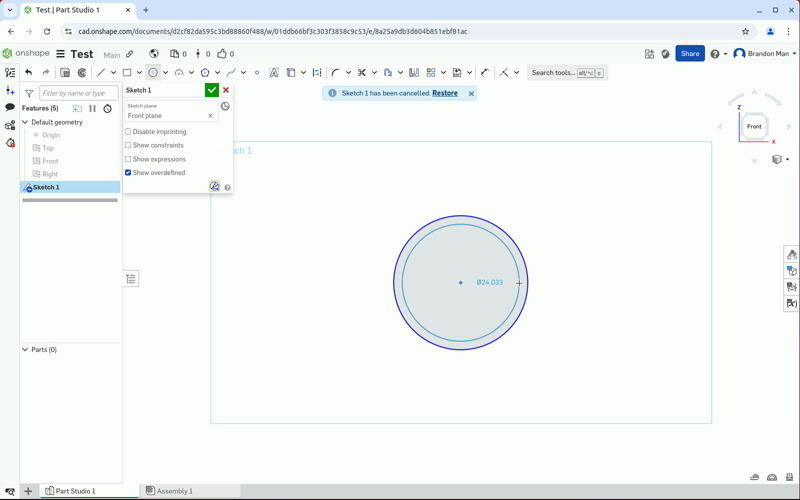
click(519, 282)
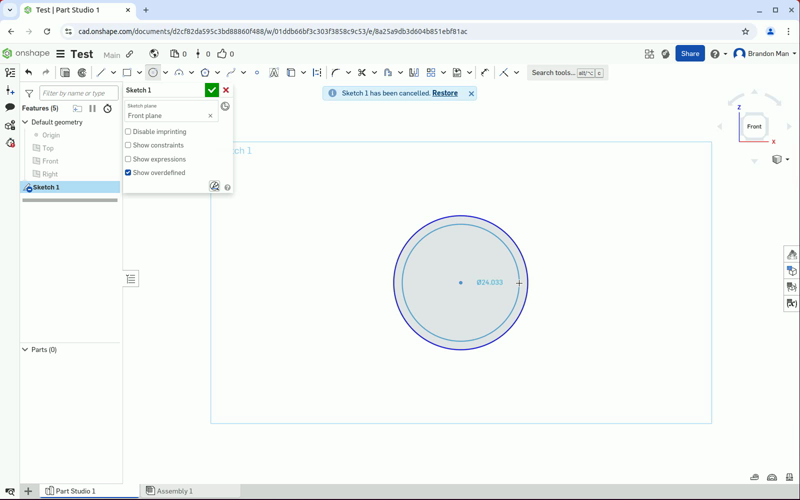
key(esc)
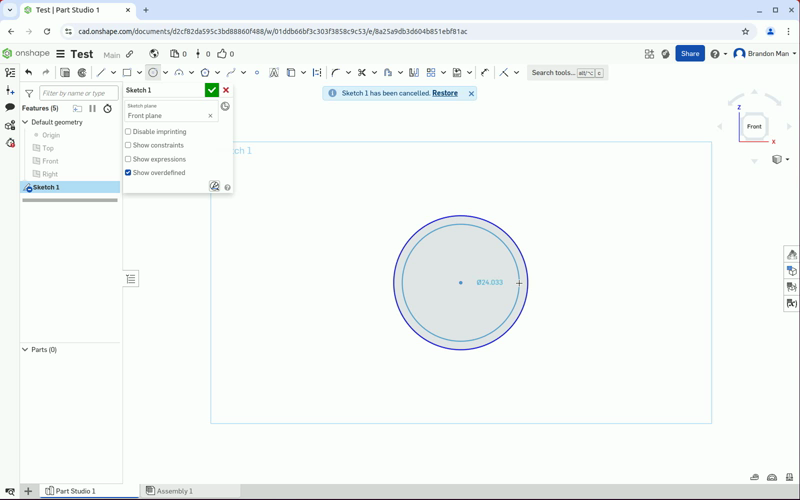
mouse_move(490, 340)
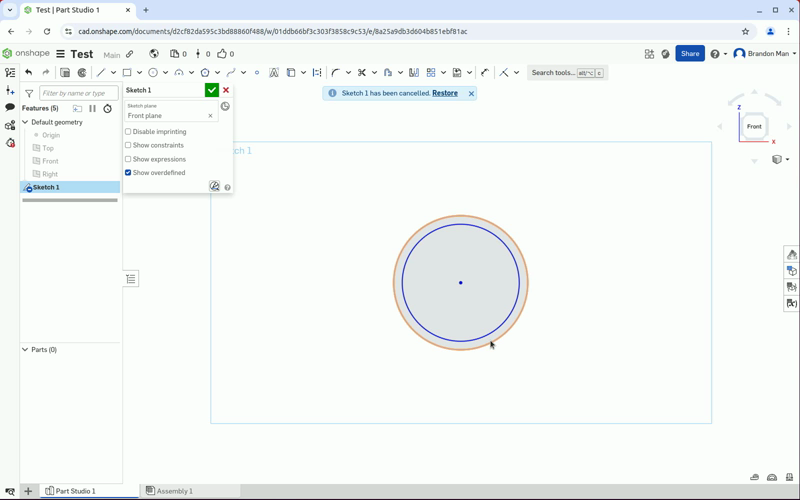
click(490, 340)
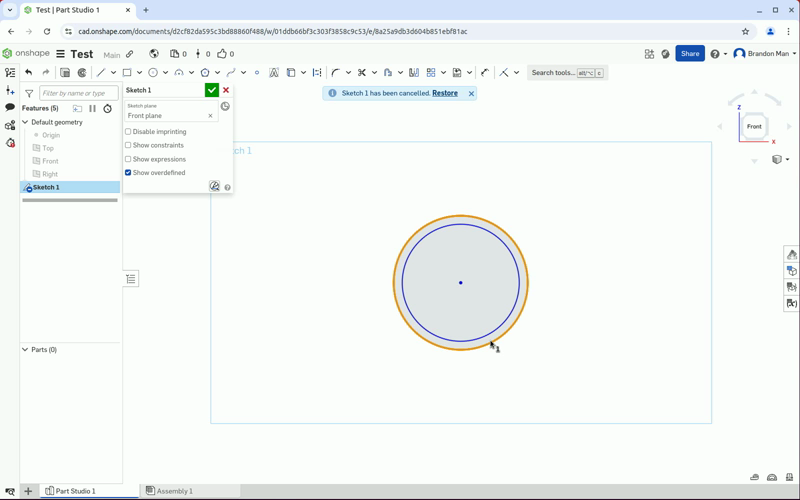
mouse_move(73, 352)
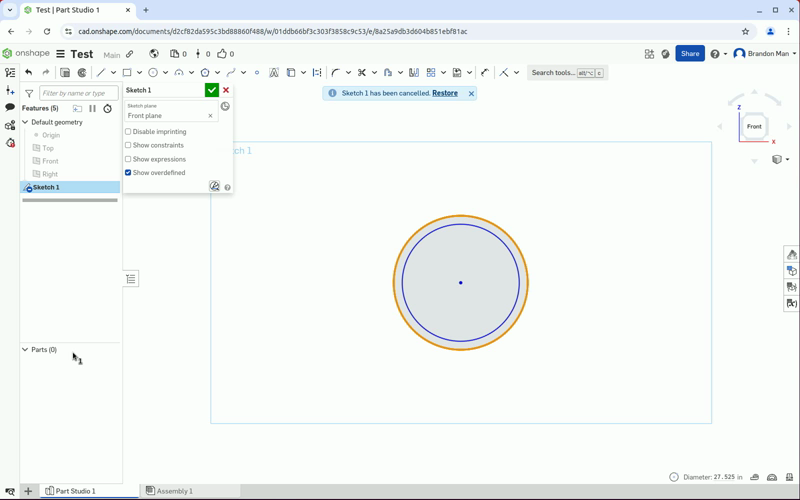
key(shift+y)
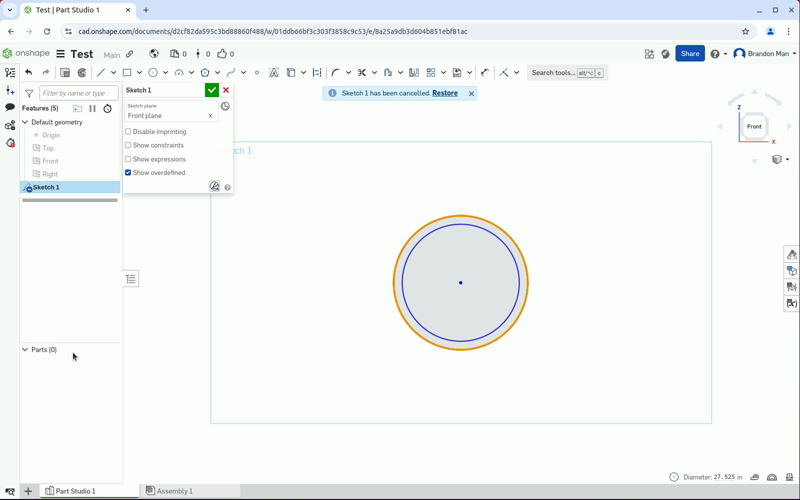
key(shift+e)
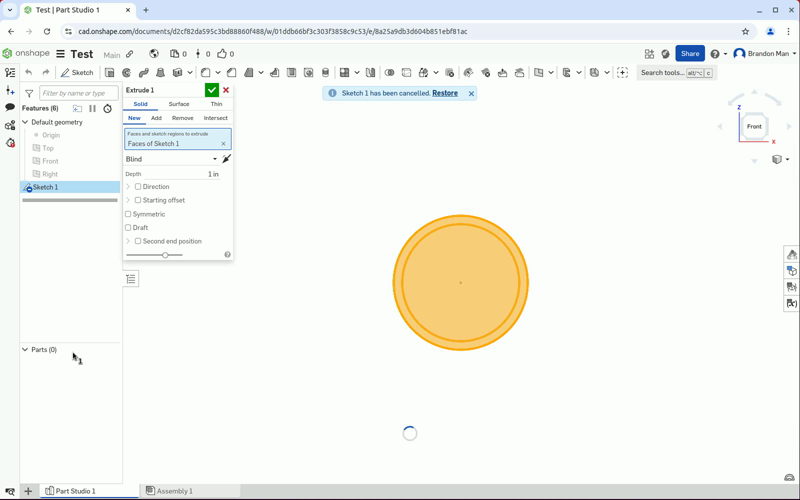
mouse_move(143, 106)
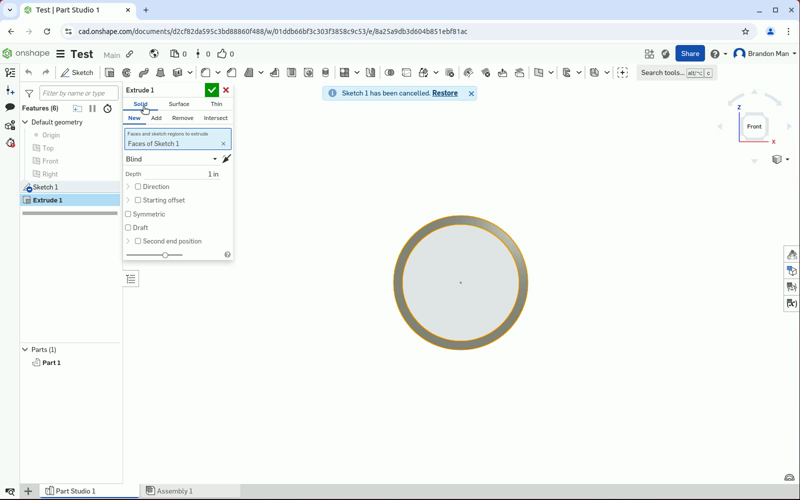
click(143, 106)
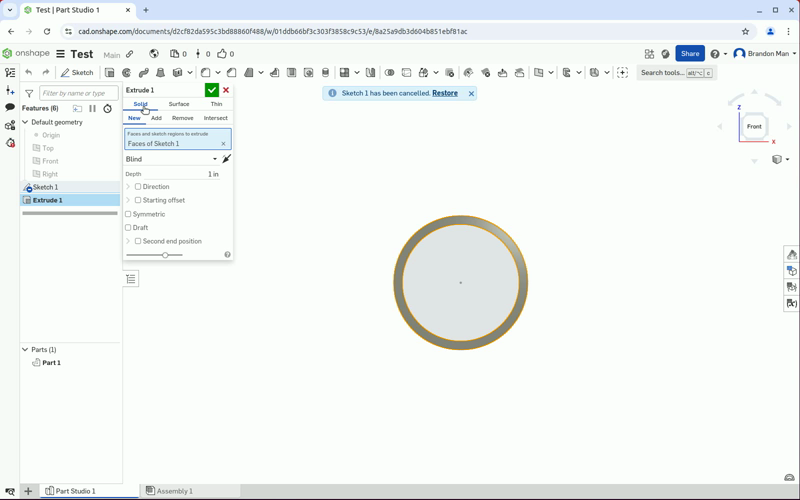
mouse_move(137, 120)
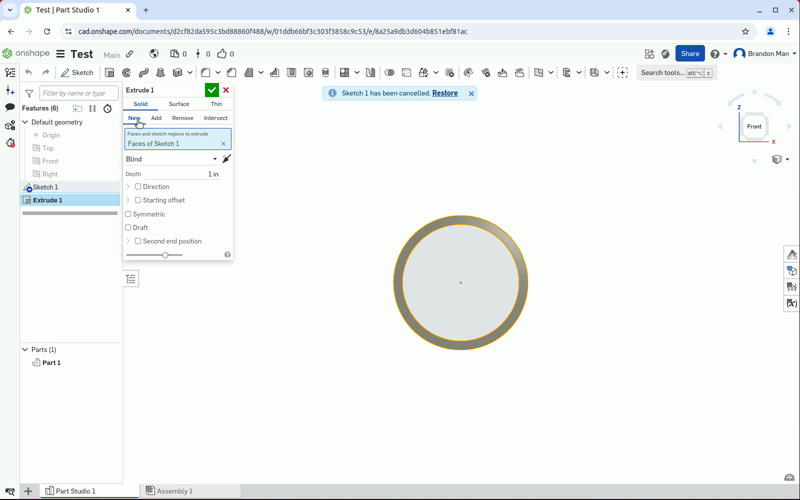
click(137, 120)
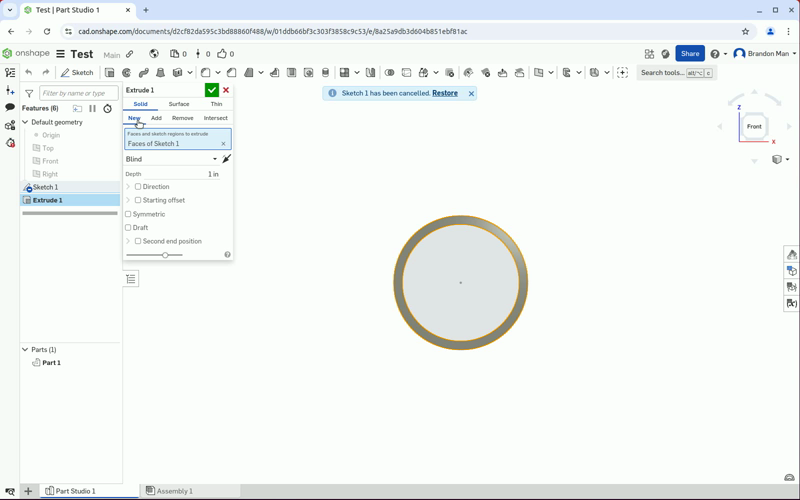
key(tab, 4)
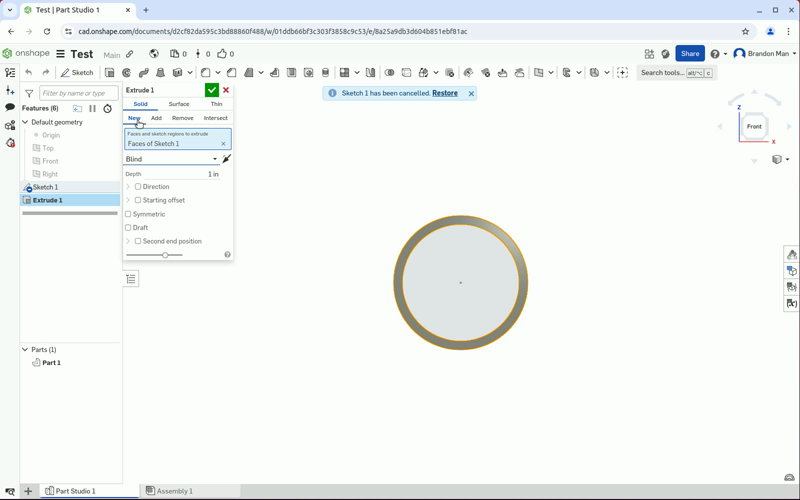
text(2.648)
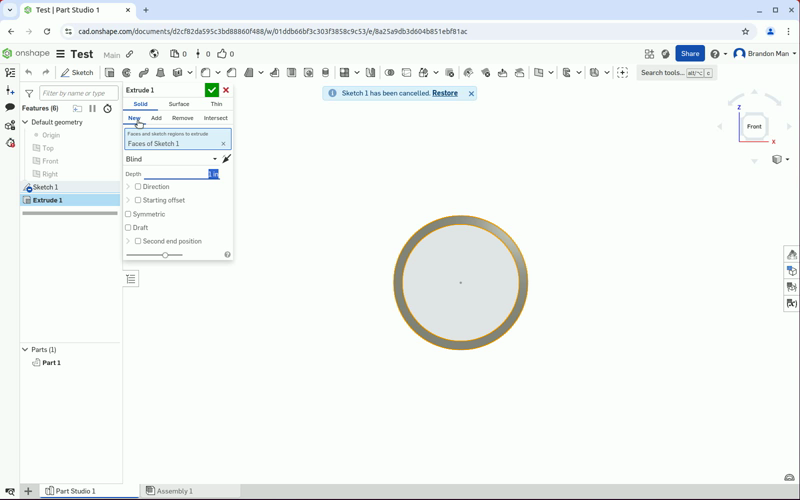
key(enter)
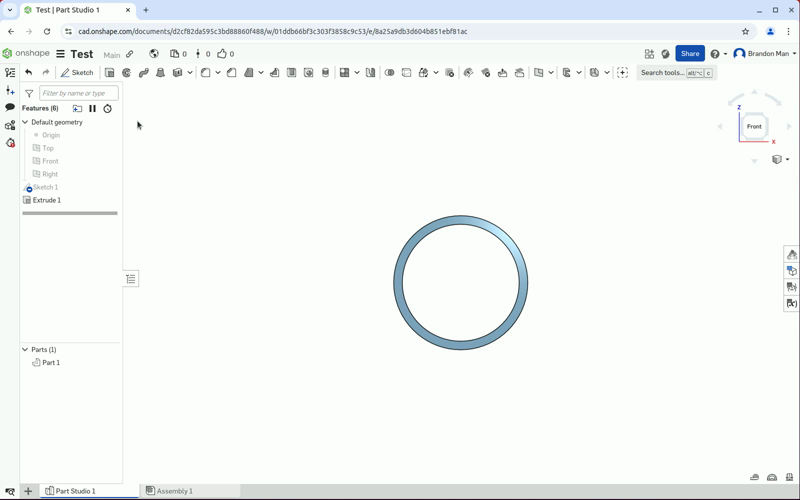
key(shift+h)
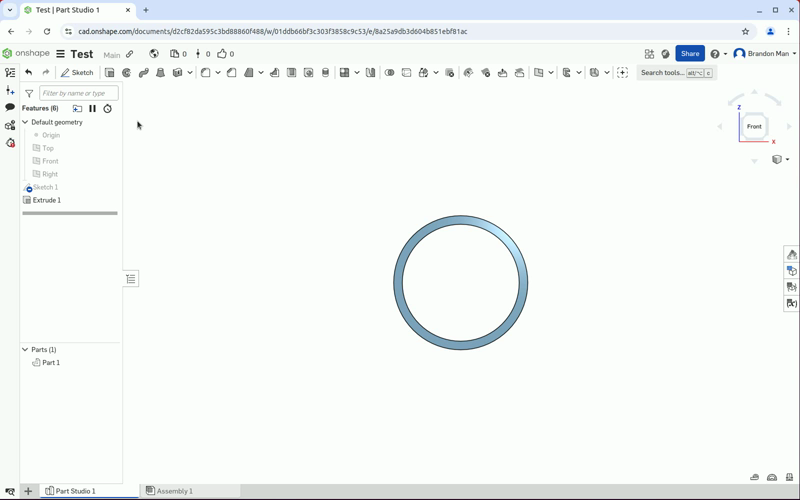
key(shift+h)
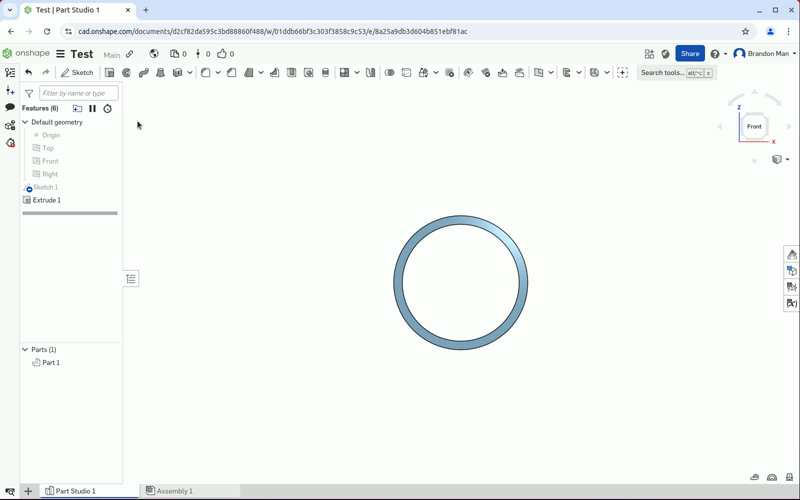
mouse_move(73, 189)
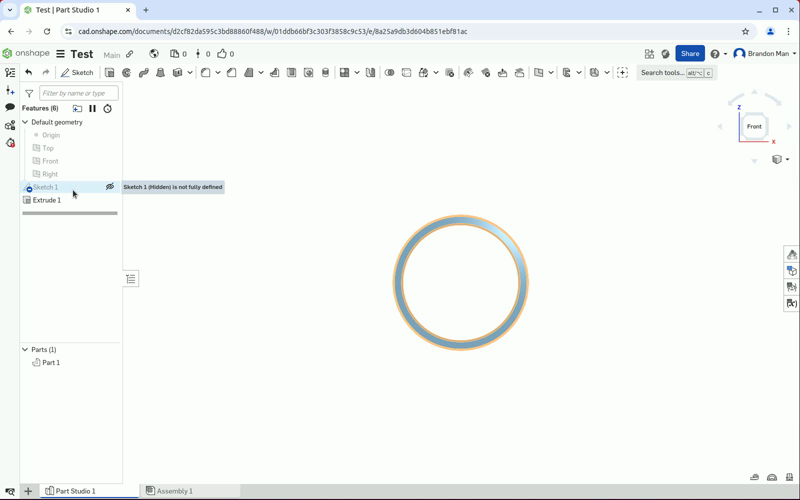
click(73, 189)
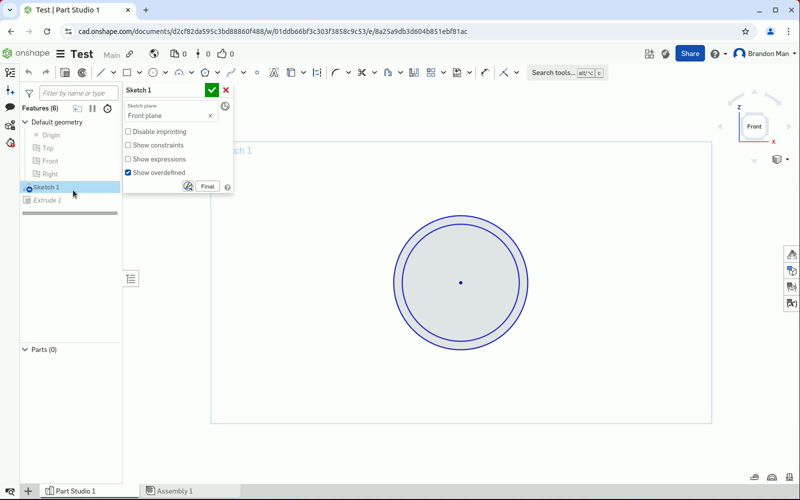
mouse_move(229, 92)
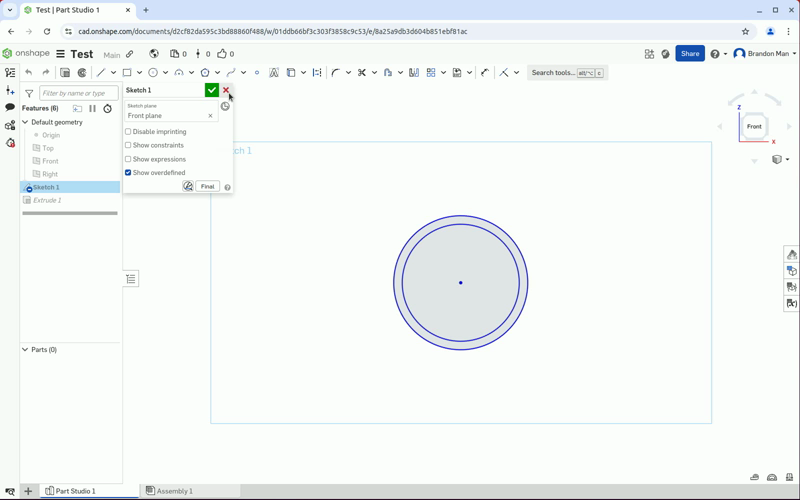
click(229, 92)
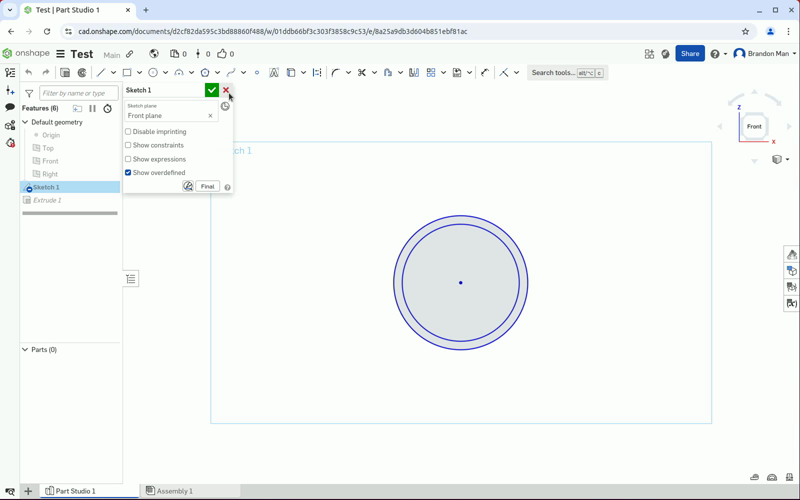
key(shift+s)
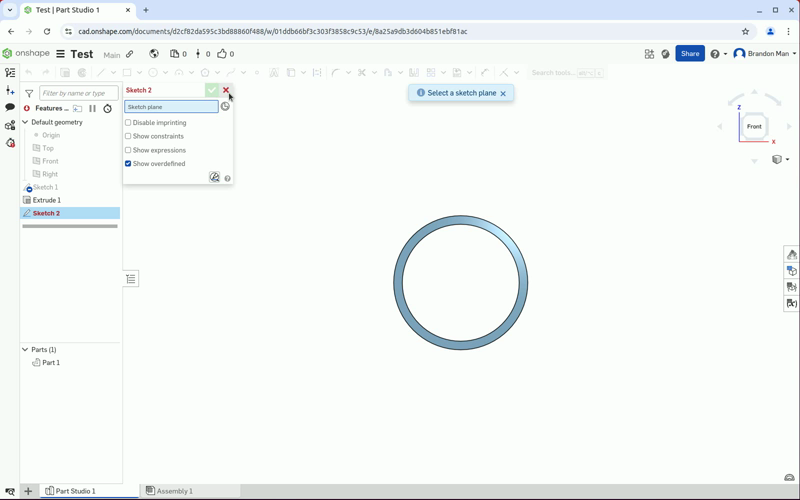
mouse_move(73, 163)
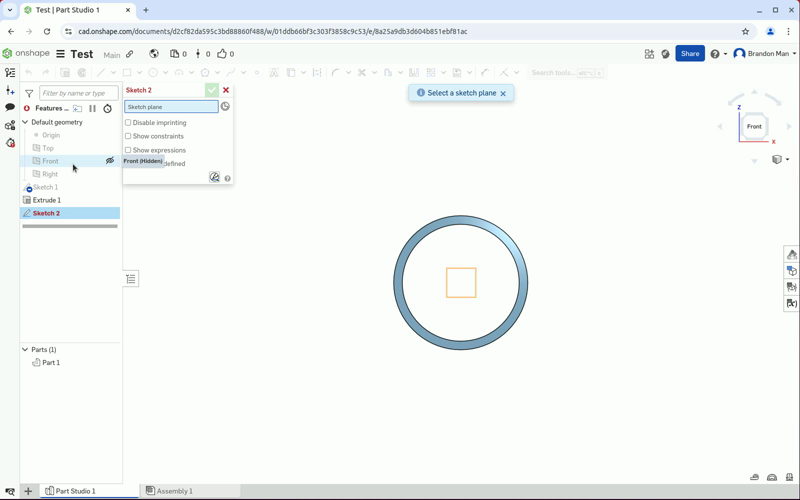
click(73, 163)
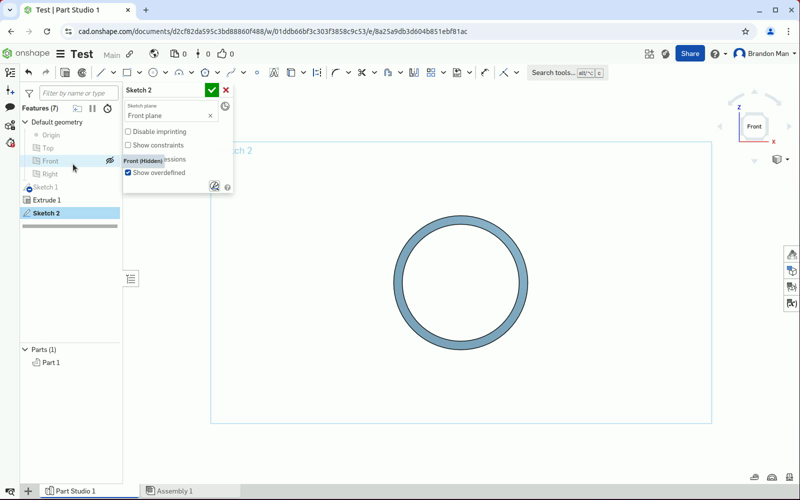
mouse_move(73, 352)
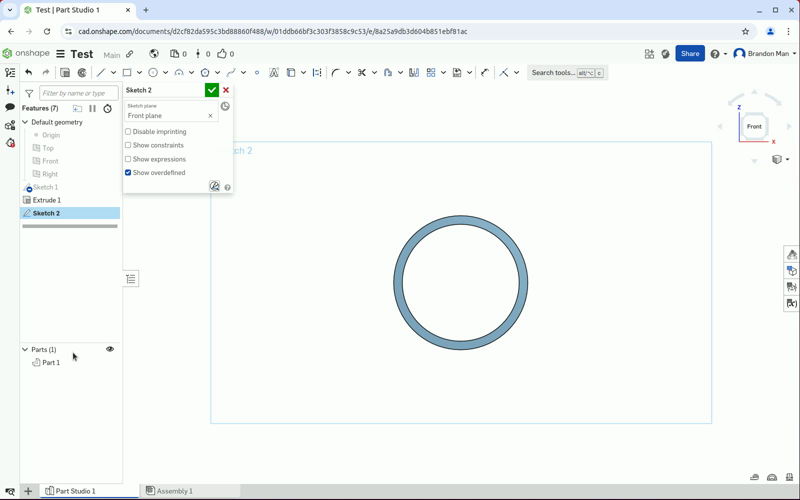
key(y)
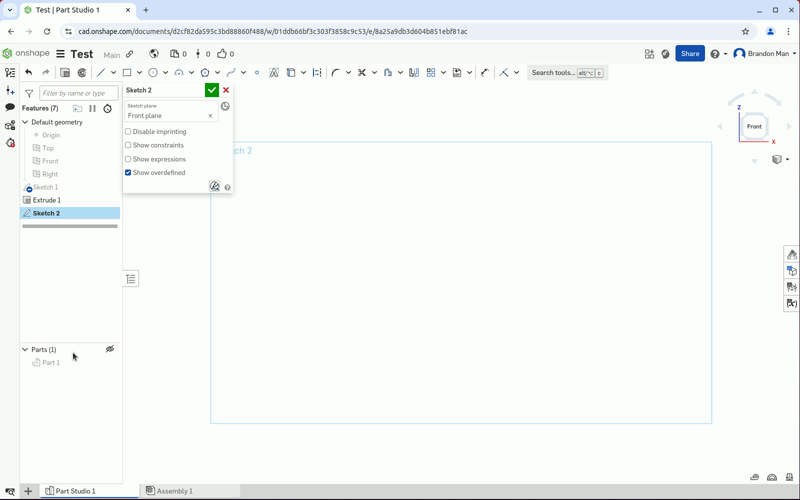
key(c)
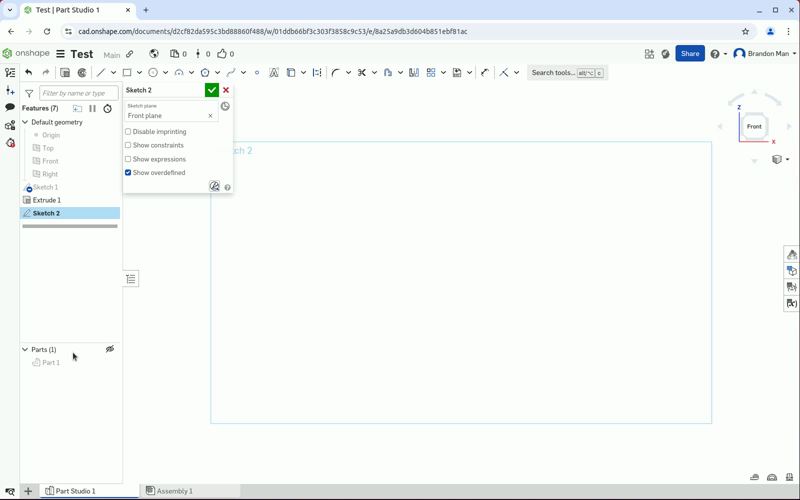
key_down(shift)
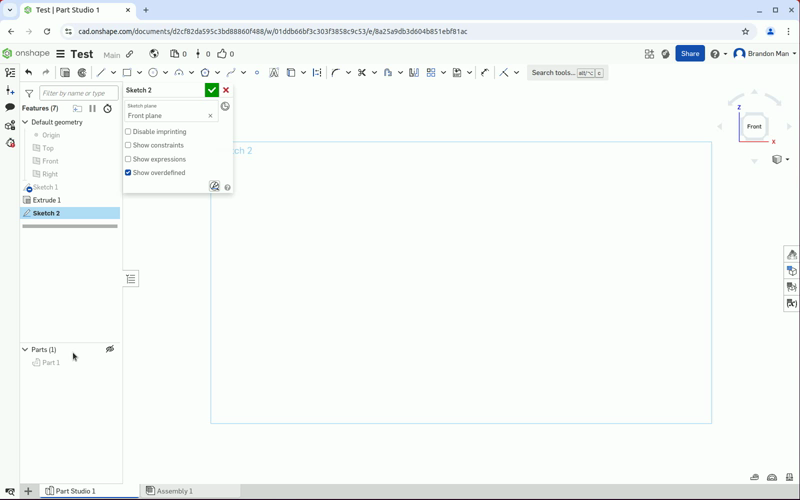
mouse_move(460, 282)
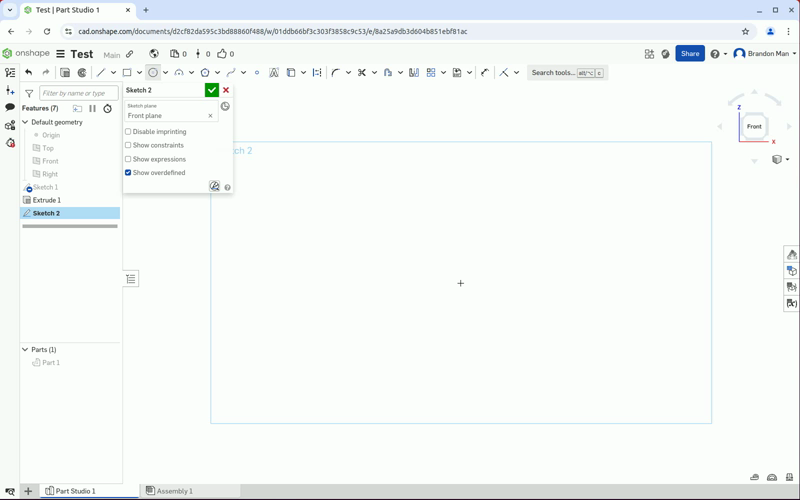
click(460, 282)
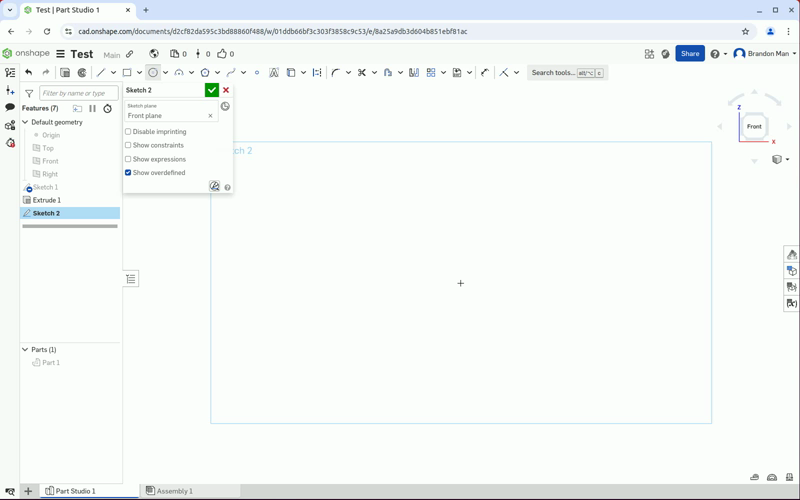
key_up(shift)
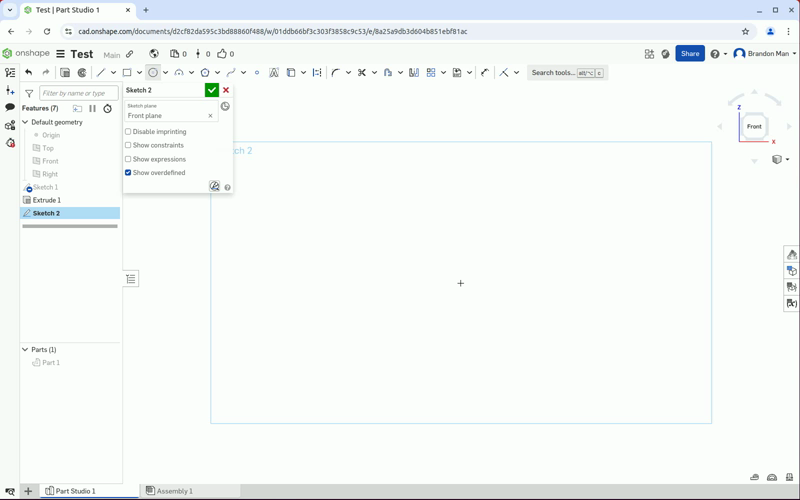
mouse_move(519, 282)
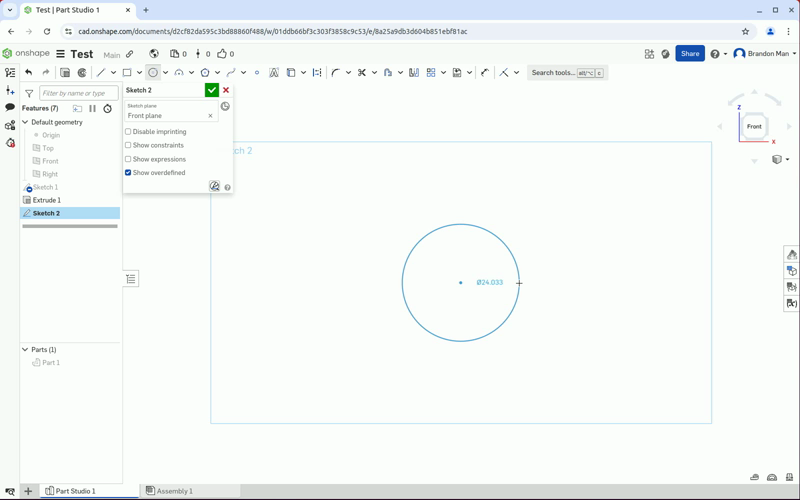
click(519, 282)
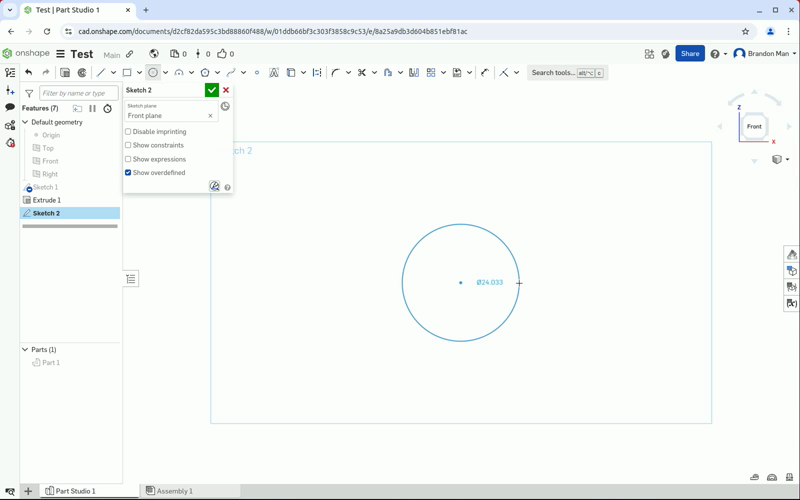
key(esc)
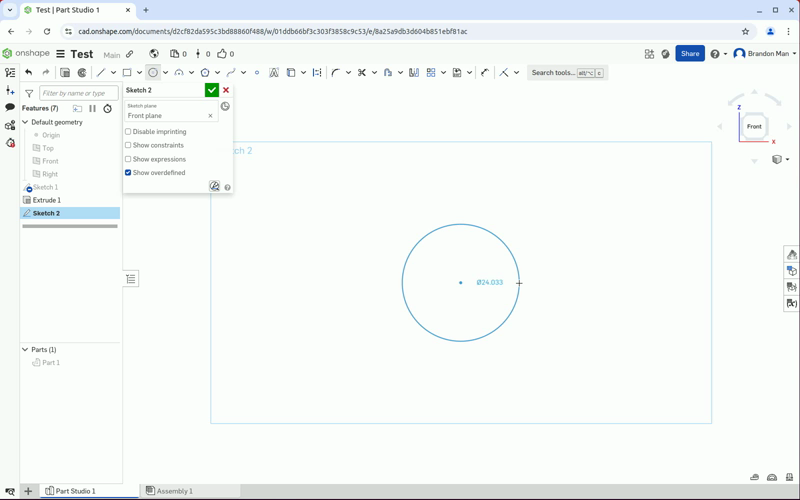
key(c)
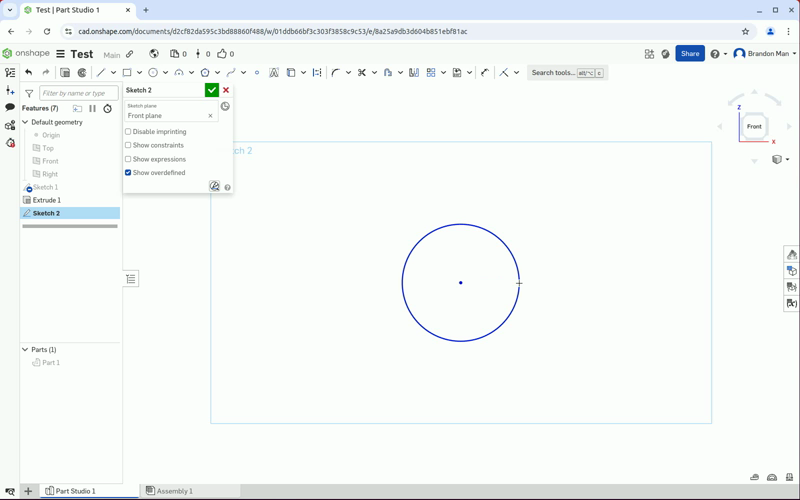
key_down(shift)
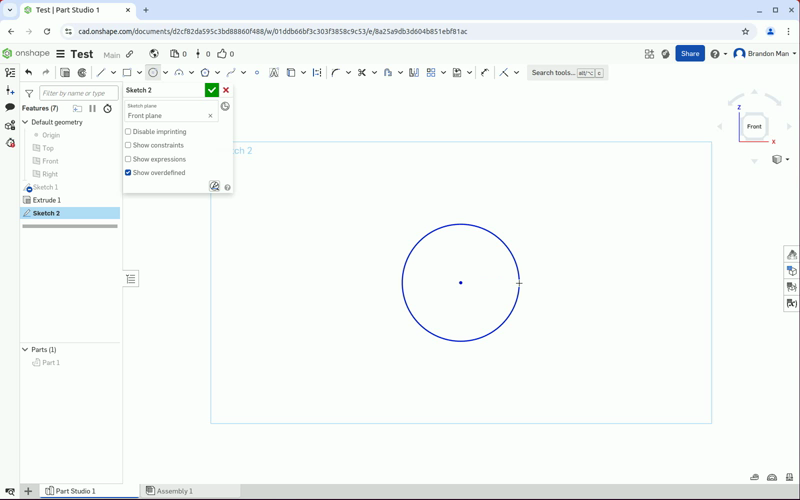
mouse_move(460, 282)
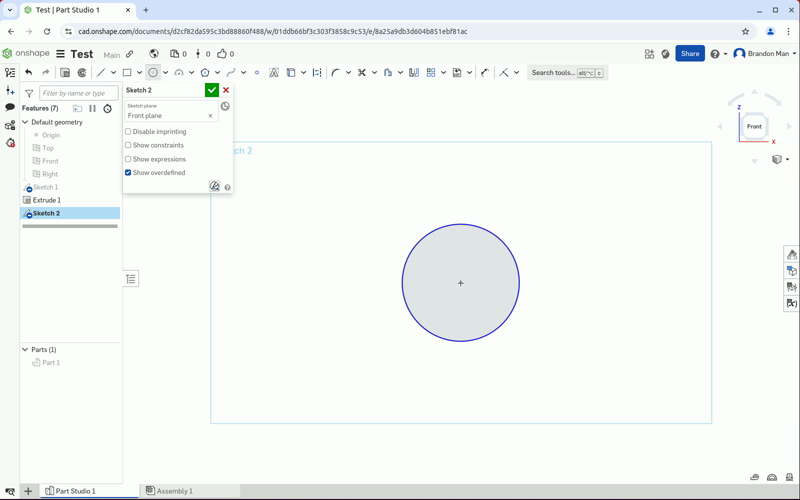
click(460, 282)
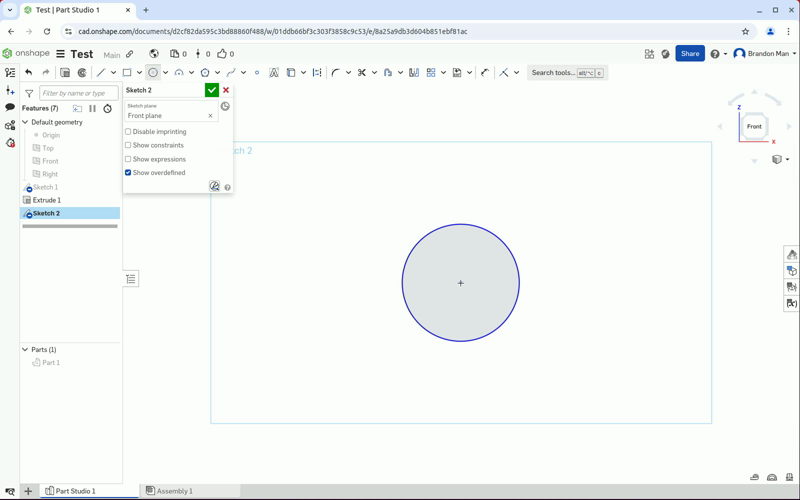
key_up(shift)
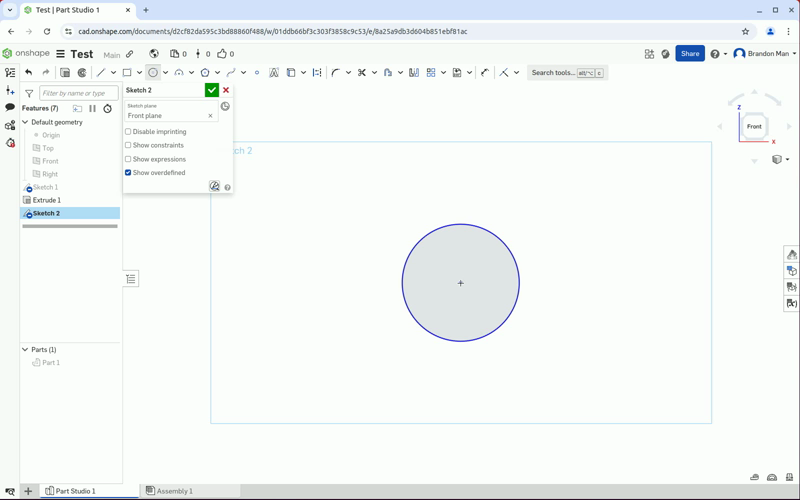
mouse_move(510, 282)
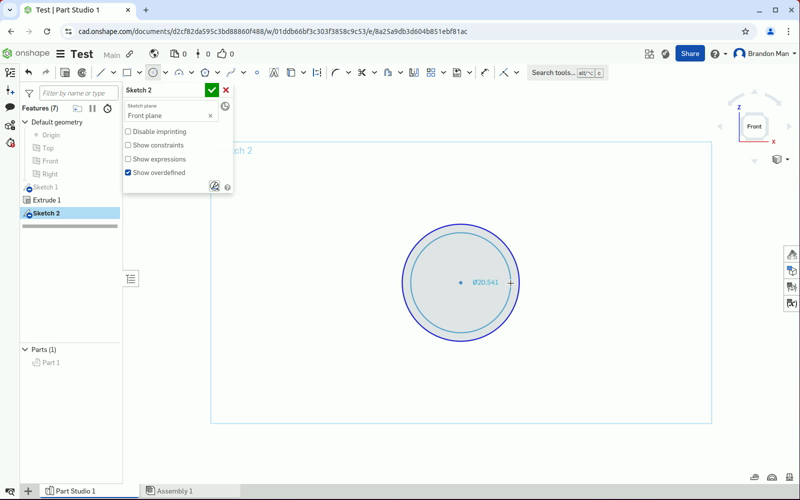
click(510, 282)
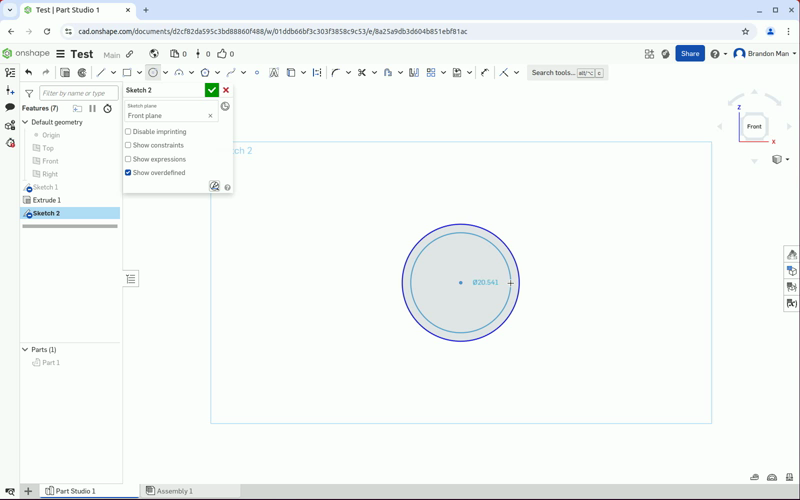
key(esc)
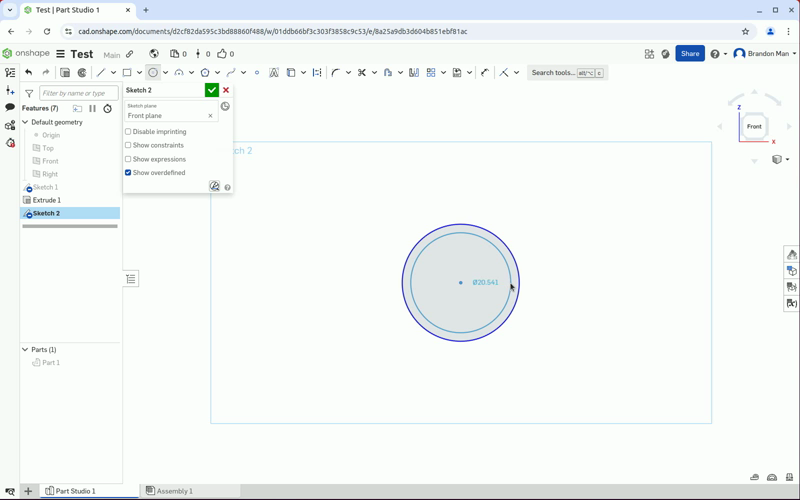
mouse_move(509, 261)
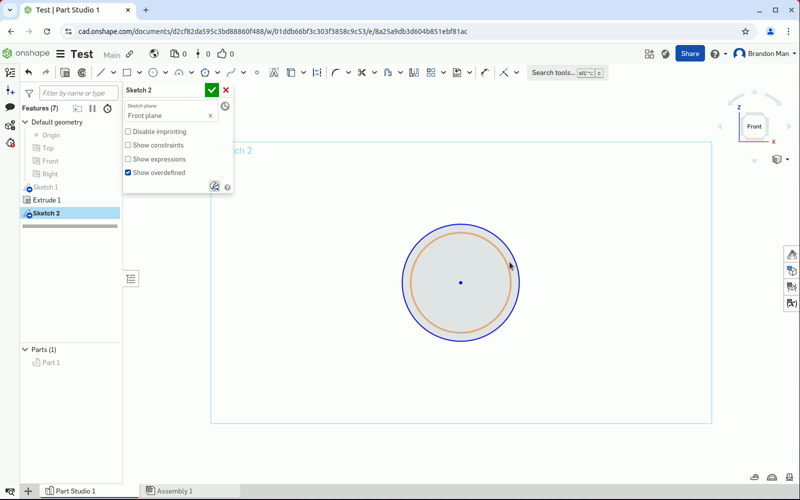
click(509, 261)
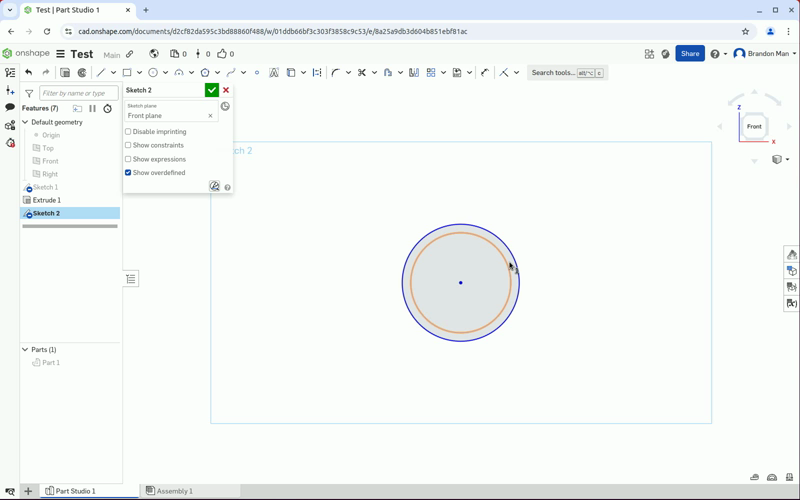
mouse_move(73, 352)
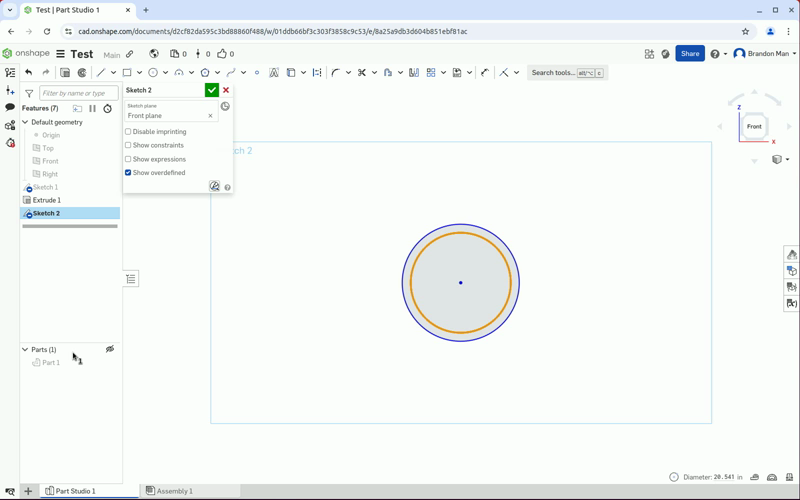
key(shift+y)
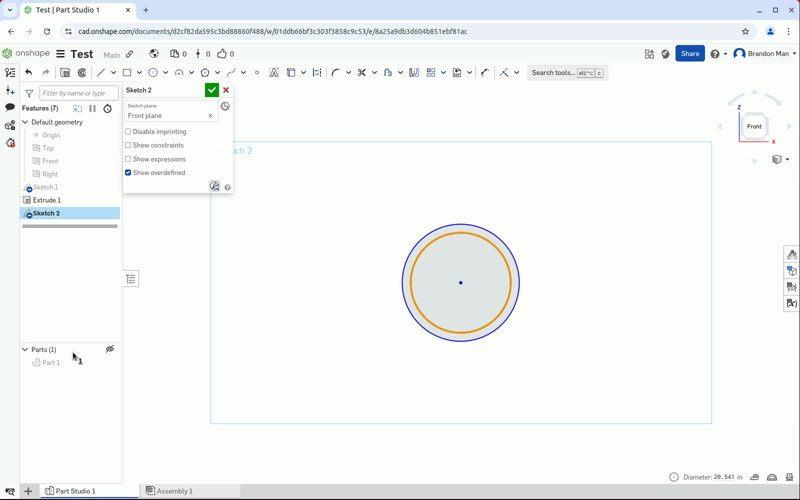
key(shift+e)
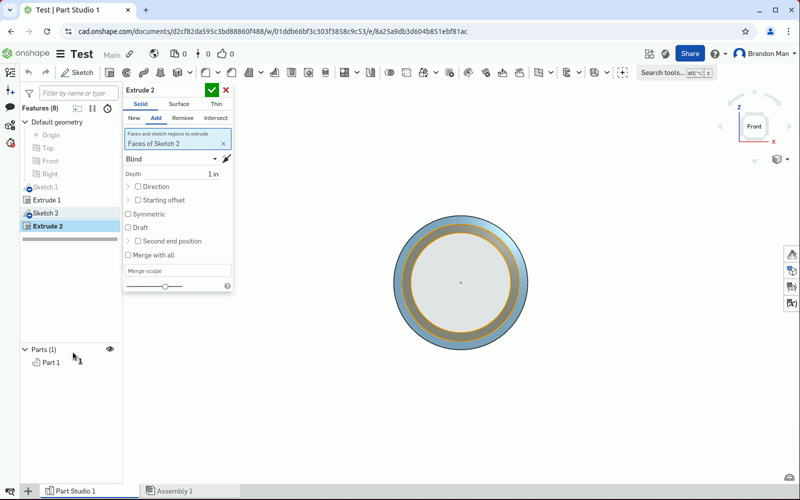
mouse_move(143, 106)
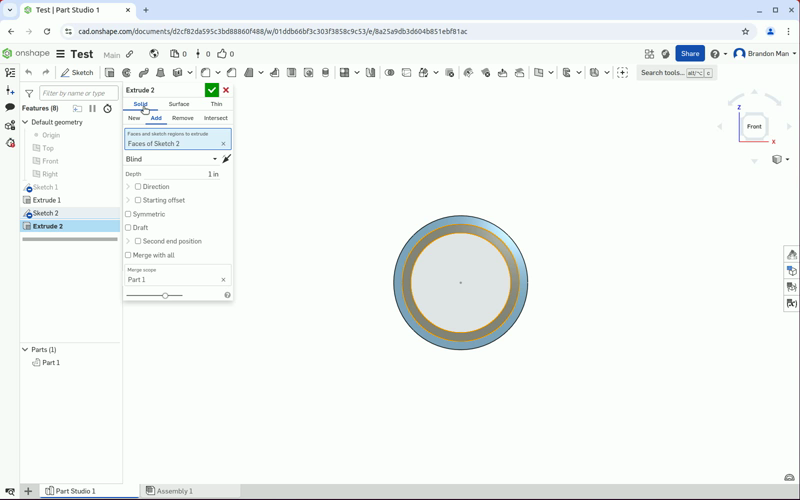
click(143, 106)
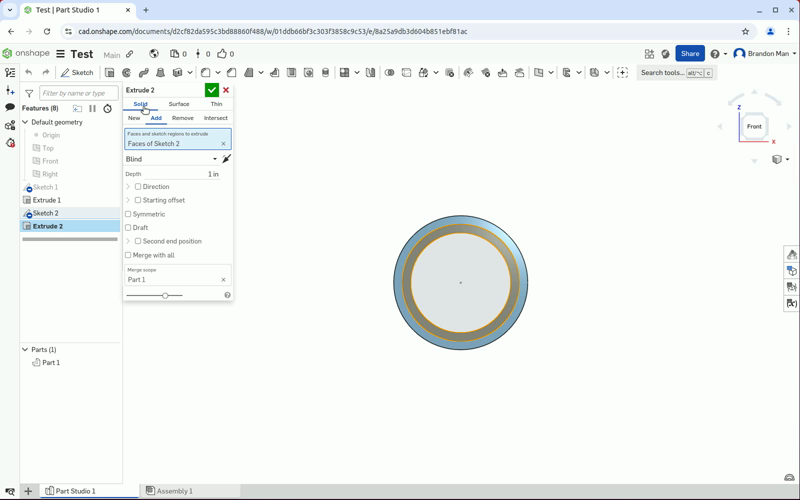
mouse_move(137, 120)
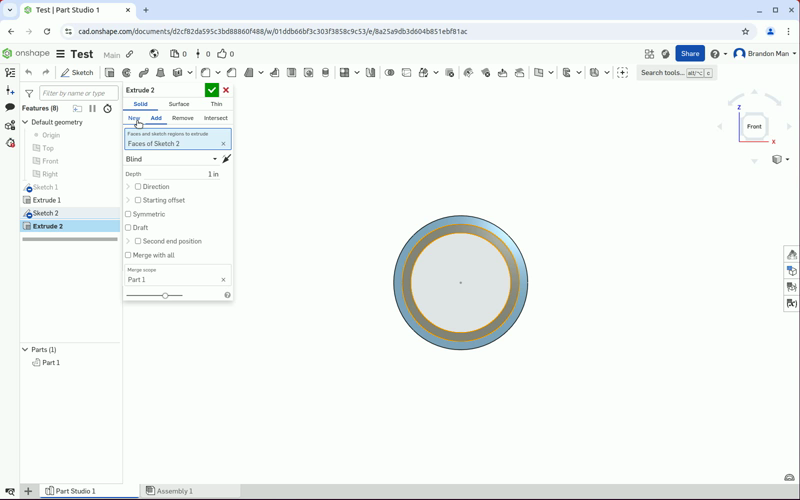
click(137, 120)
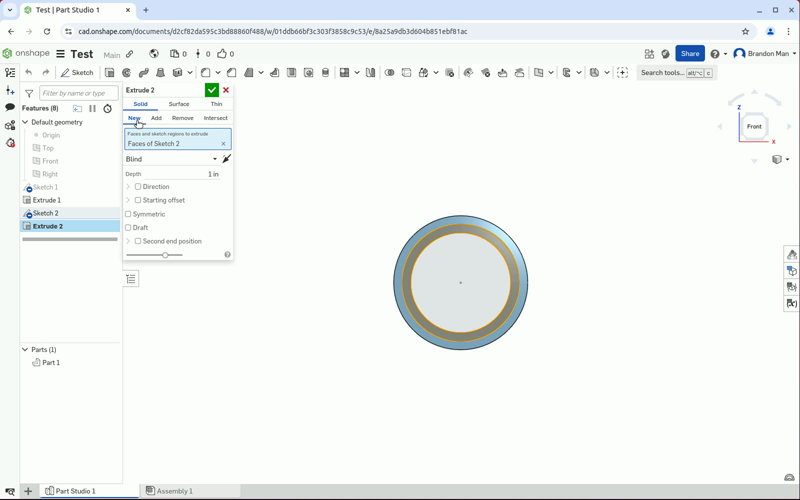
key(tab, 4)
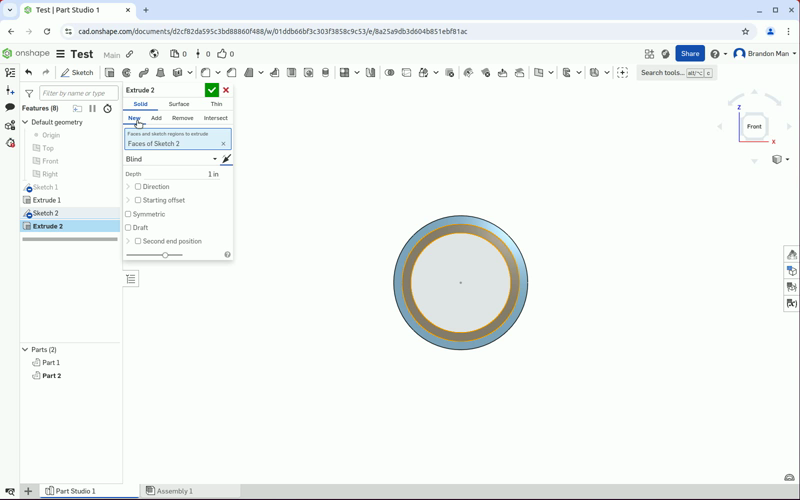
text(5.055)
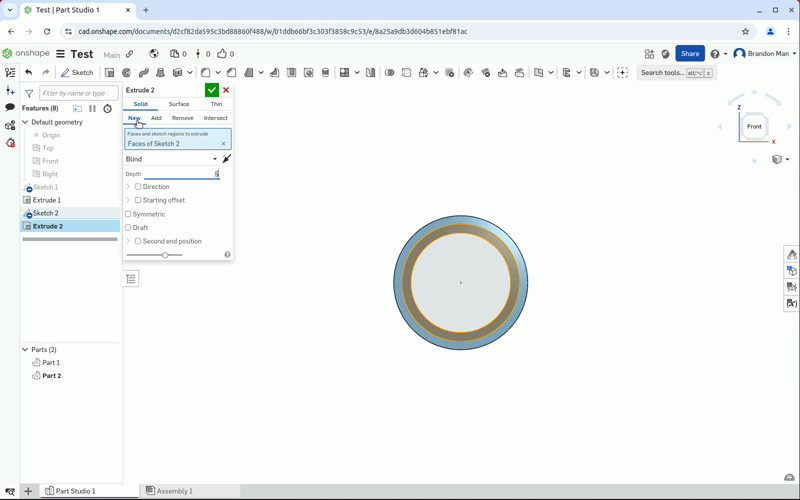
key(enter)
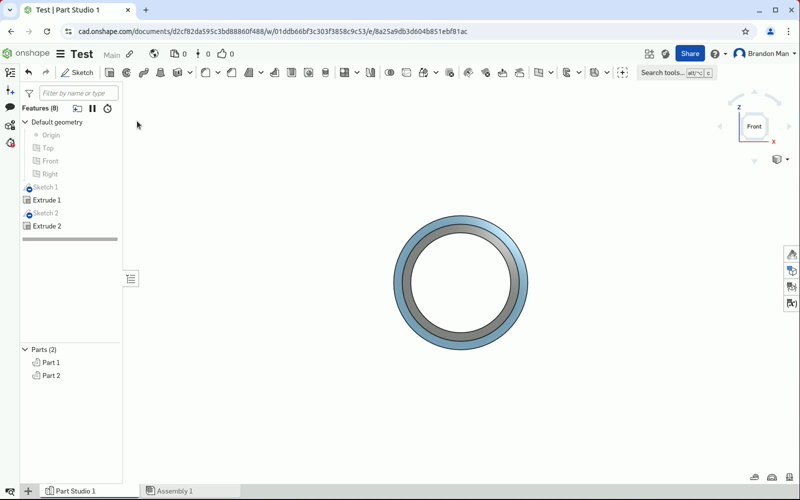
key(shift+h)
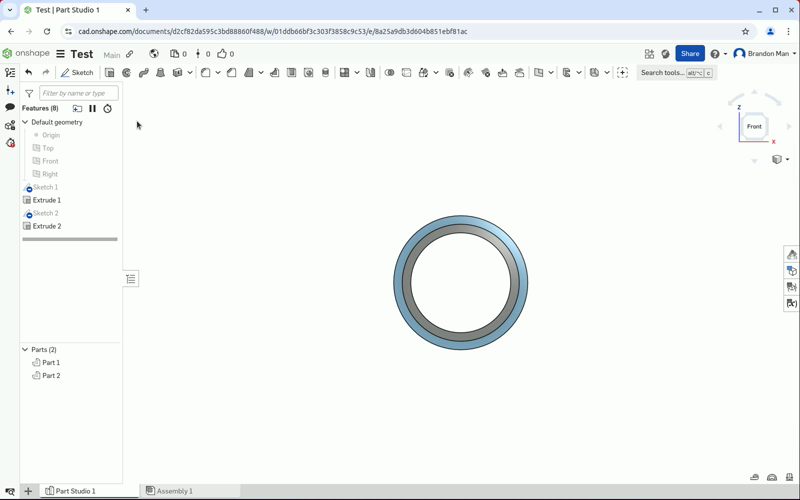
key(shift+h)
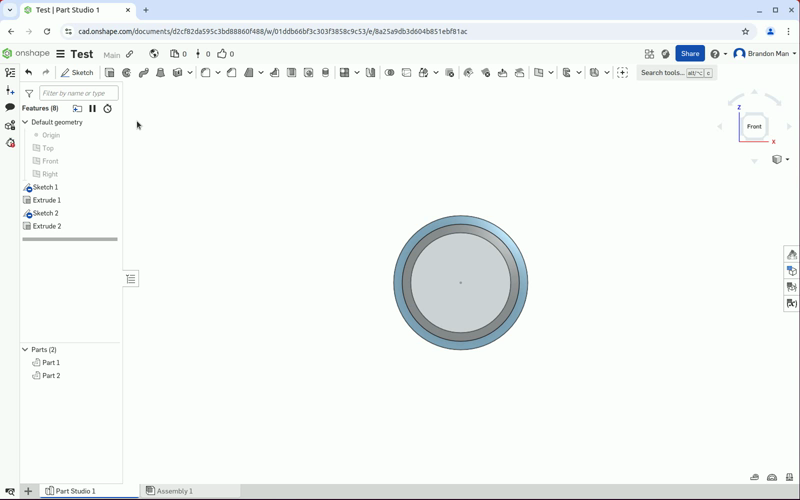
mouse_move(73, 189)
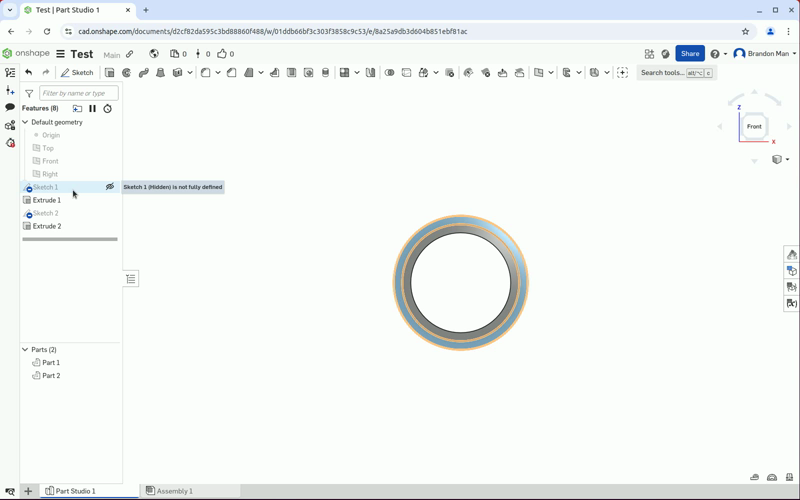
click(73, 189)
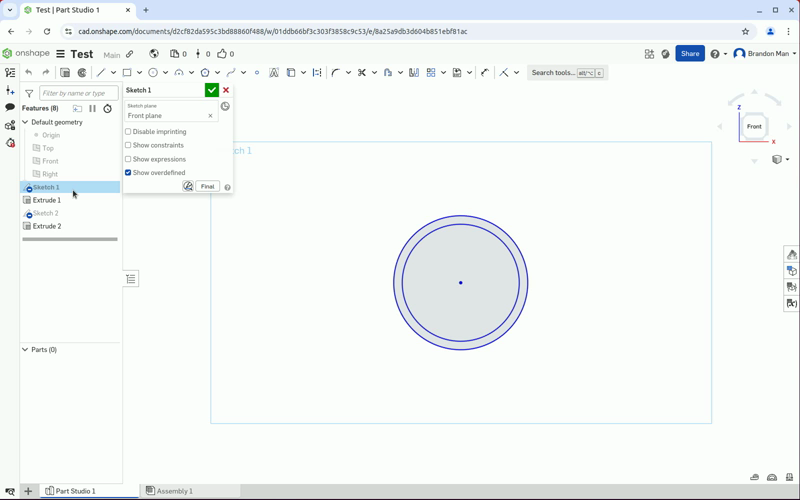
mouse_move(229, 92)
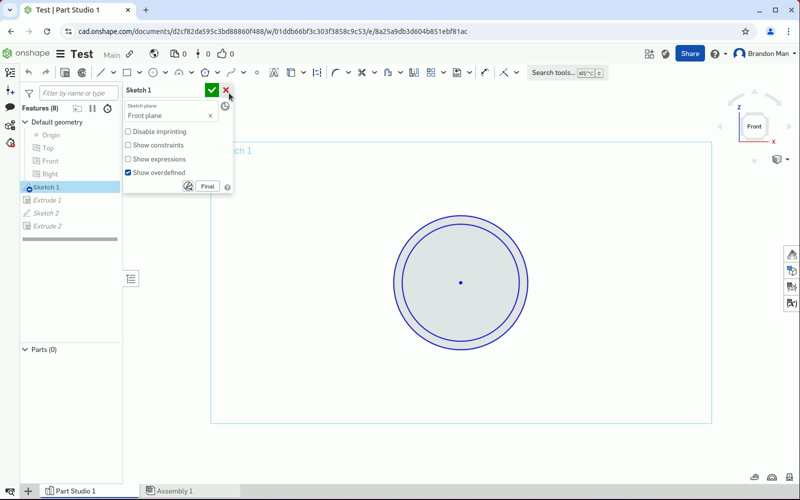
click(229, 92)
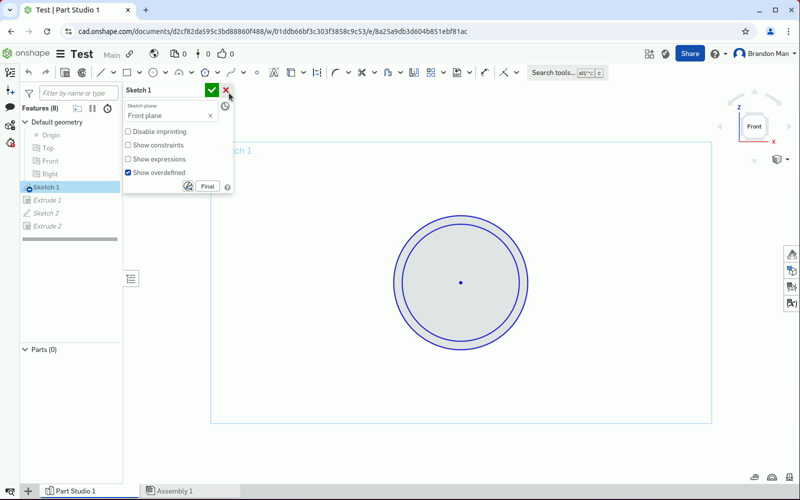
key(shift+s)
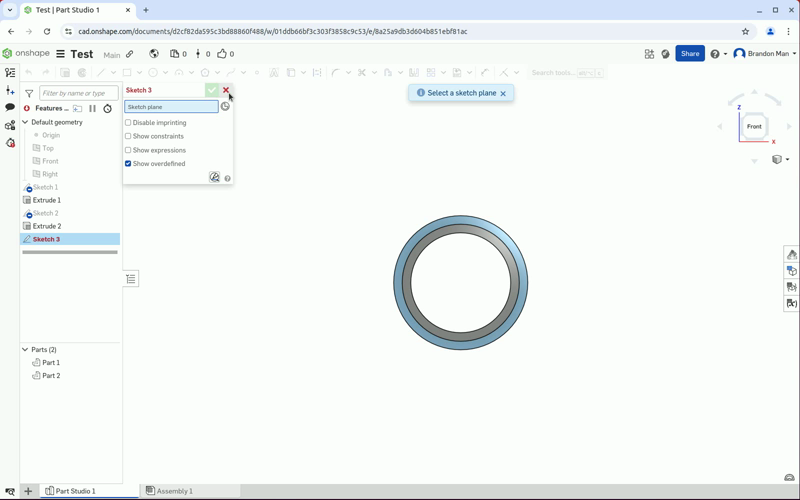
mouse_move(73, 163)
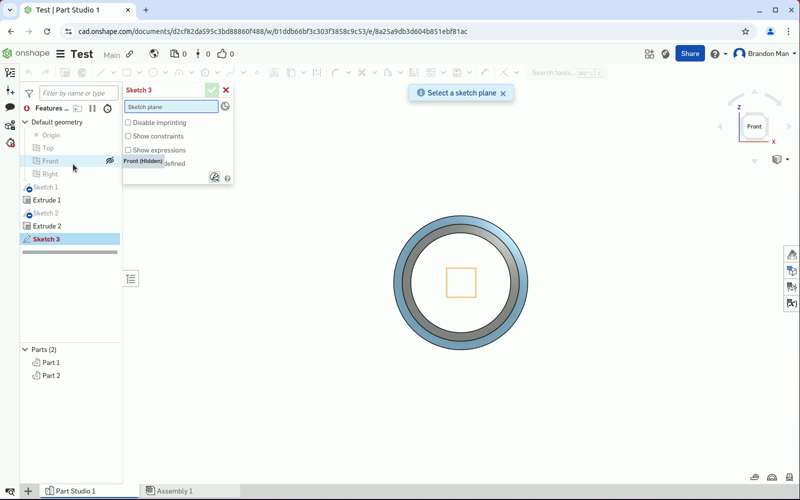
click(73, 163)
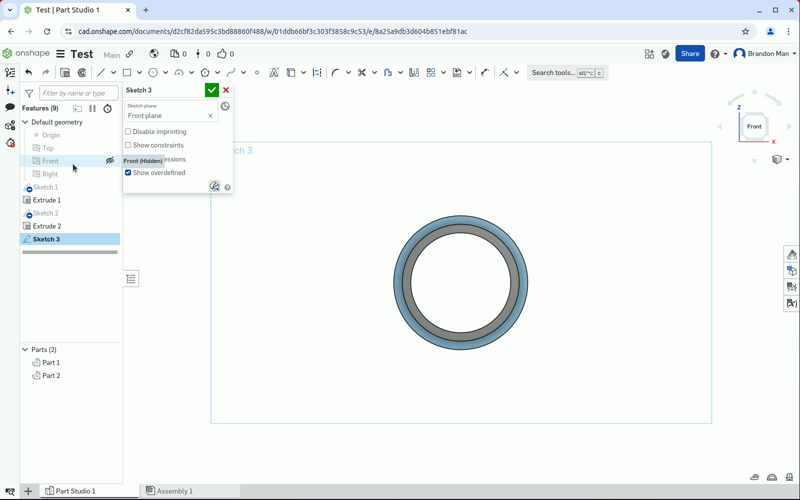
mouse_move(73, 352)
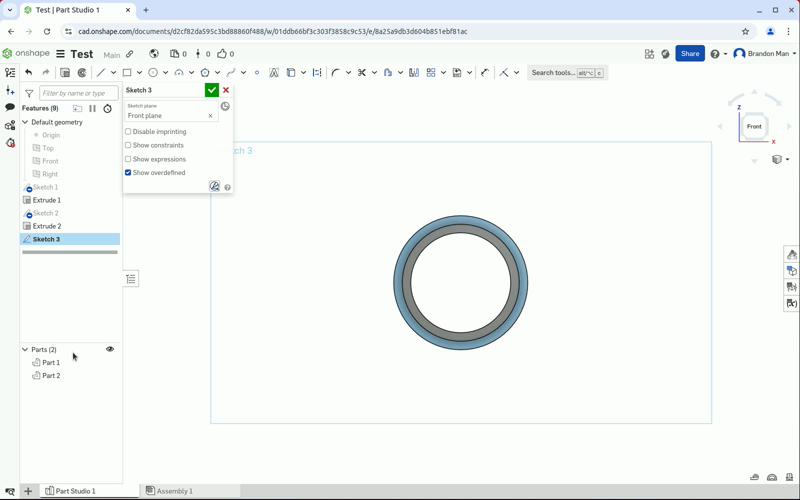
key(y)
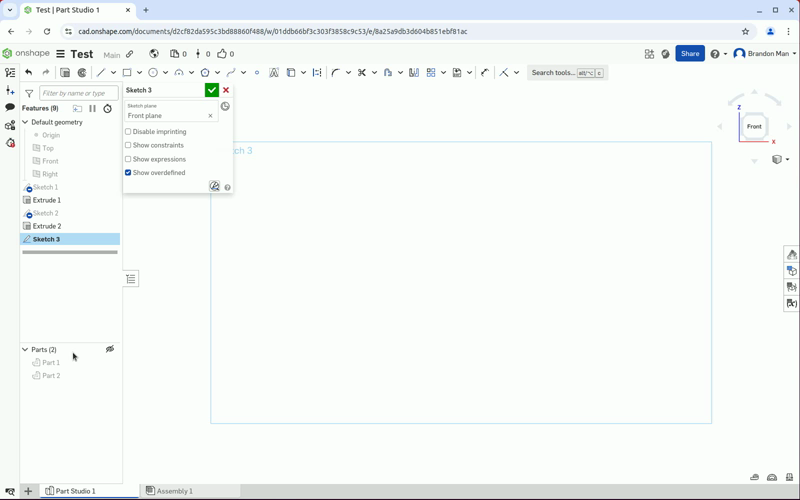
key(c)
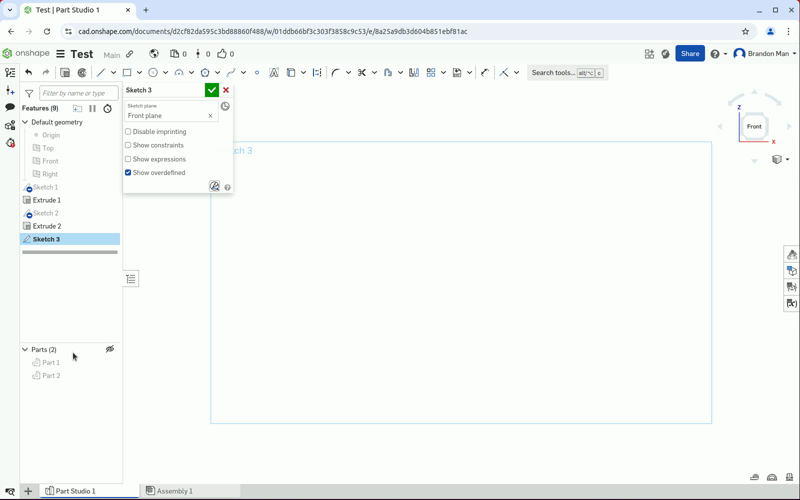
key_down(shift)
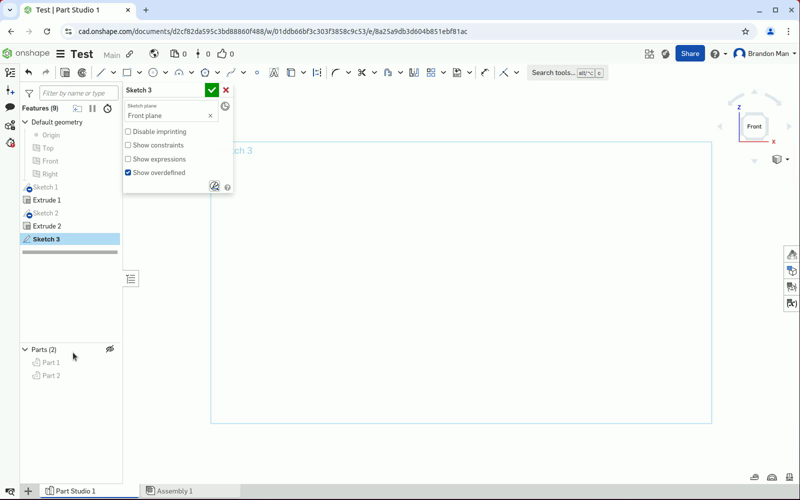
mouse_move(460, 282)
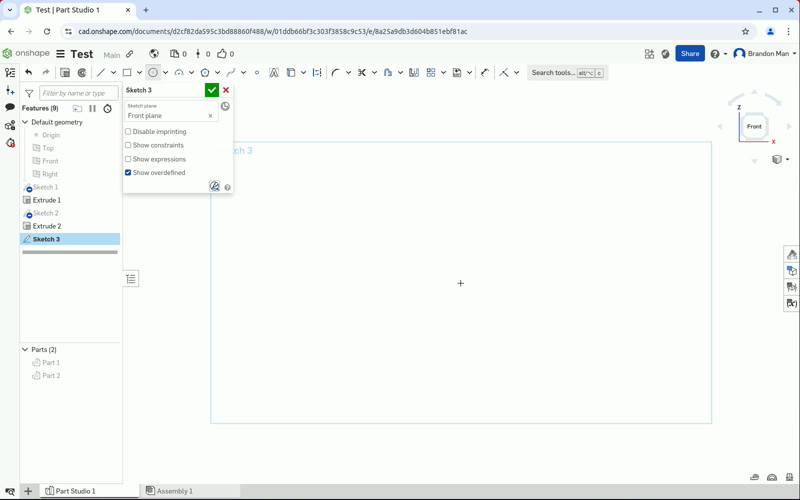
click(460, 282)
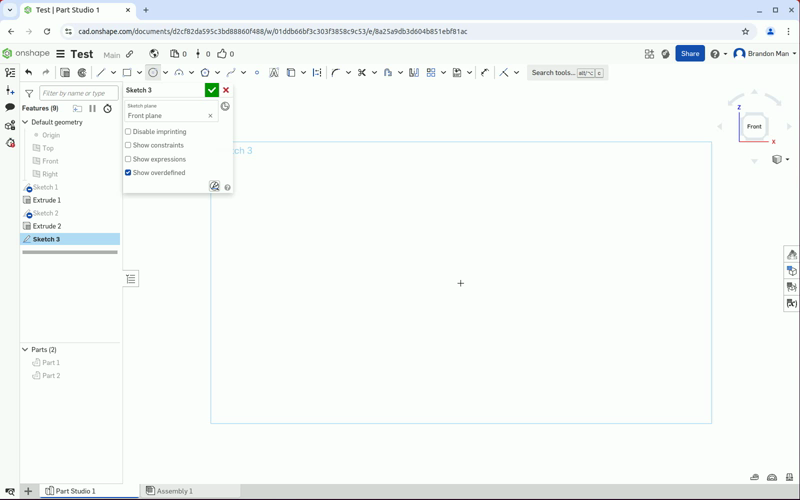
key_up(shift)
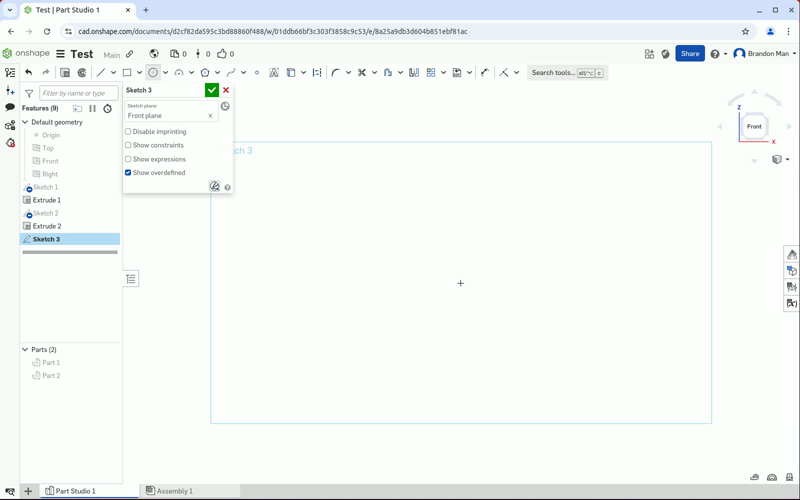
mouse_move(511, 282)
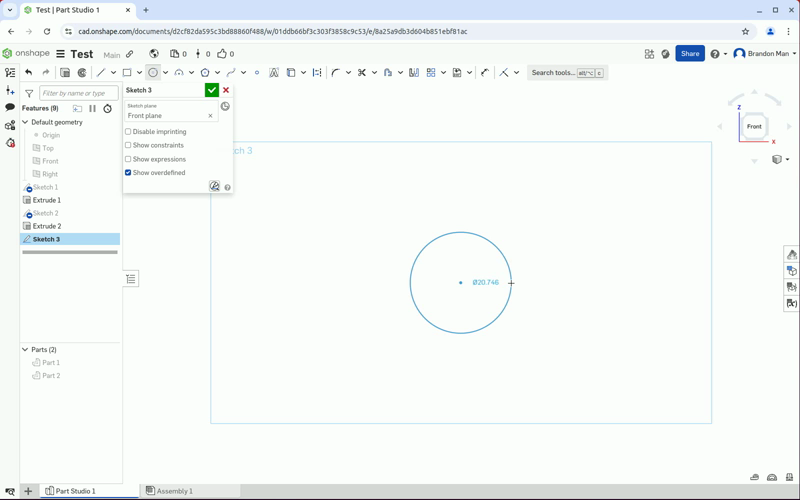
click(511, 282)
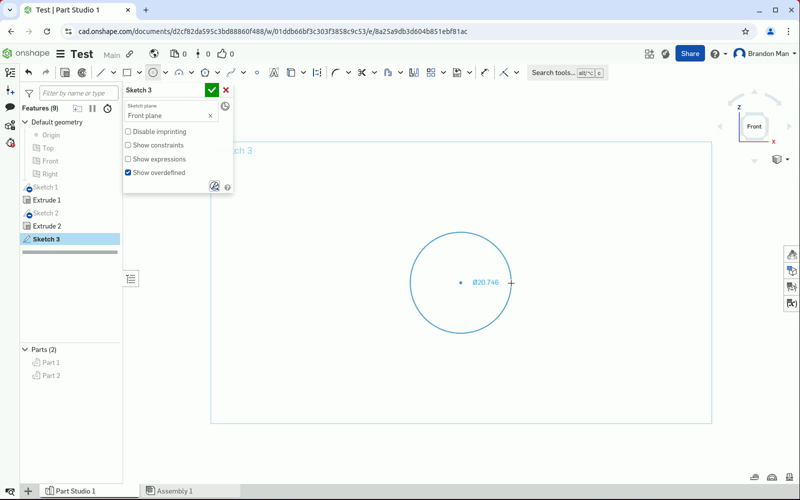
key(esc)
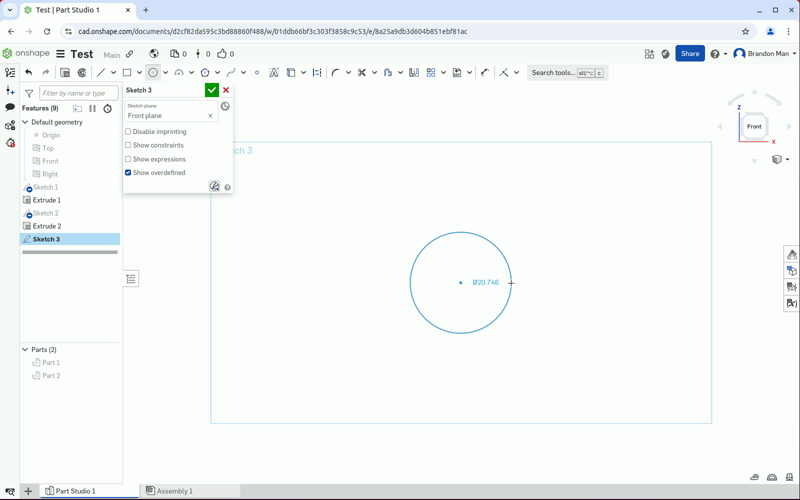
key(c)
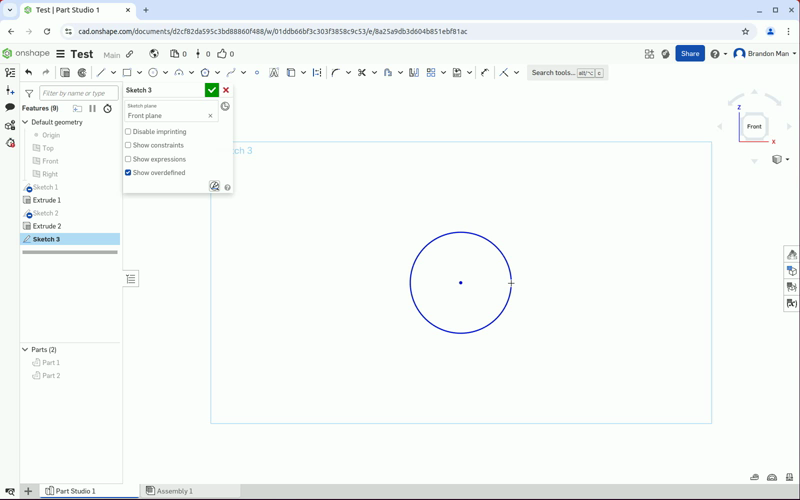
key_down(shift)
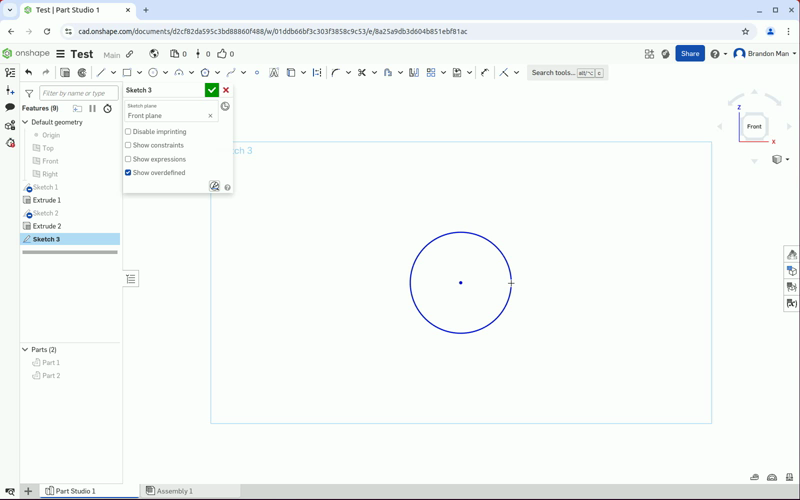
mouse_move(460, 282)
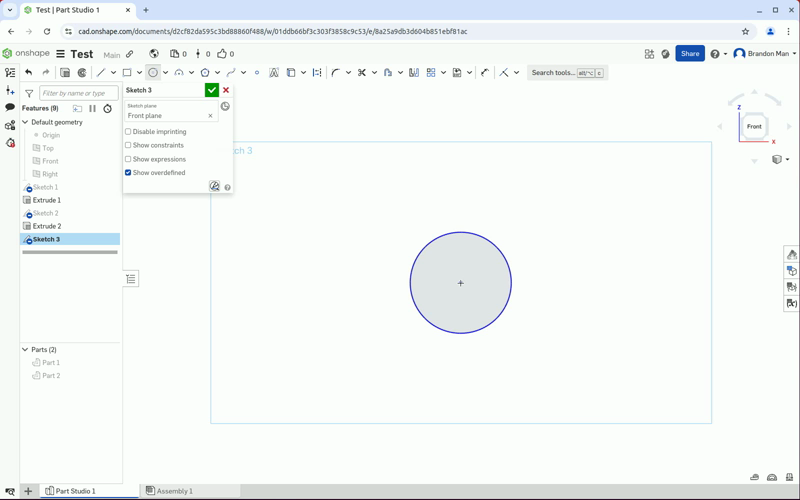
click(460, 282)
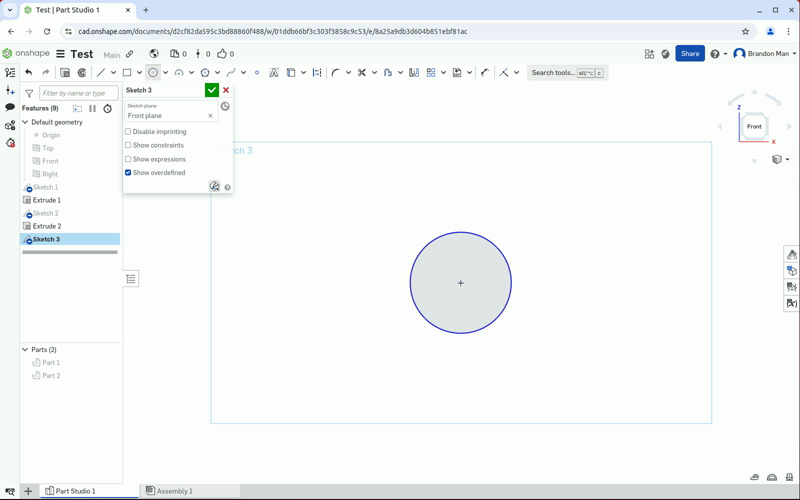
key_up(shift)
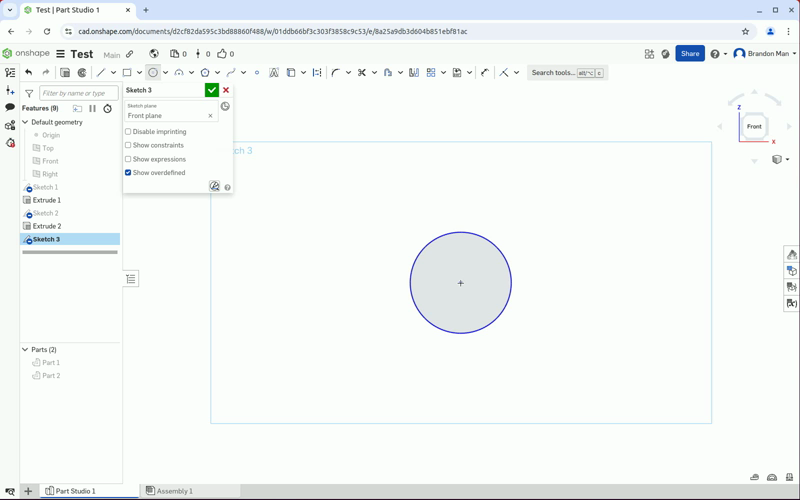
mouse_move(502, 282)
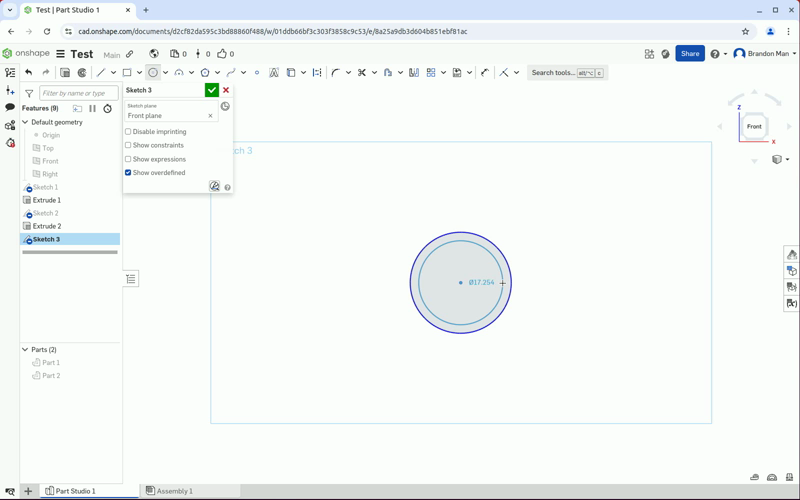
click(502, 282)
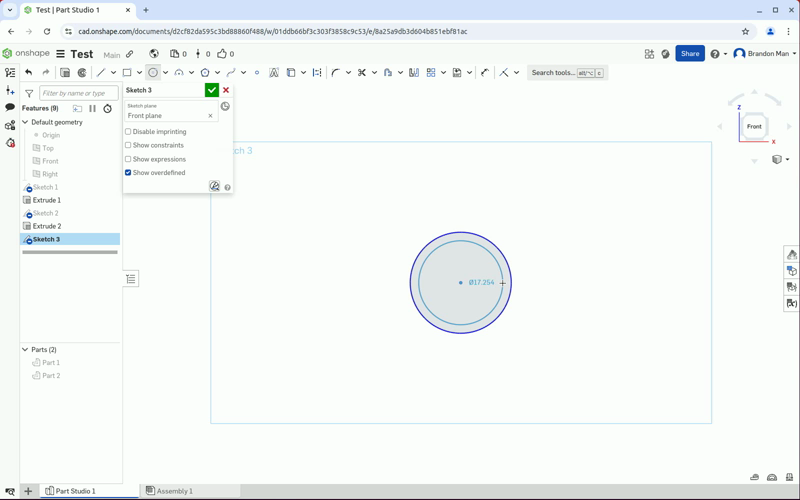
key(esc)
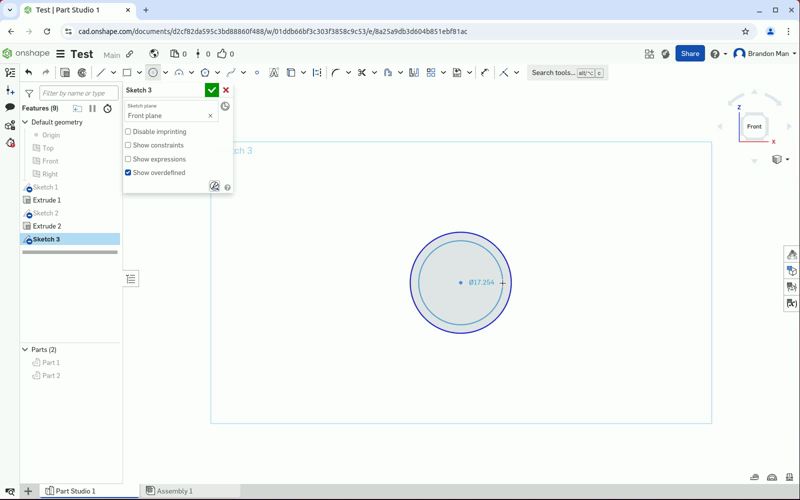
mouse_move(505, 274)
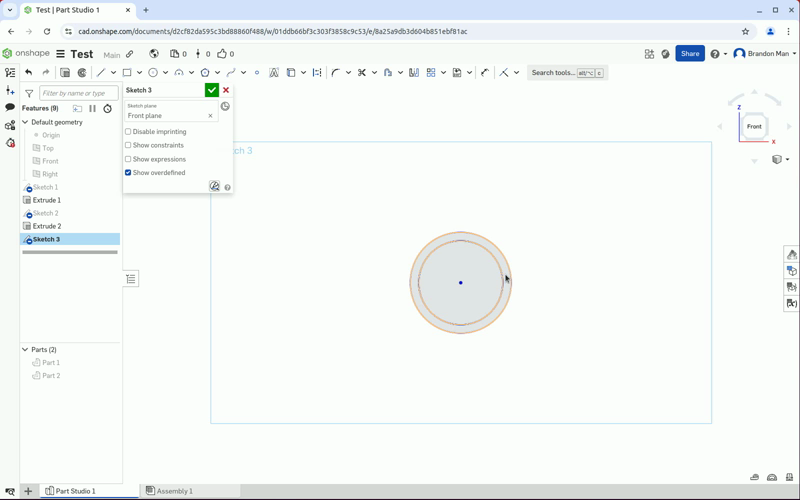
click(505, 274)
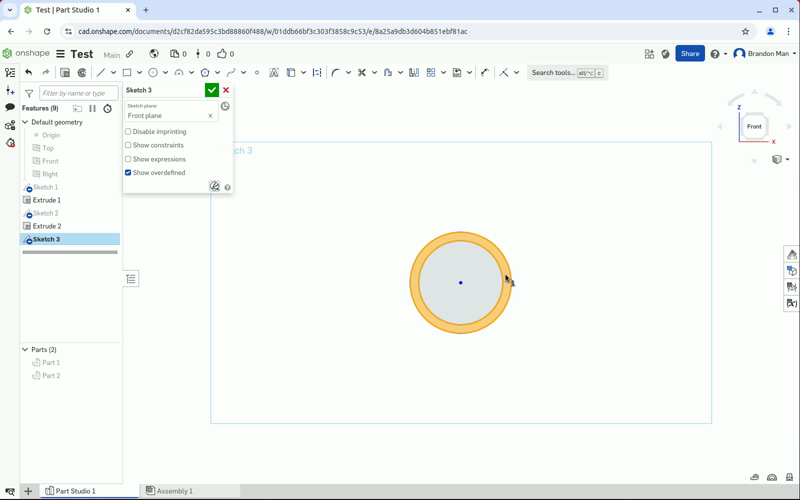
mouse_move(73, 352)
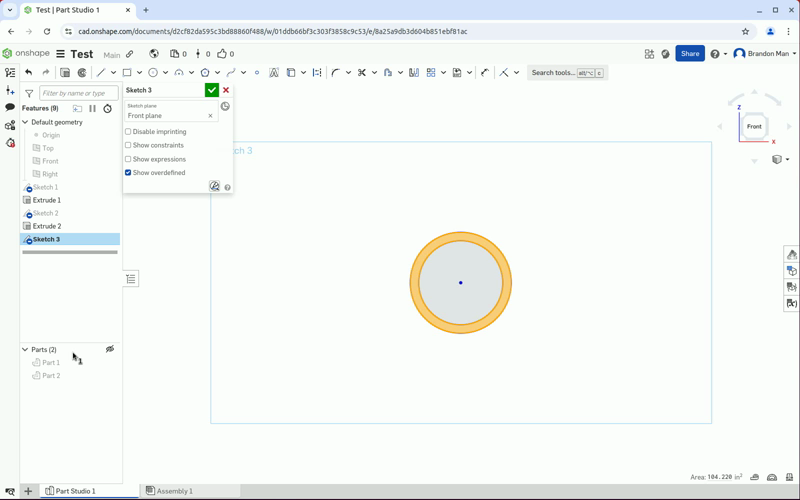
key(shift+y)
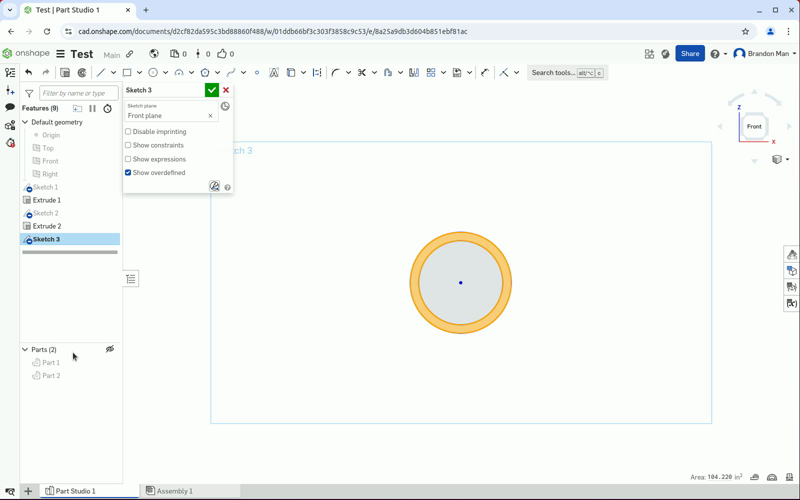
key(shift+e)
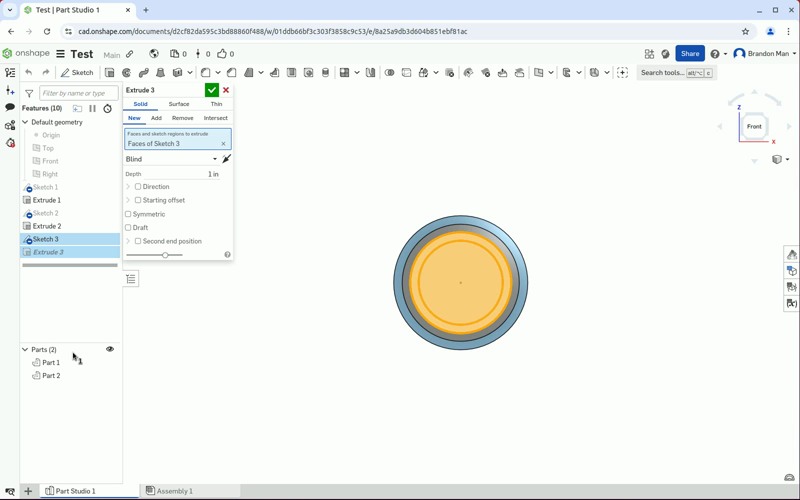
mouse_move(143, 106)
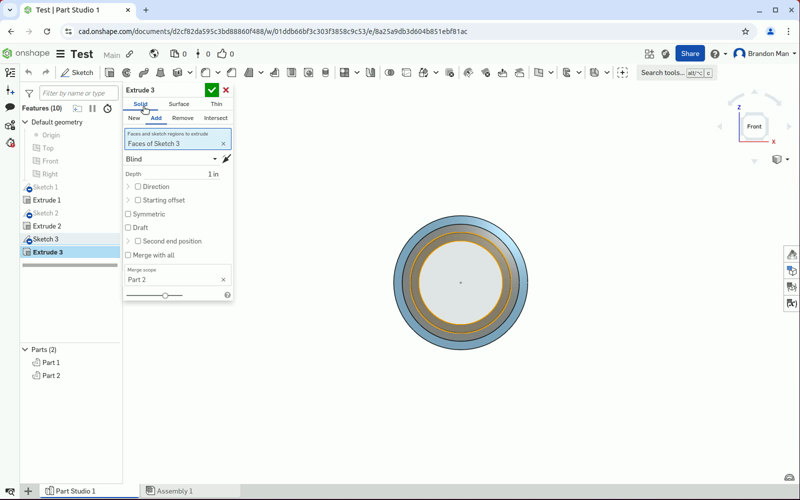
click(143, 106)
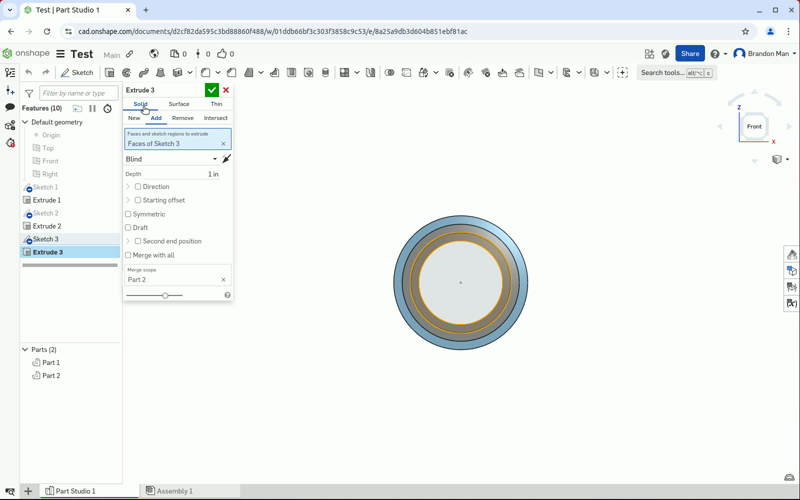
mouse_move(137, 120)
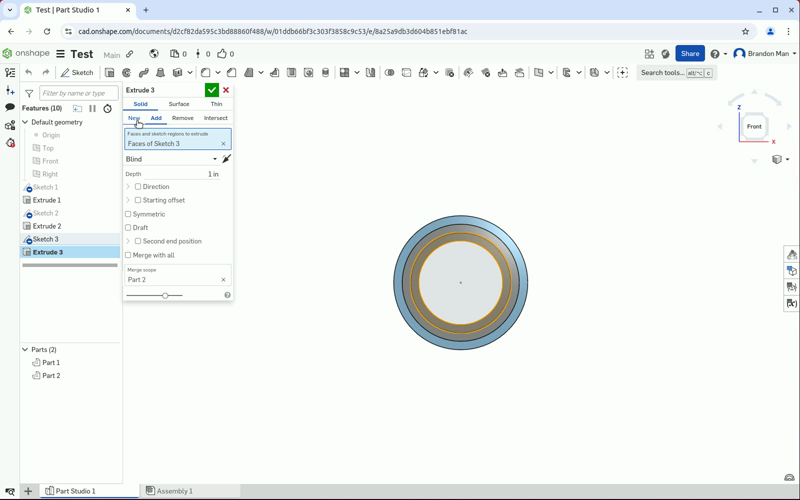
click(137, 120)
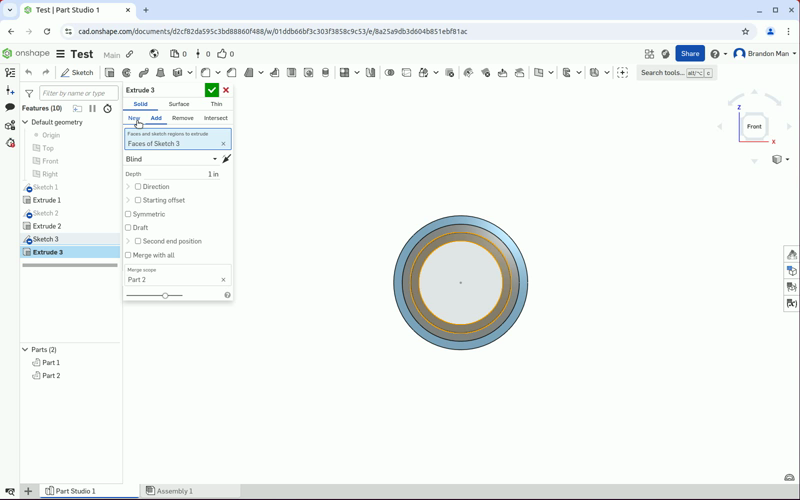
key(tab, 4)
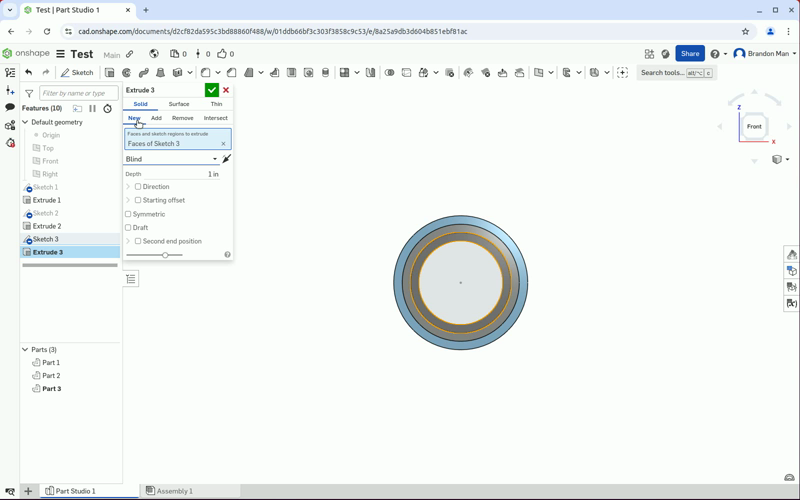
text(7.703)
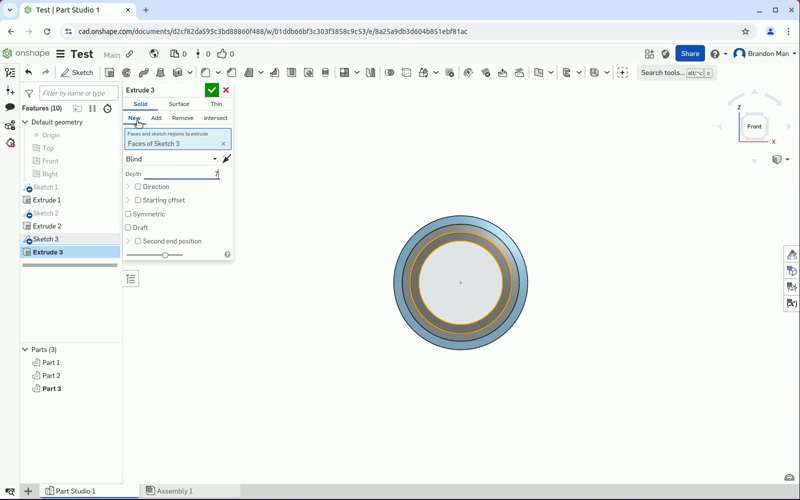
key(enter)
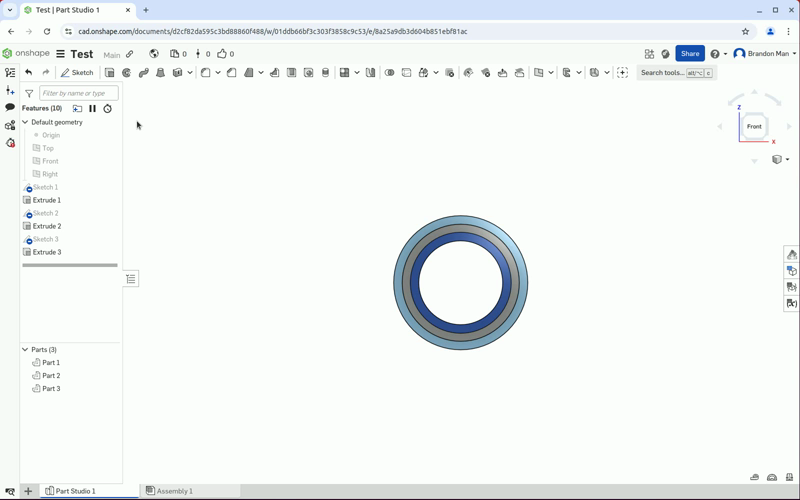
key(shift+h)
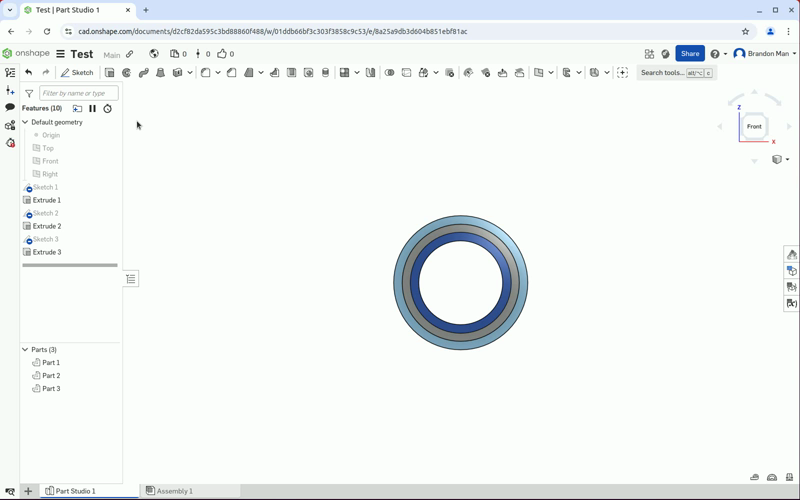
key(shift+h)
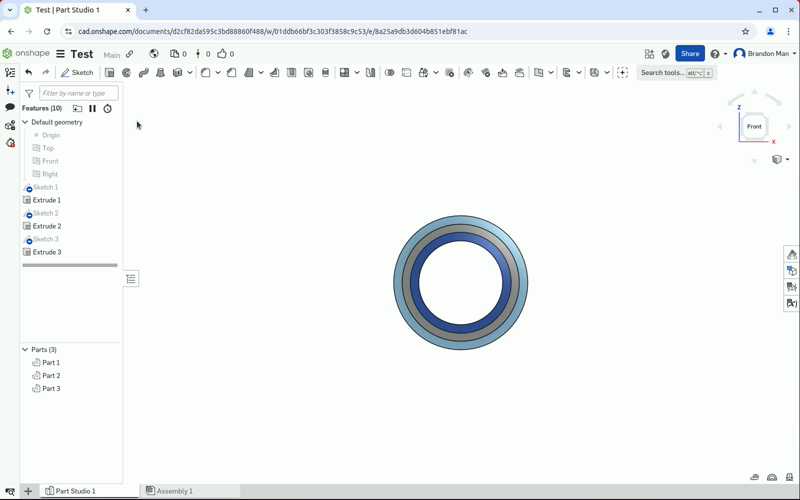
mouse_move(73, 189)
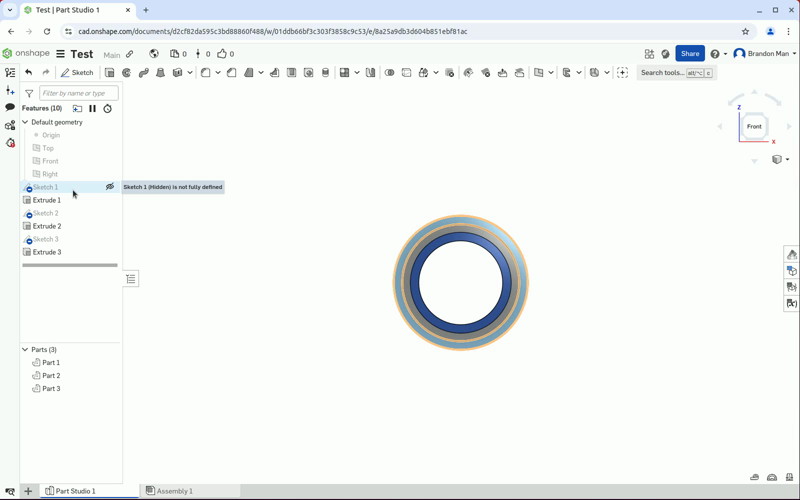
click(73, 189)
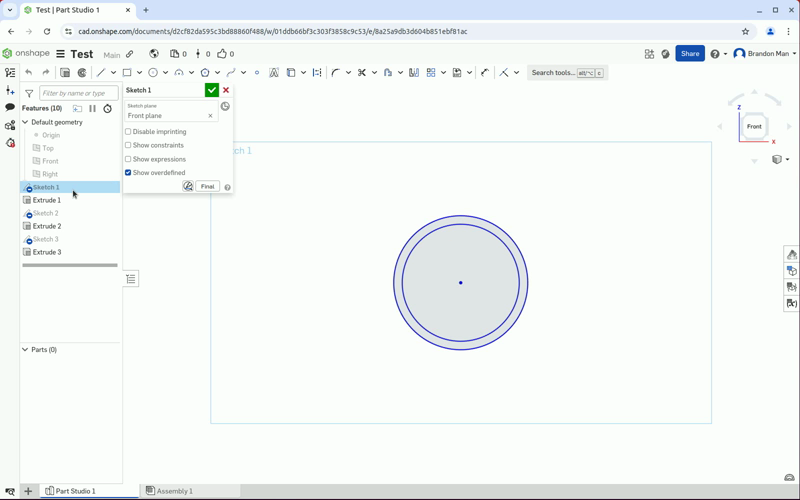
mouse_move(229, 92)
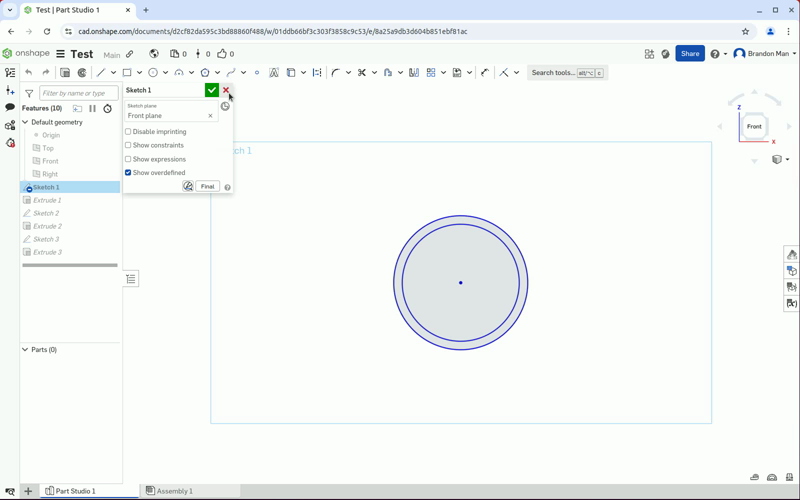
click(229, 92)
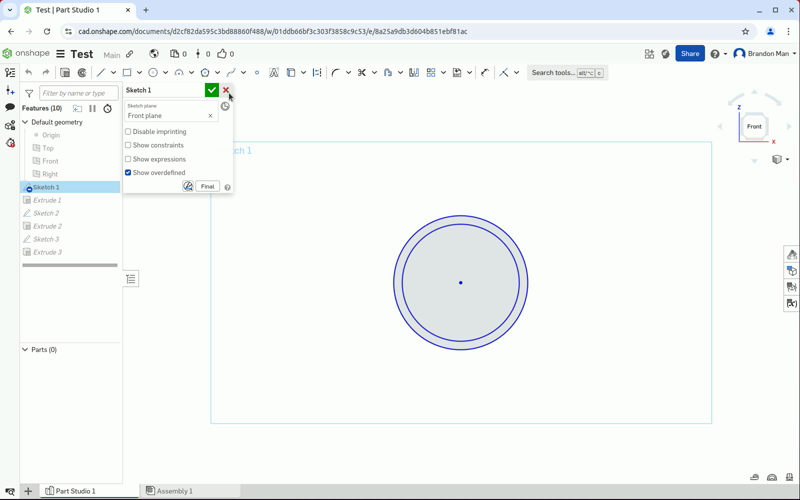
key(shift+s)
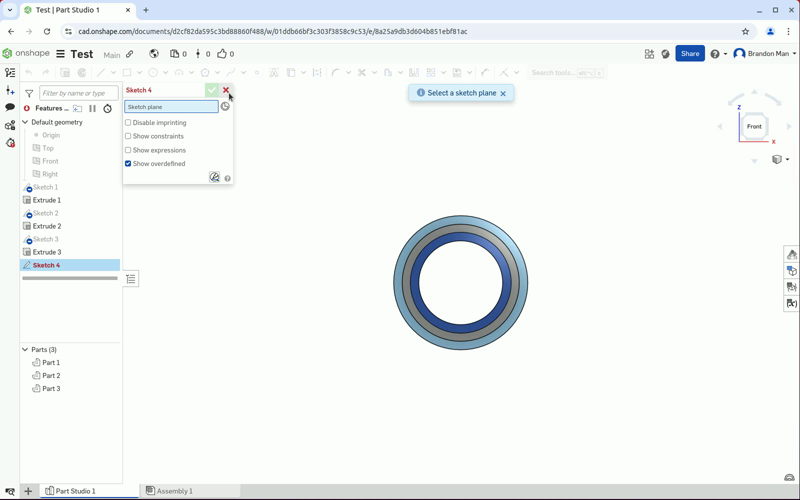
mouse_move(73, 163)
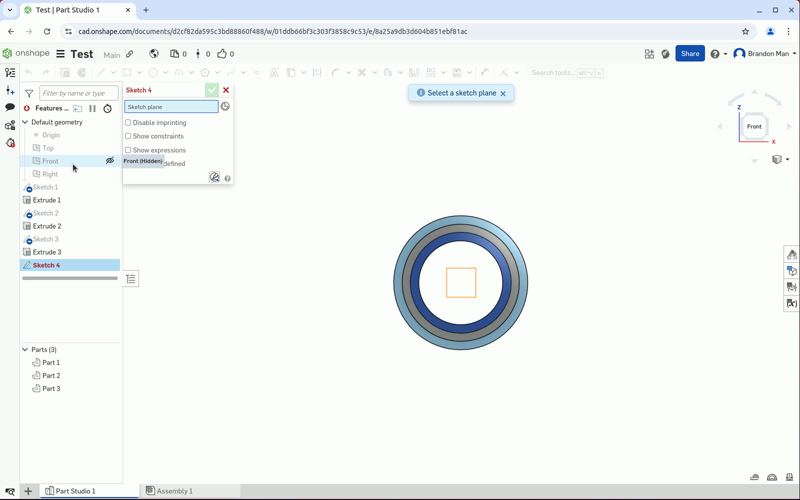
click(73, 163)
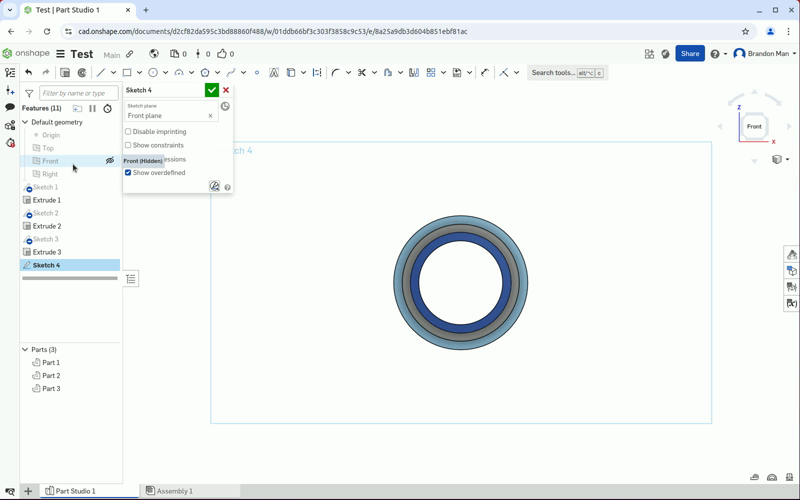
mouse_move(73, 352)
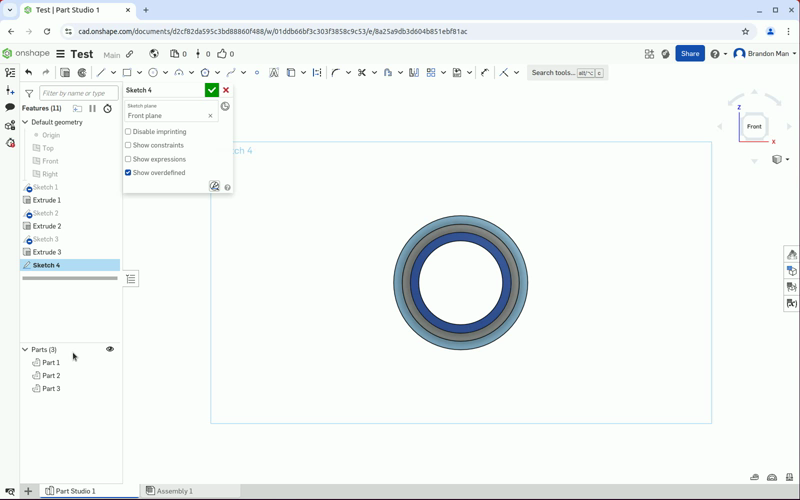
key(y)
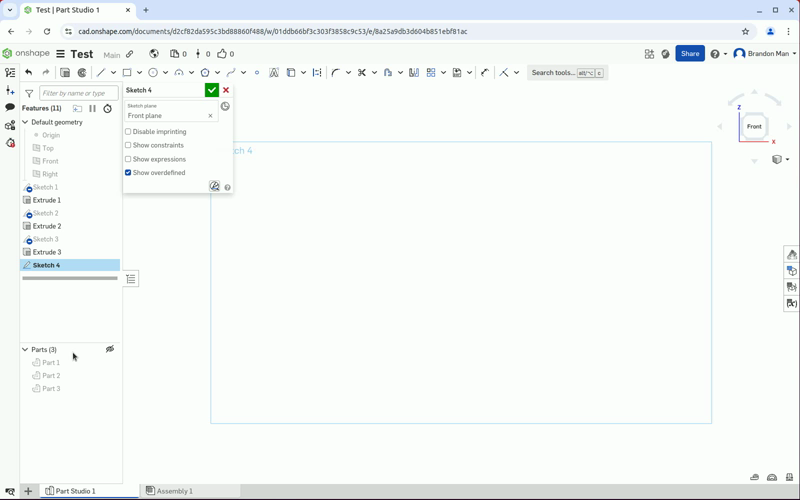
key(c)
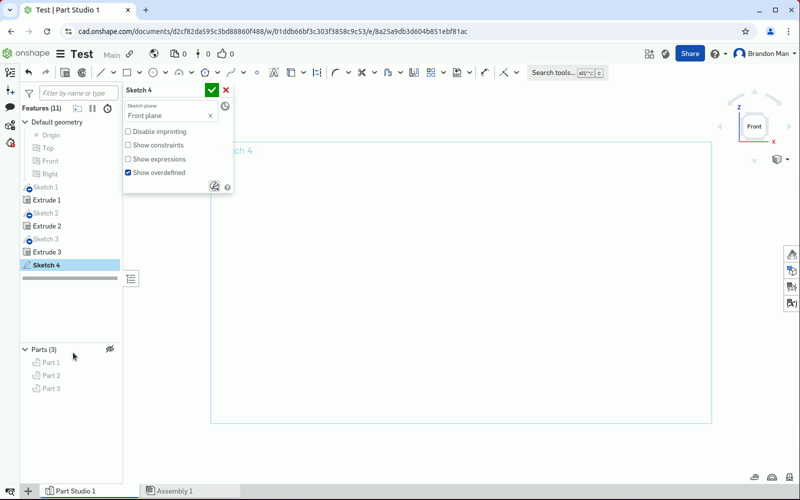
key_down(shift)
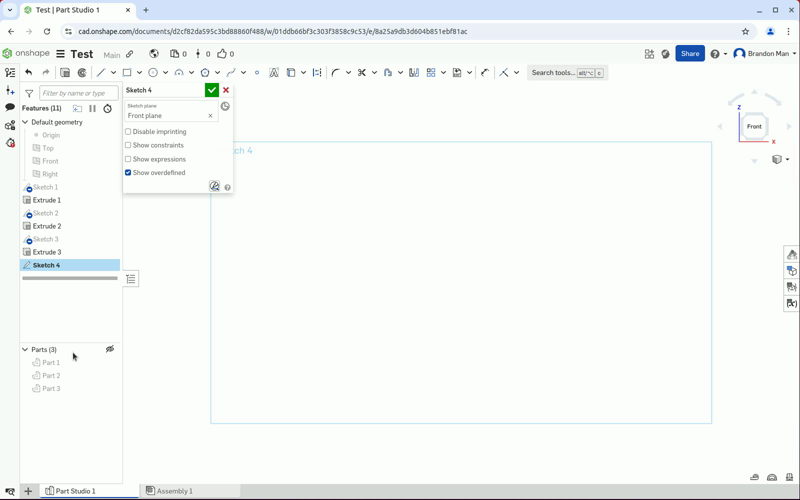
mouse_move(461, 282)
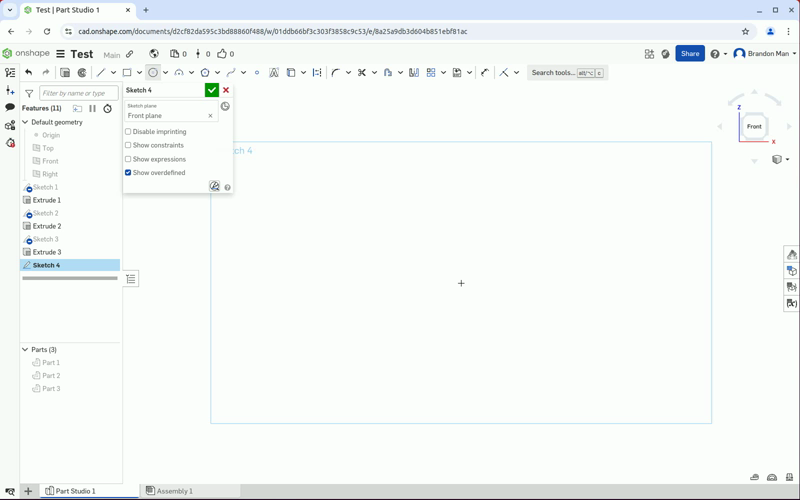
click(461, 282)
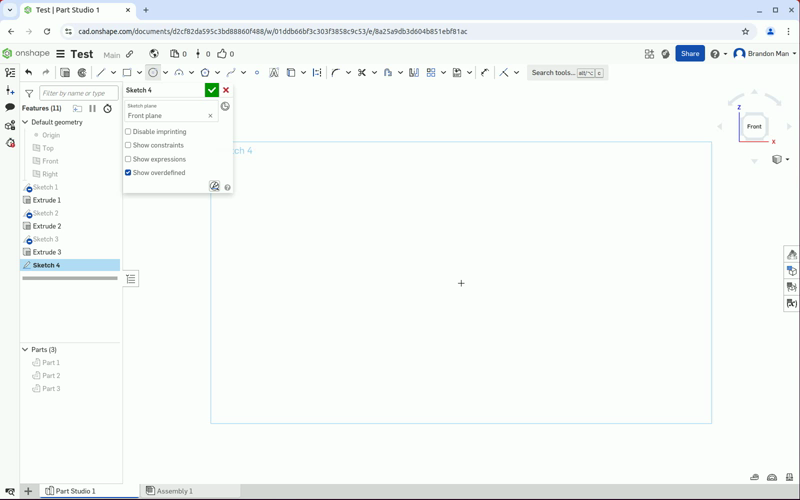
key_up(shift)
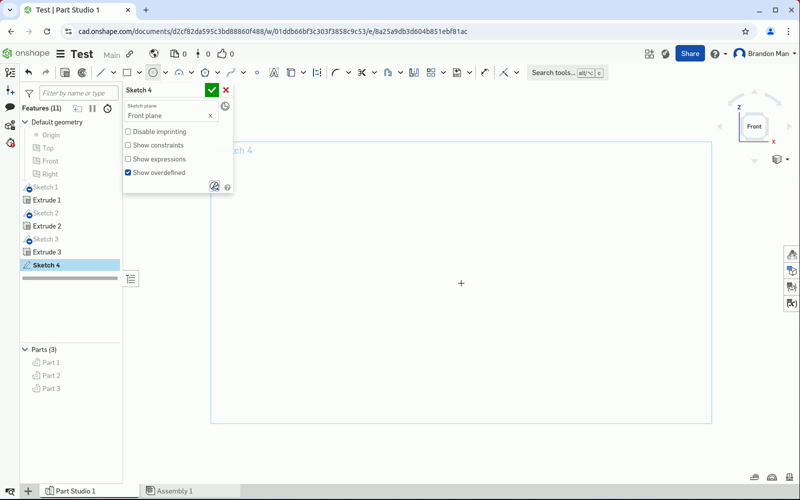
mouse_move(504, 282)
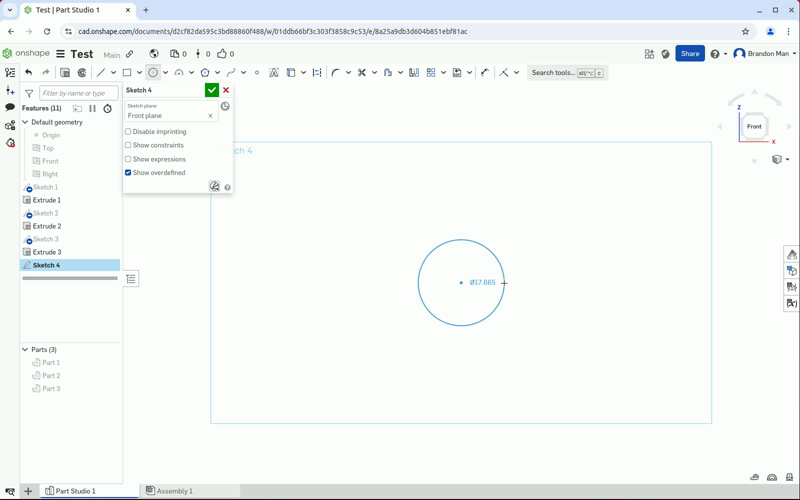
click(504, 282)
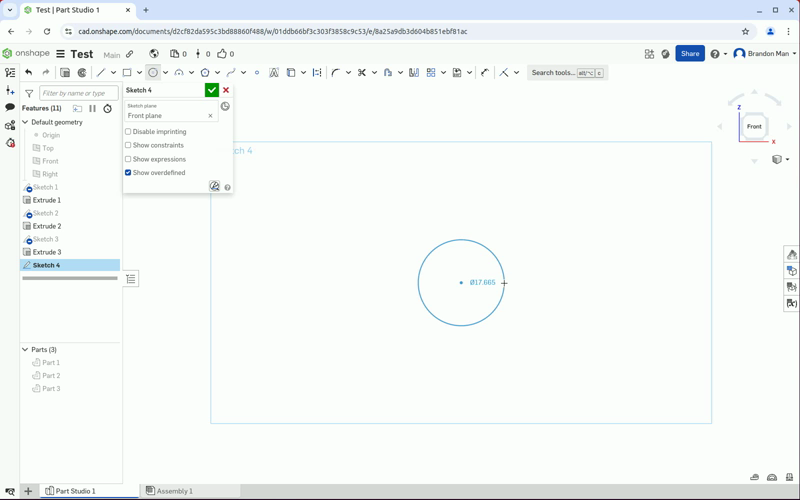
key(esc)
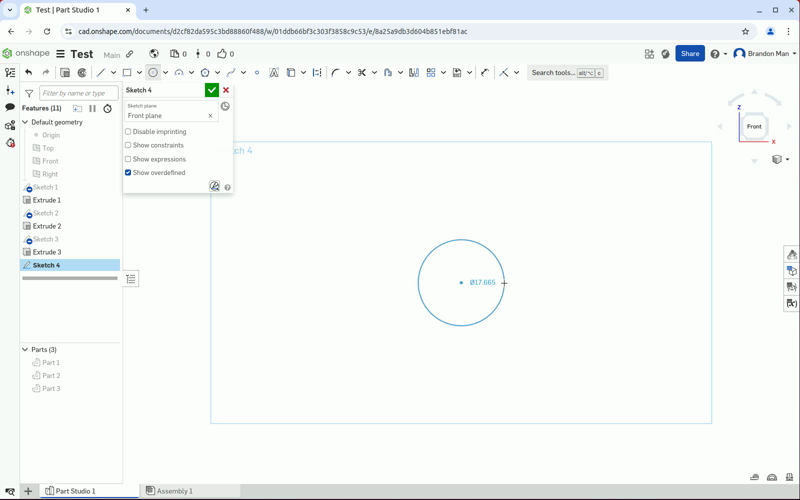
key(c)
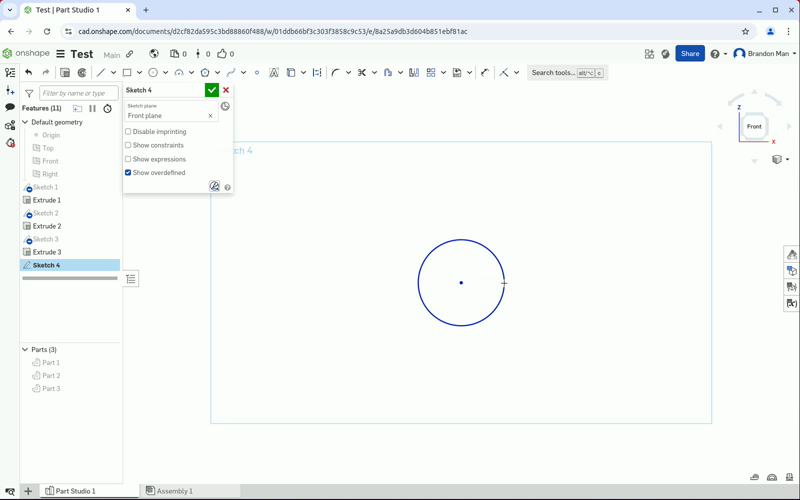
key_down(shift)
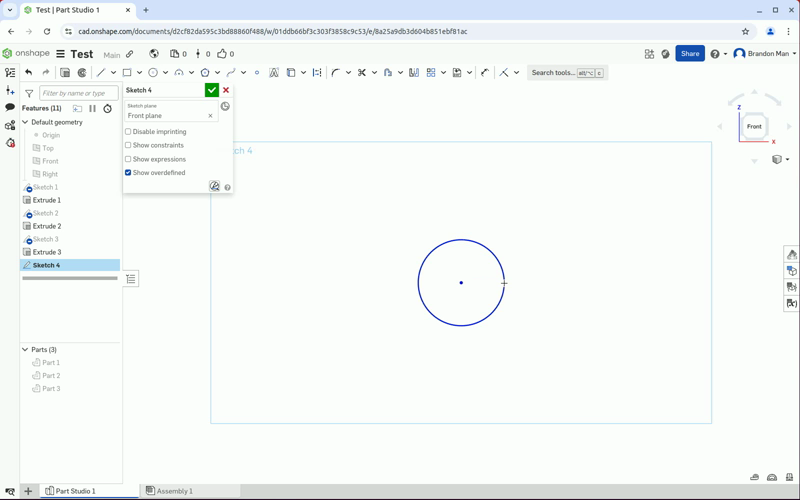
mouse_move(461, 282)
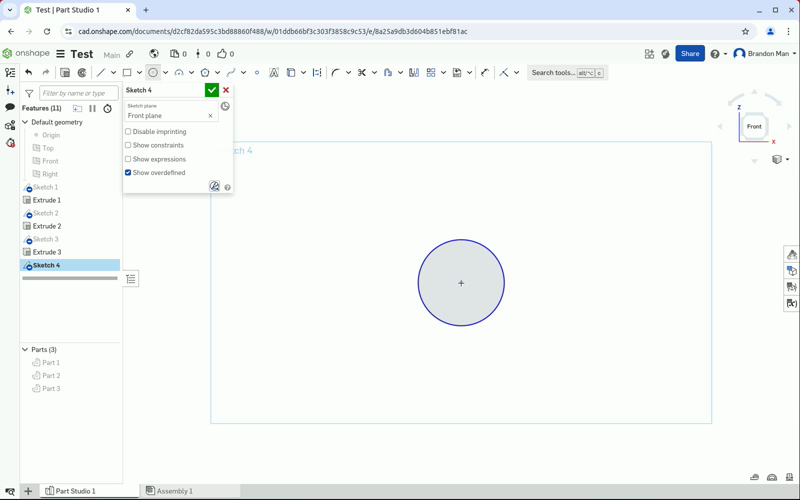
click(461, 282)
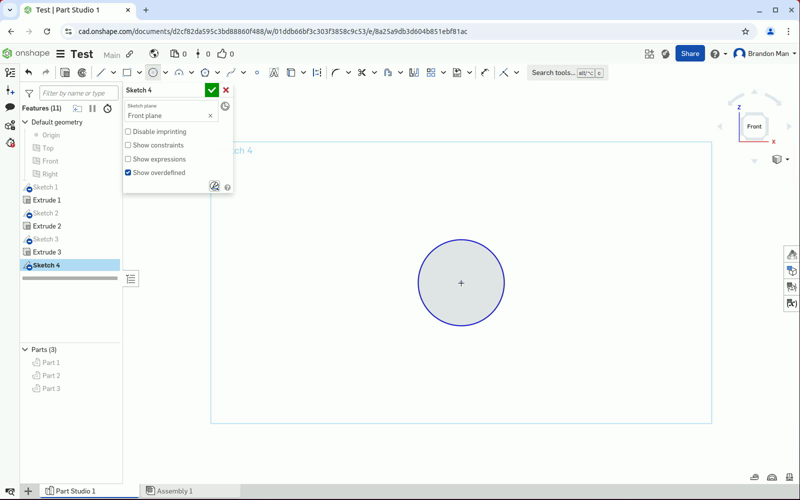
key_up(shift)
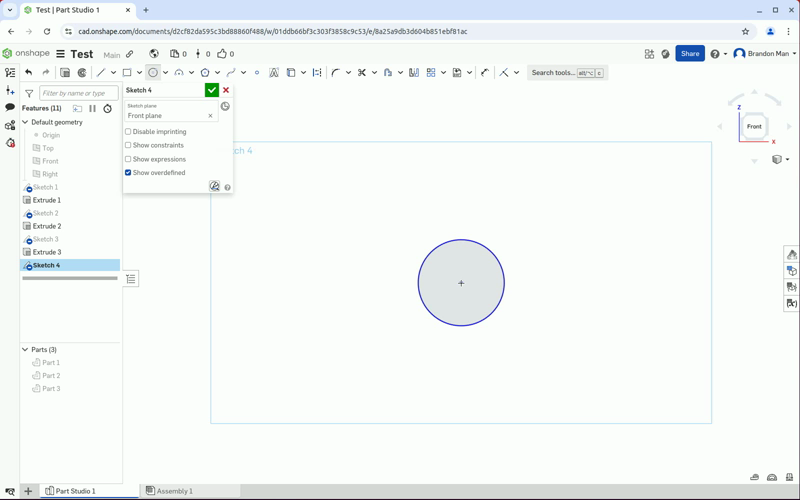
mouse_move(497, 282)
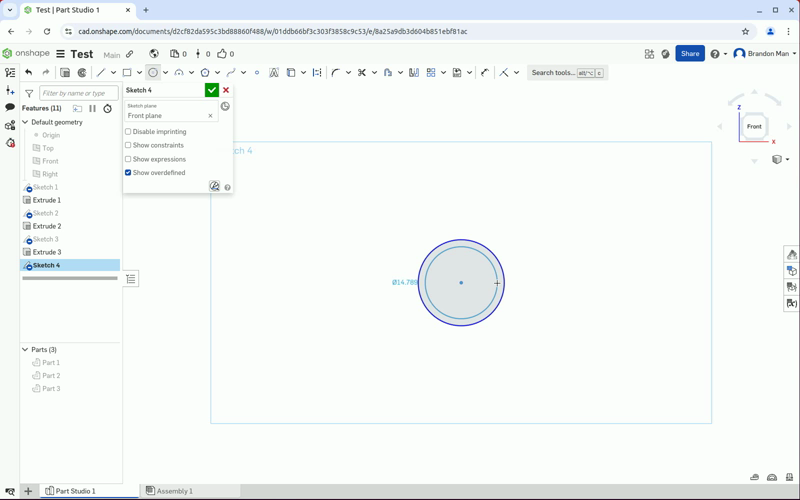
click(497, 282)
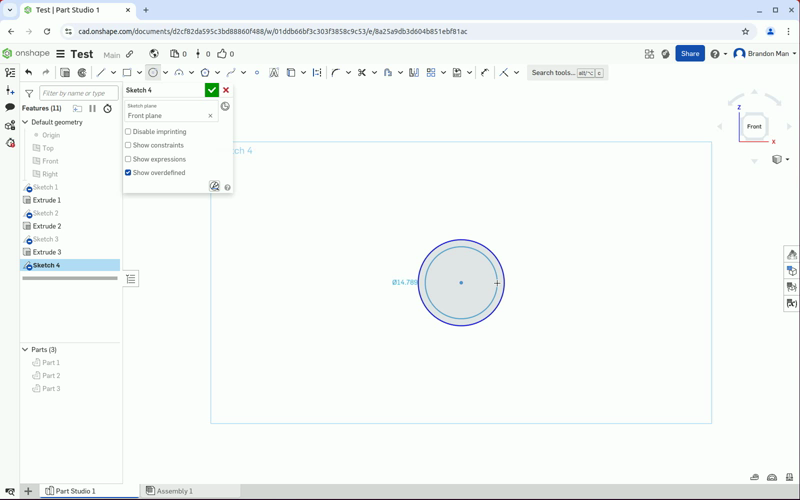
key(esc)
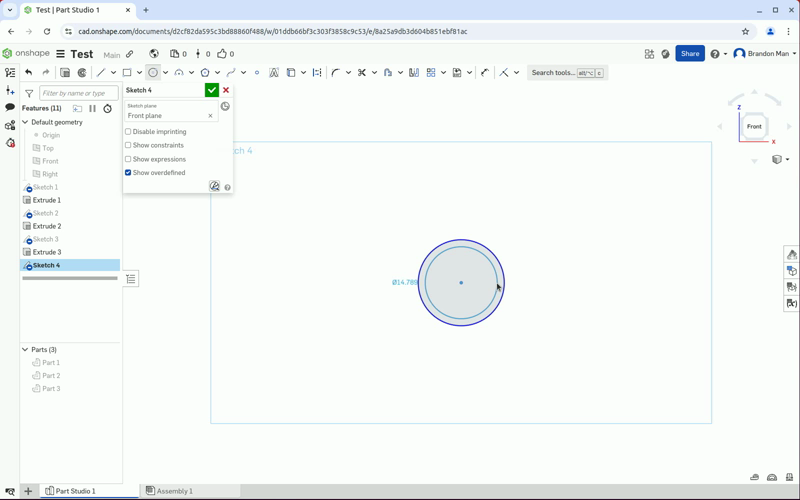
mouse_move(470, 321)
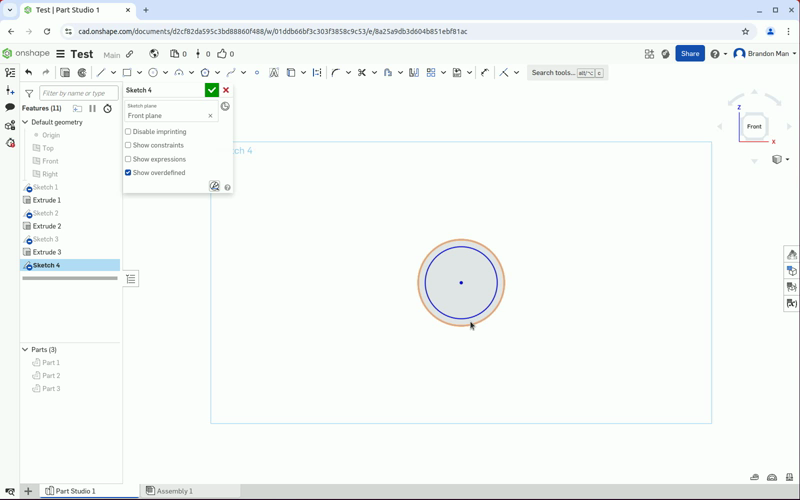
scroll(6)
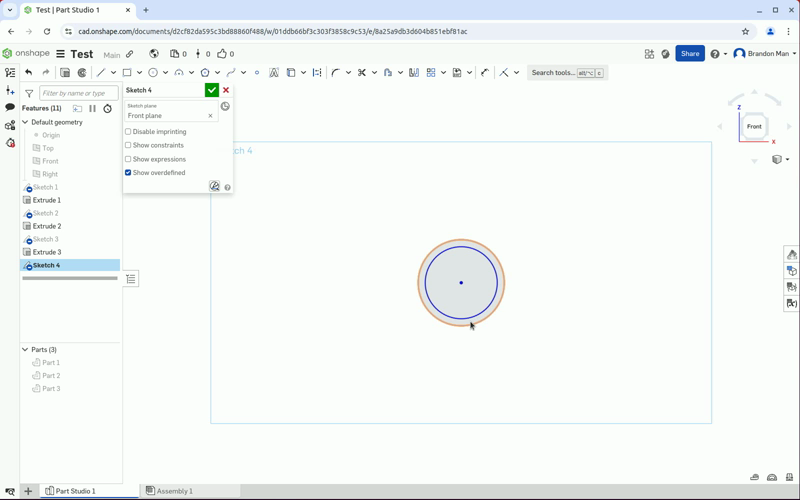
scroll(6)
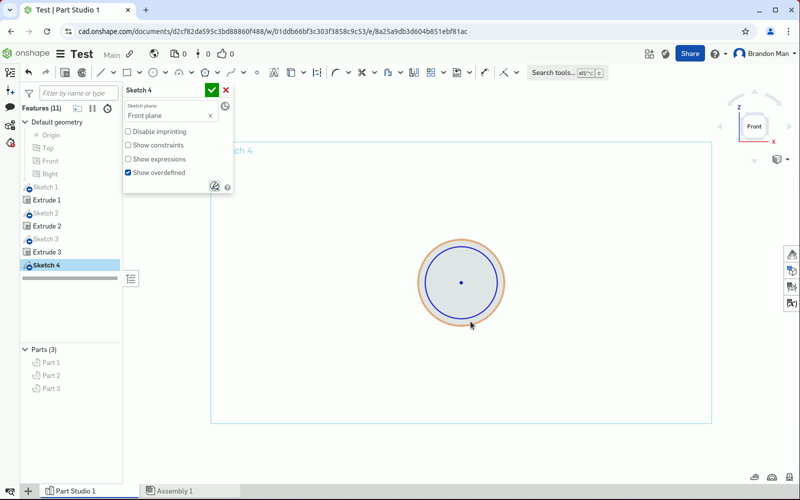
scroll(6)
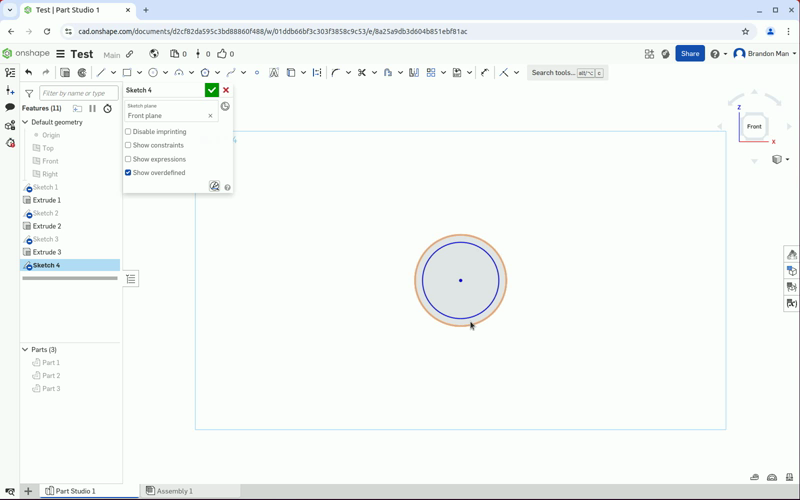
scroll(6)
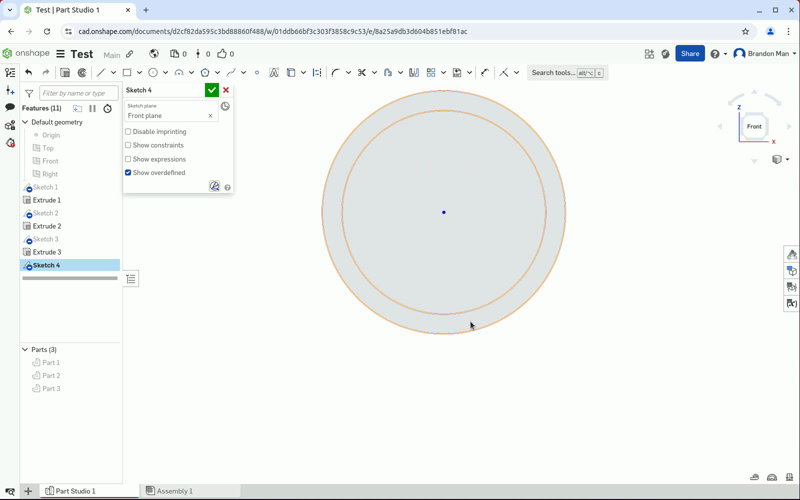
scroll(6)
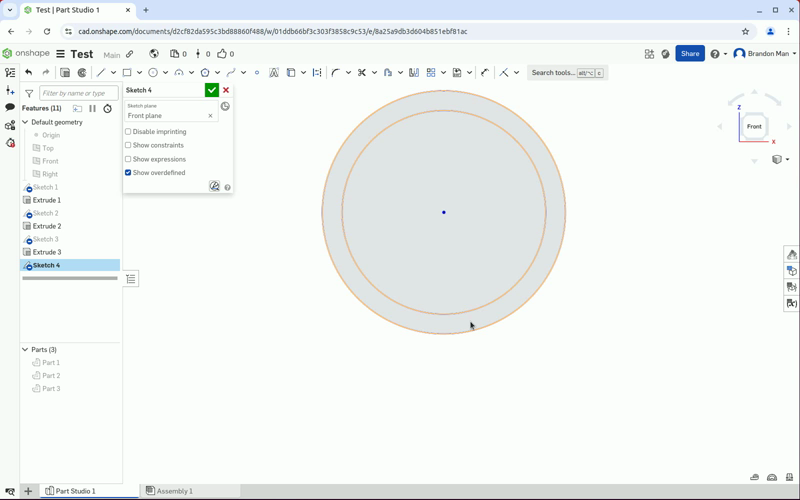
scroll(6)
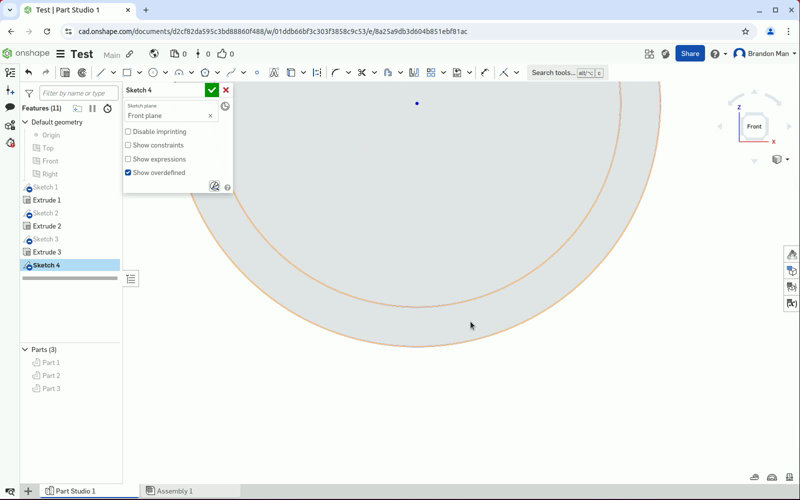
scroll(6)
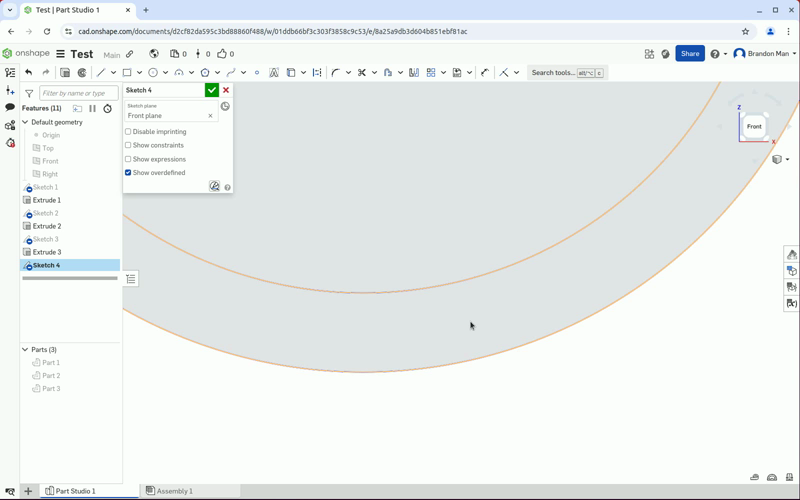
click(470, 321)
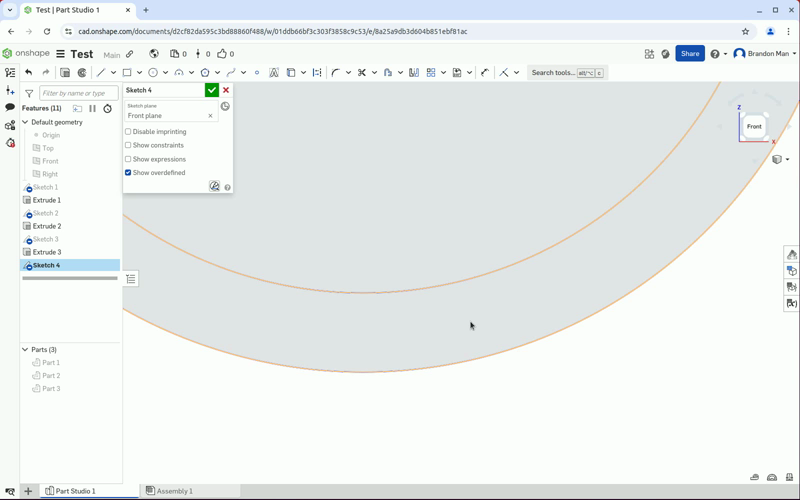
scroll(-6)
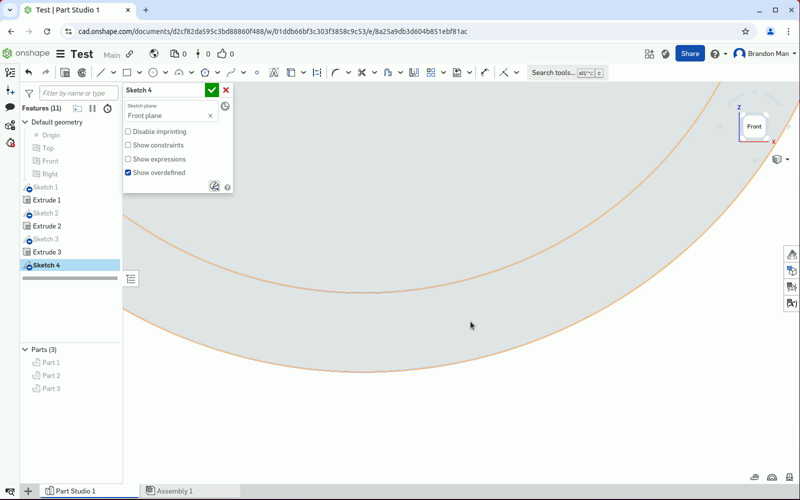
scroll(-6)
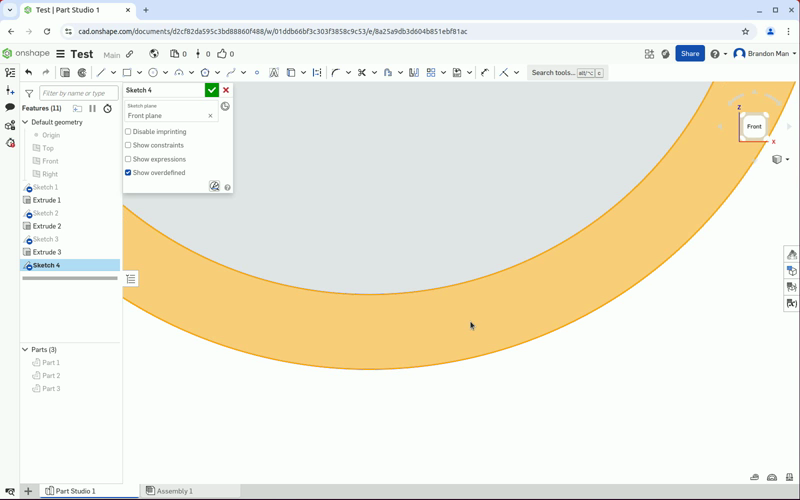
scroll(-6)
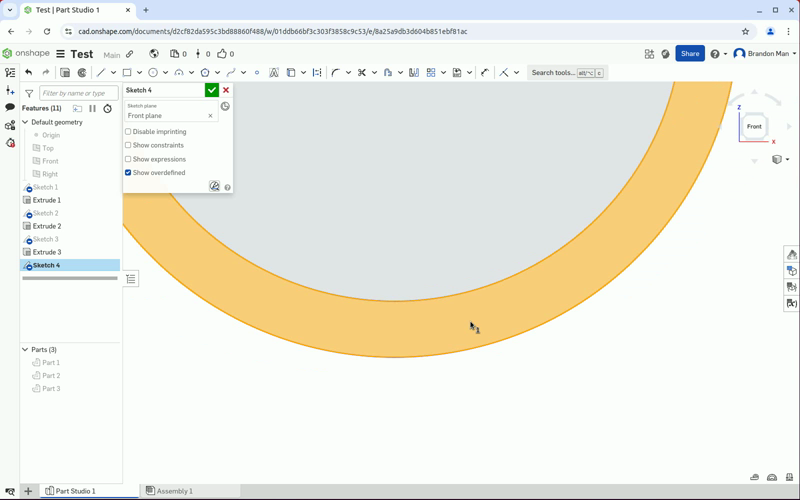
scroll(-6)
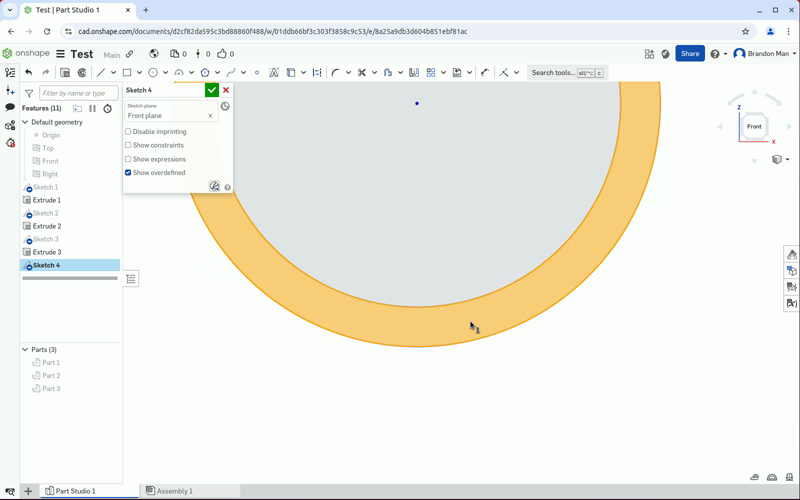
scroll(-6)
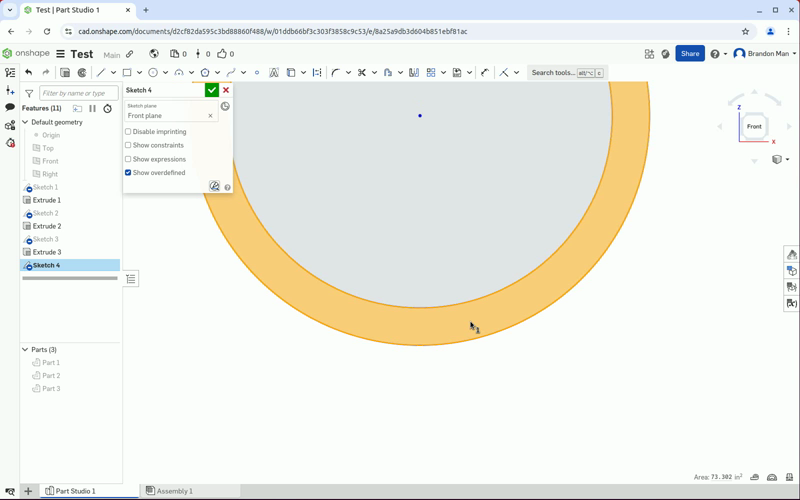
scroll(-6)
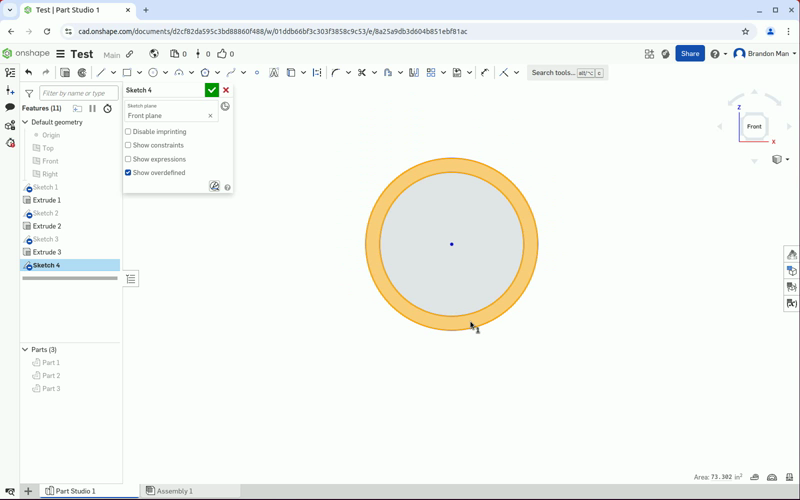
scroll(-6)
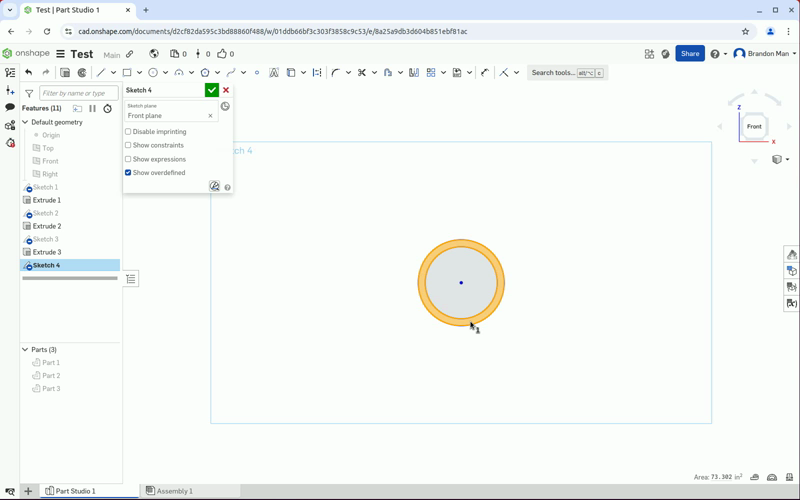
mouse_move(73, 352)
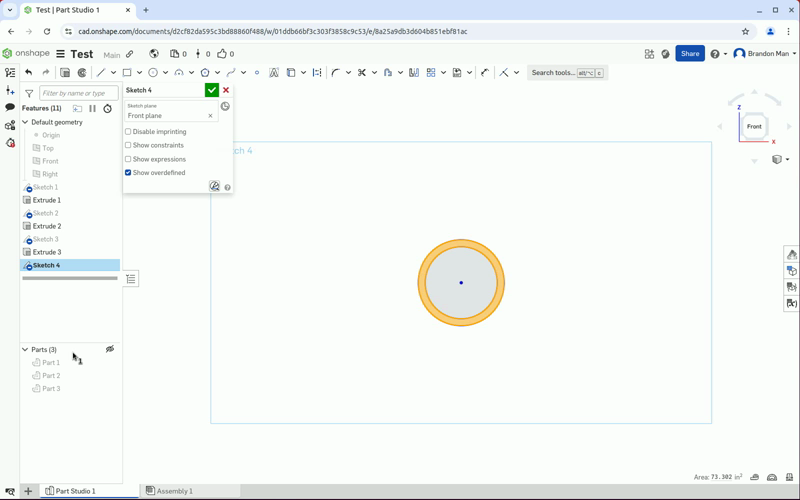
key(shift+y)
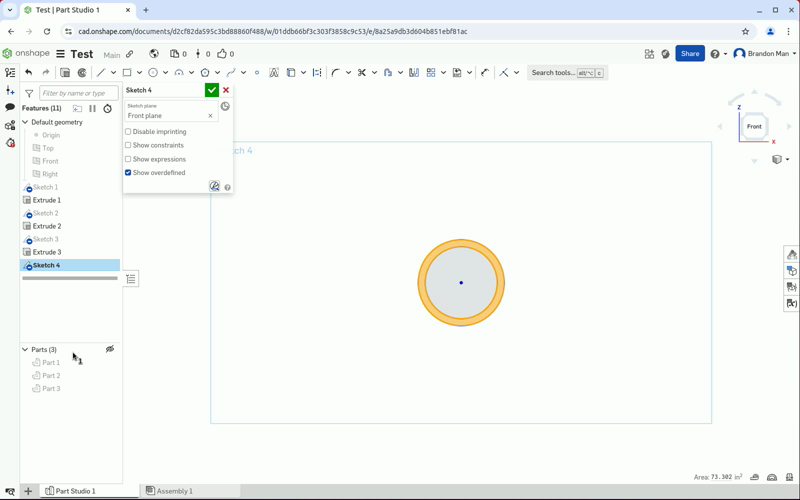
key(shift+e)
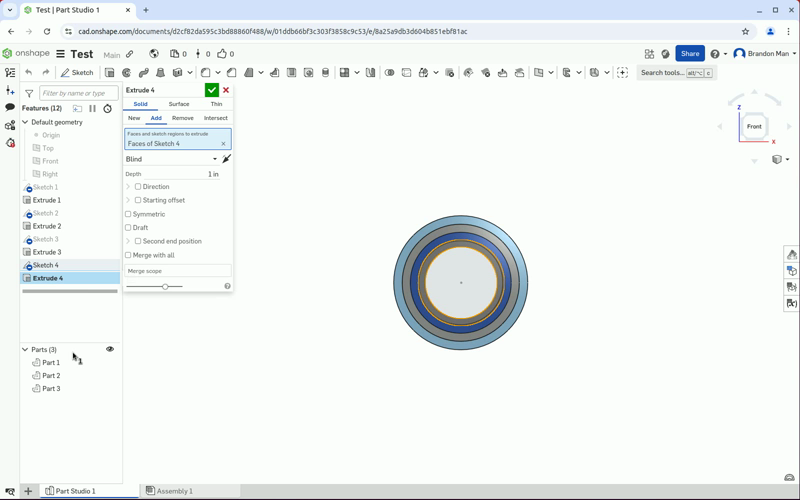
mouse_move(143, 106)
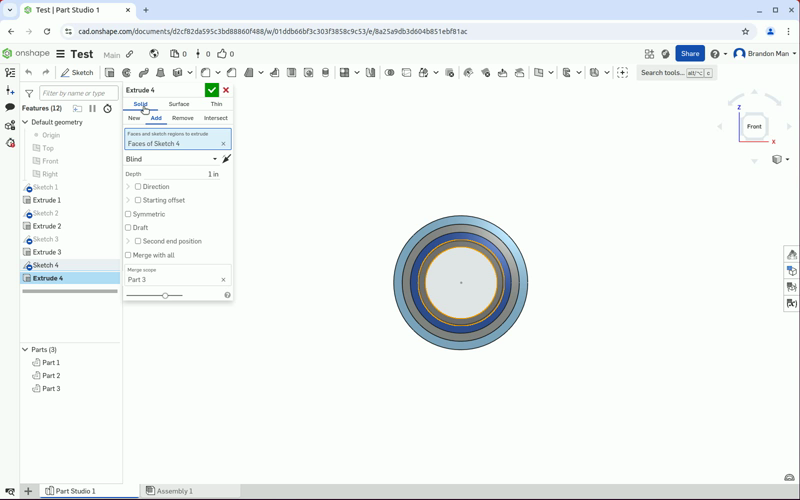
click(143, 106)
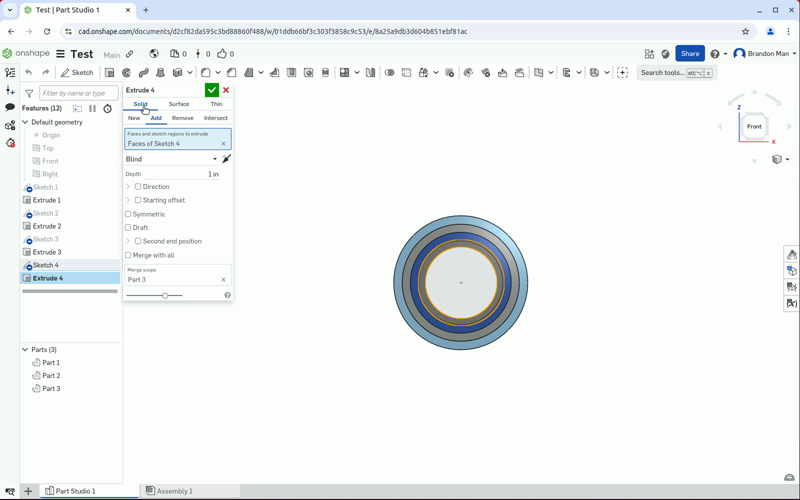
mouse_move(137, 120)
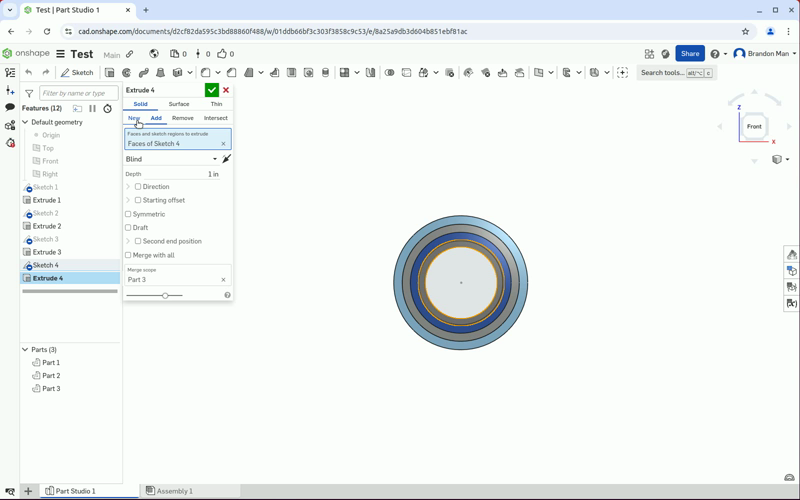
click(137, 120)
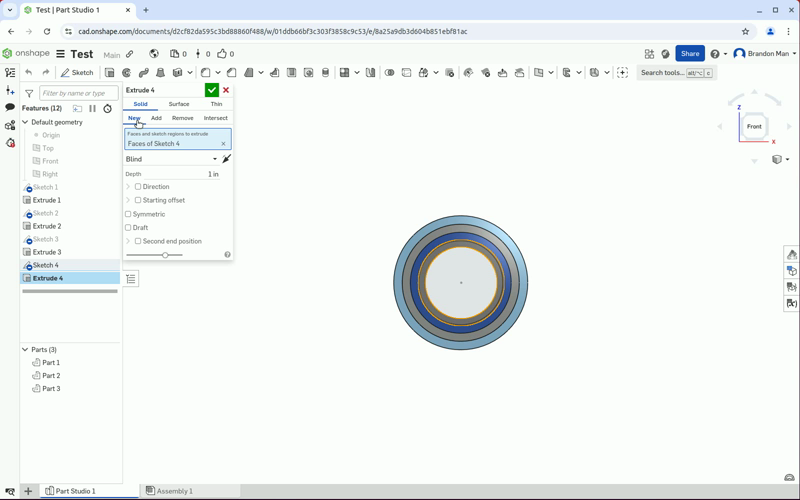
key(tab, 4)
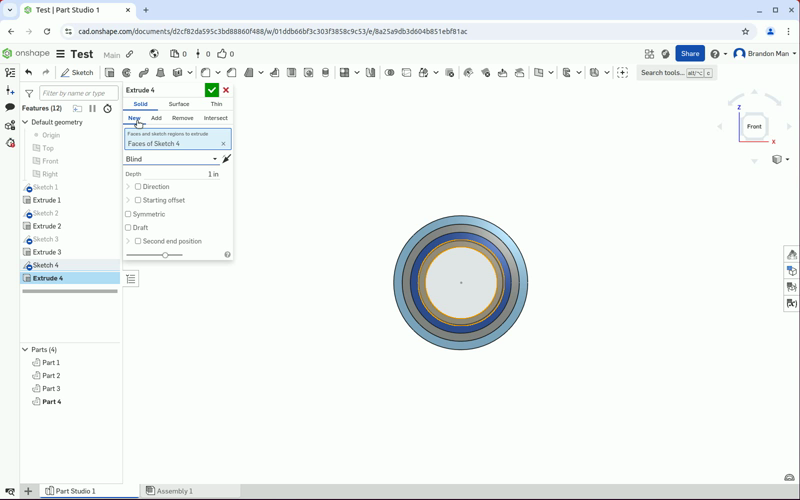
text(10.351)
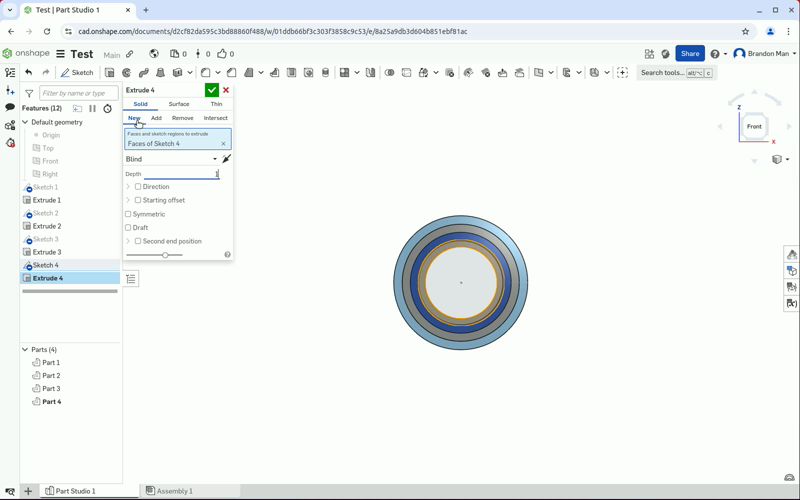
key(enter)
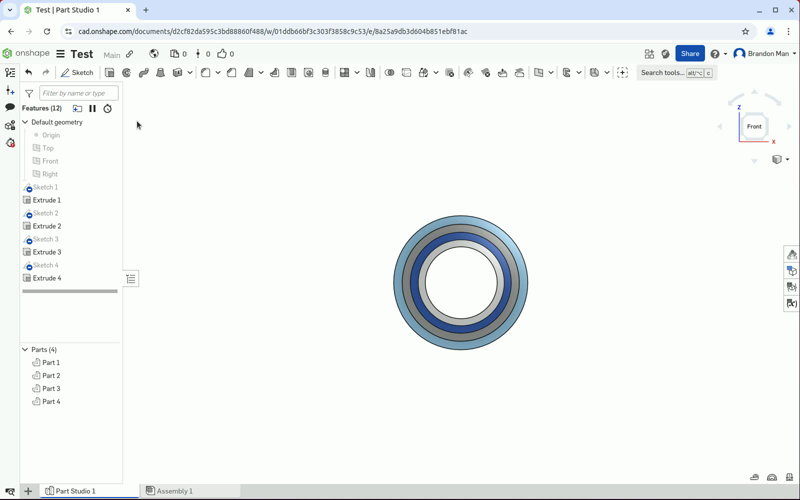
key(shift+h)
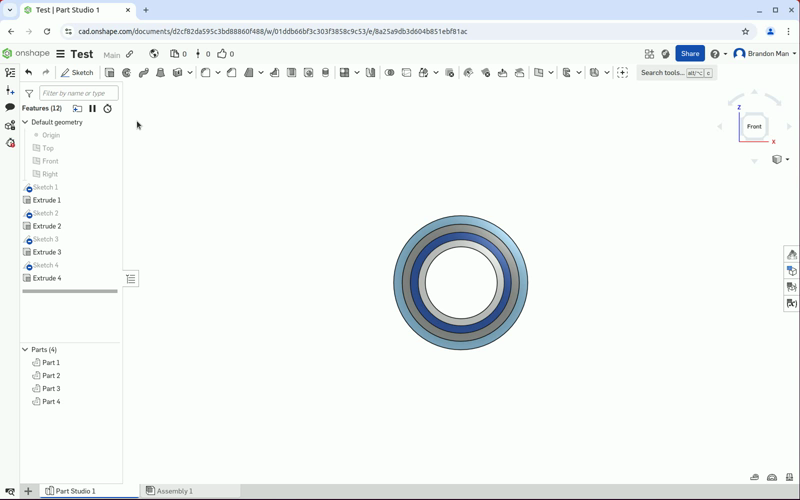
key(shift+h)
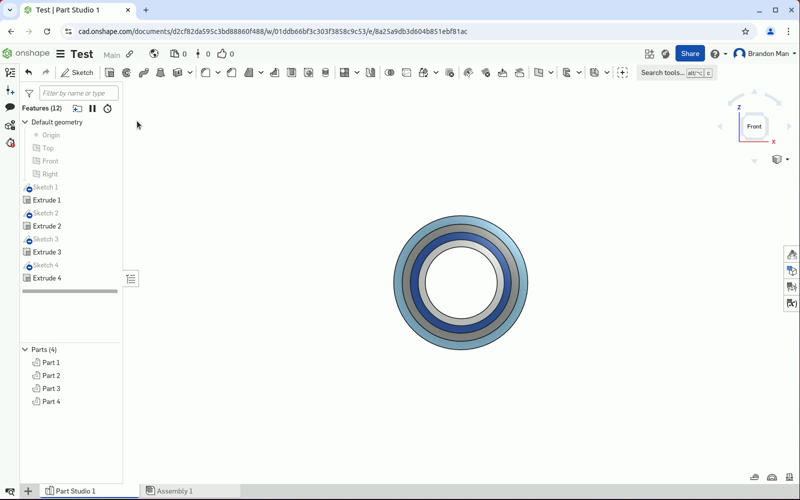
mouse_move(73, 189)
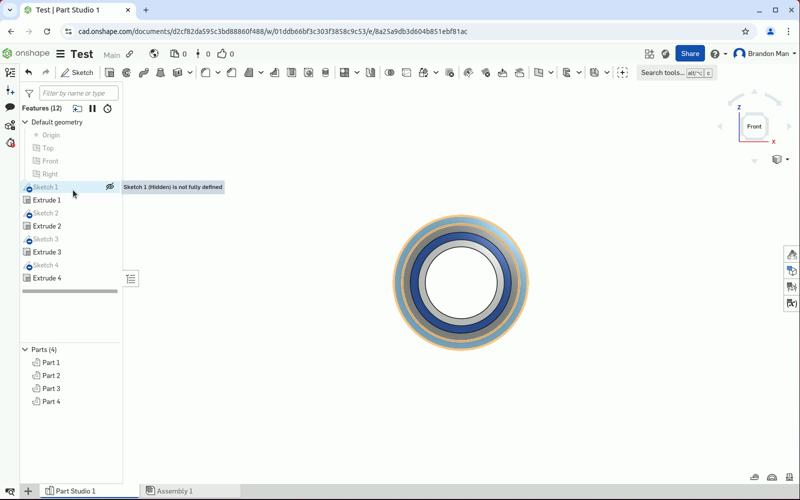
click(73, 189)
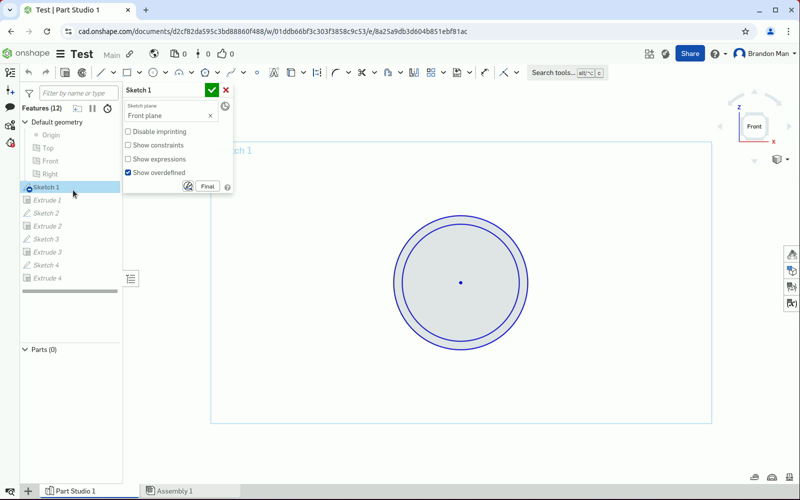
mouse_move(229, 92)
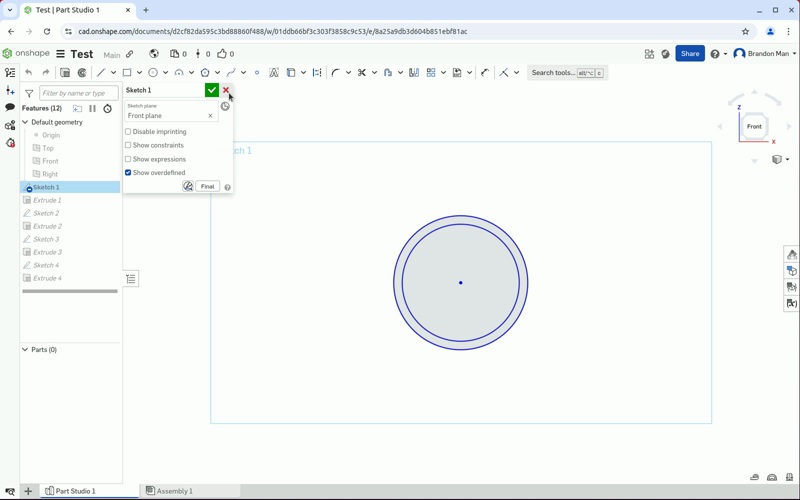
click(229, 92)
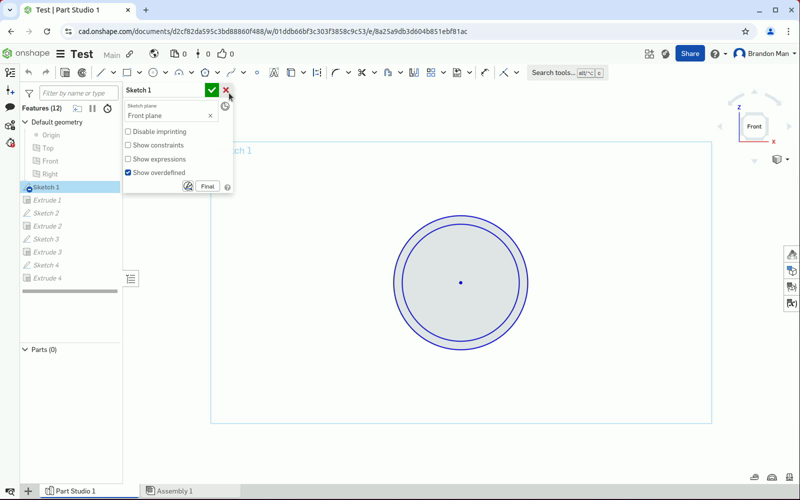
key(shift+s)
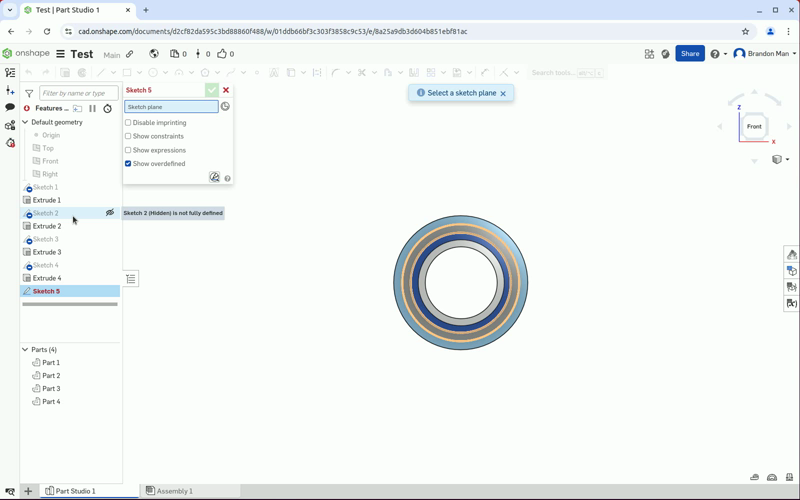
scroll(3)
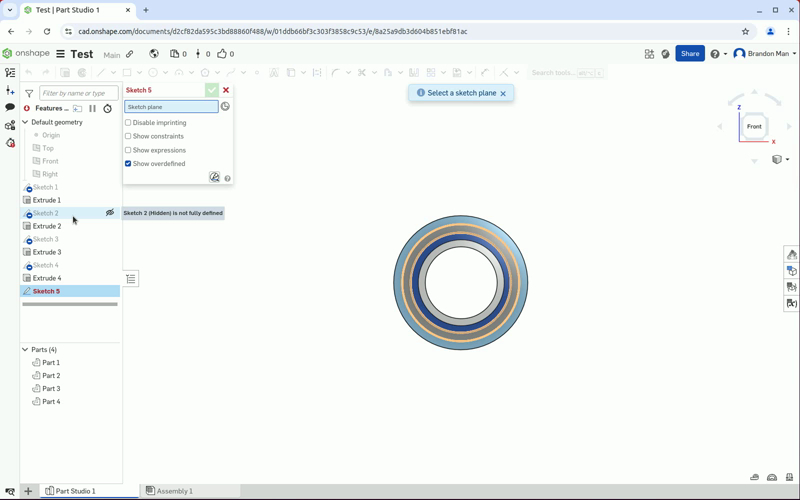
mouse_move(73, 163)
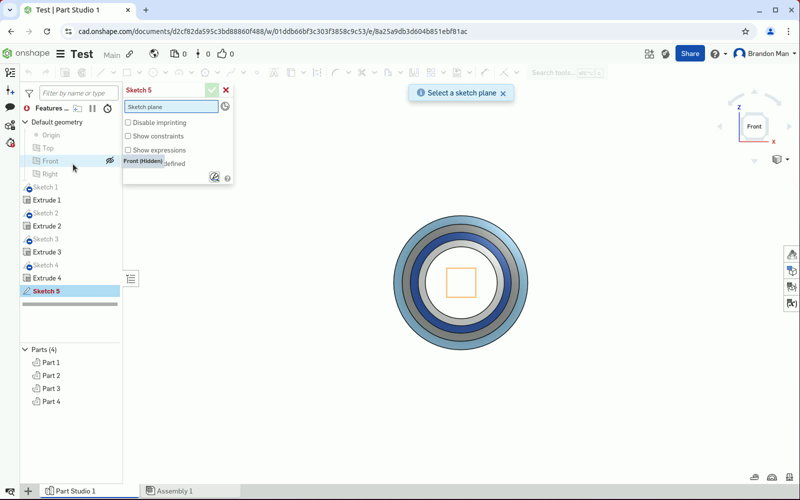
click(73, 163)
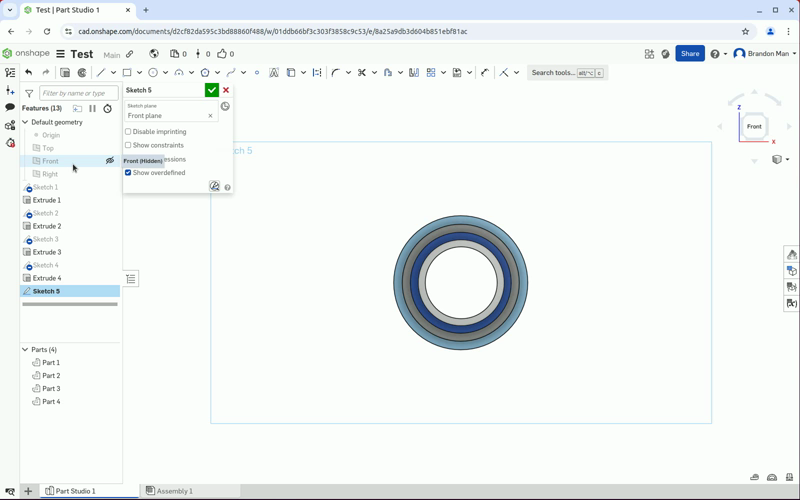
mouse_move(73, 352)
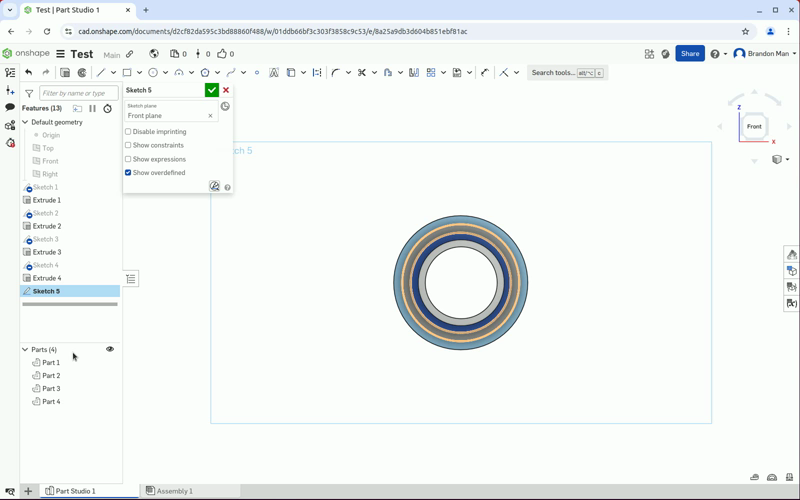
key(y)
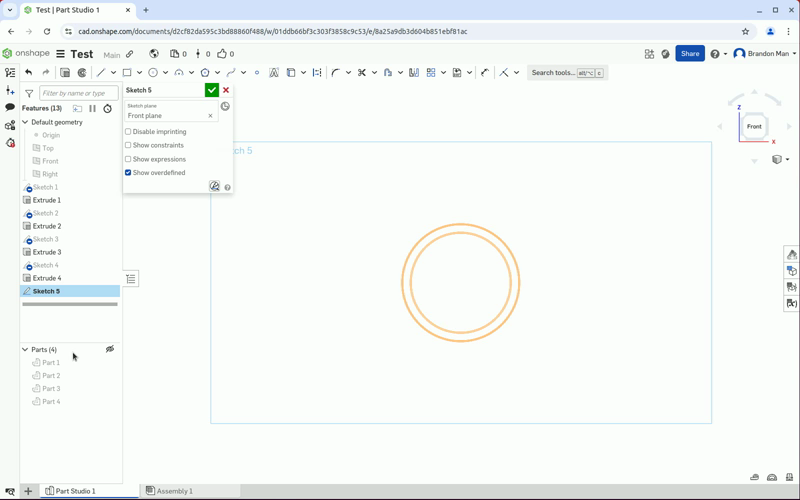
key(c)
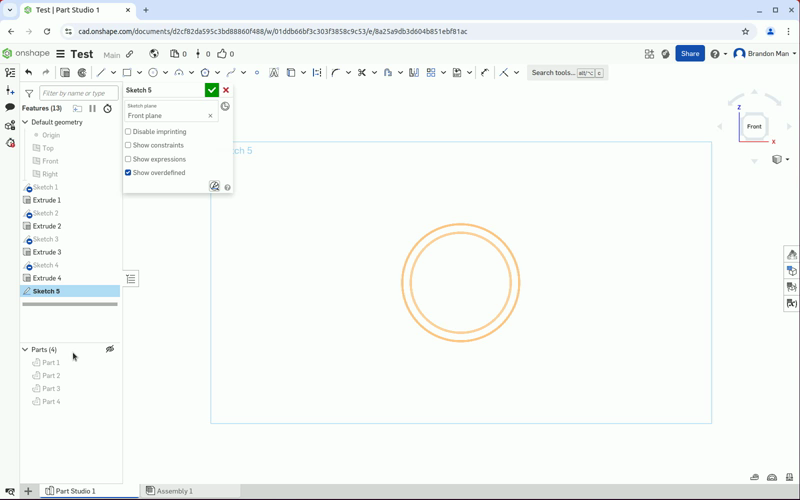
key_down(shift)
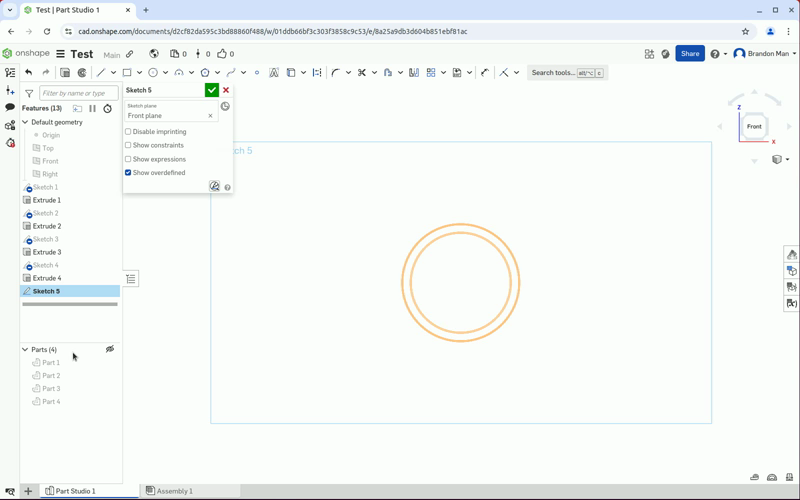
mouse_move(461, 282)
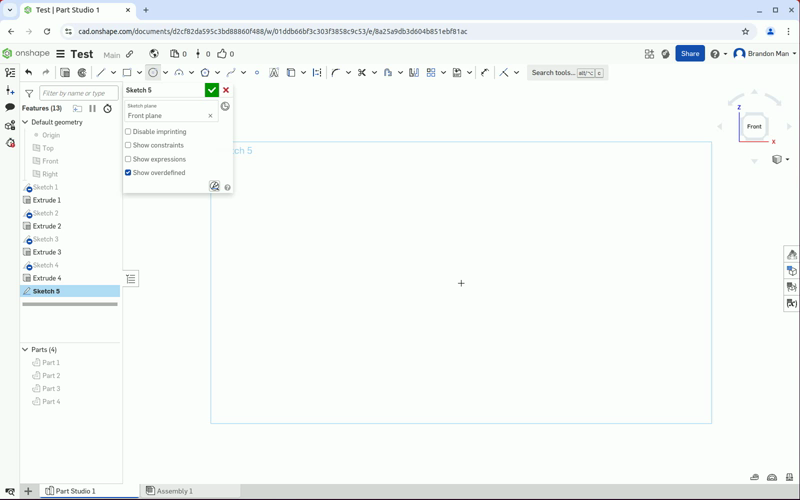
click(461, 282)
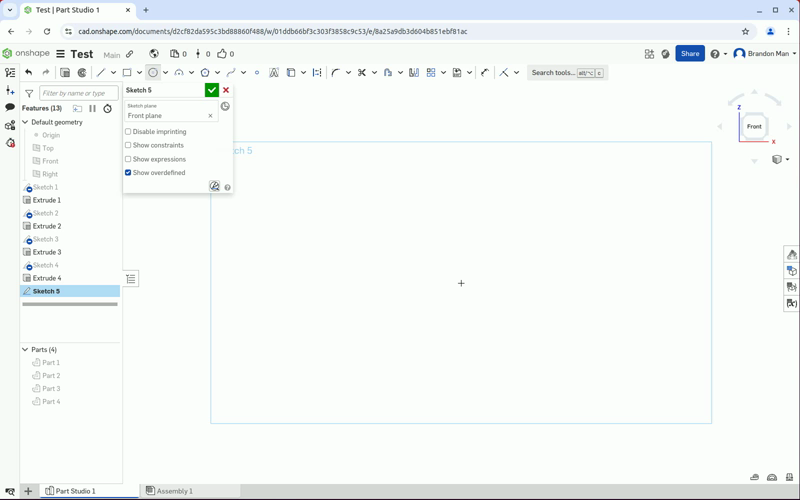
key_up(shift)
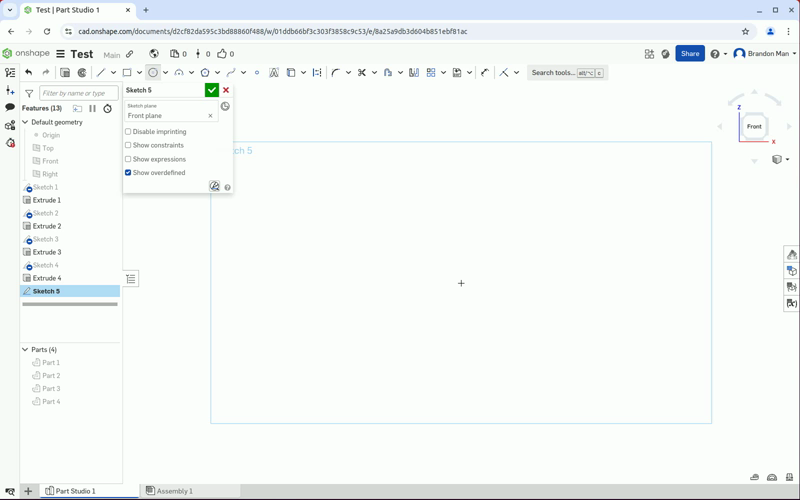
mouse_move(497, 282)
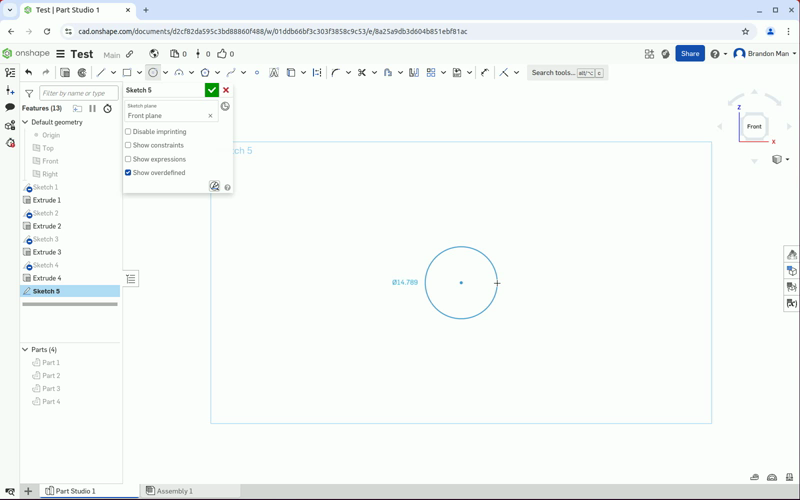
click(497, 282)
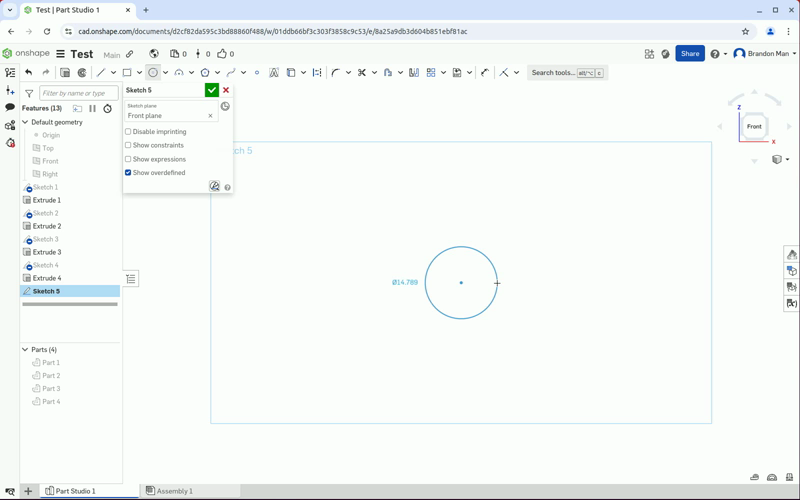
key(esc)
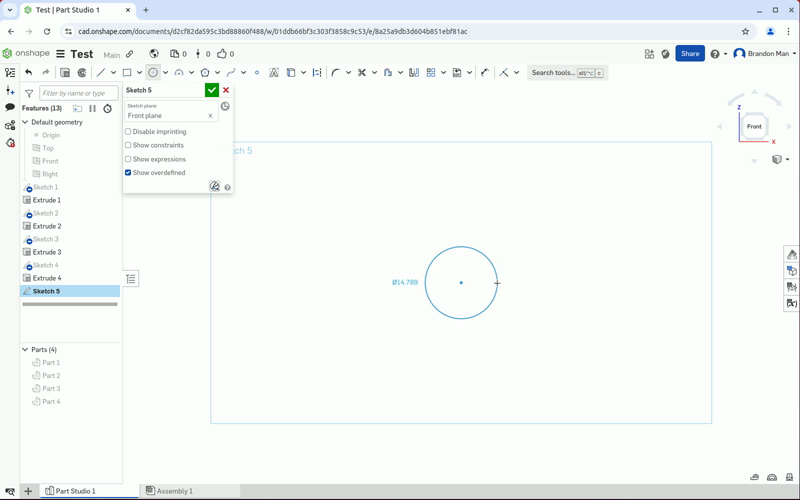
key(c)
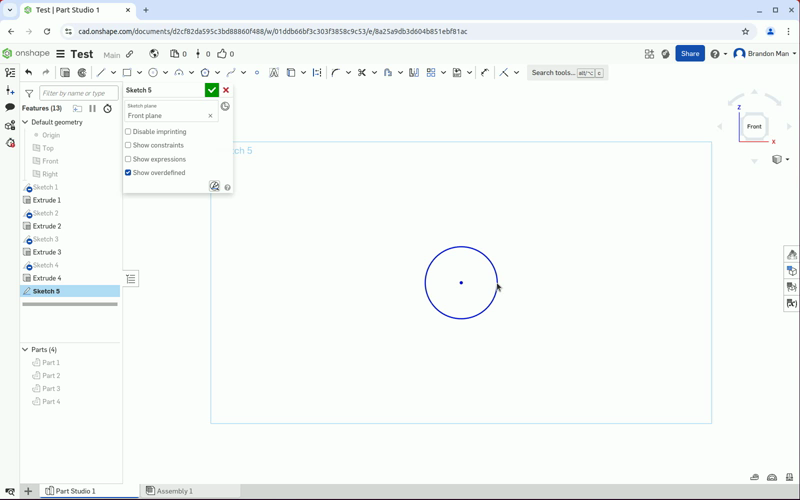
key_down(shift)
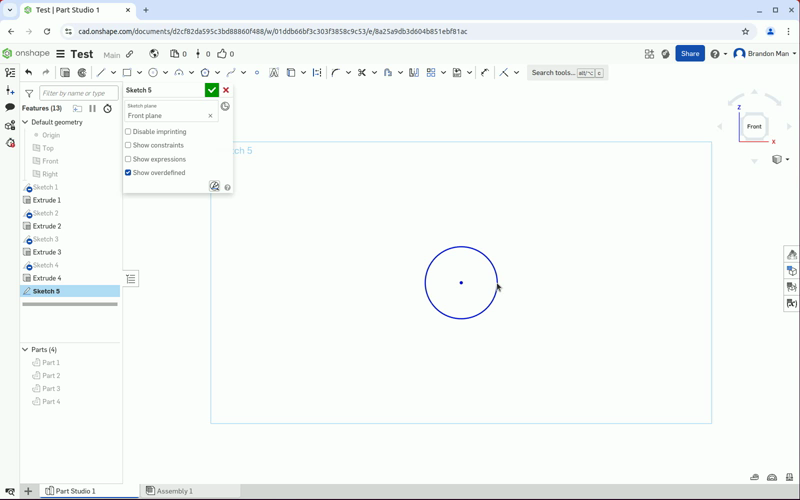
mouse_move(461, 282)
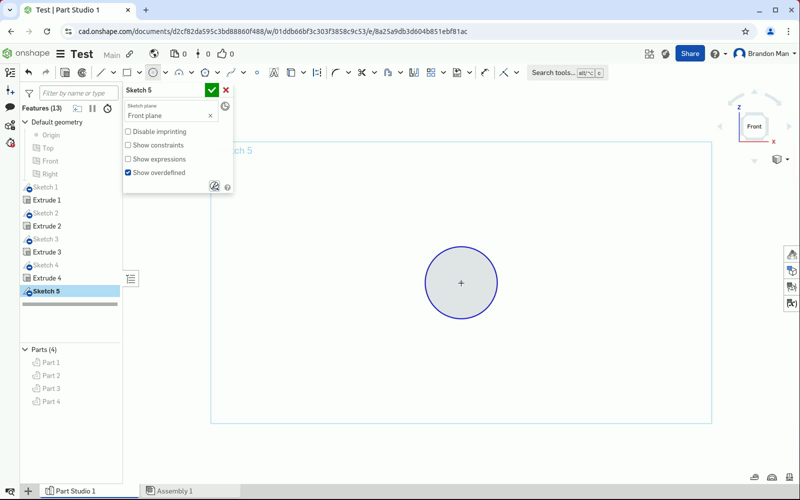
click(461, 282)
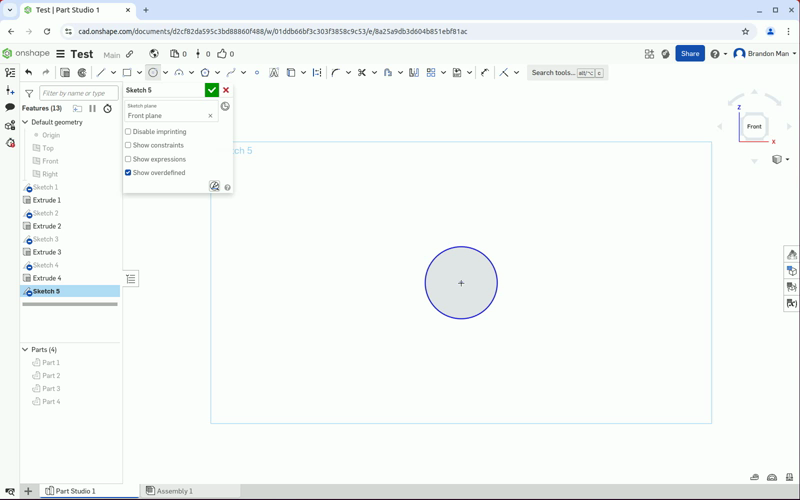
key_up(shift)
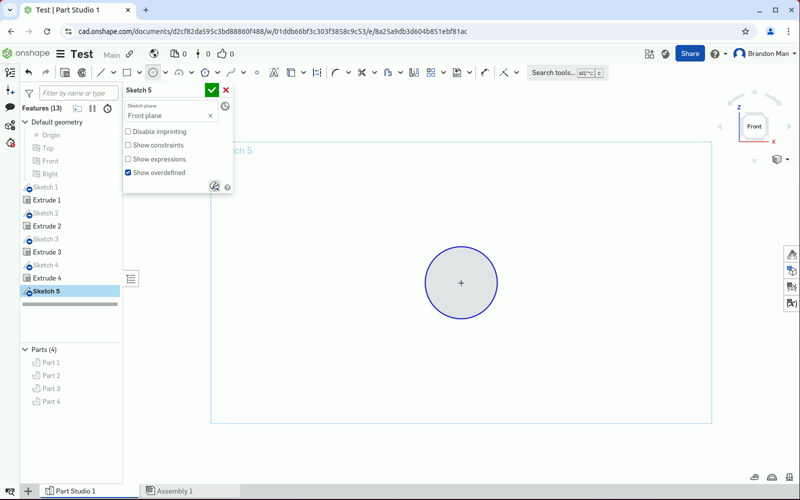
mouse_move(488, 282)
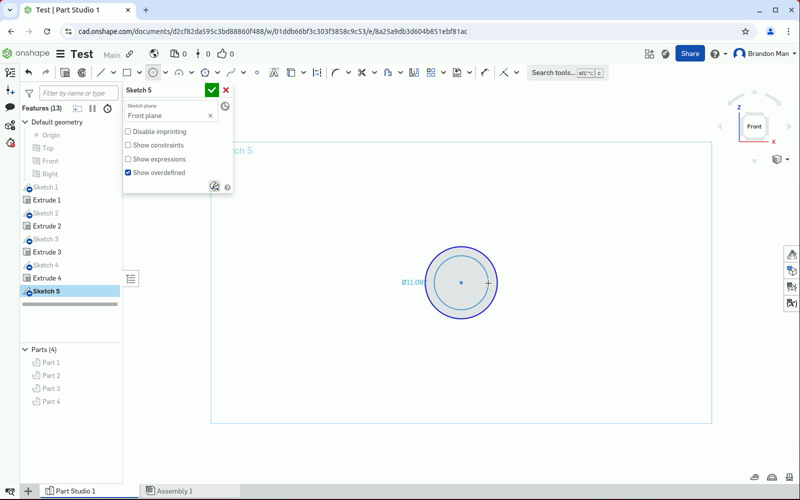
click(488, 282)
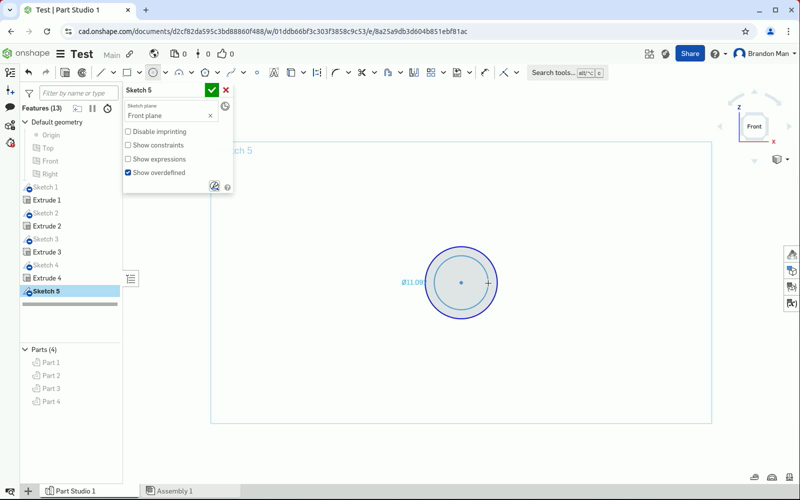
key(esc)
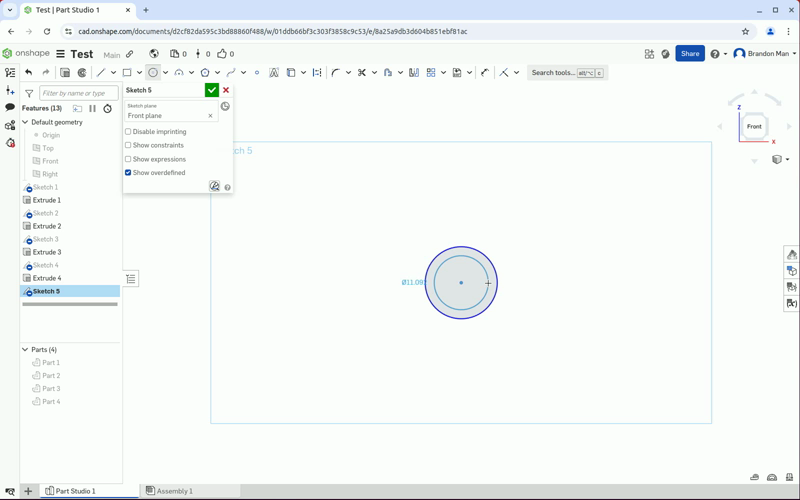
mouse_move(475, 252)
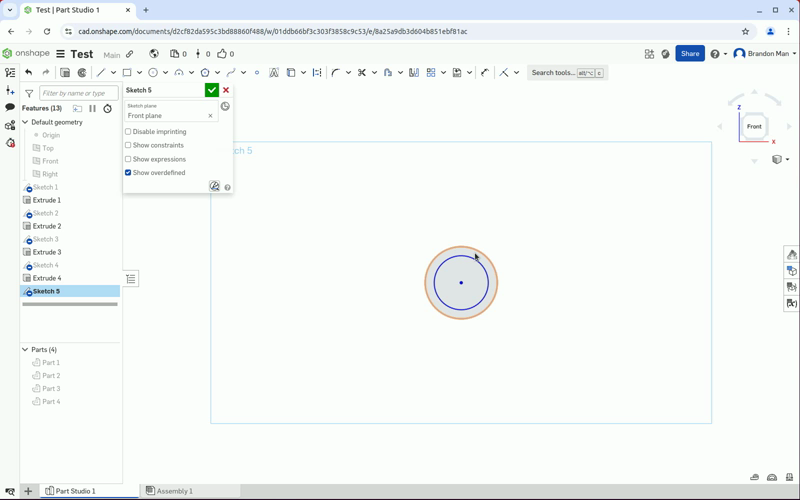
scroll(6)
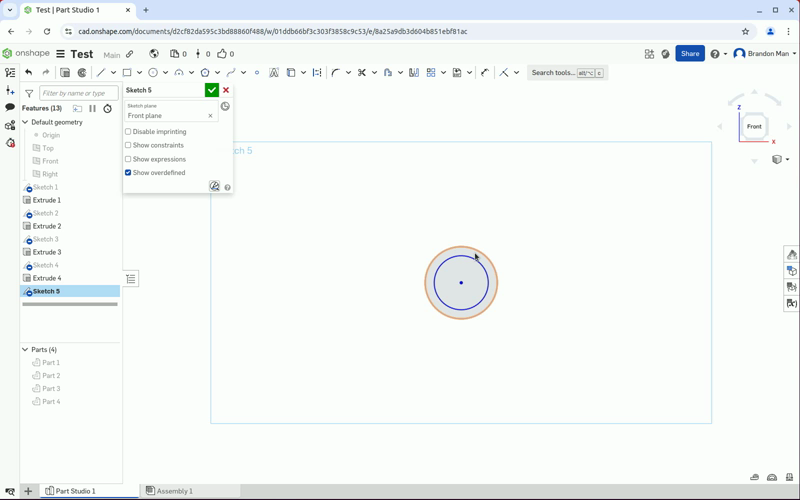
scroll(6)
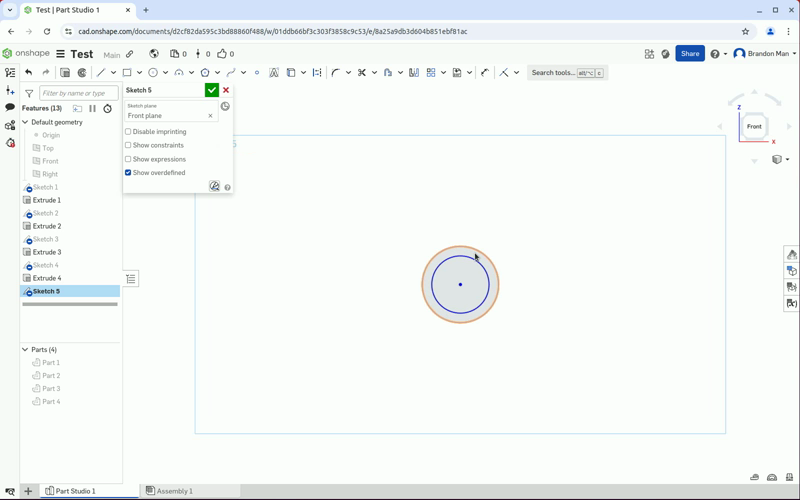
scroll(6)
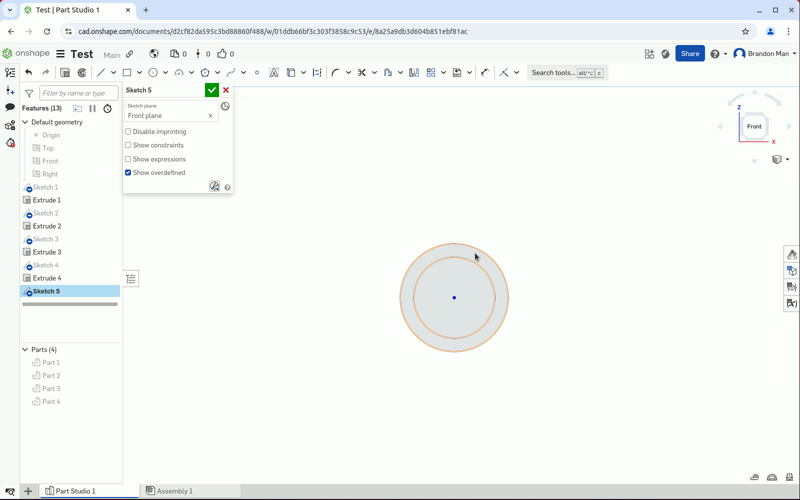
scroll(6)
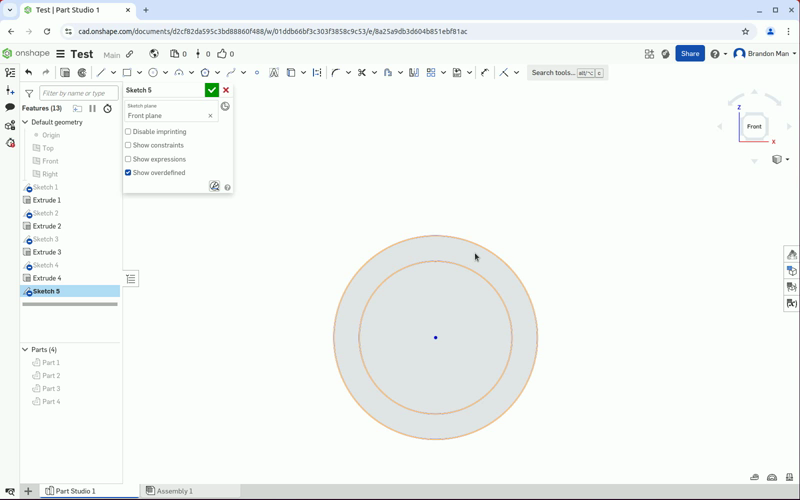
scroll(6)
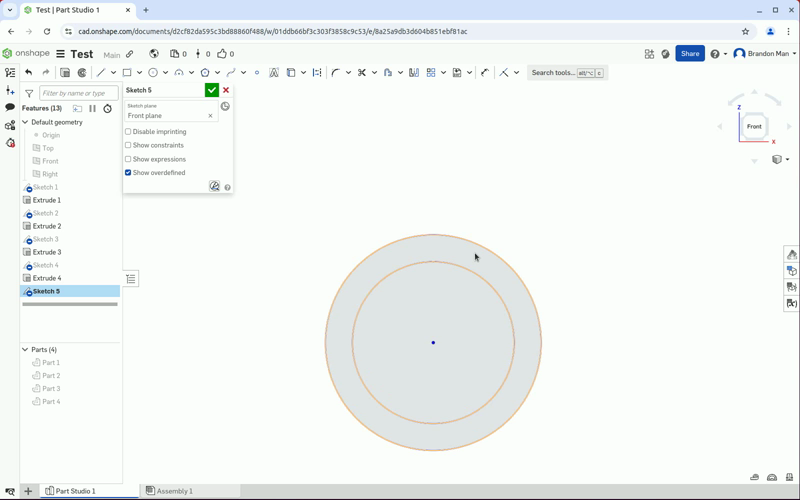
scroll(6)
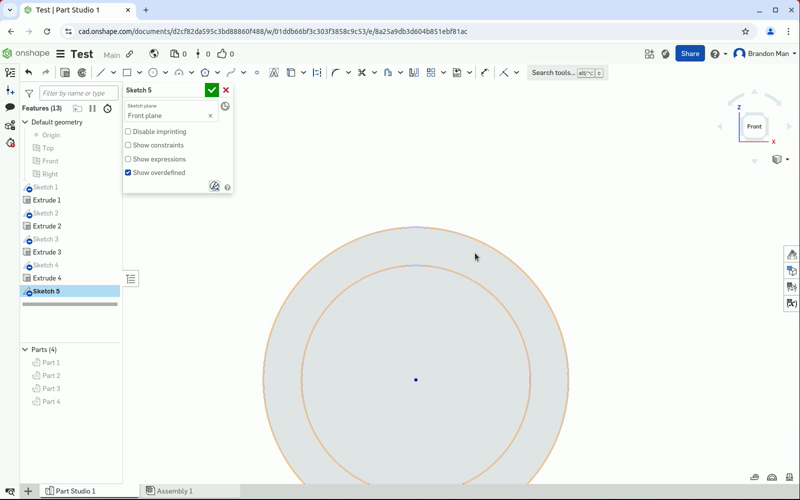
scroll(6)
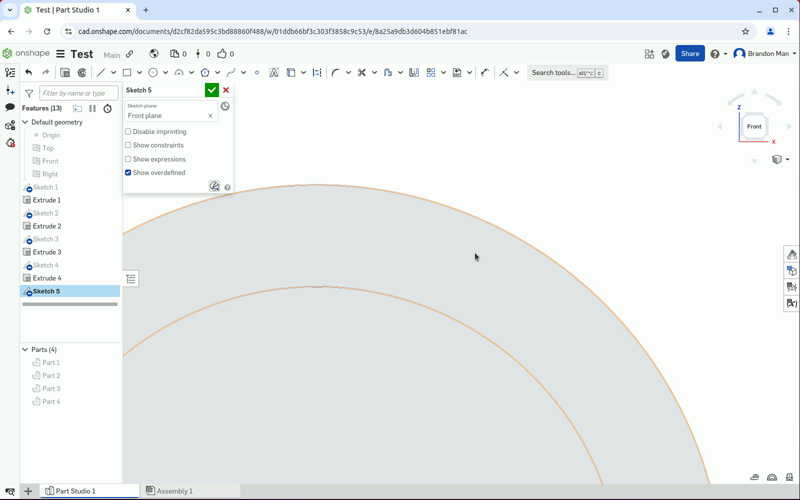
click(475, 252)
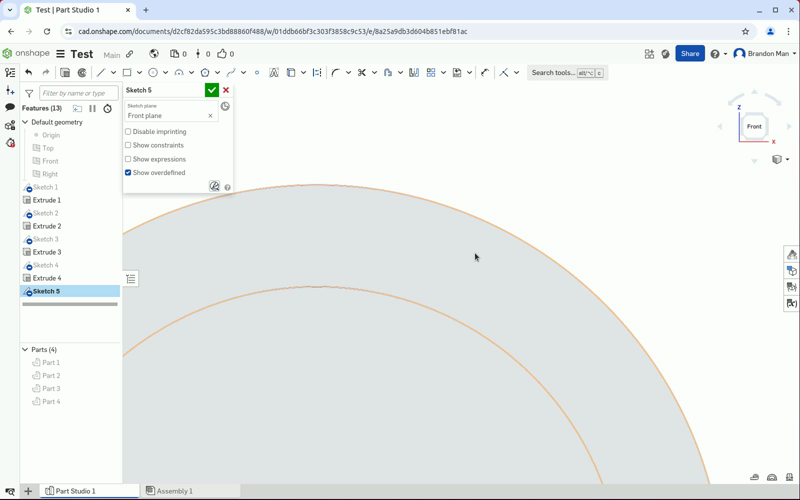
scroll(-6)
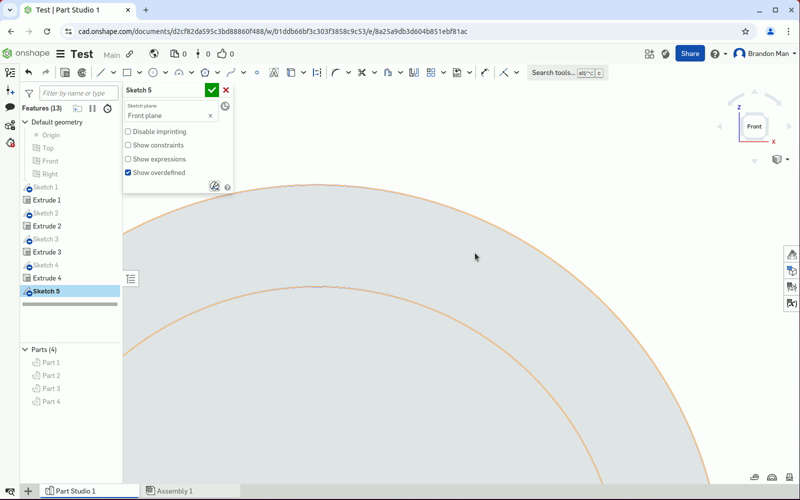
scroll(-6)
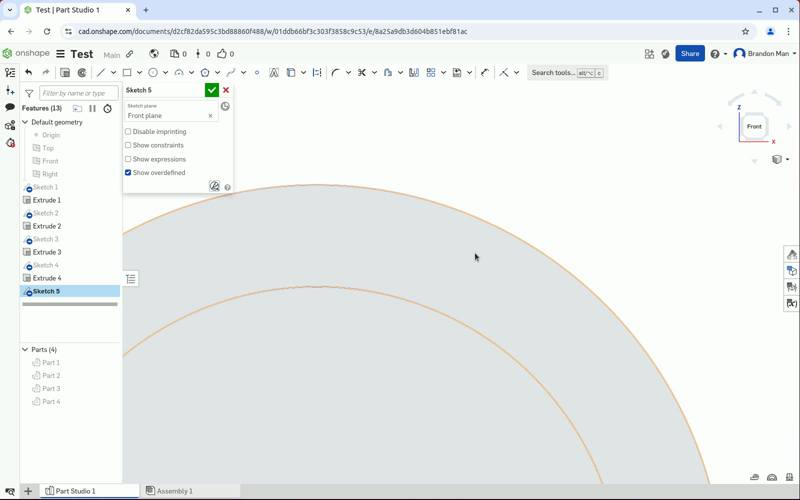
scroll(-6)
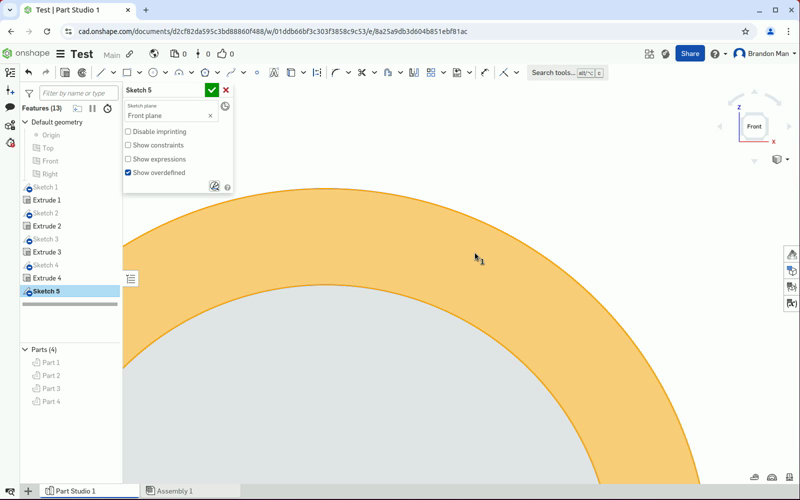
scroll(-6)
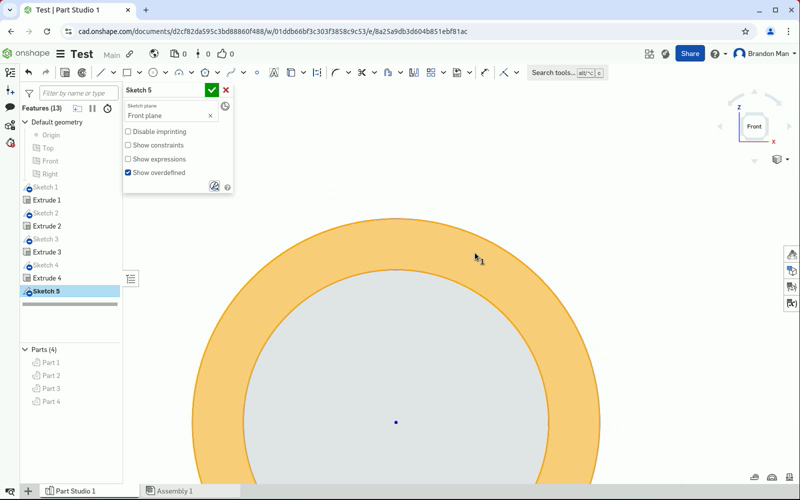
scroll(-6)
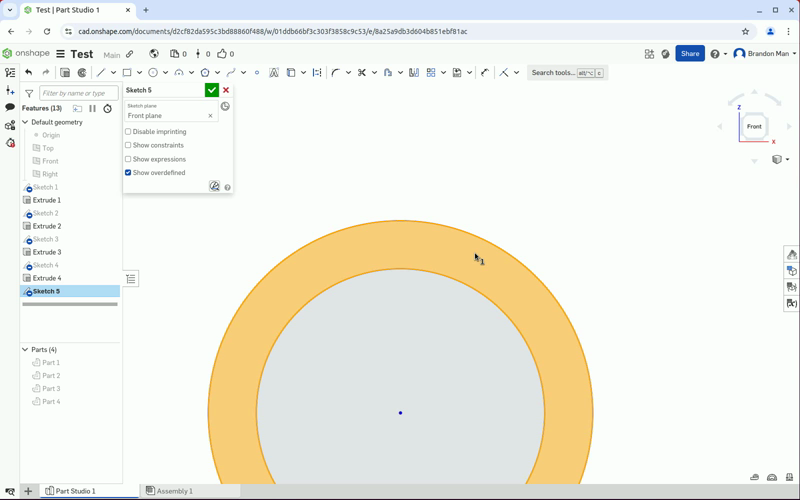
scroll(-6)
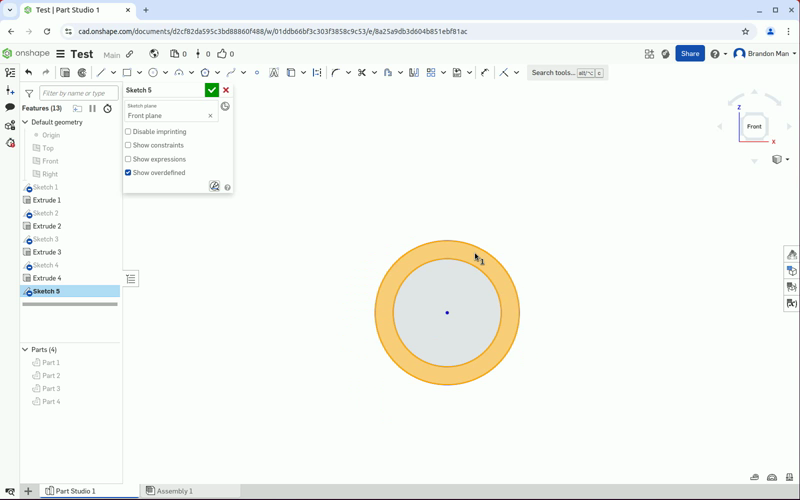
scroll(-6)
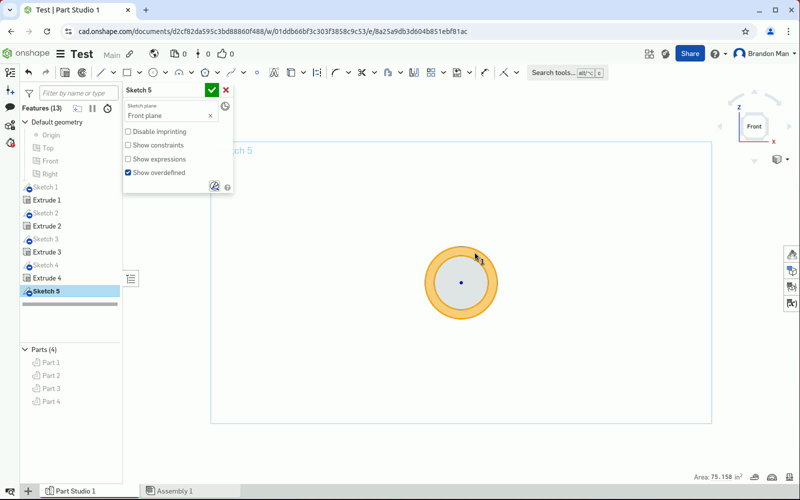
mouse_move(73, 352)
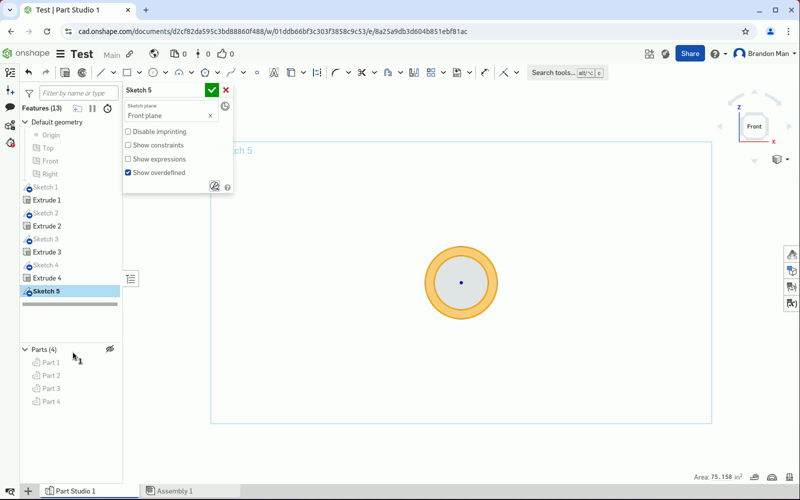
key(shift+y)
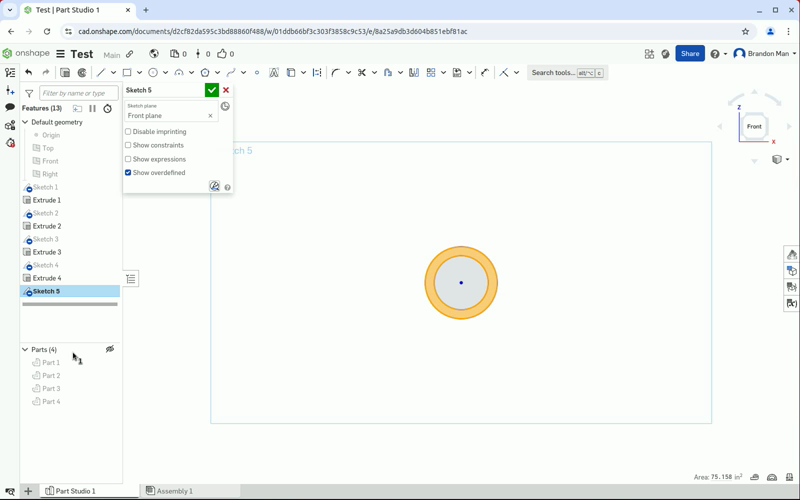
key(shift+e)
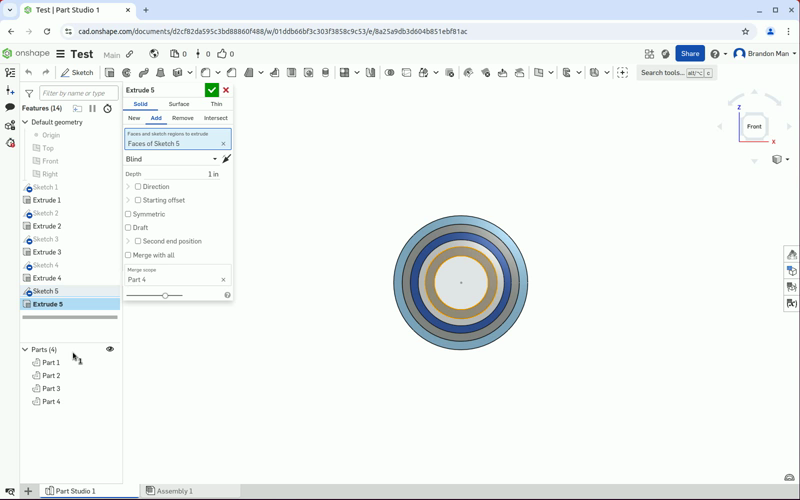
mouse_move(143, 106)
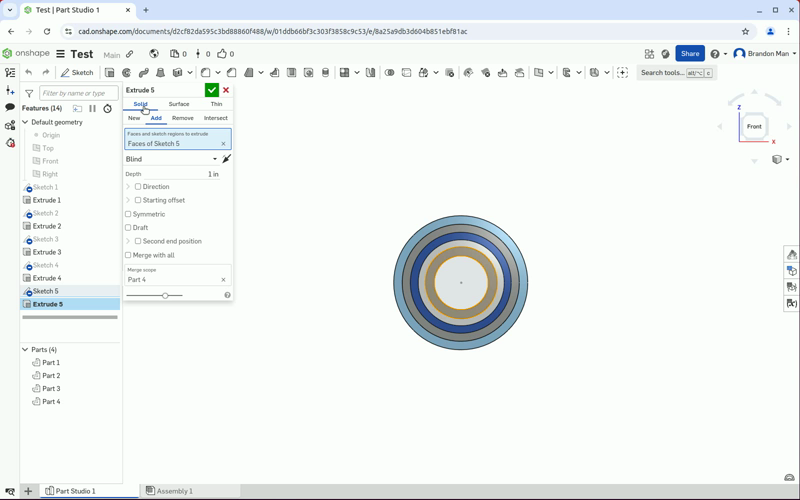
click(143, 106)
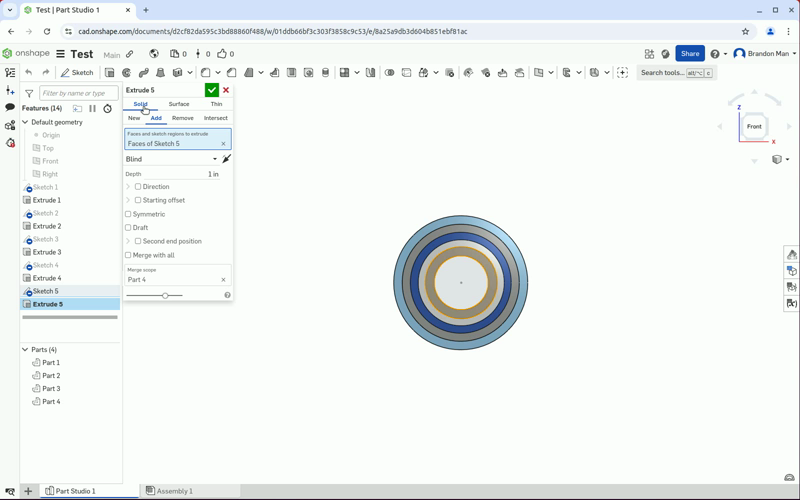
mouse_move(137, 120)
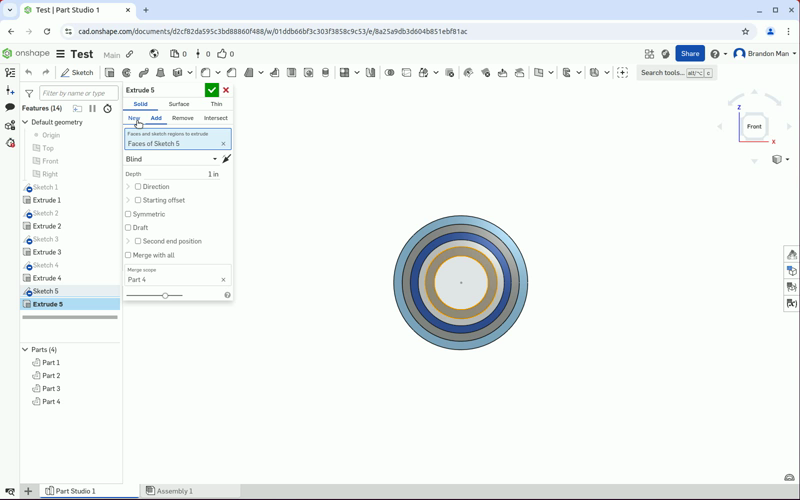
click(137, 120)
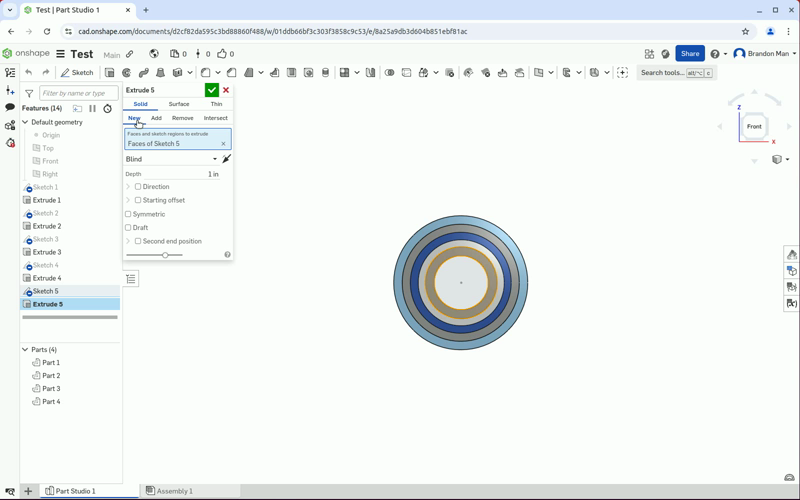
key(tab, 4)
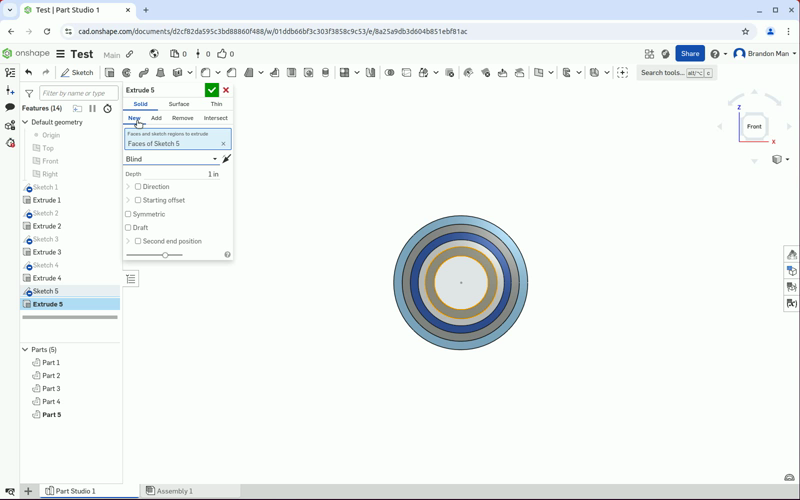
text(12.758)
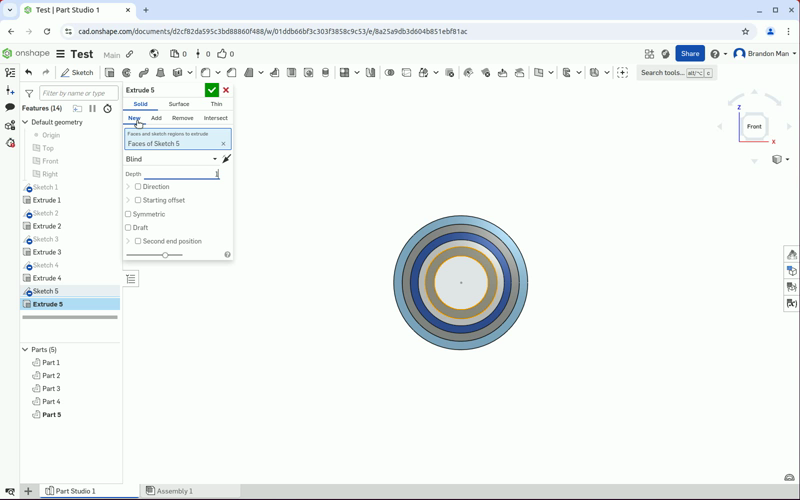
key(enter)
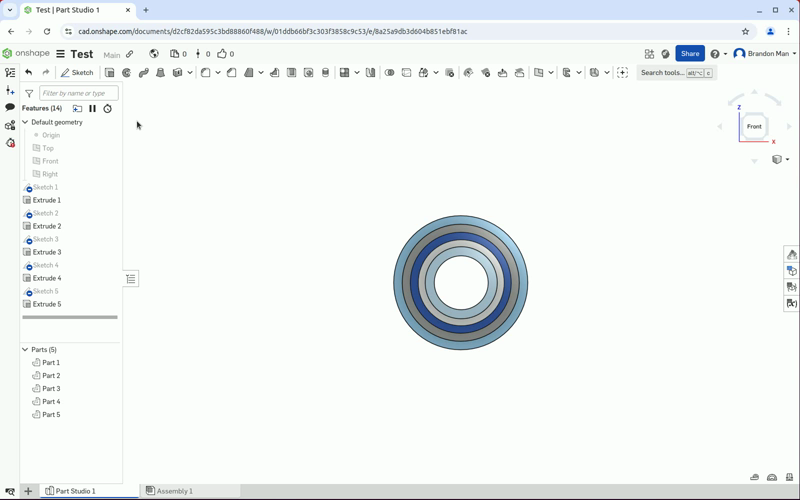
key(shift+h)
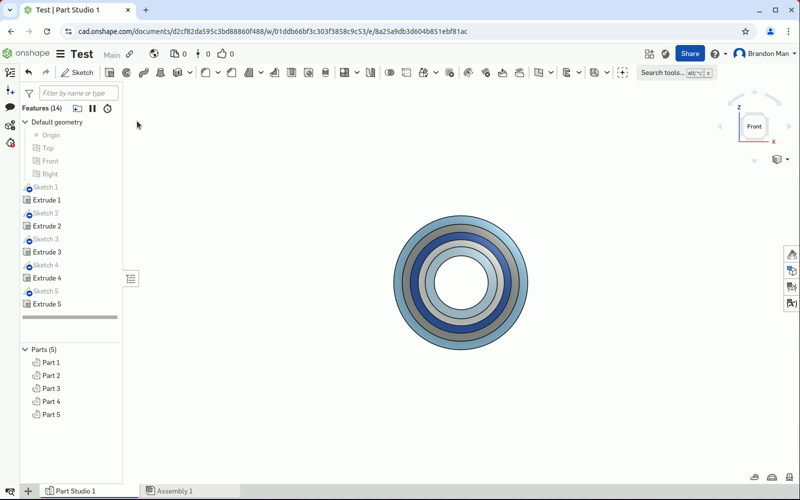
key(shift+h)
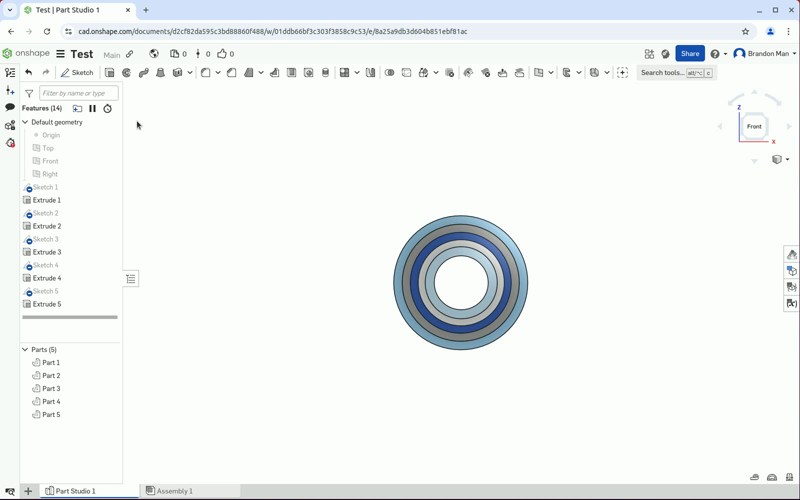
mouse_move(73, 189)
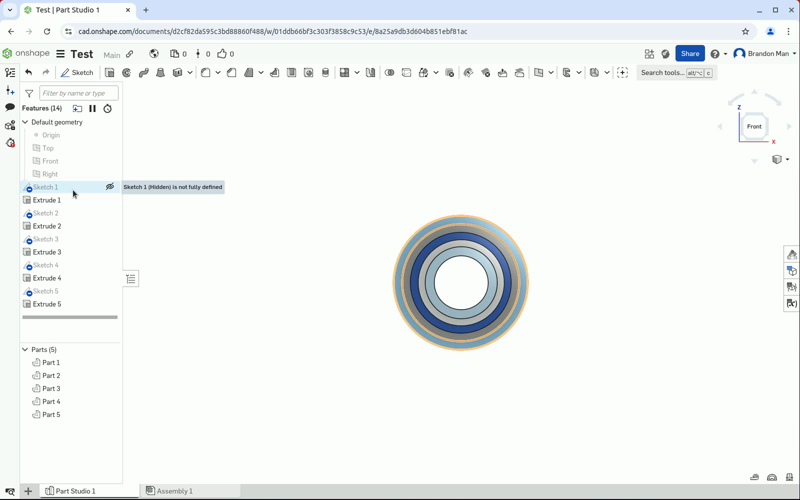
click(73, 189)
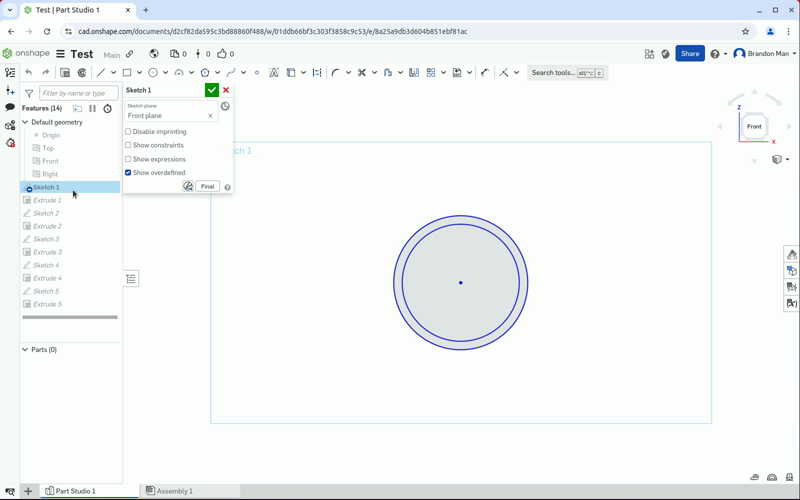
mouse_move(229, 92)
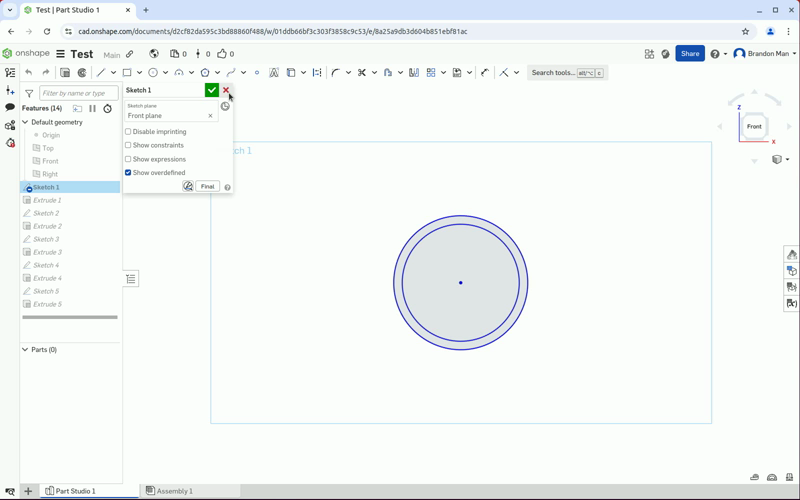
click(229, 92)
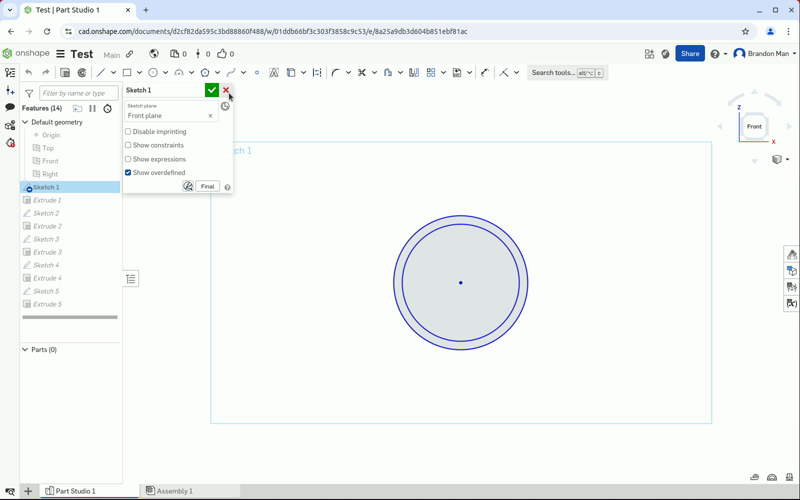
key(shift+s)
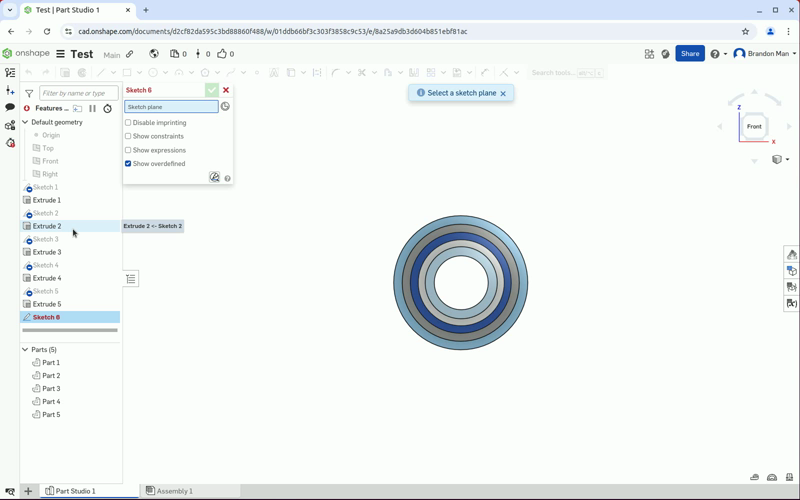
scroll(3)
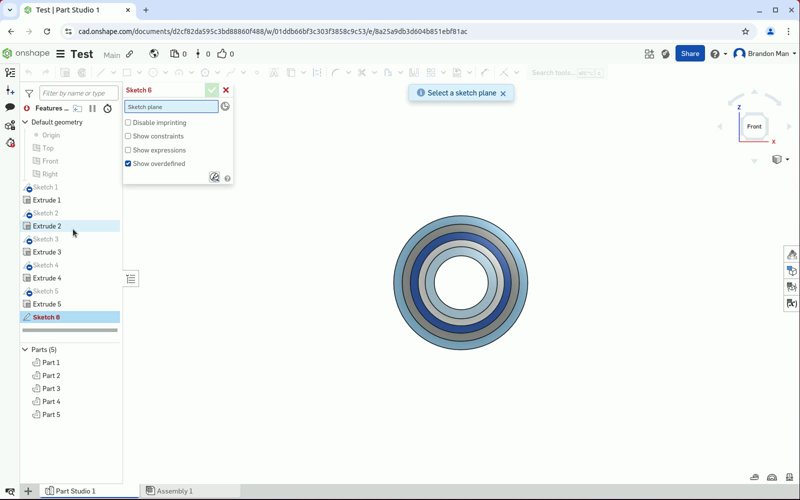
mouse_move(73, 163)
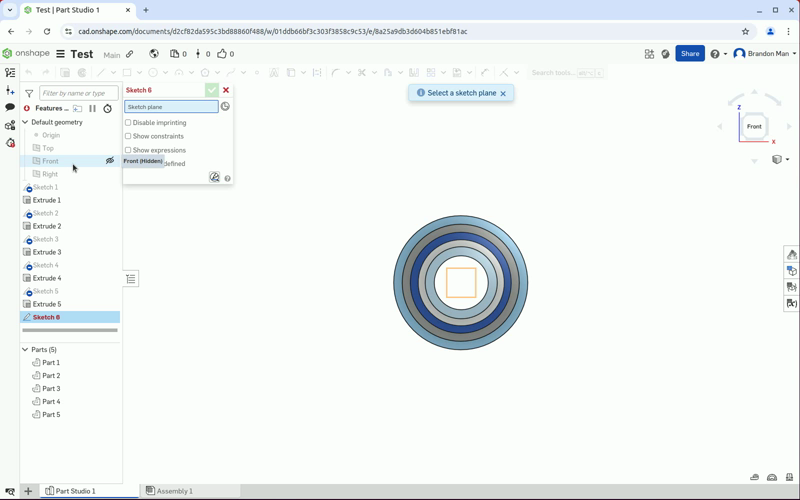
click(73, 163)
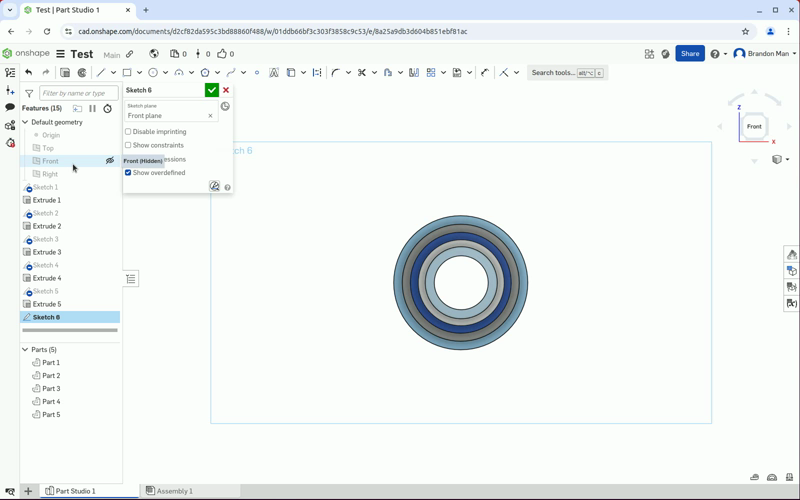
mouse_move(73, 352)
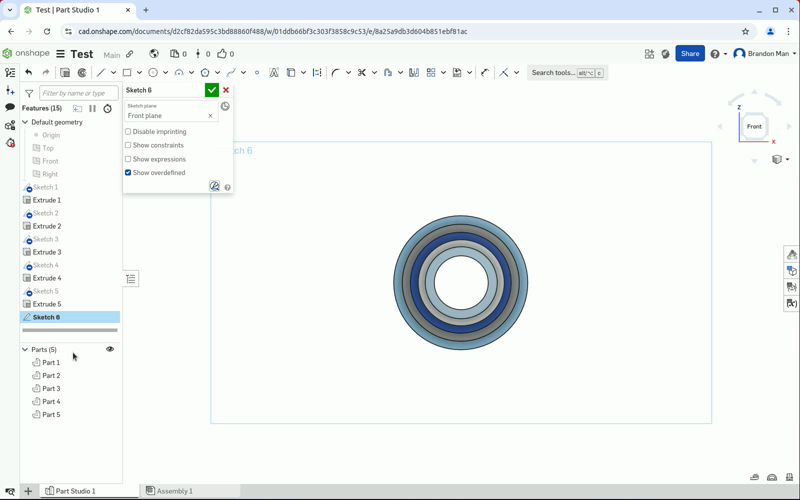
key(y)
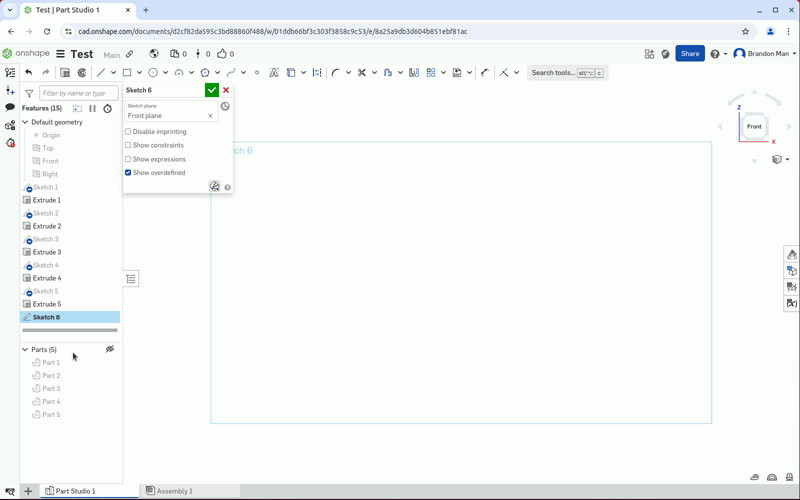
key(c)
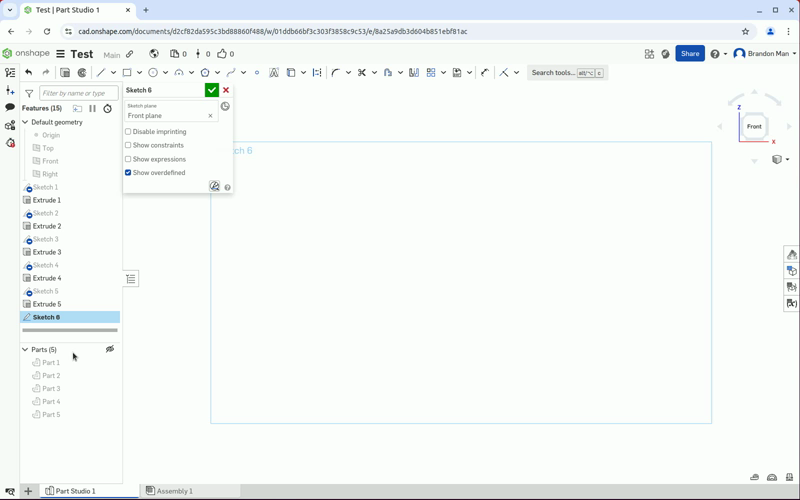
key_down(shift)
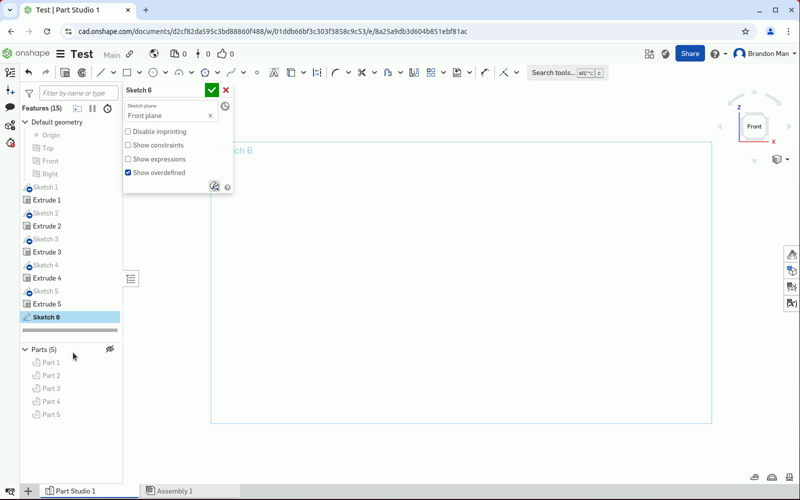
mouse_move(461, 282)
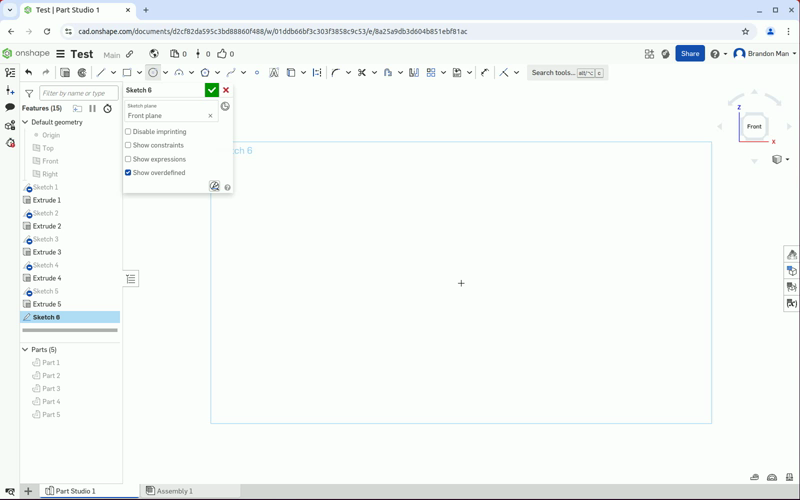
click(461, 282)
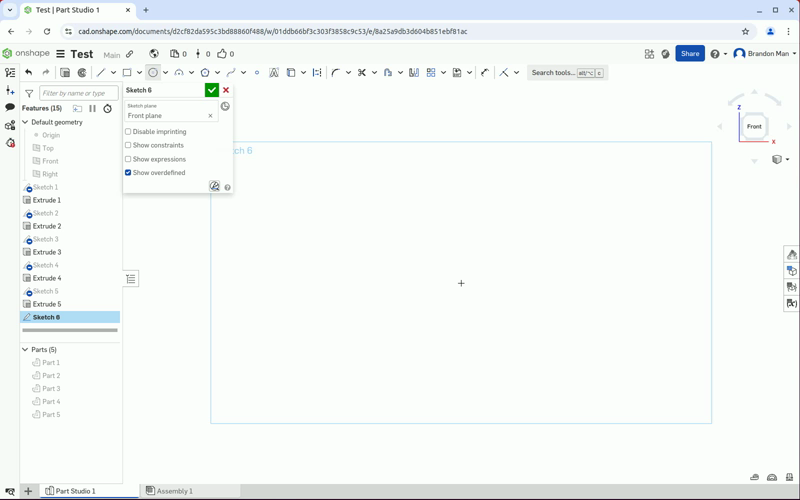
key_up(shift)
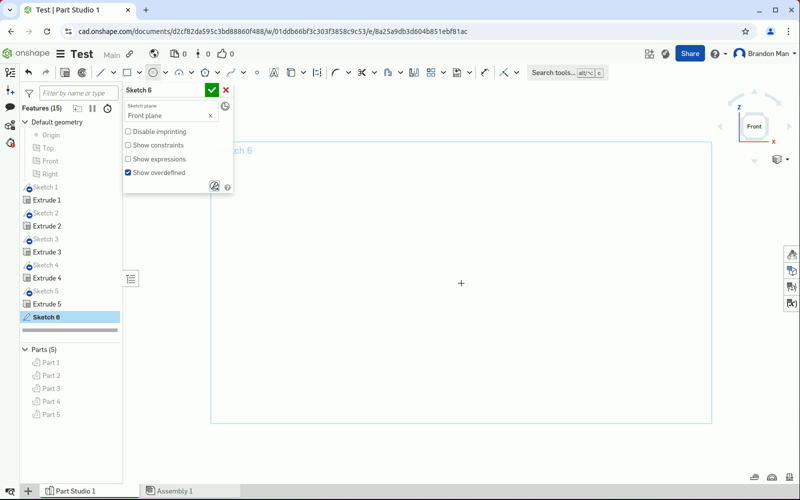
mouse_move(489, 282)
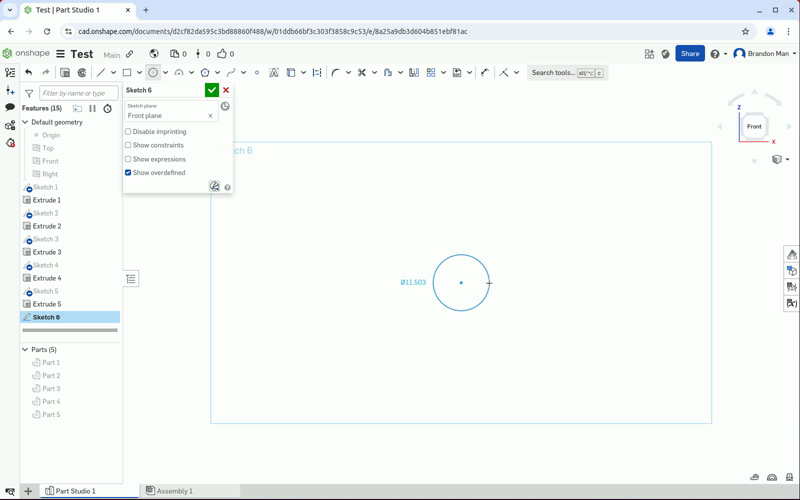
click(489, 282)
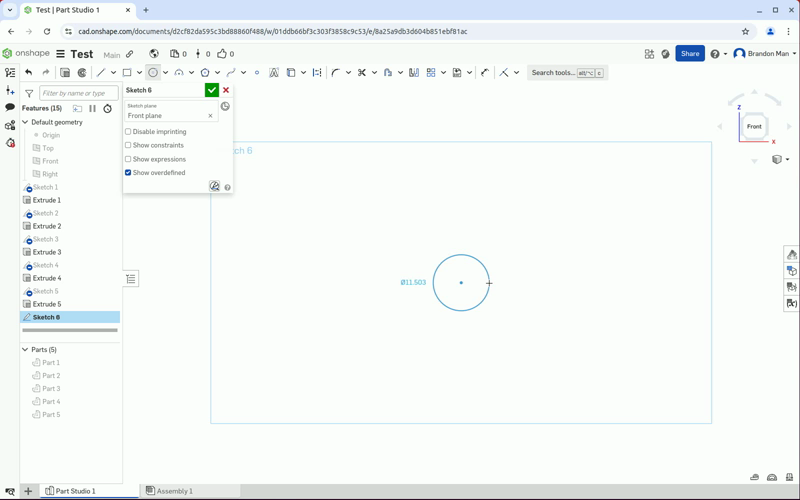
key(esc)
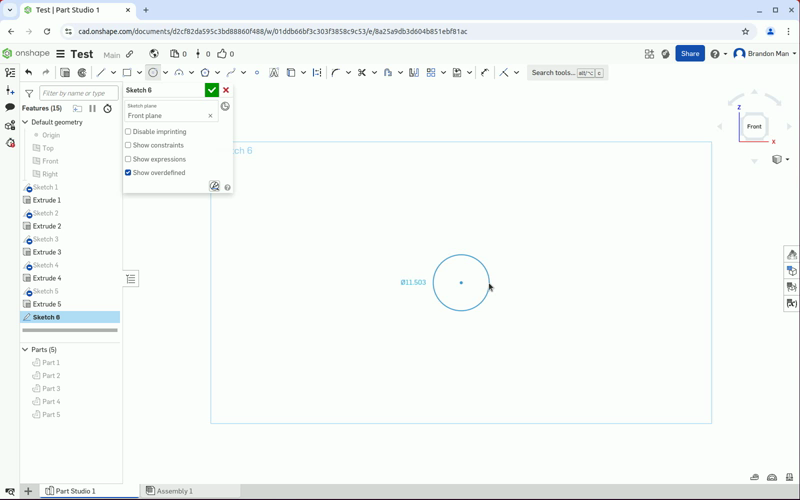
key(c)
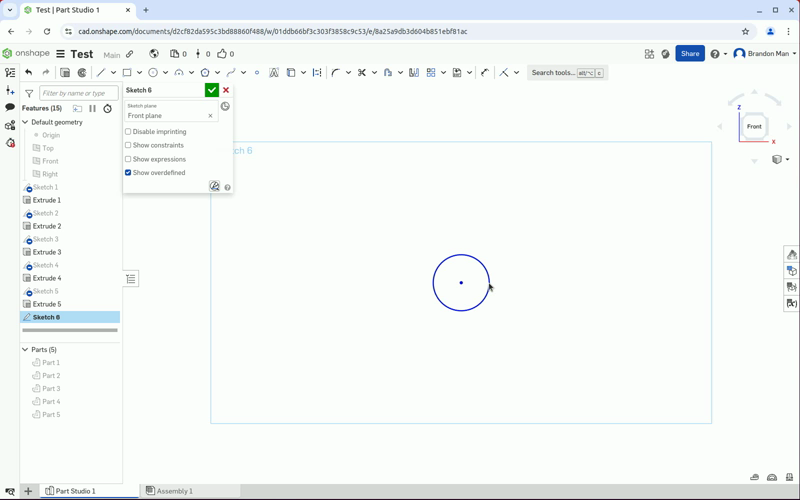
key_down(shift)
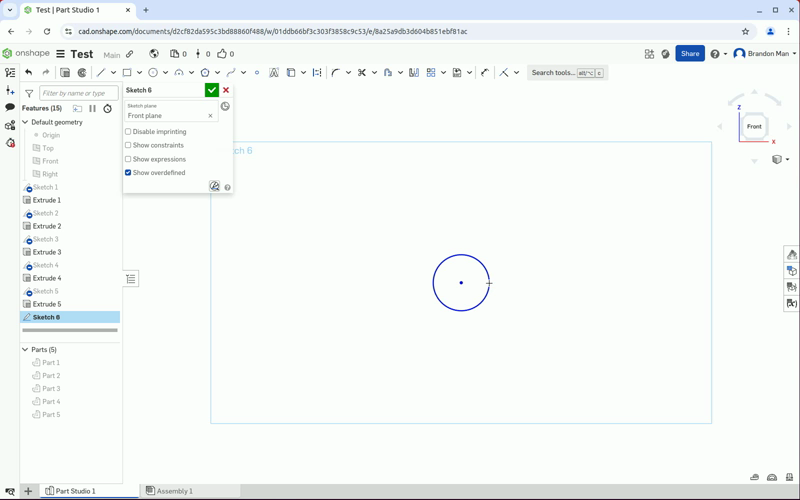
mouse_move(461, 282)
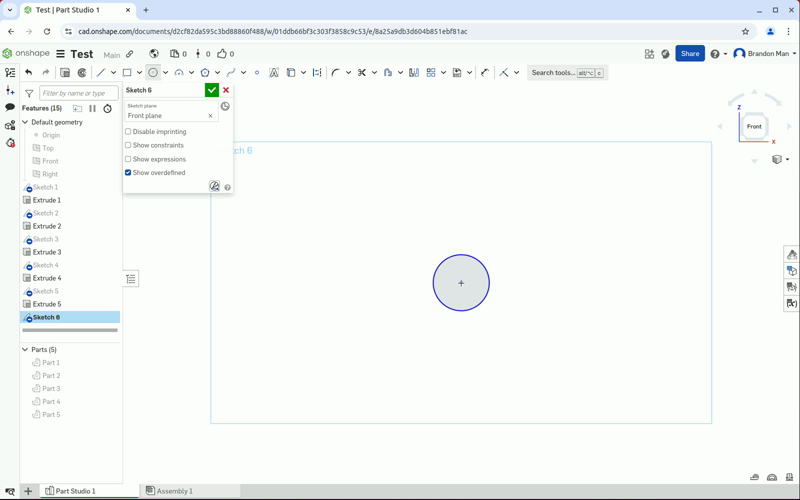
click(461, 282)
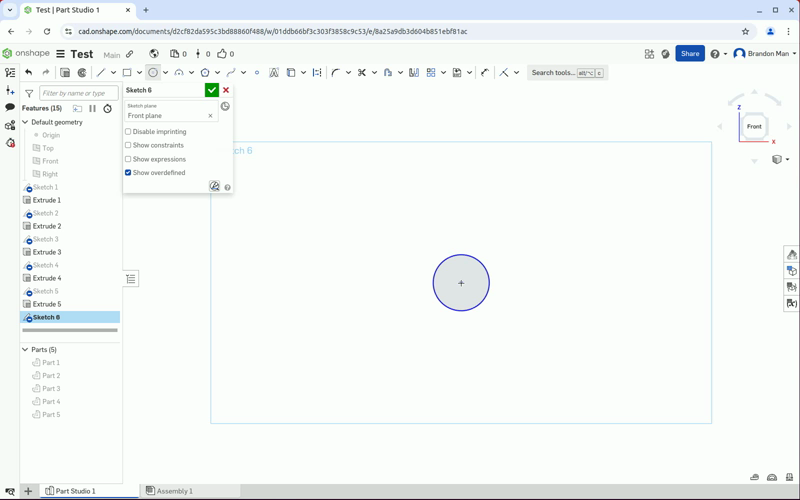
key_up(shift)
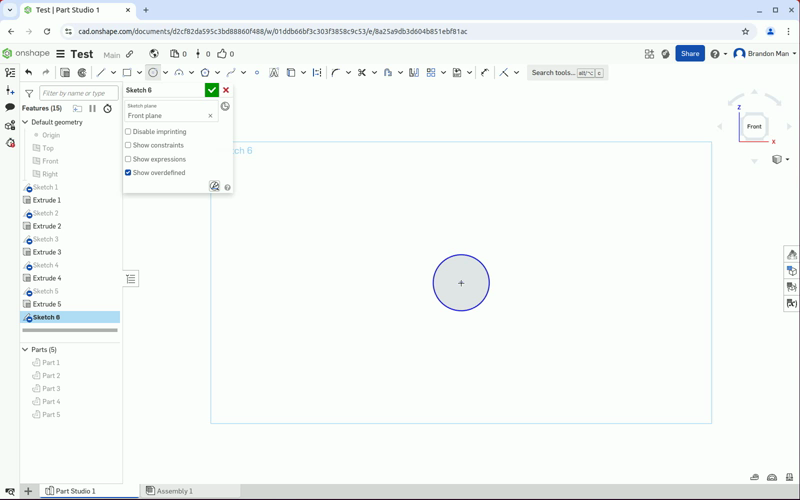
mouse_move(482, 282)
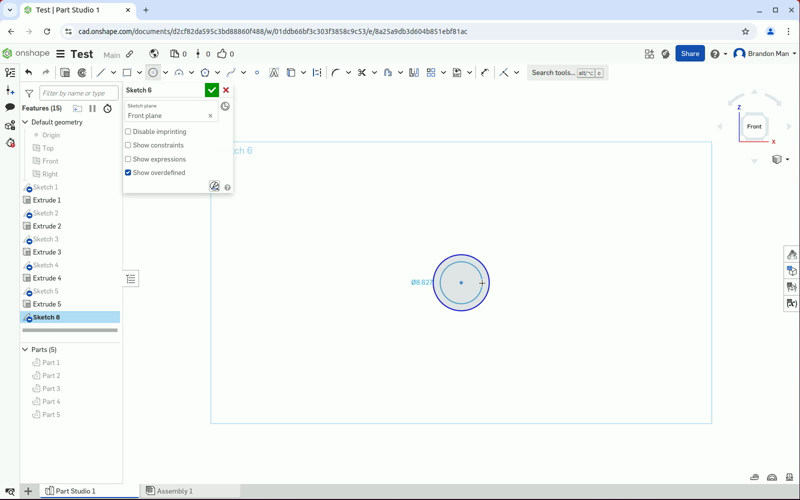
click(482, 282)
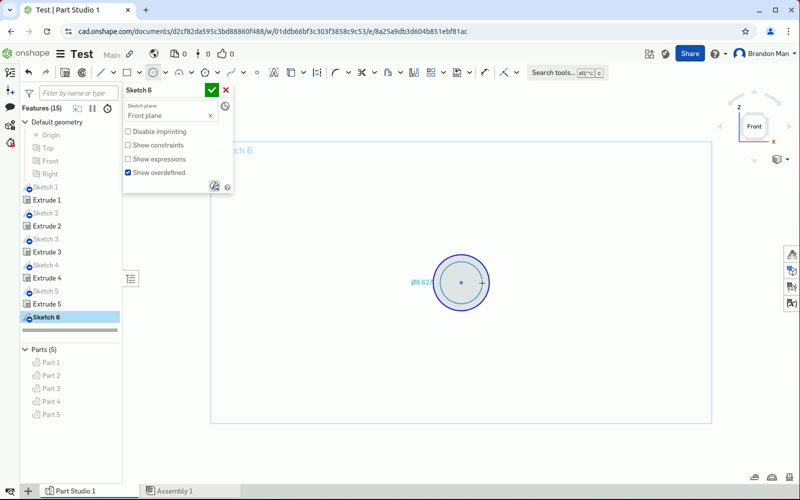
key(esc)
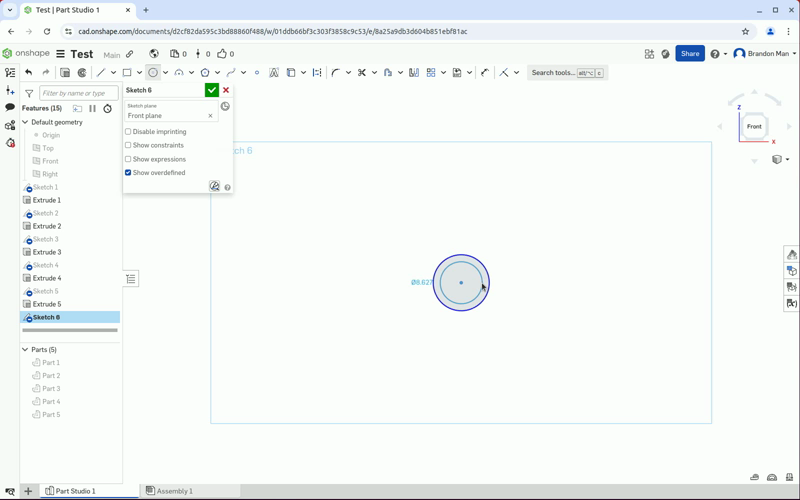
mouse_move(464, 261)
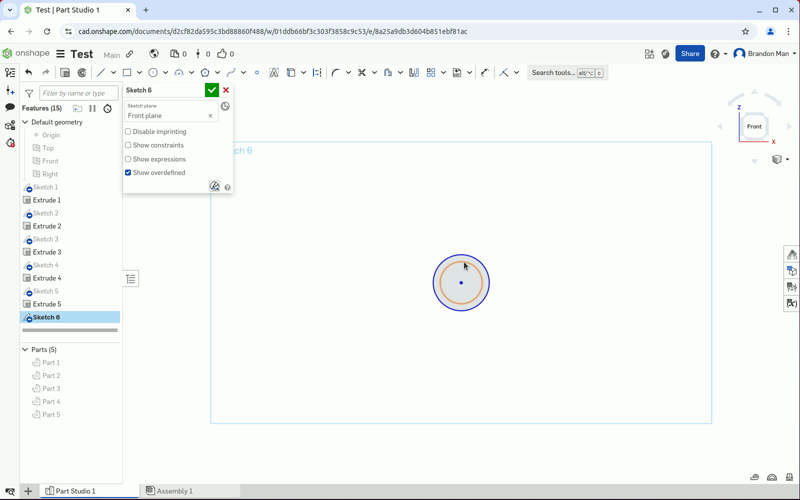
scroll(6)
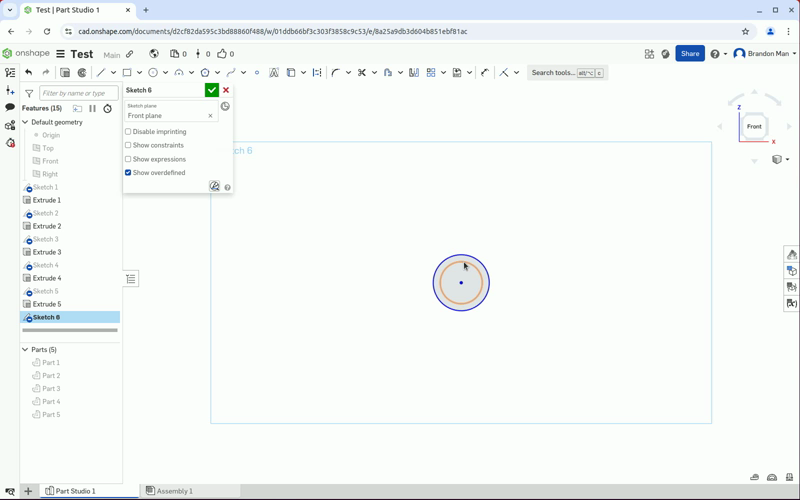
scroll(6)
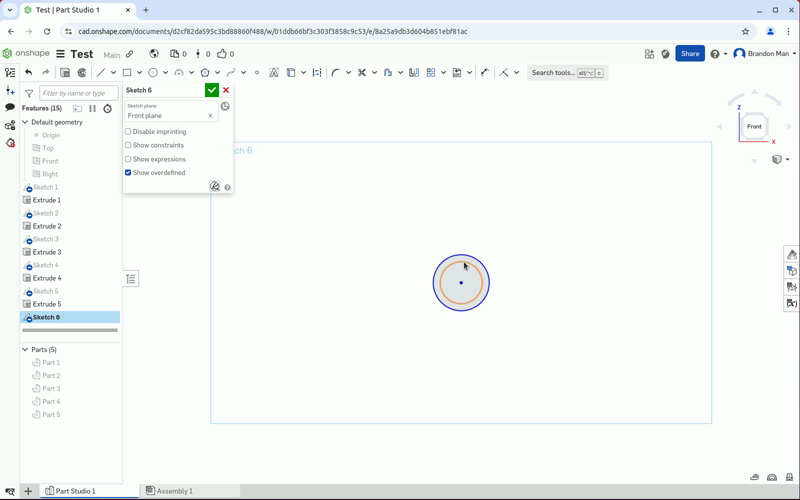
scroll(6)
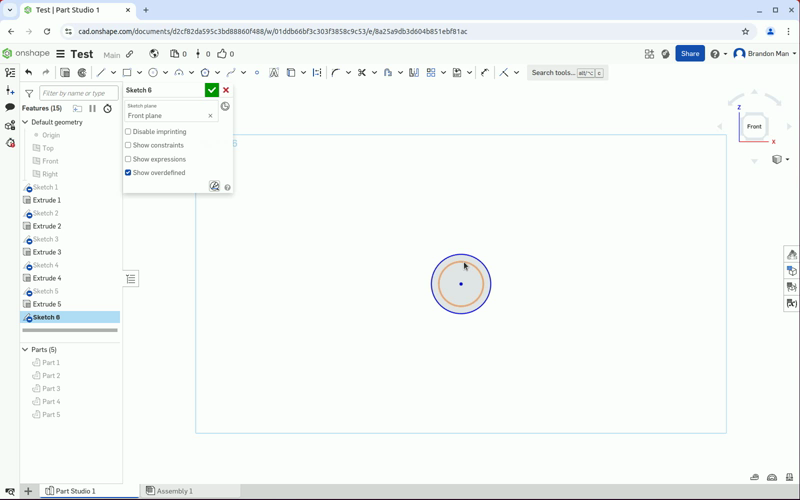
scroll(6)
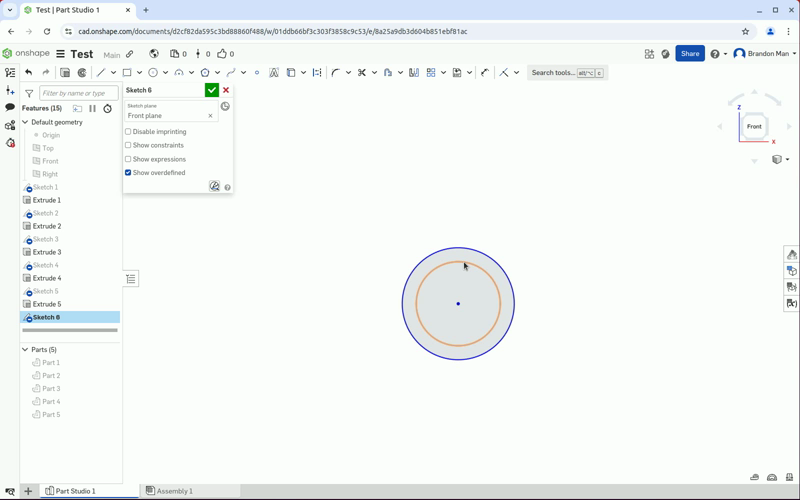
scroll(6)
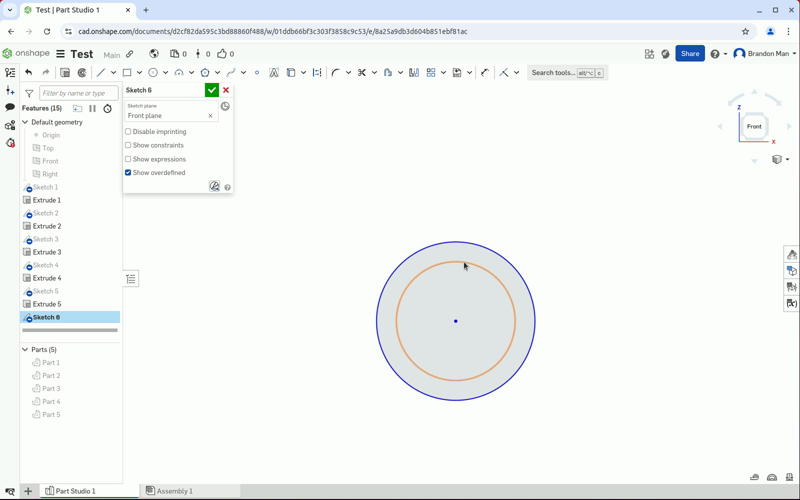
scroll(6)
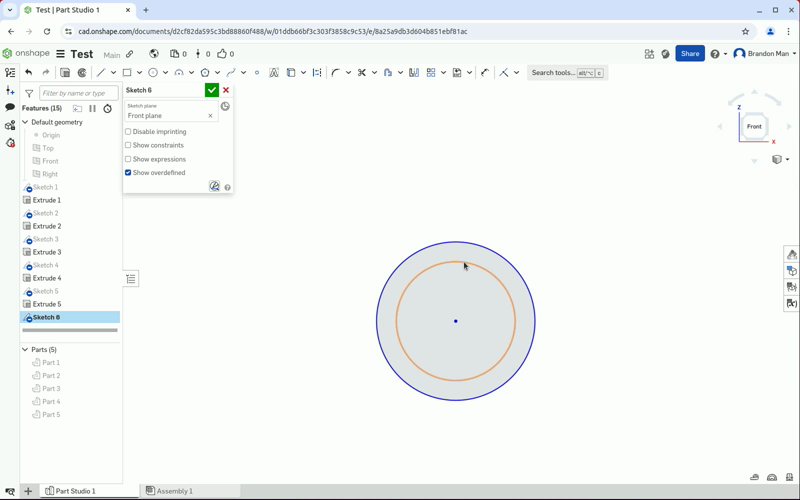
scroll(6)
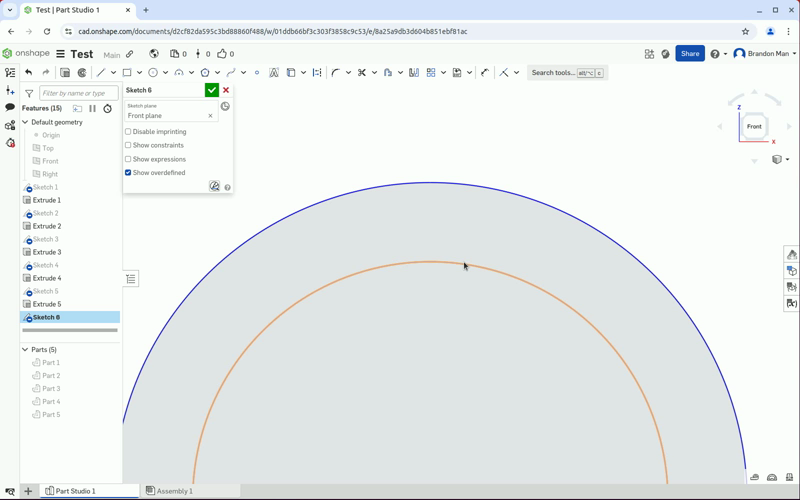
click(464, 261)
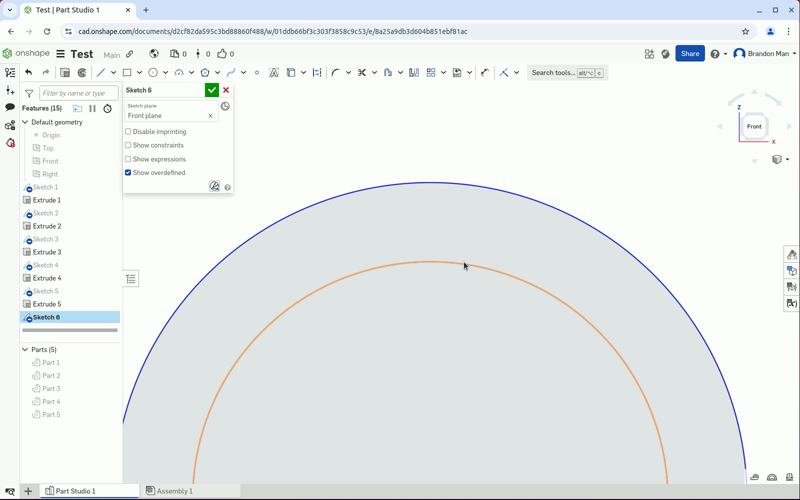
scroll(-6)
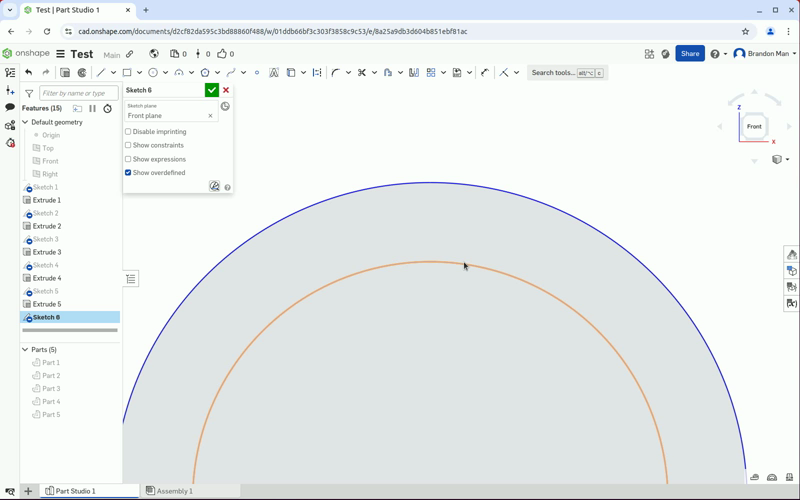
scroll(-6)
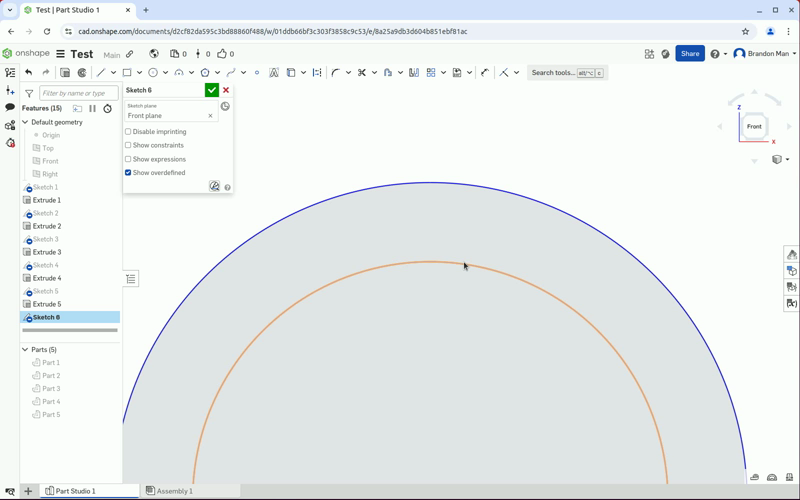
scroll(-6)
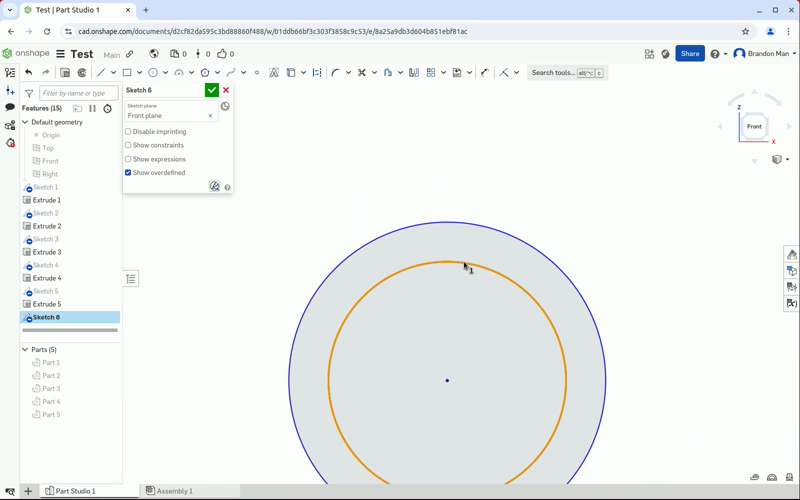
scroll(-6)
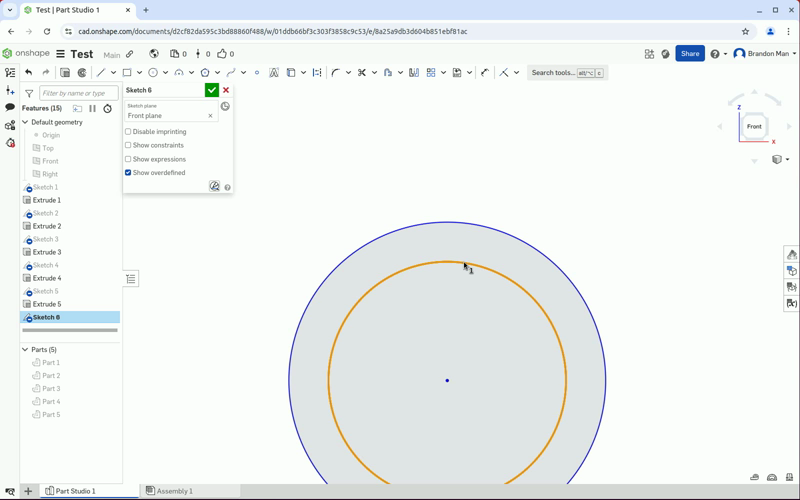
scroll(-6)
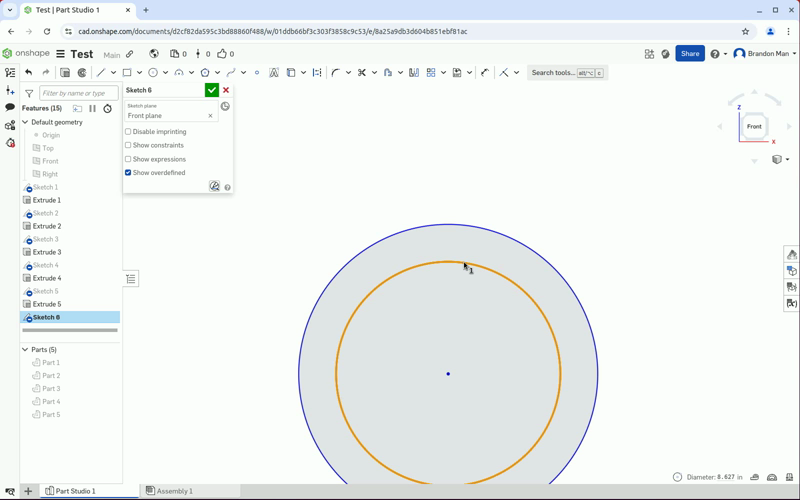
scroll(-6)
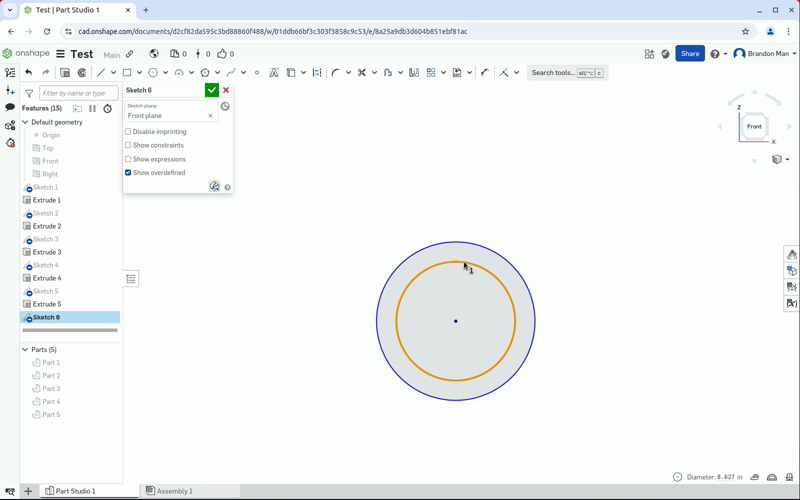
scroll(-6)
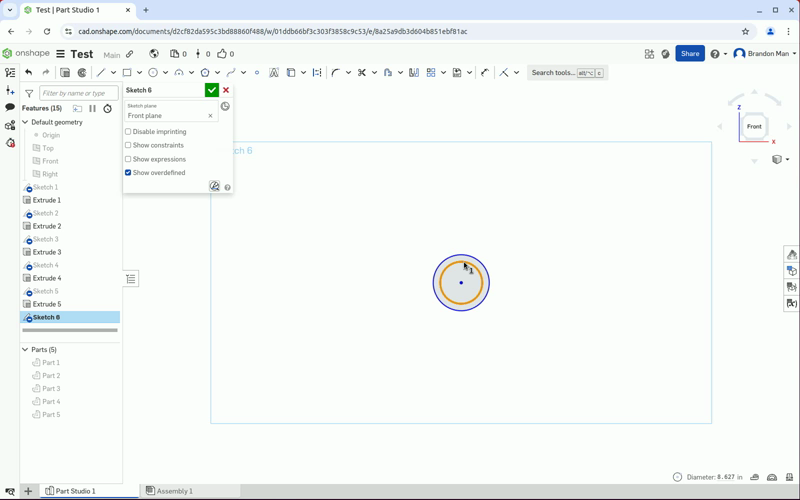
mouse_move(73, 352)
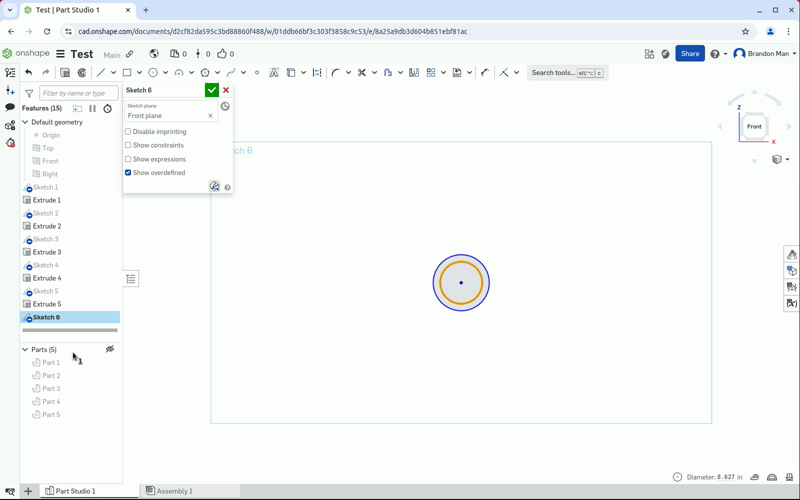
key(shift+y)
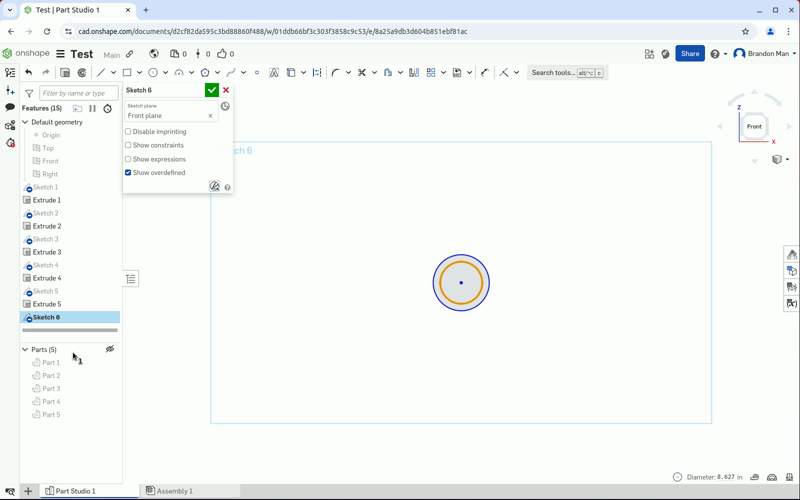
key(shift+e)
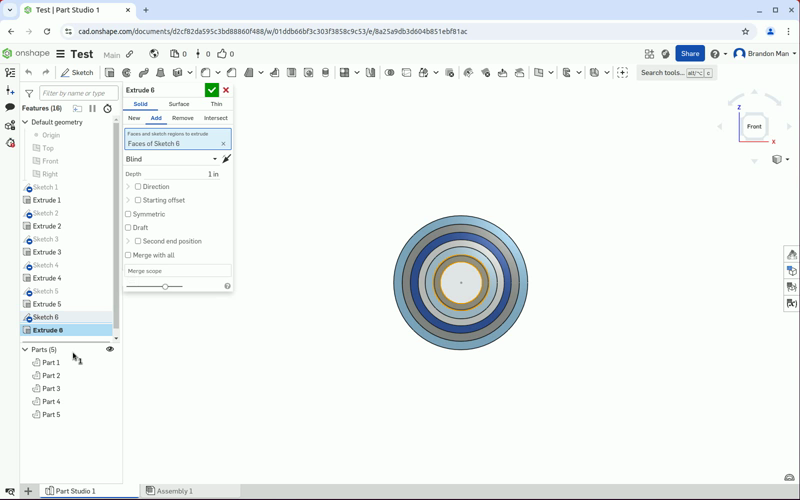
mouse_move(143, 106)
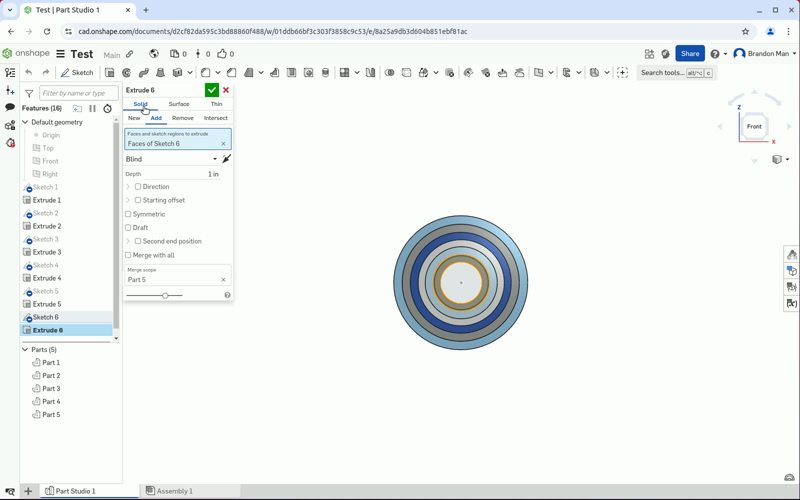
click(143, 106)
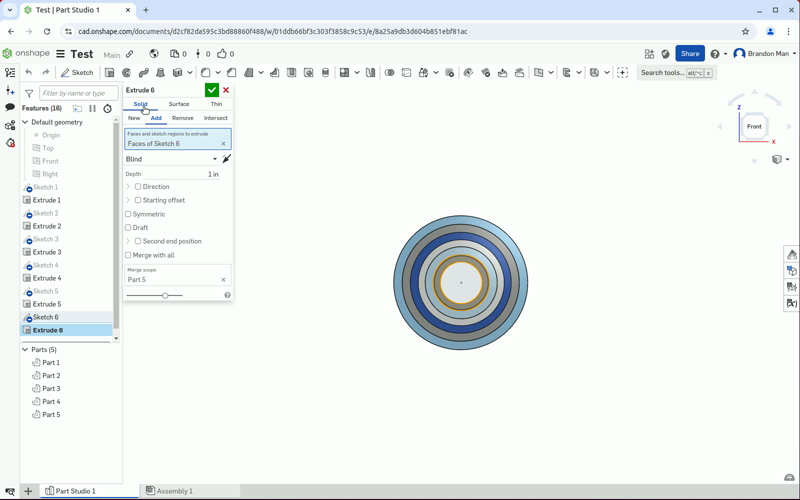
mouse_move(137, 120)
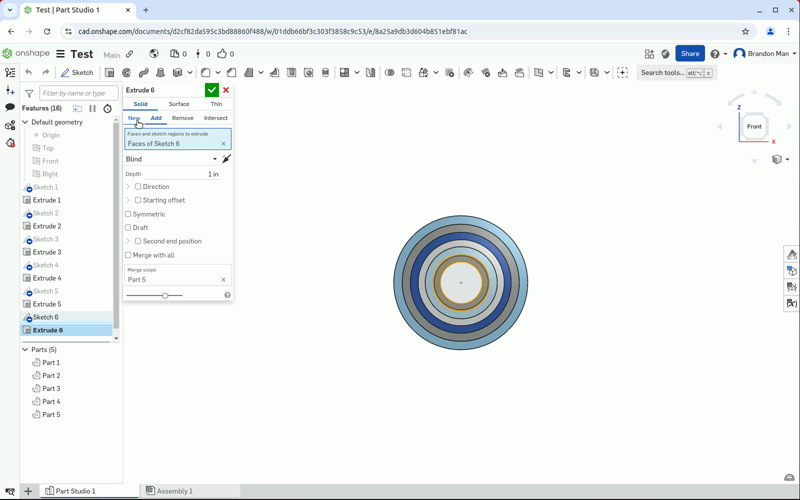
click(137, 120)
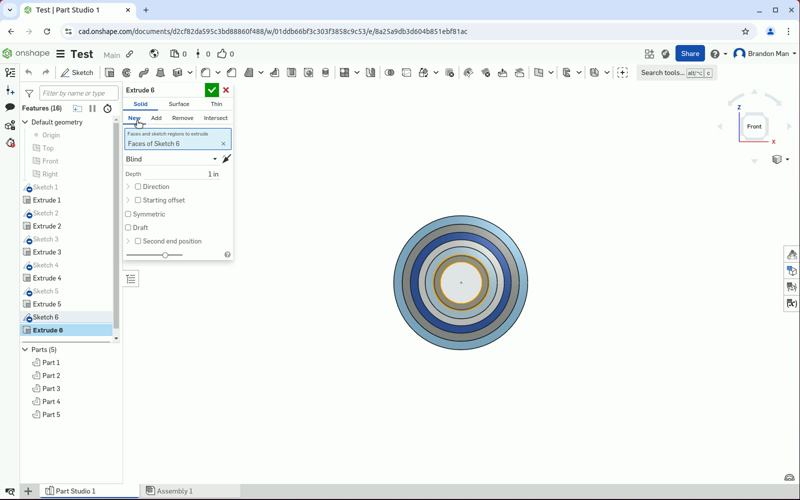
key(tab, 4)
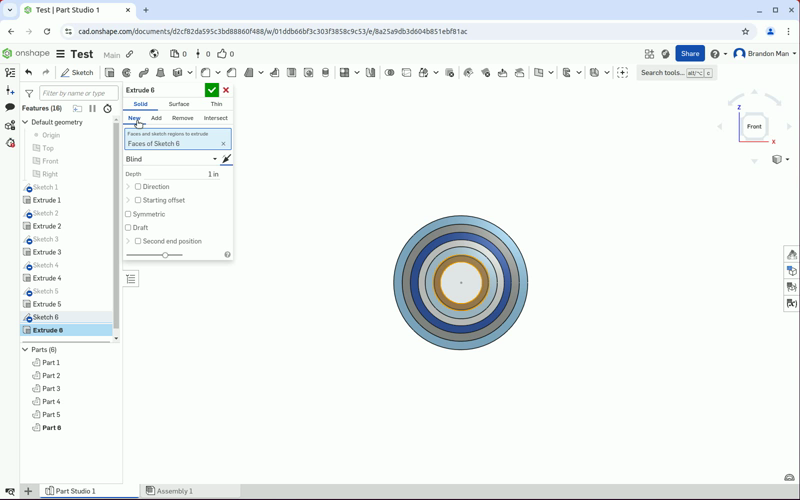
text(15.405)
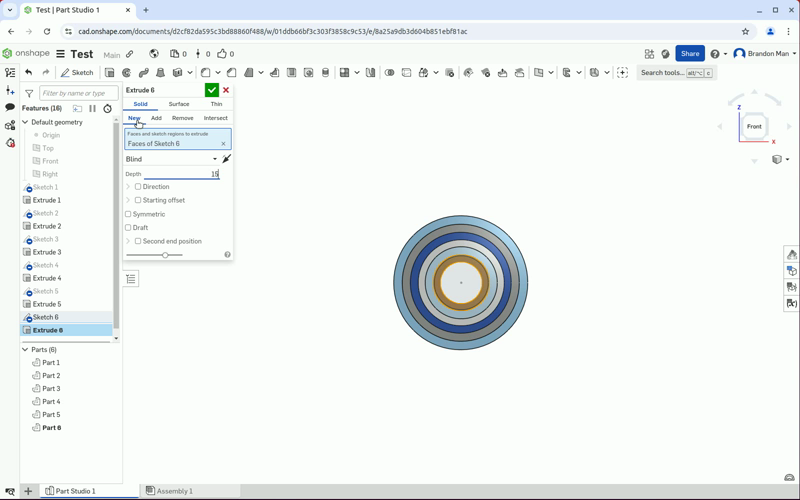
key(enter)
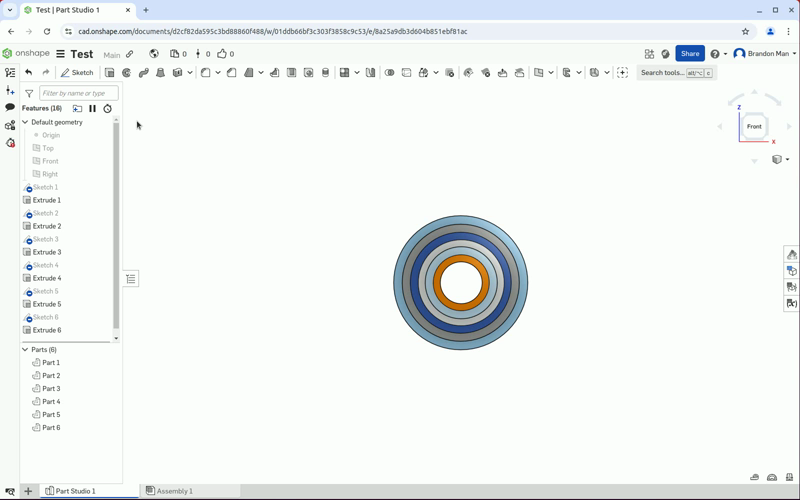
key(shift+h)
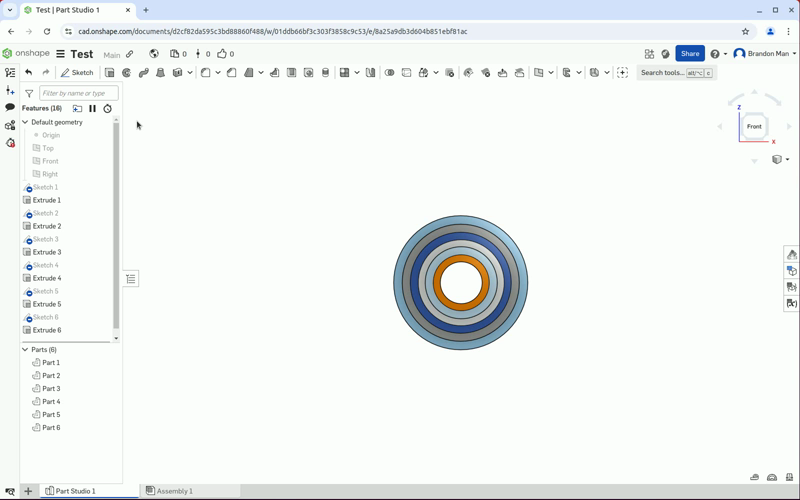
key(shift+h)
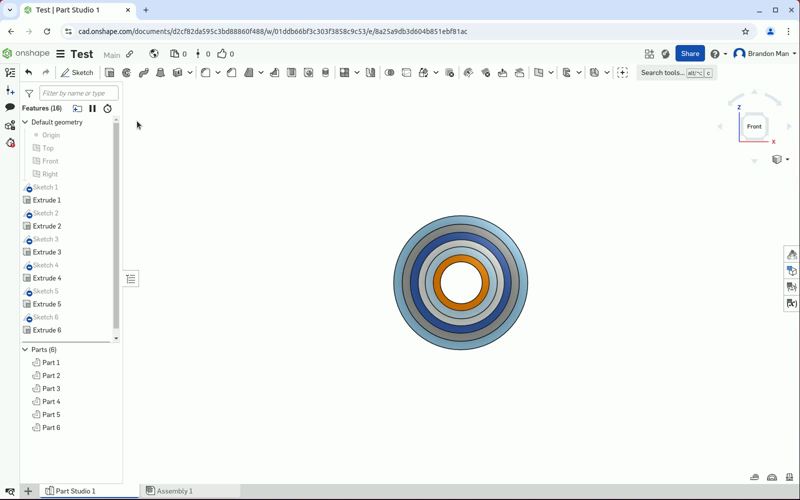
mouse_move(69, 189)
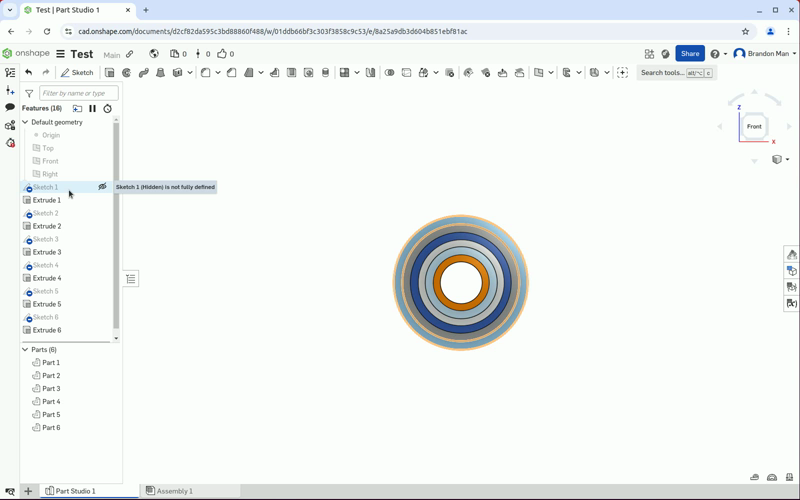
click(69, 189)
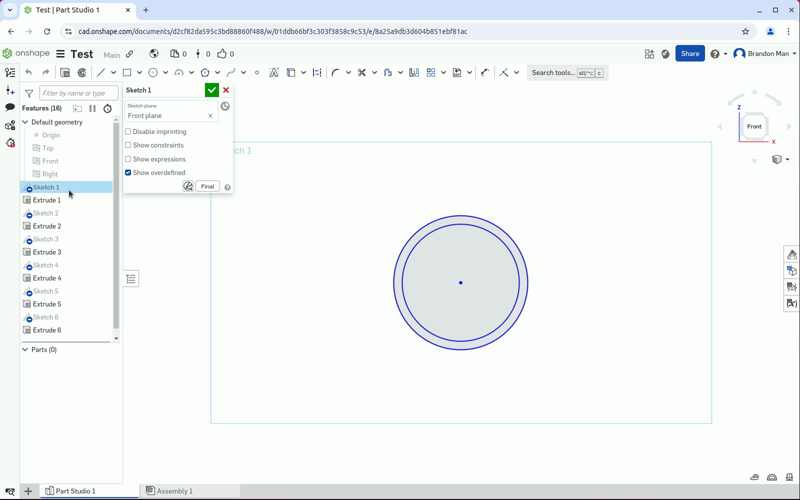
mouse_move(229, 92)
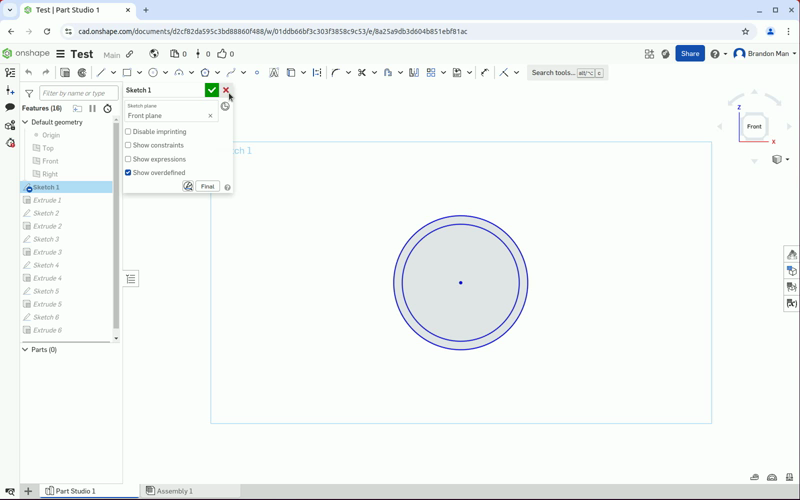
click(229, 92)
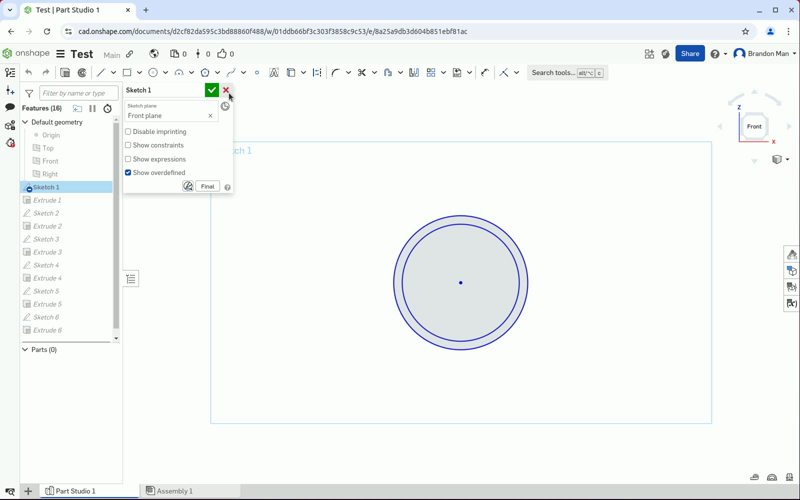
key(shift+s)
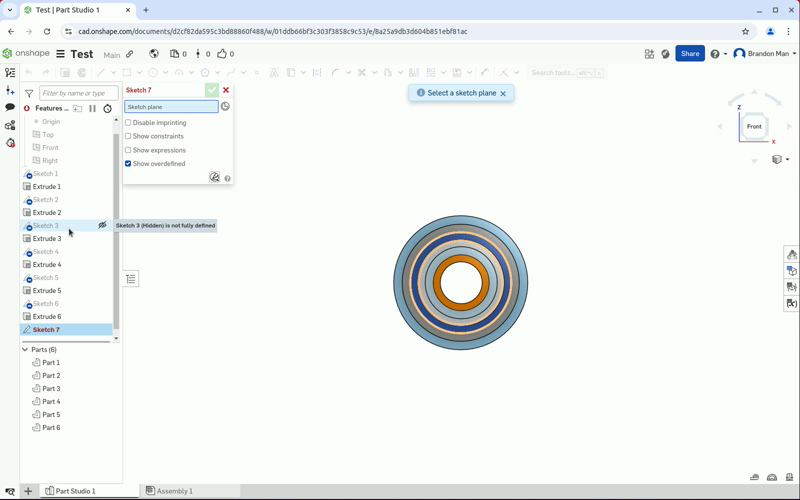
scroll(3)
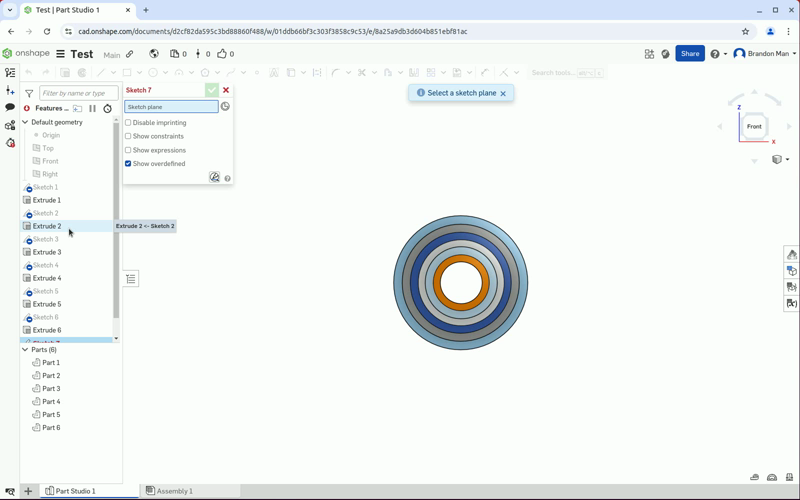
mouse_move(69, 163)
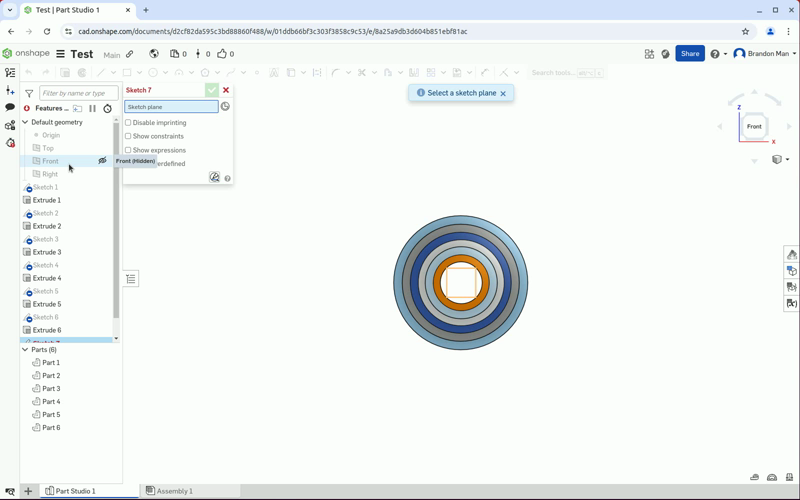
click(69, 163)
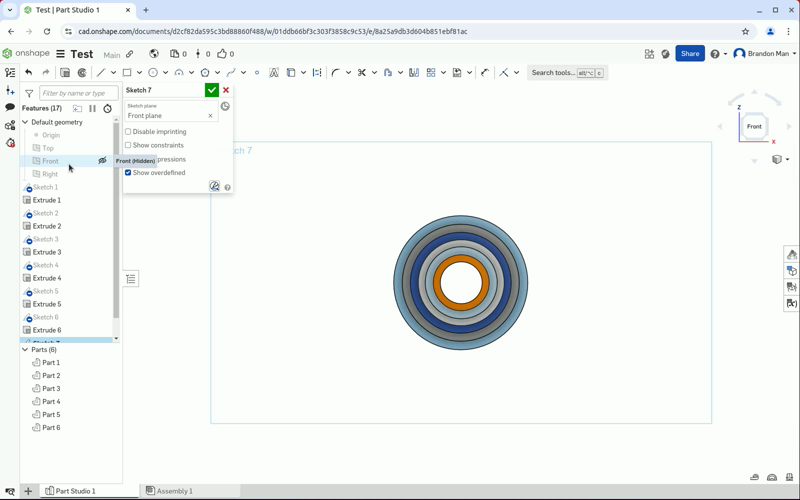
mouse_move(73, 352)
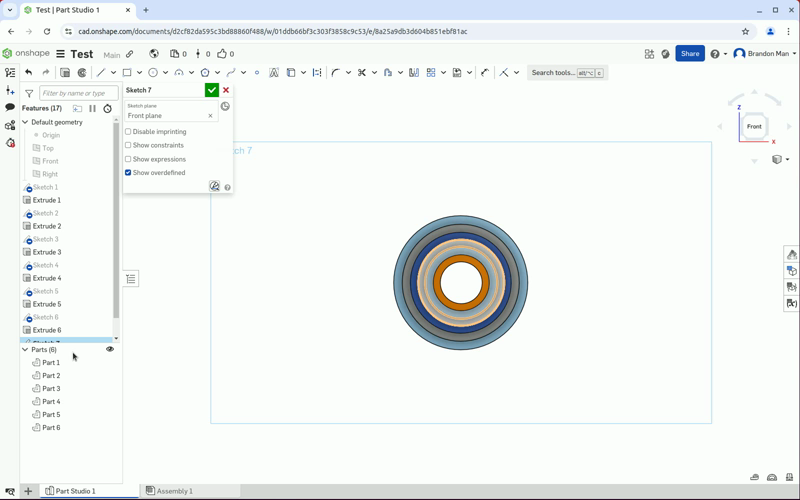
key(y)
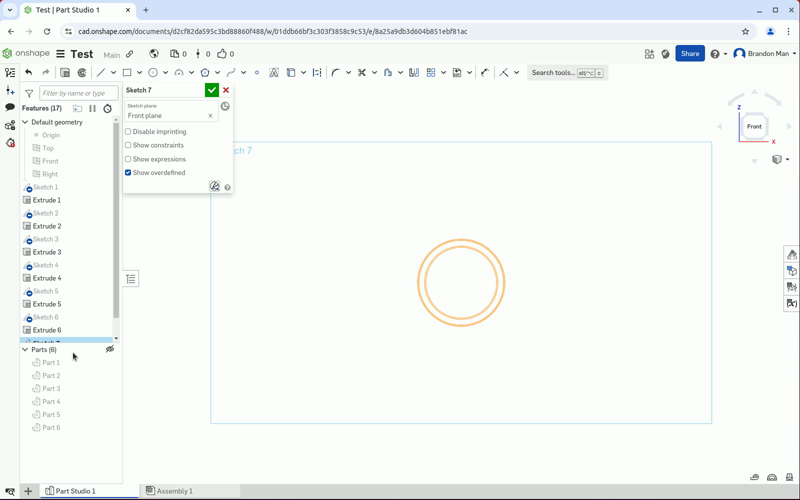
key(c)
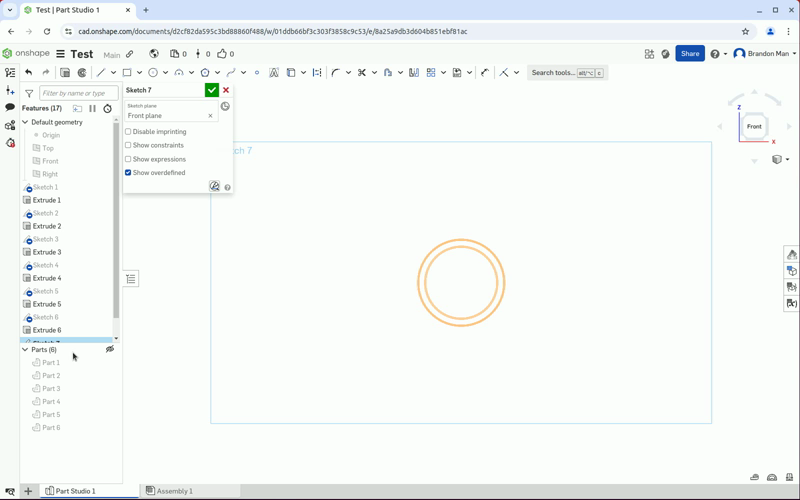
key_down(shift)
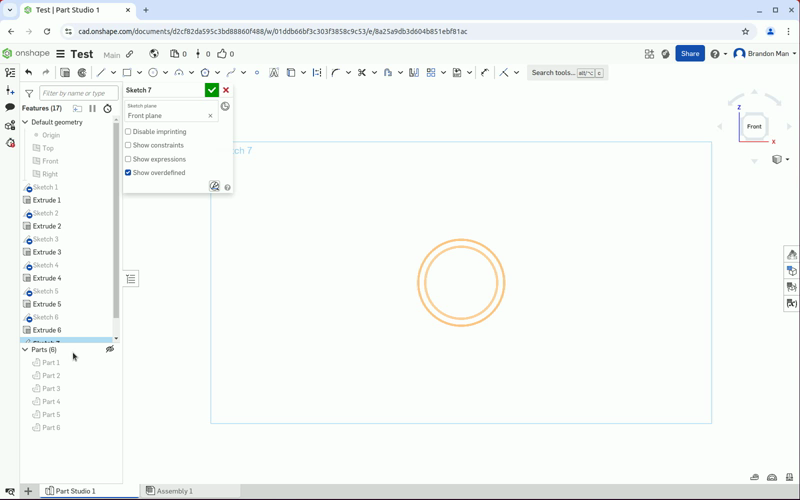
mouse_move(461, 282)
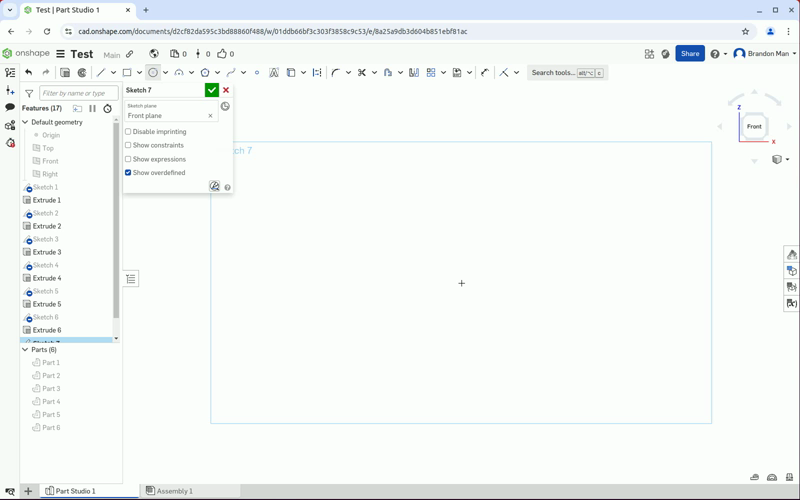
click(461, 282)
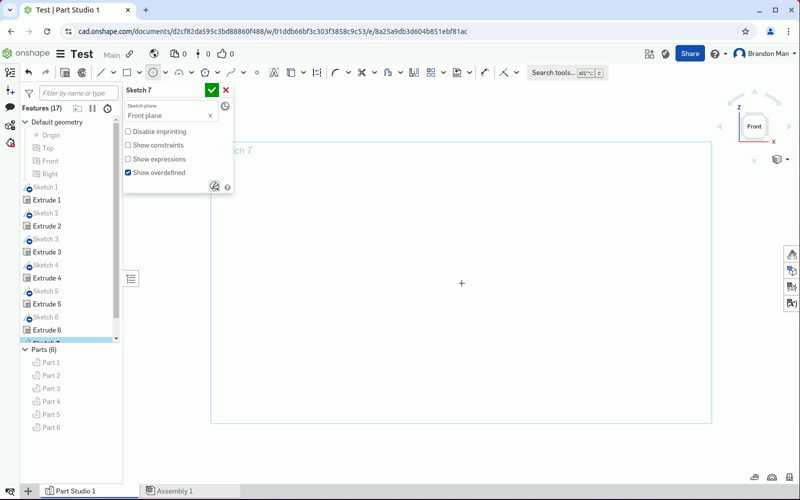
key_up(shift)
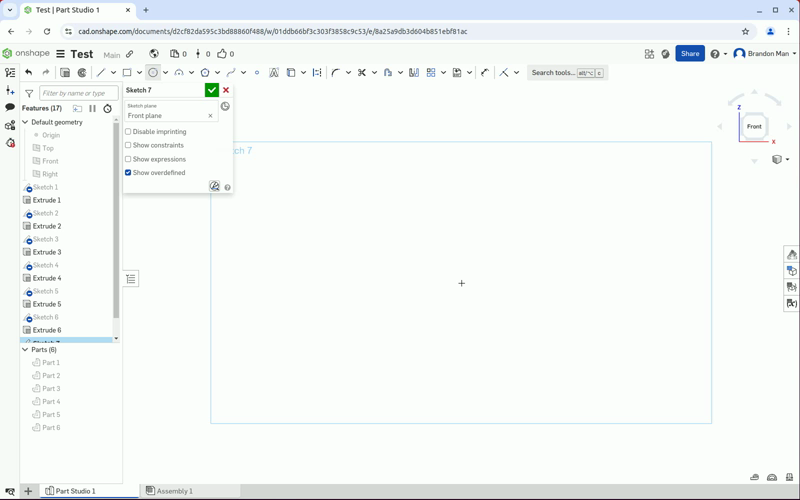
mouse_move(482, 282)
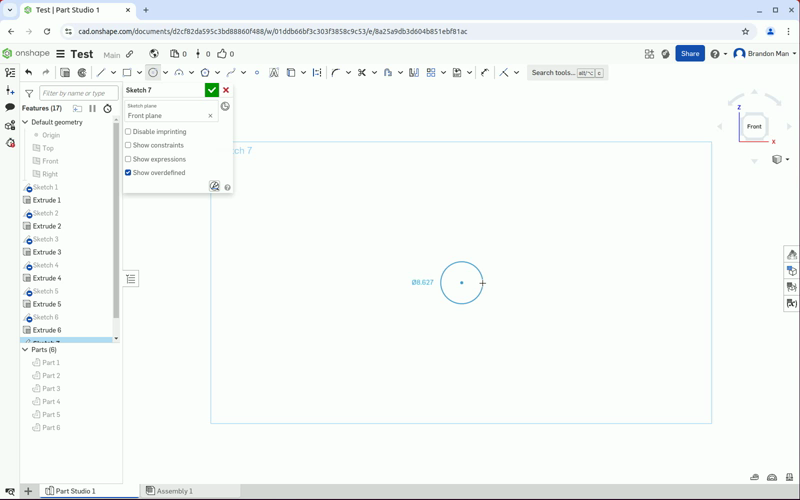
click(482, 282)
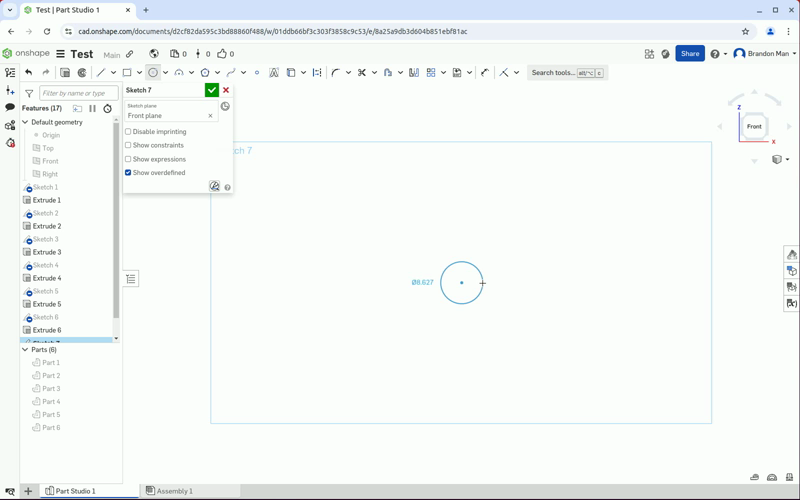
key(esc)
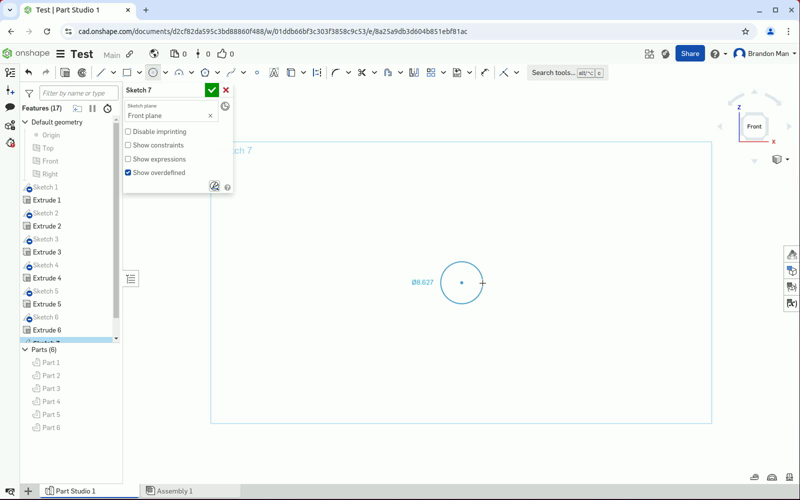
key(c)
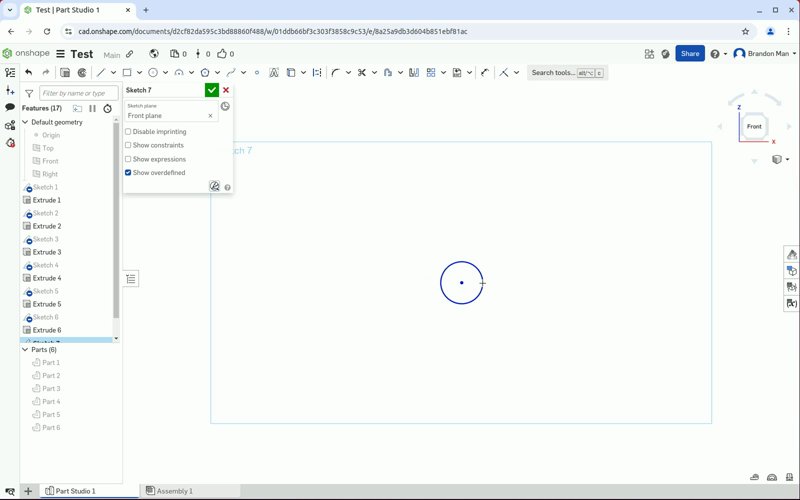
key_down(shift)
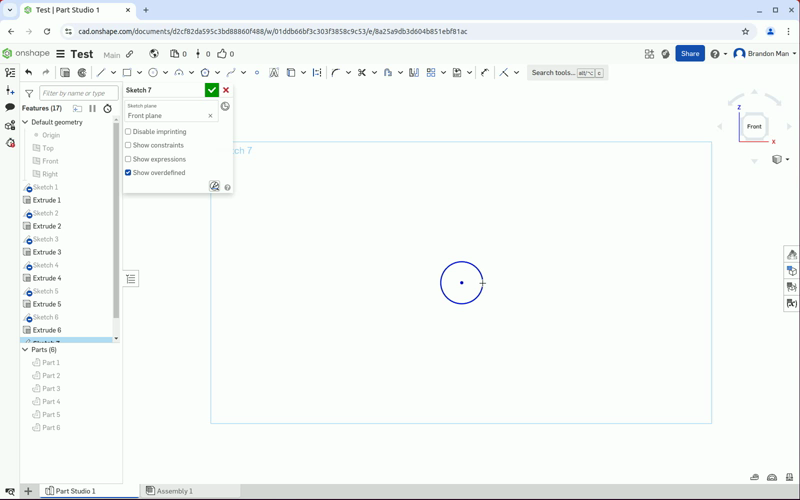
mouse_move(461, 282)
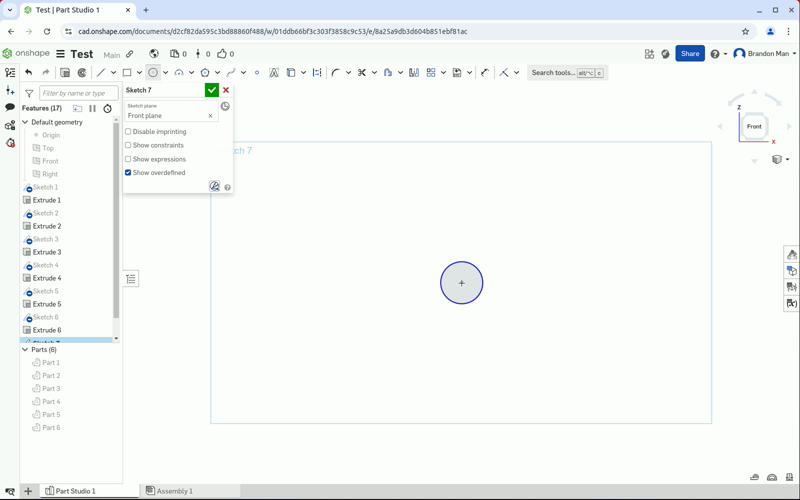
click(461, 282)
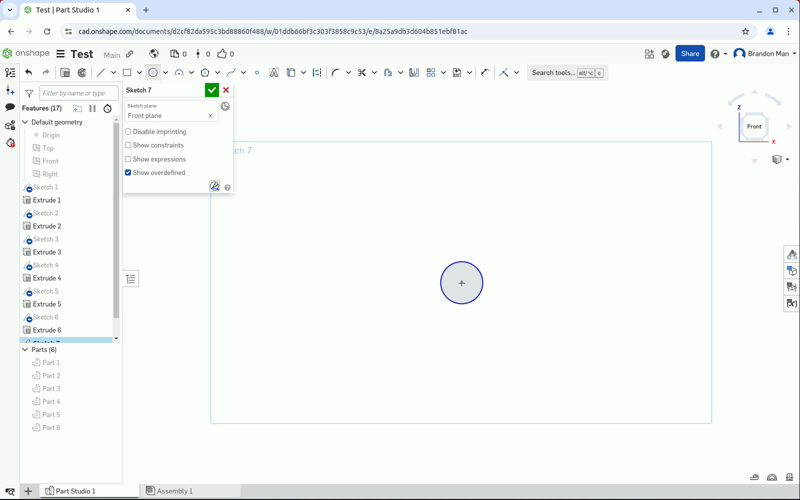
key_up(shift)
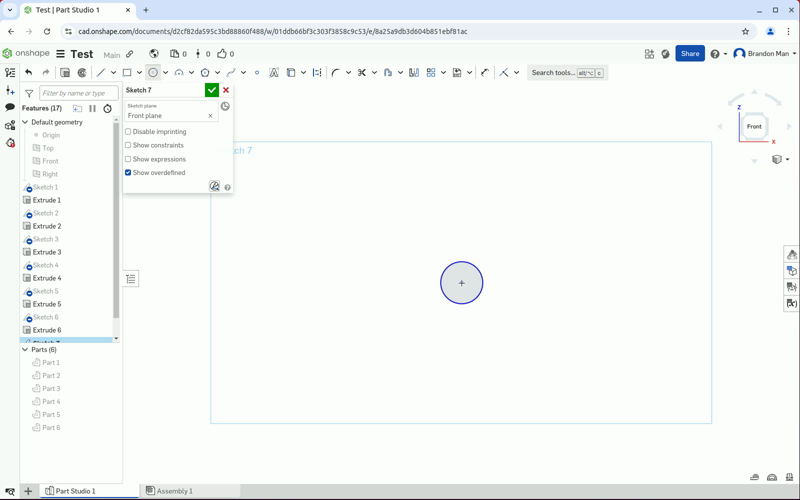
mouse_move(476, 282)
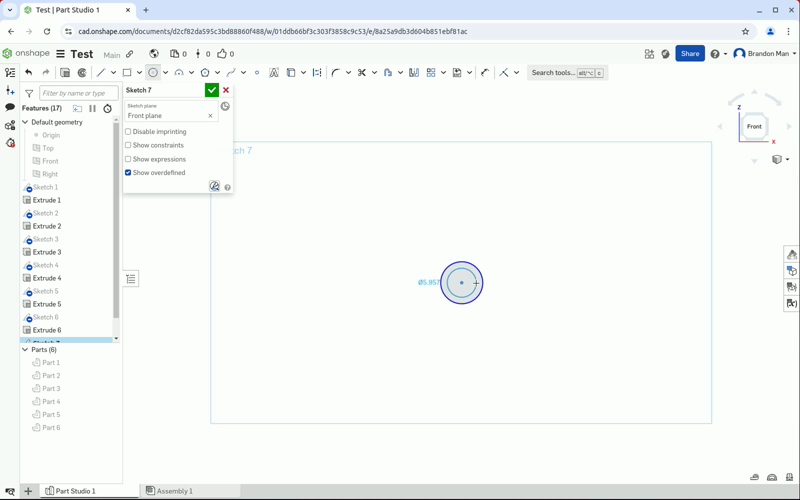
click(476, 282)
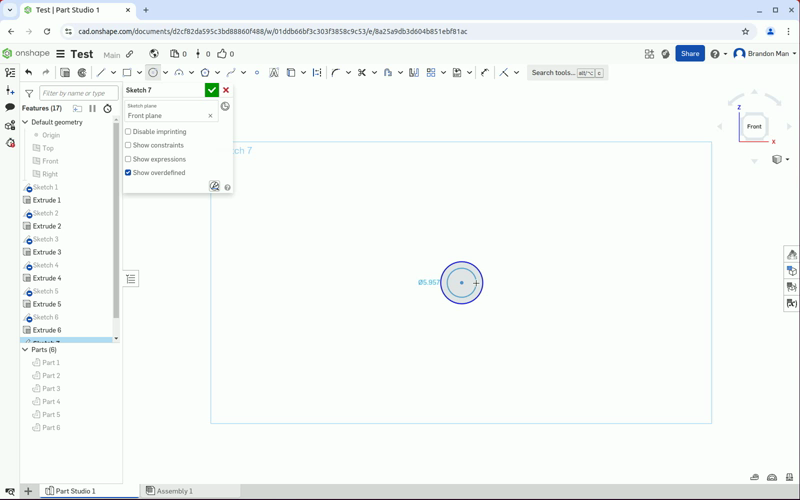
key(esc)
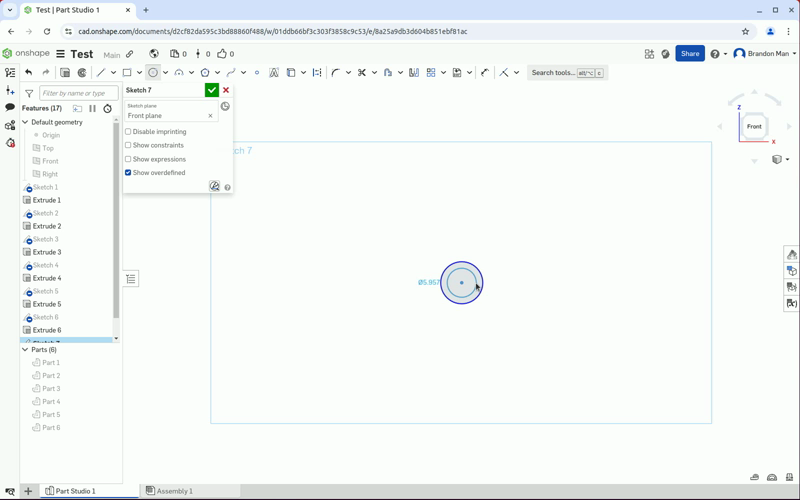
mouse_move(449, 296)
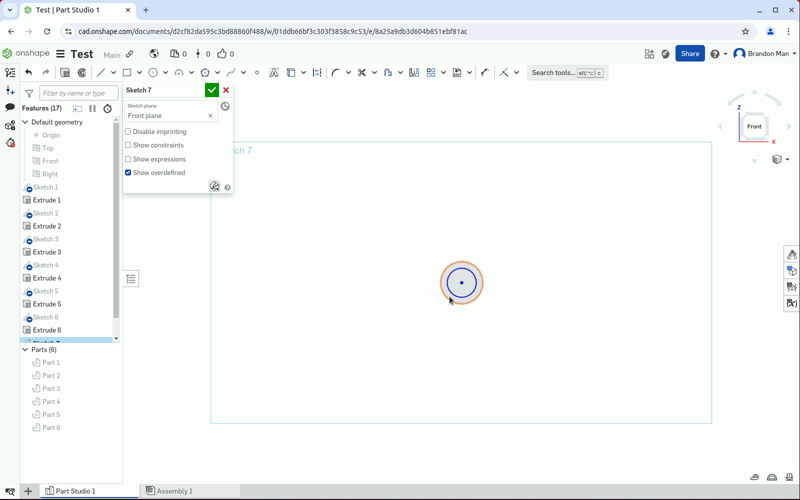
scroll(6)
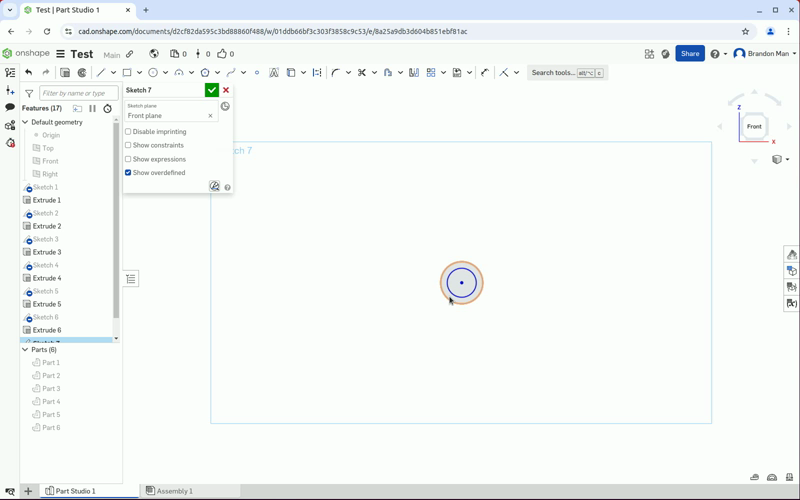
scroll(6)
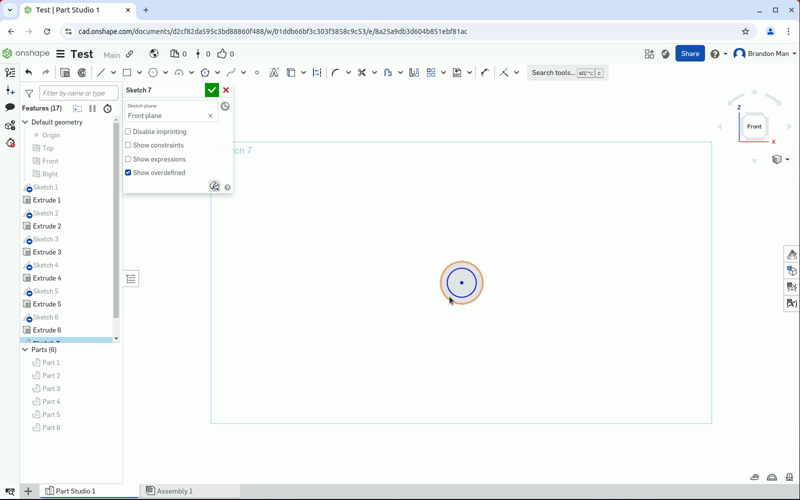
scroll(6)
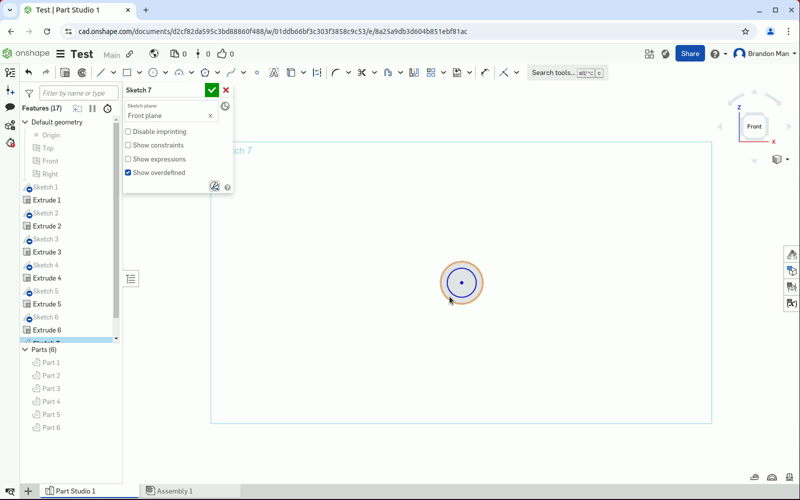
scroll(6)
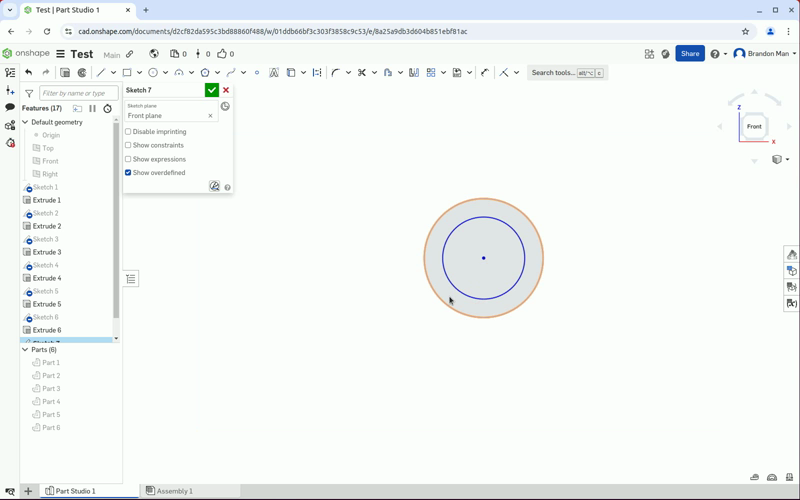
scroll(6)
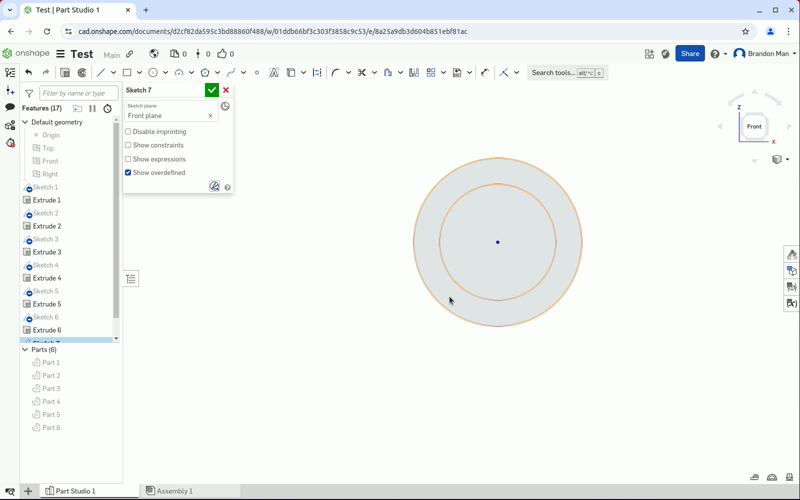
scroll(6)
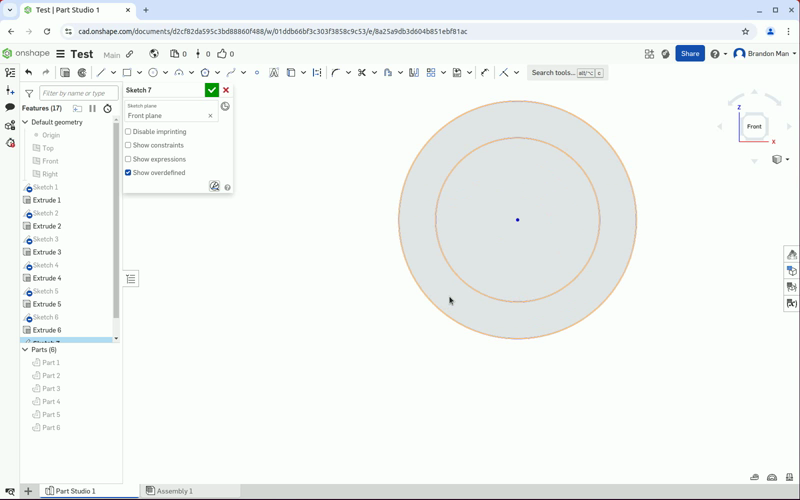
scroll(6)
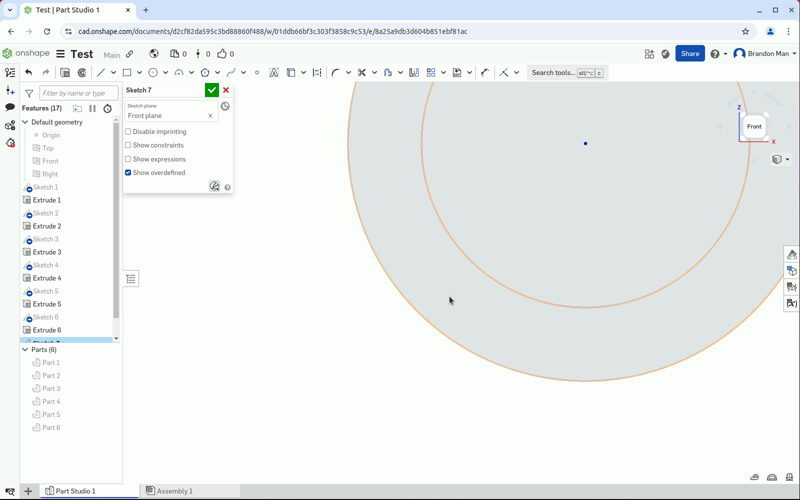
click(449, 296)
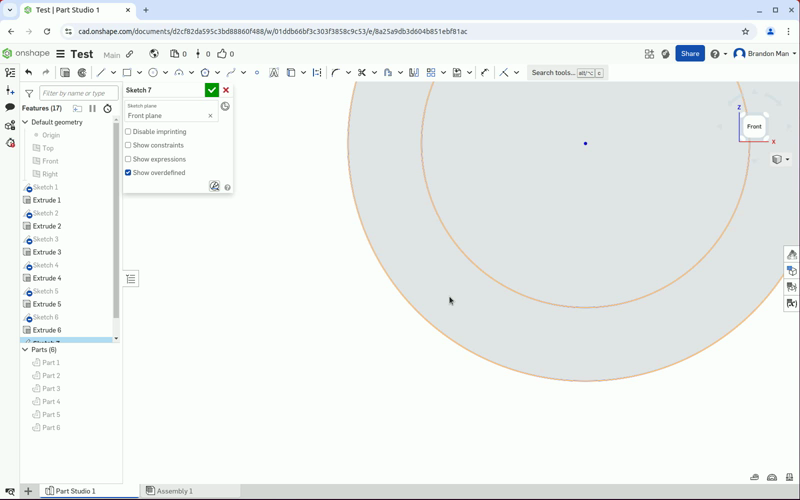
scroll(-6)
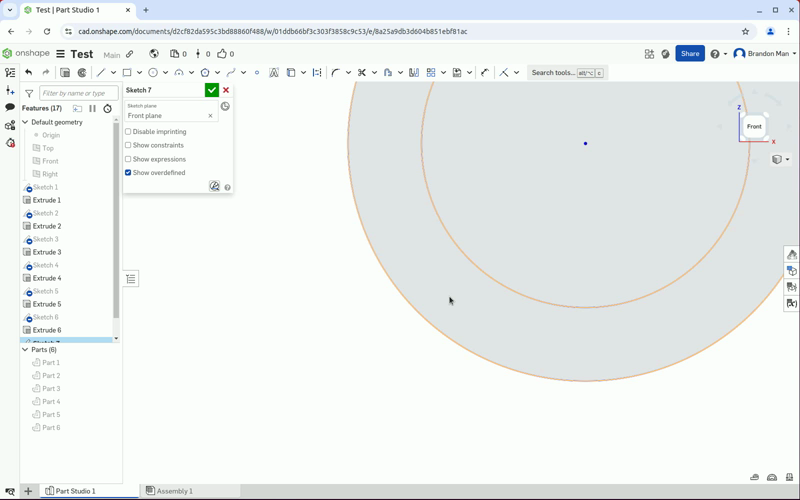
scroll(-6)
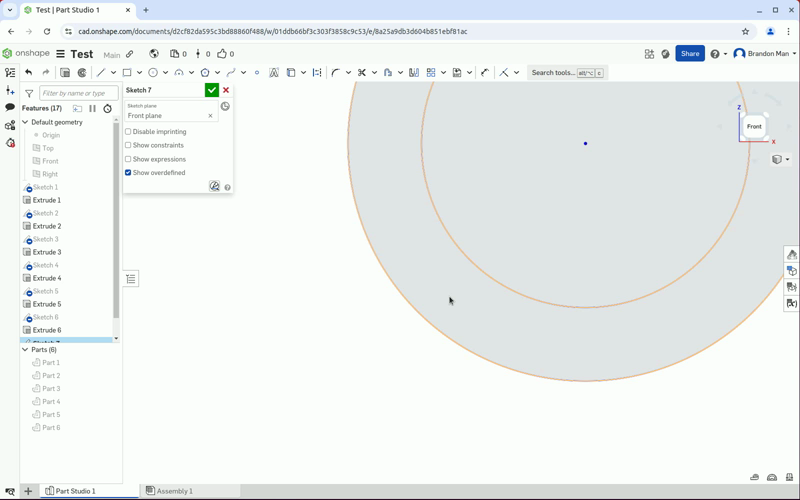
scroll(-6)
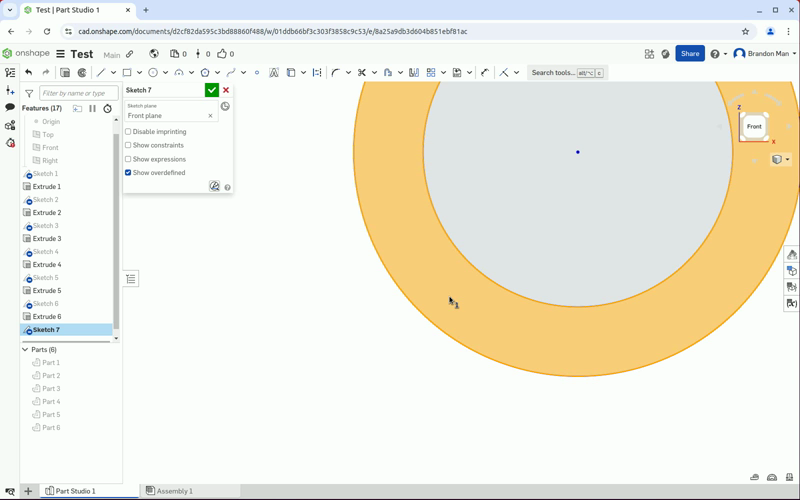
scroll(-6)
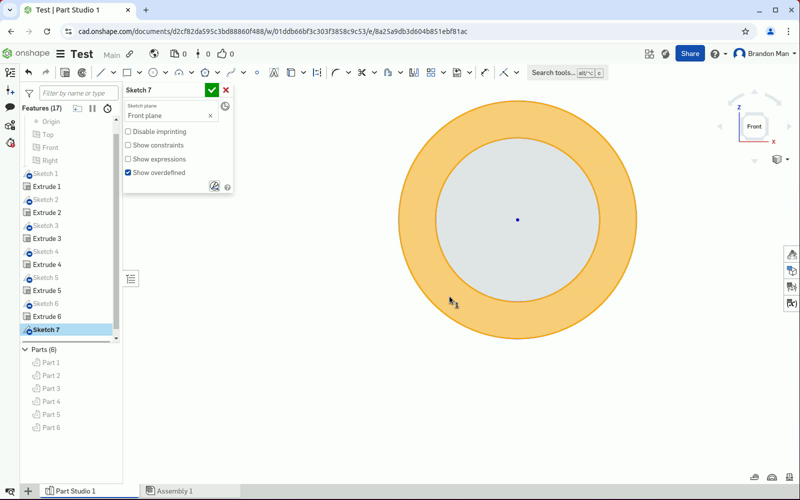
scroll(-6)
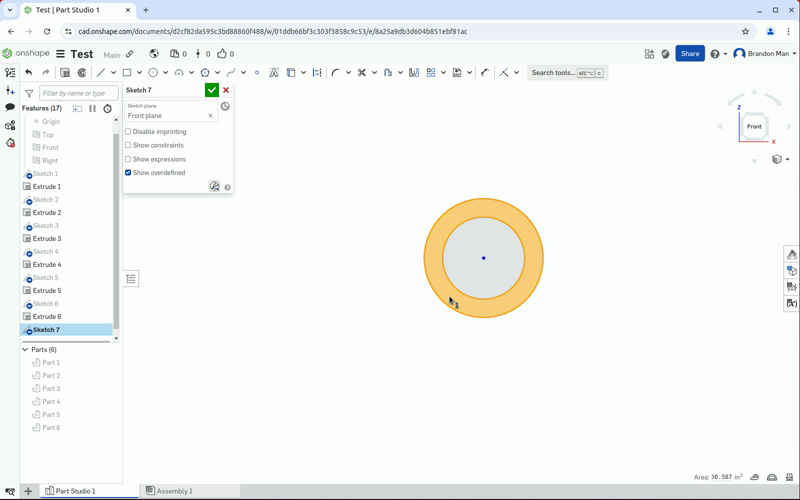
scroll(-6)
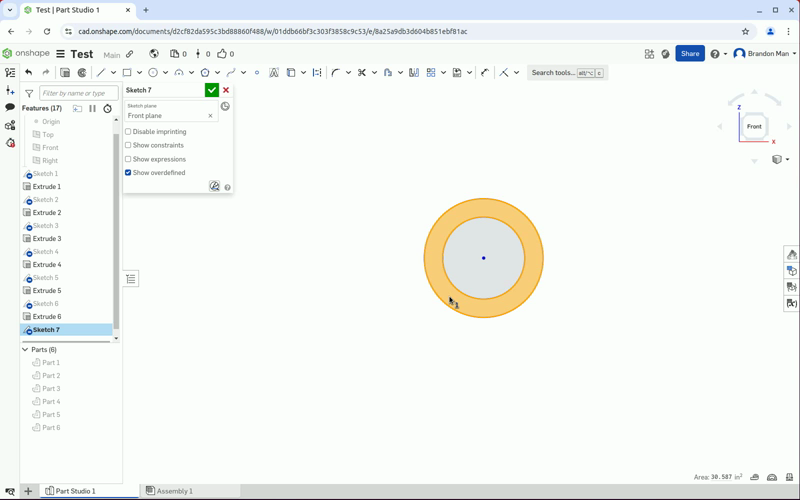
scroll(-6)
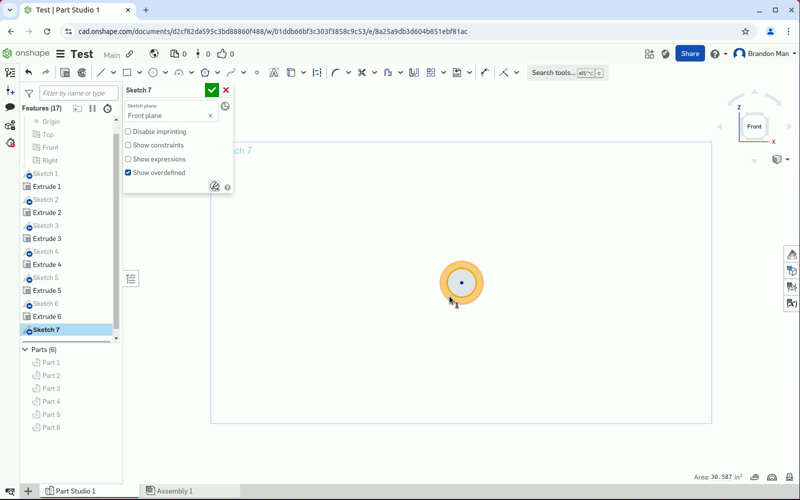
mouse_move(73, 352)
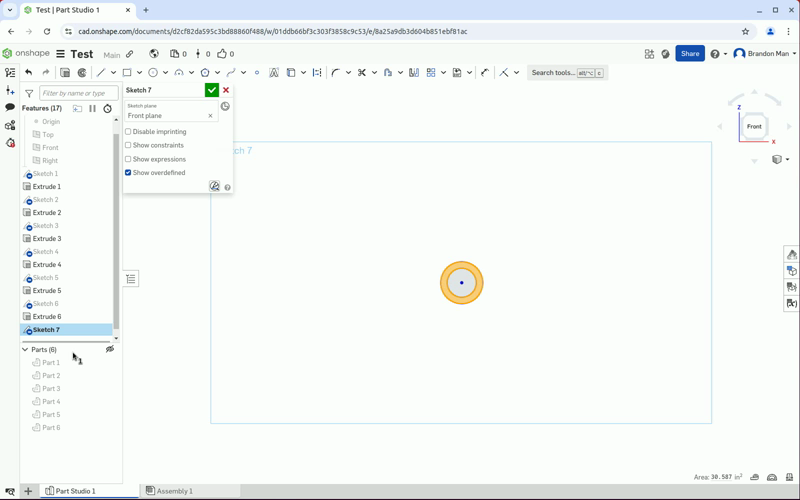
key(shift+y)
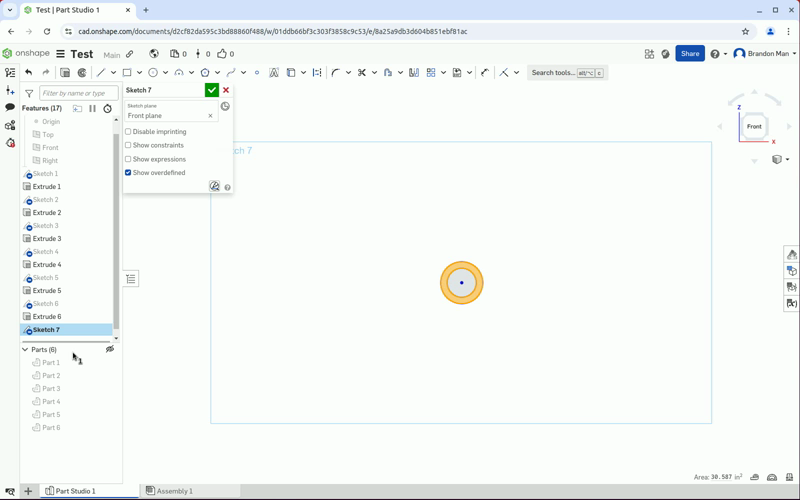
key(shift+e)
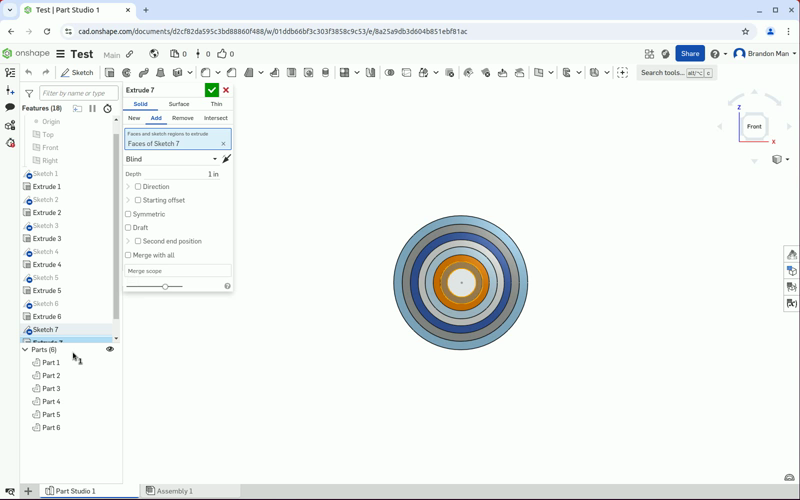
mouse_move(143, 106)
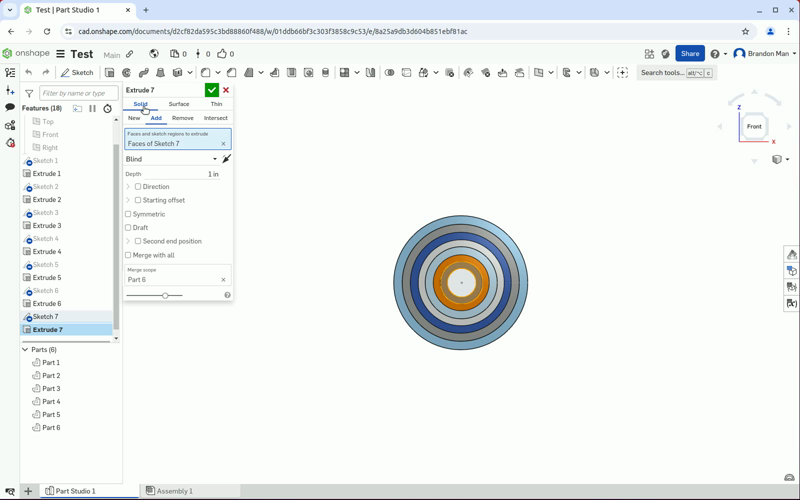
click(143, 106)
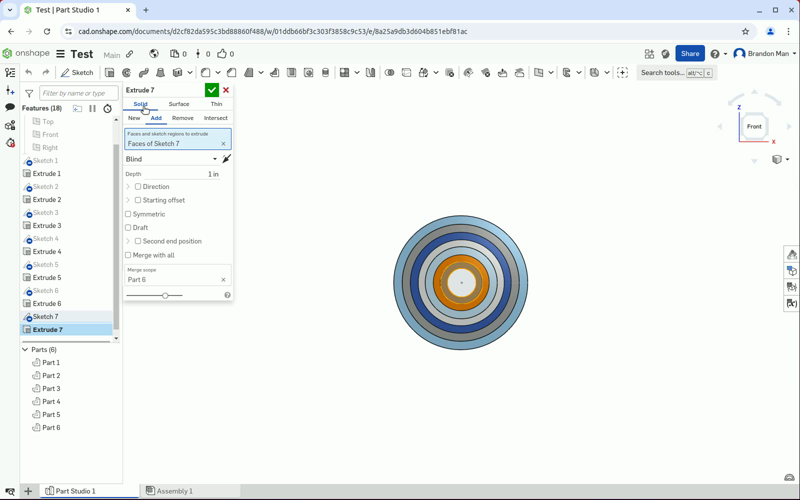
mouse_move(137, 120)
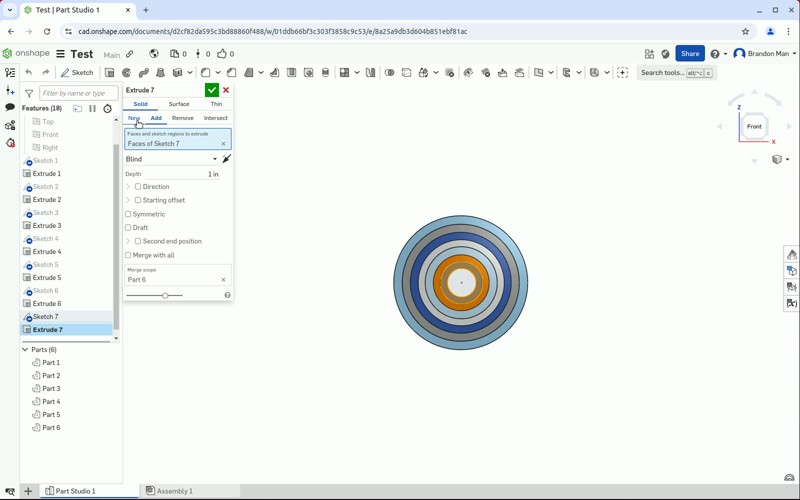
click(137, 120)
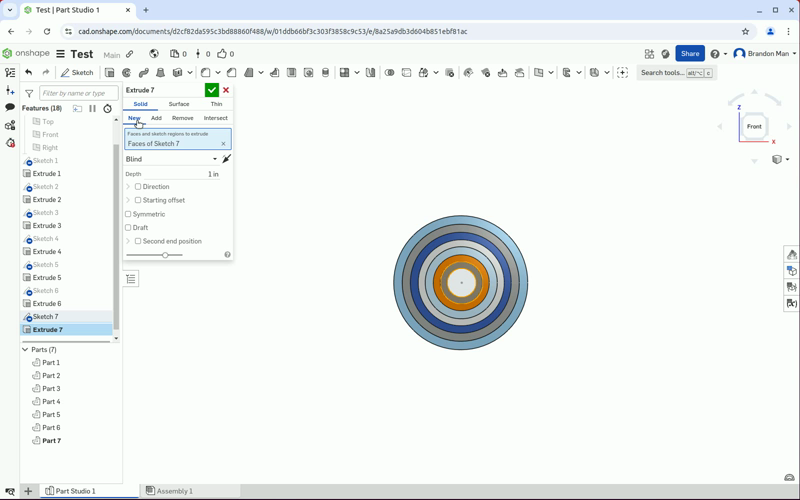
key(tab, 4)
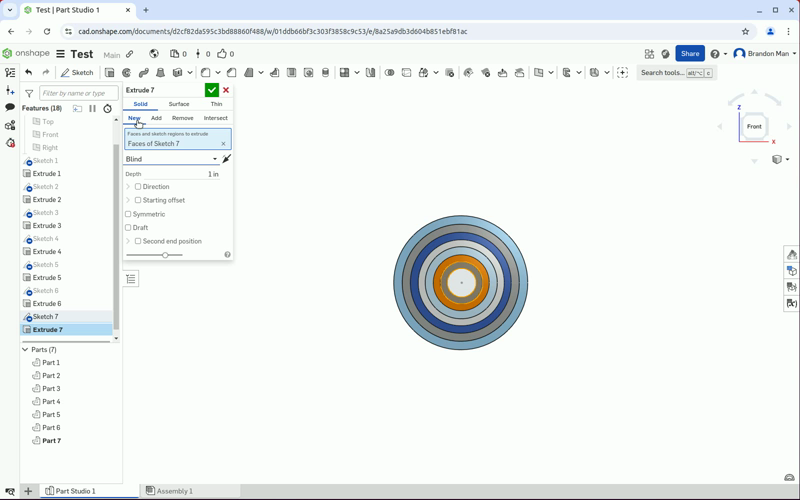
text(18.053)
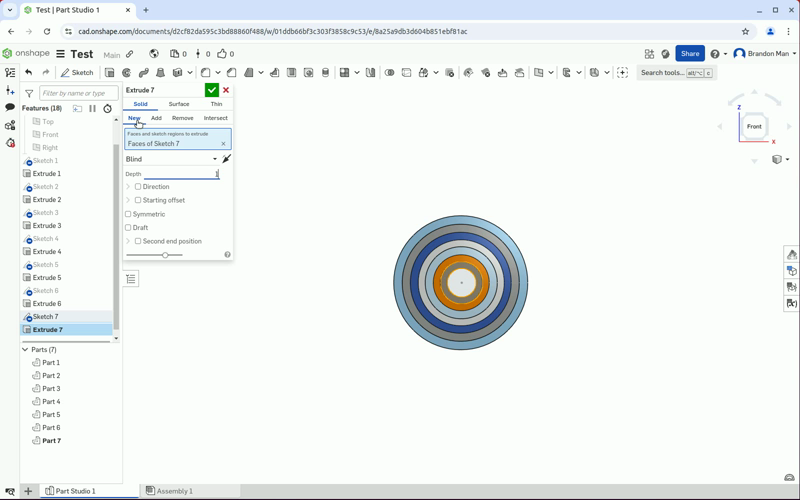
key(enter)
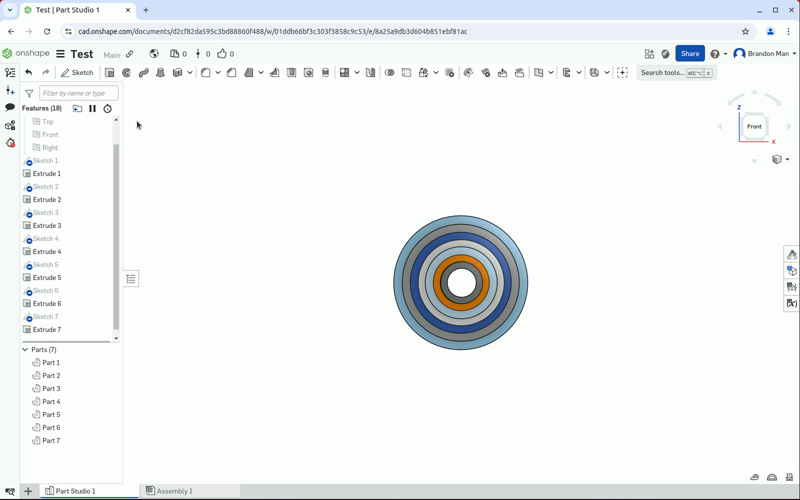
key(shift+h)
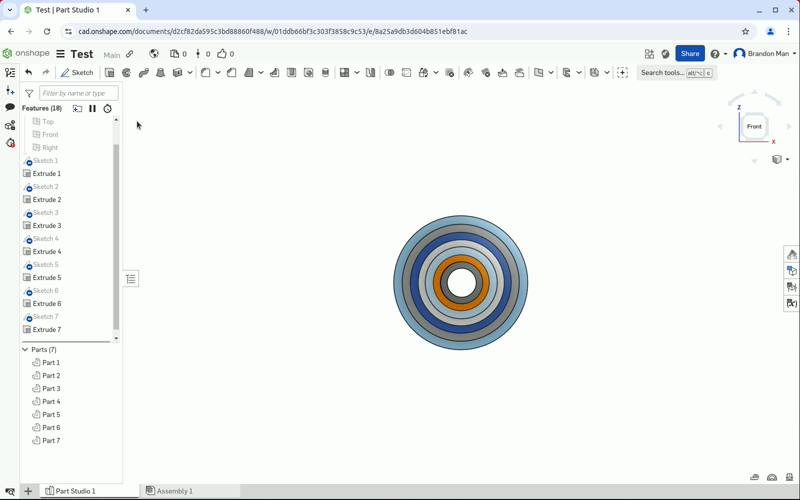
key(shift+h)
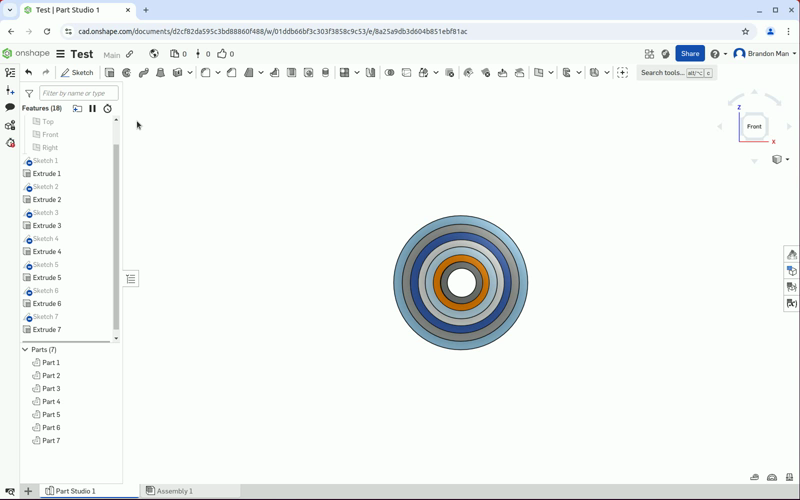
mouse_move(69, 163)
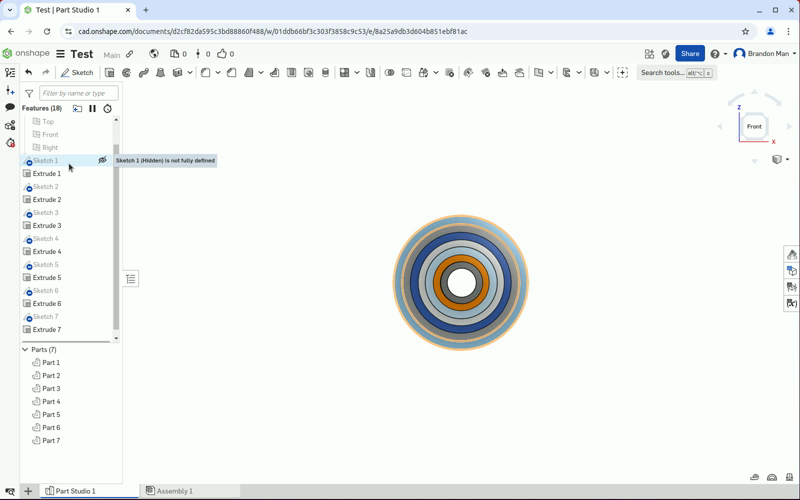
click(69, 163)
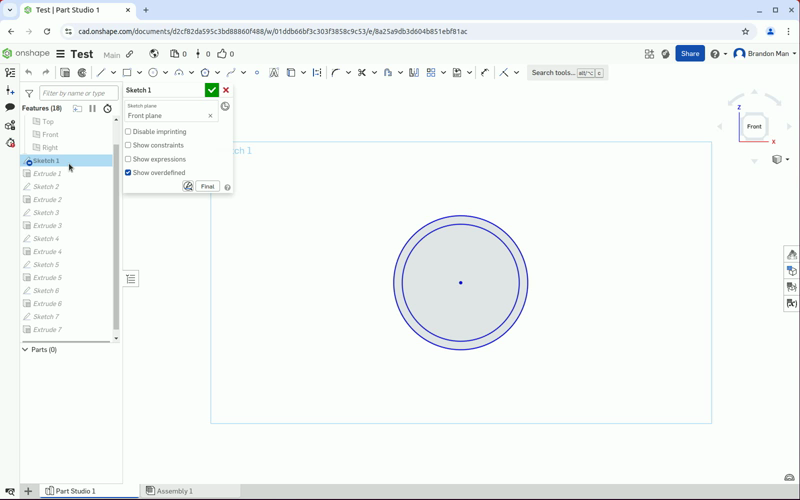
mouse_move(229, 92)
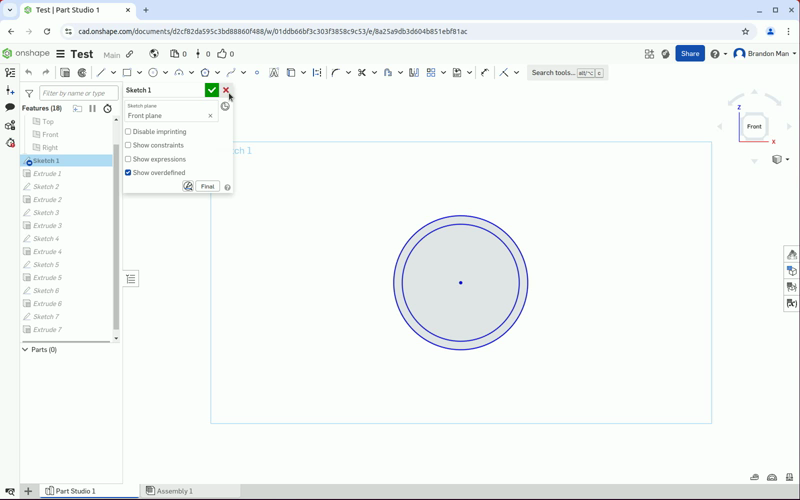
click(229, 92)
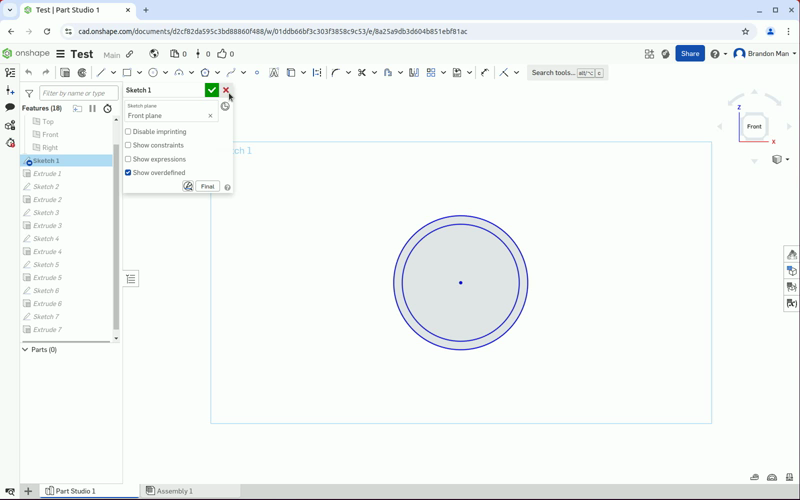
key(shift+s)
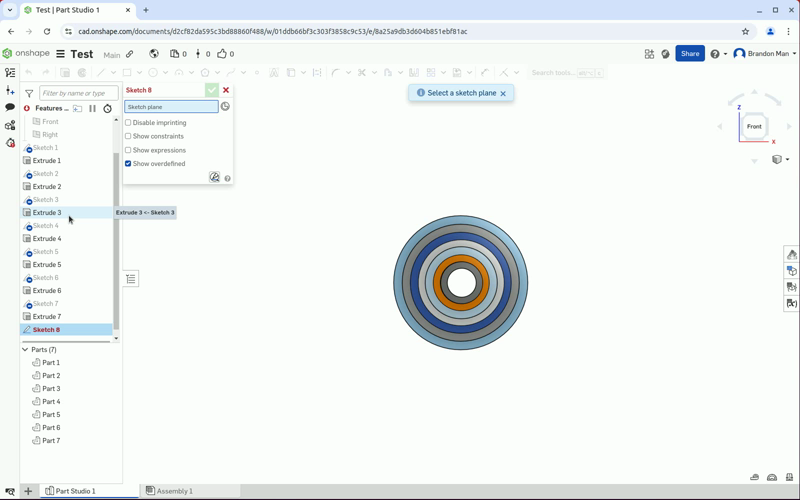
scroll(3)
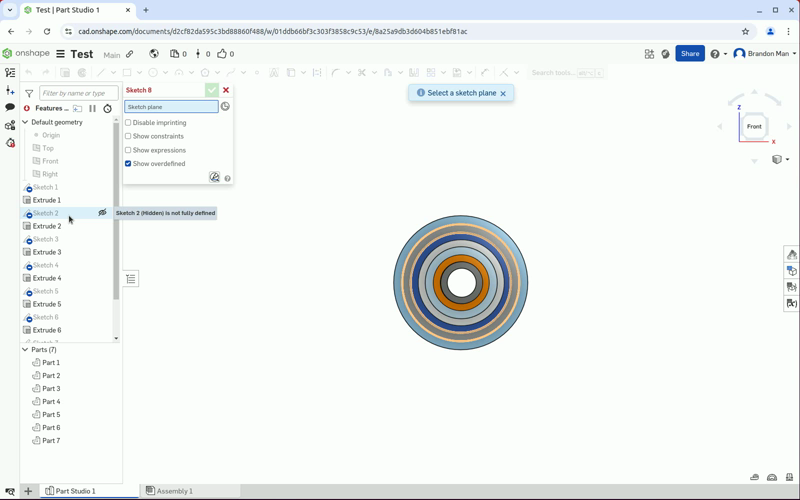
mouse_move(69, 163)
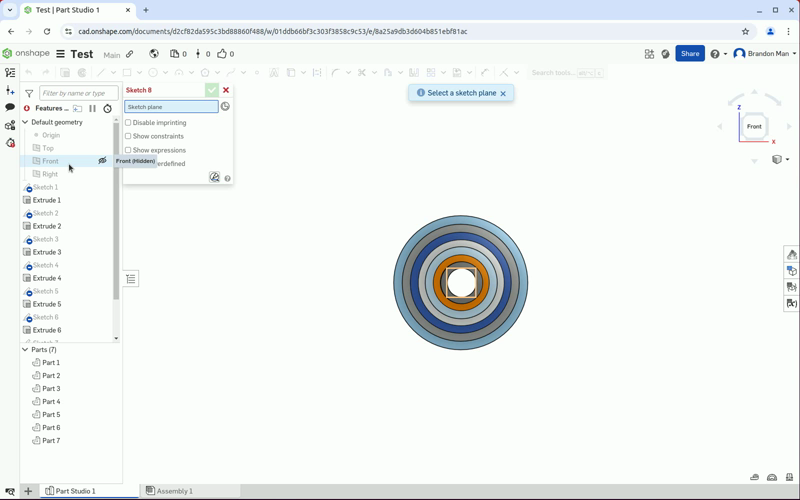
click(69, 163)
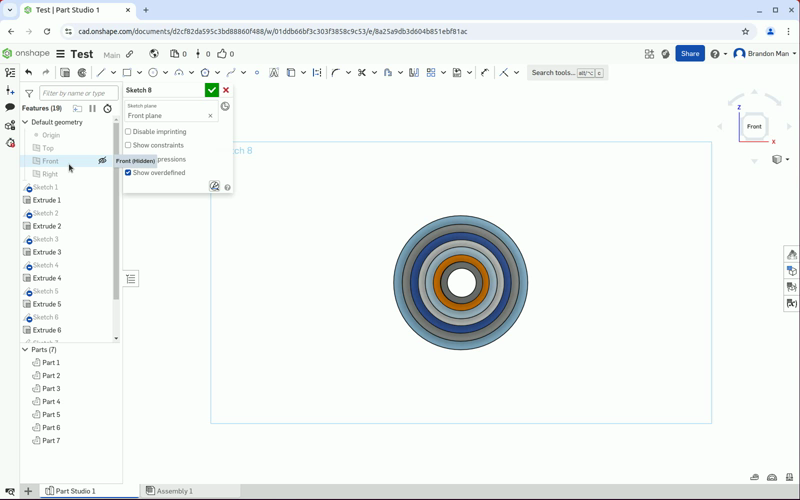
mouse_move(73, 352)
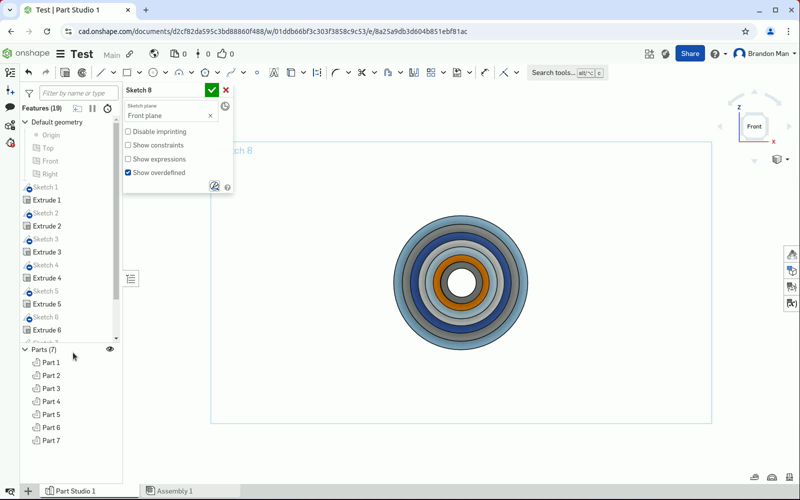
key(y)
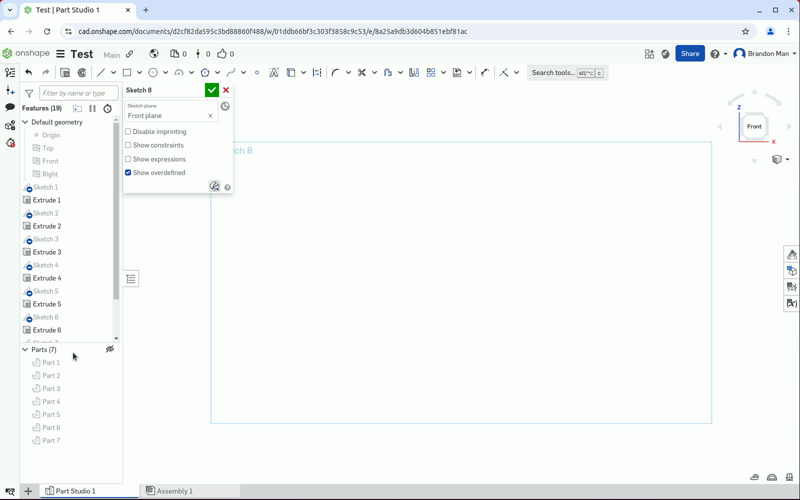
key(c)
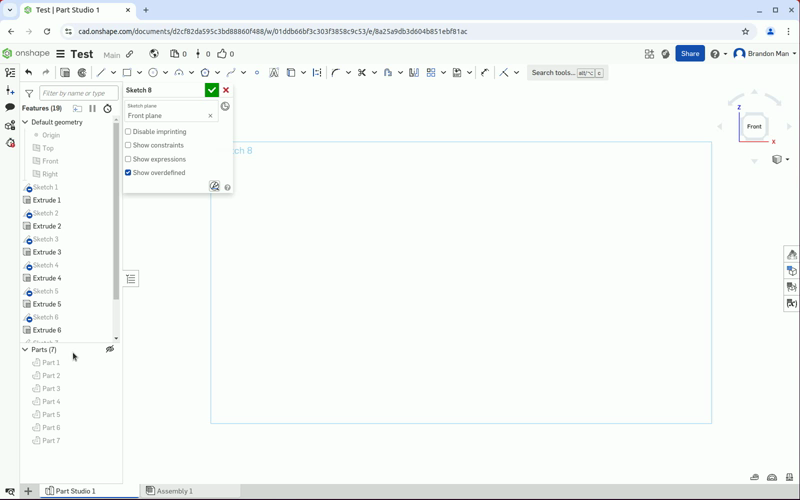
key_down(shift)
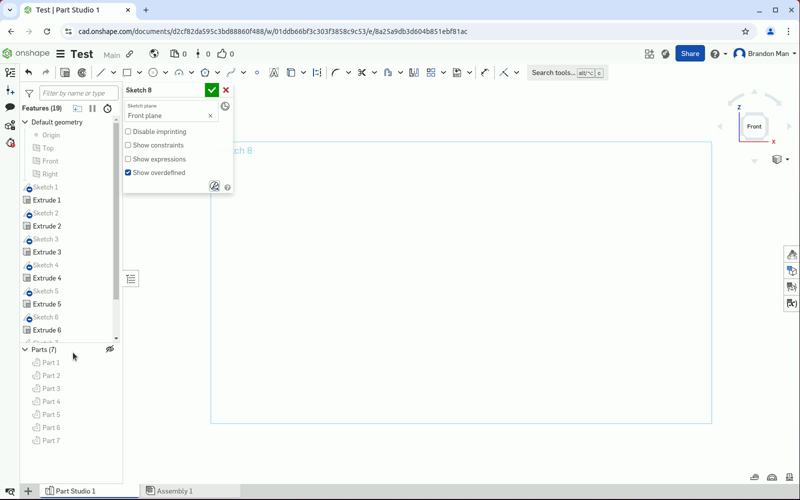
mouse_move(461, 282)
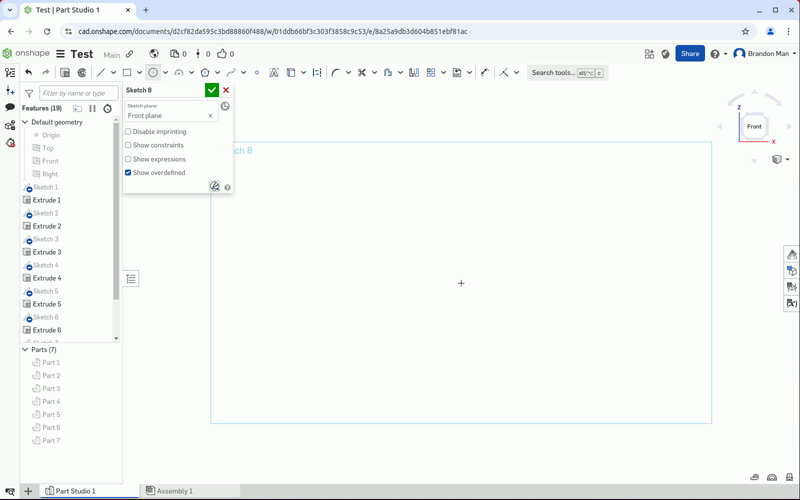
click(461, 282)
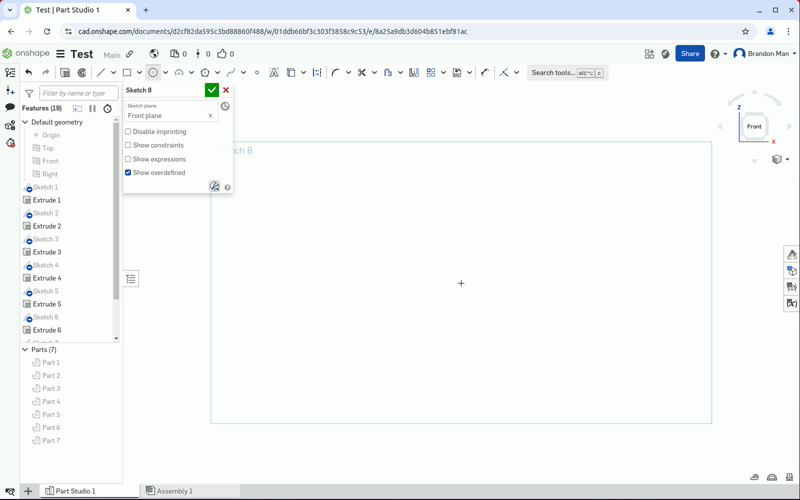
key_up(shift)
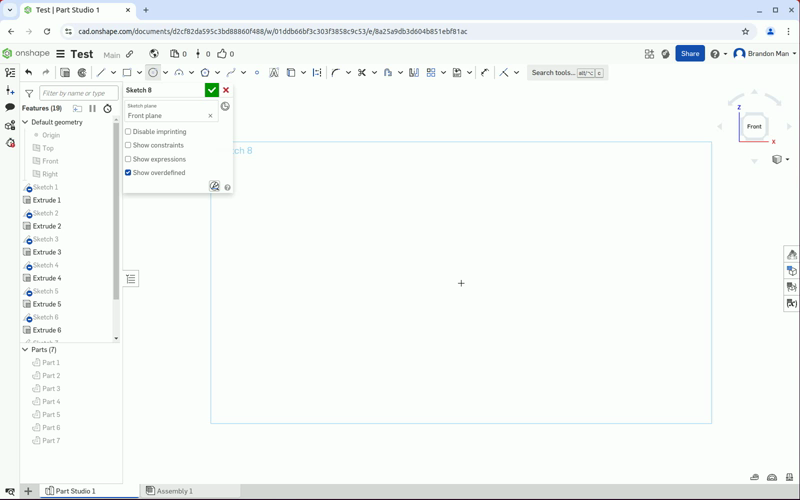
mouse_move(476, 282)
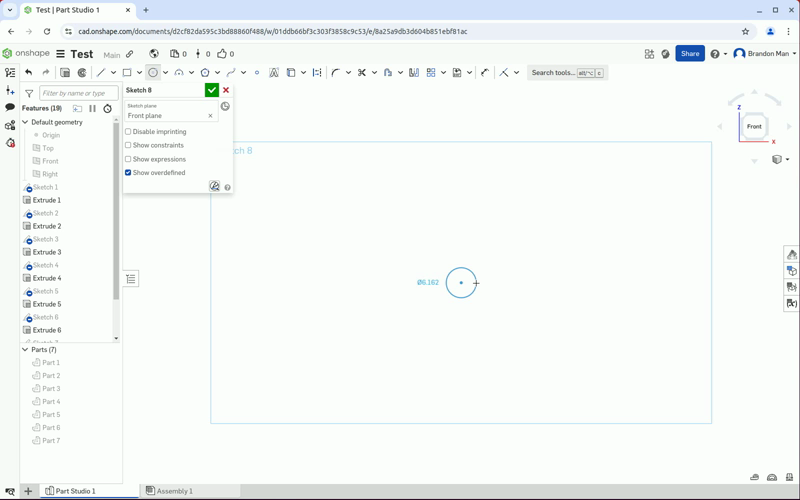
click(476, 282)
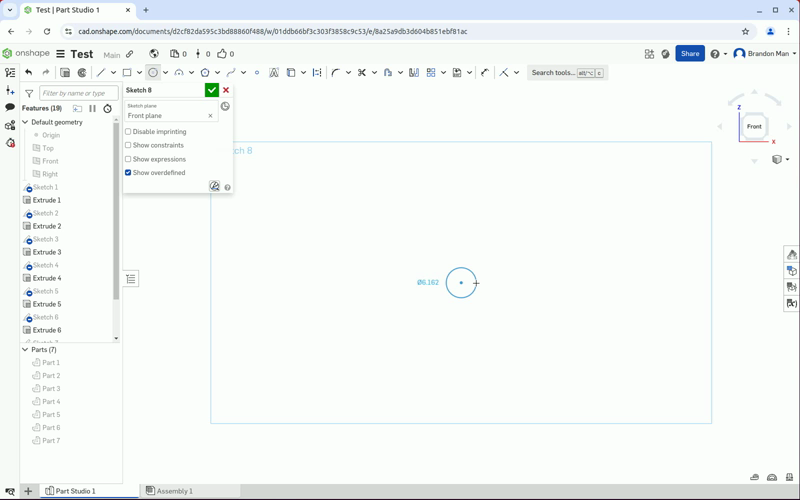
key(esc)
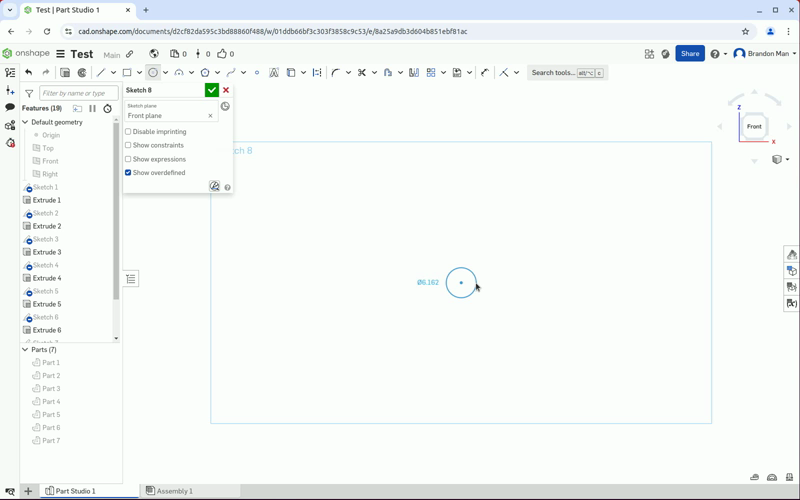
key(c)
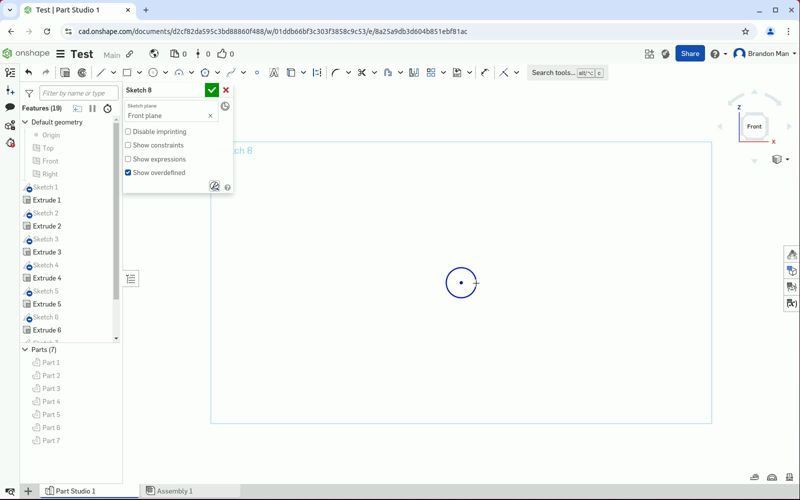
key_down(shift)
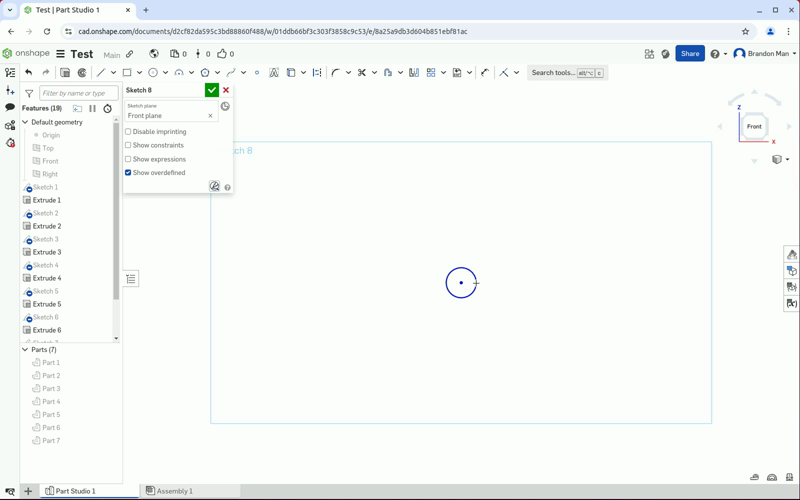
mouse_move(461, 282)
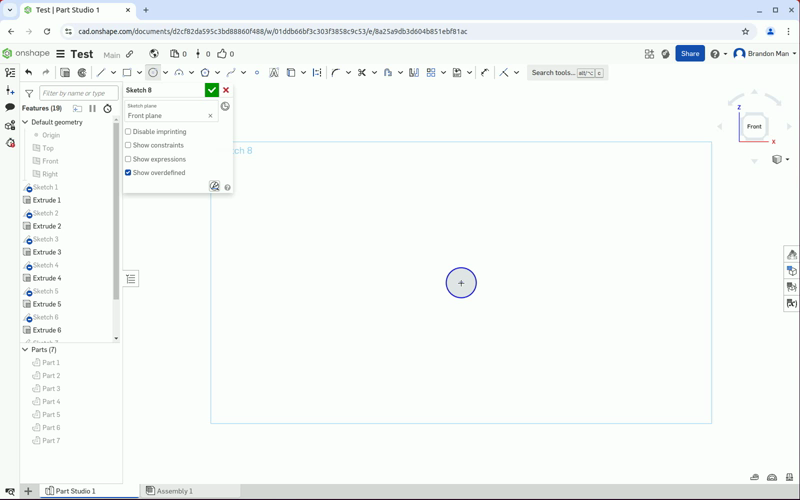
click(461, 282)
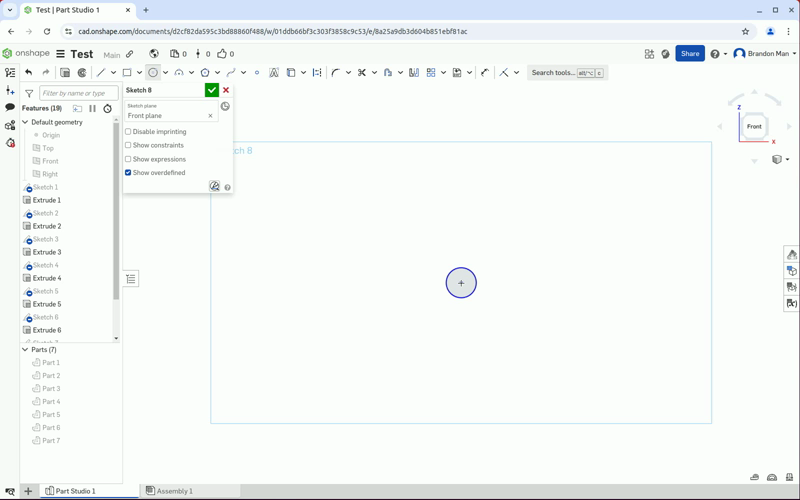
key_up(shift)
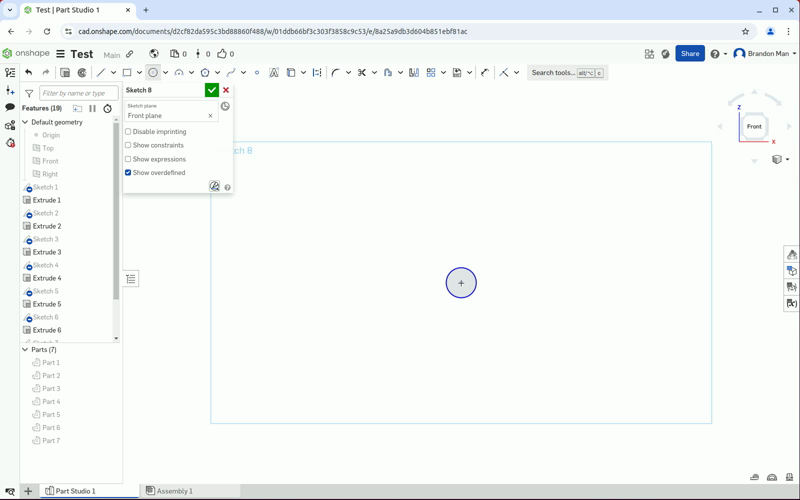
mouse_move(469, 282)
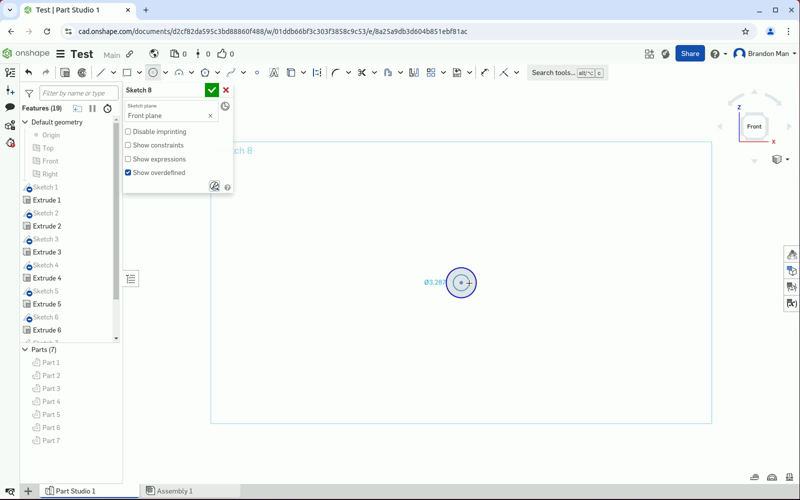
click(469, 282)
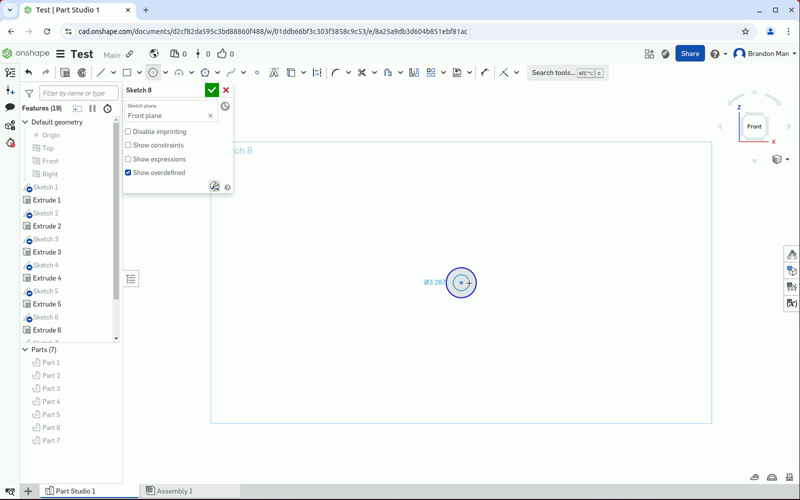
key(esc)
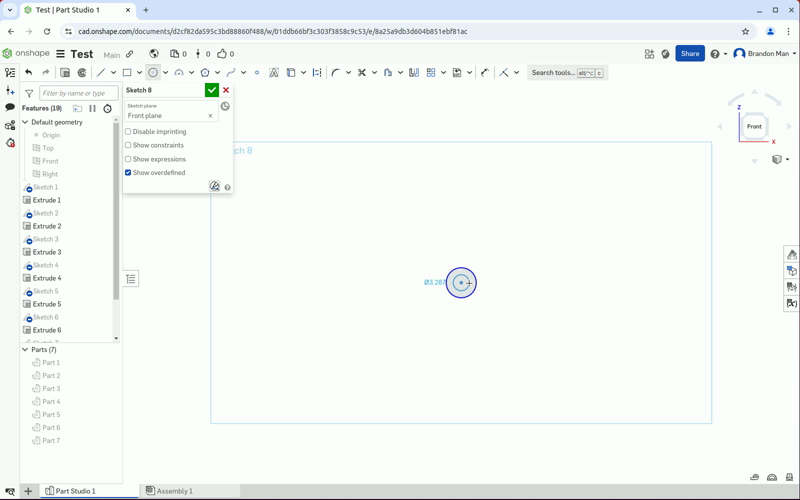
mouse_move(465, 271)
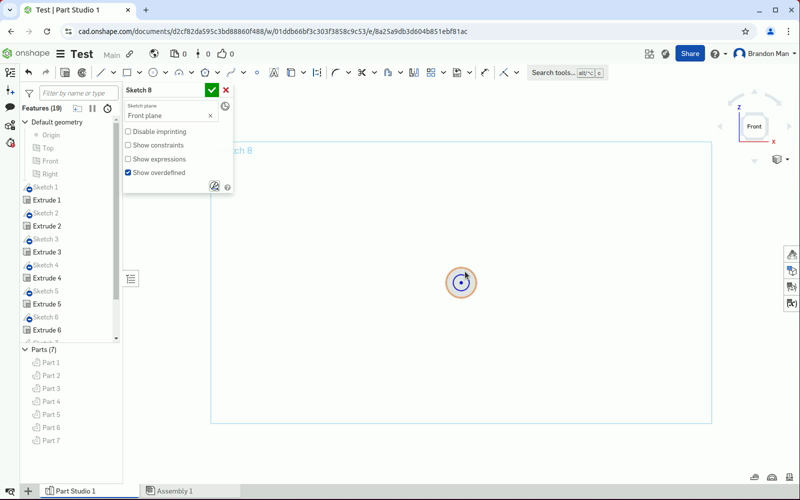
scroll(6)
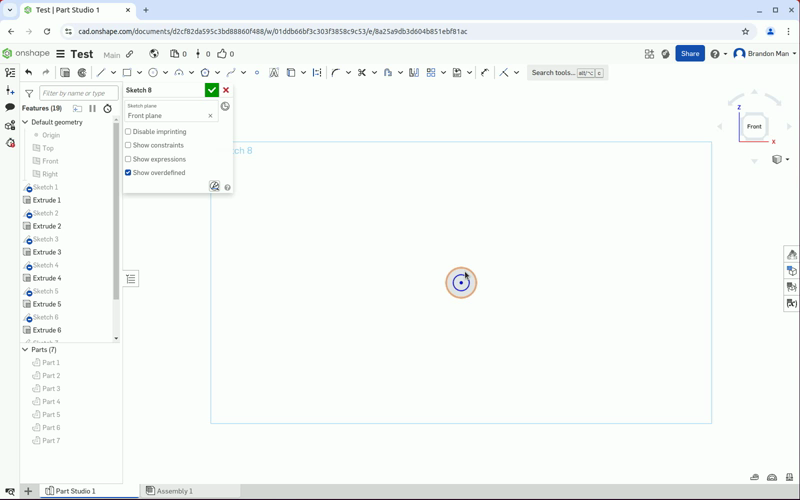
scroll(6)
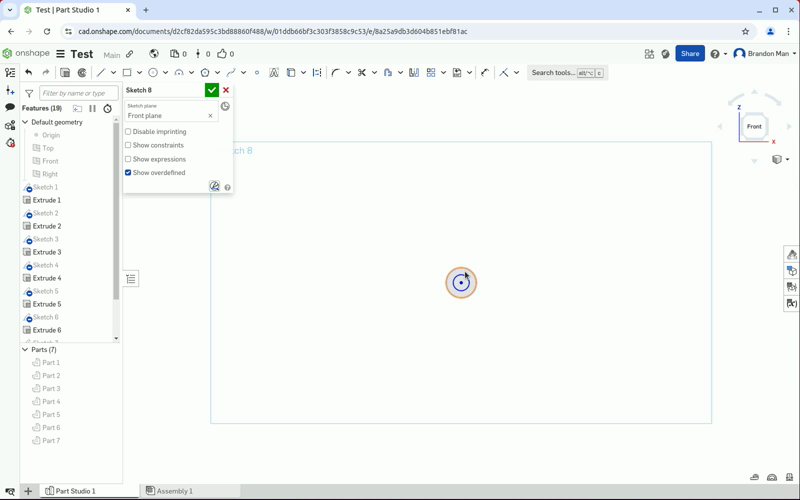
scroll(6)
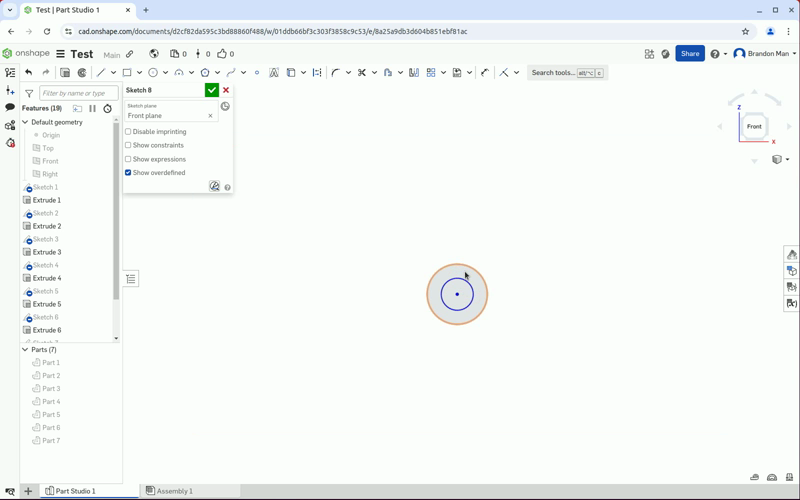
scroll(6)
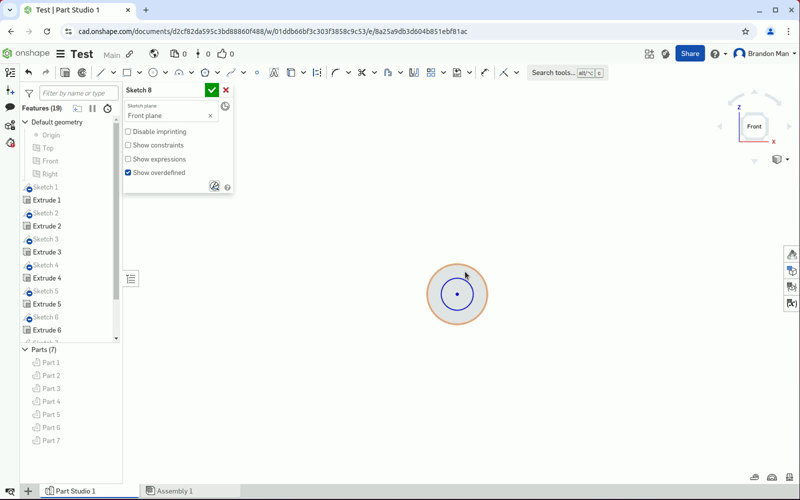
scroll(6)
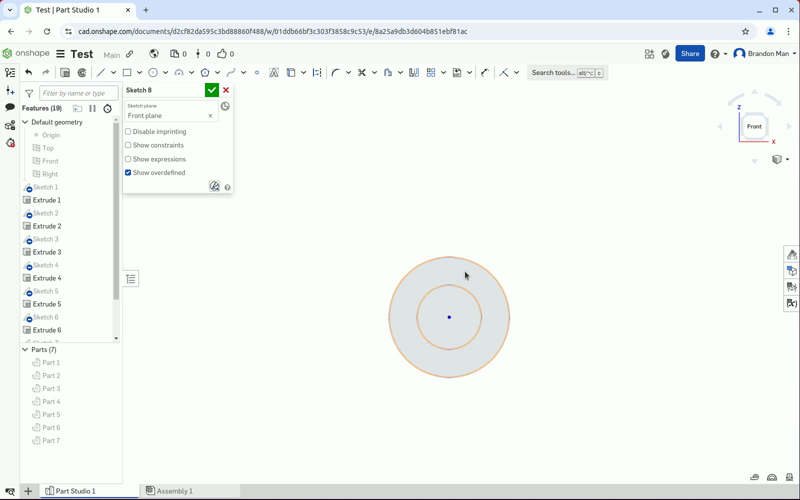
scroll(6)
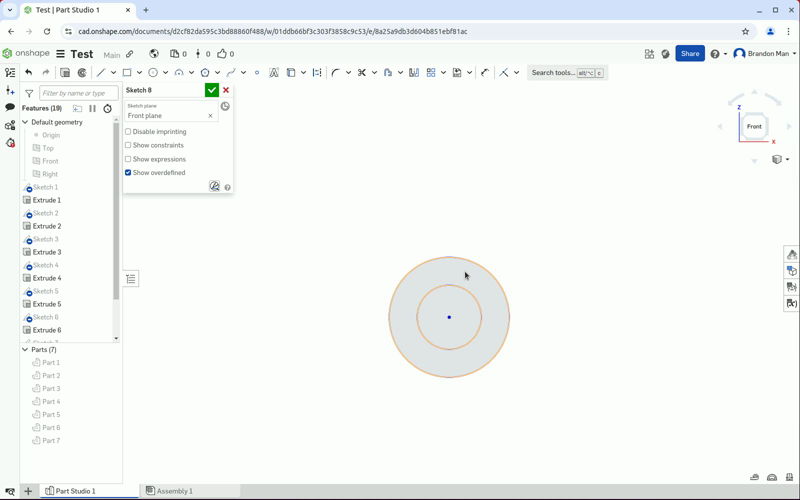
scroll(6)
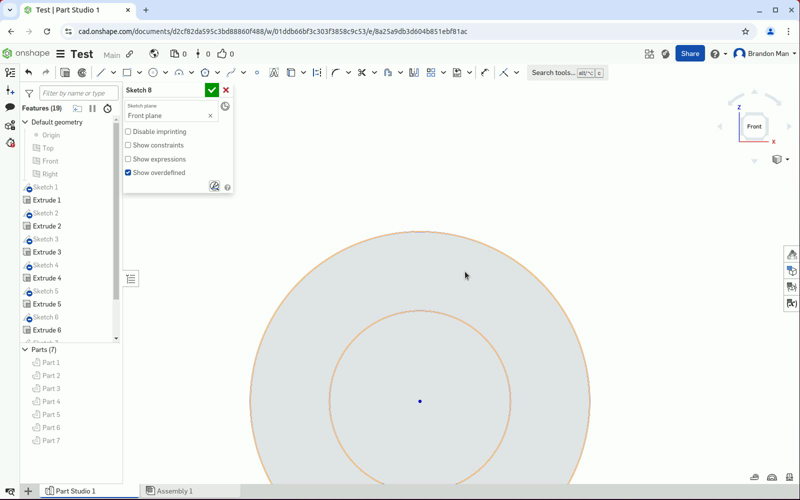
click(465, 271)
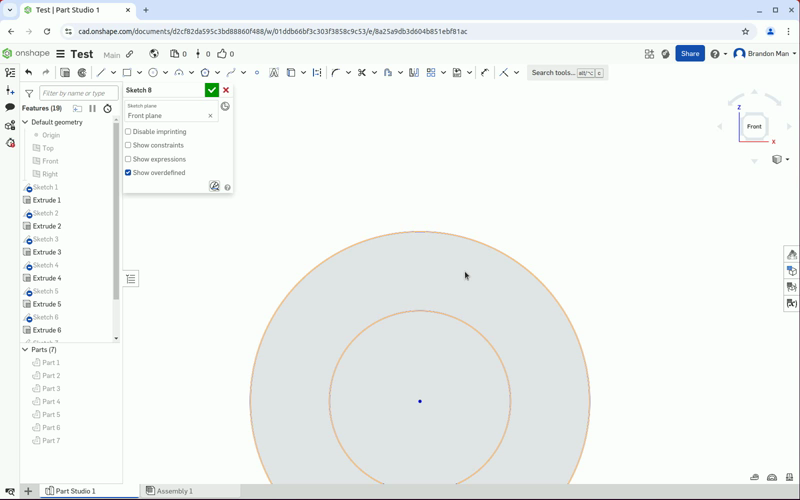
scroll(-6)
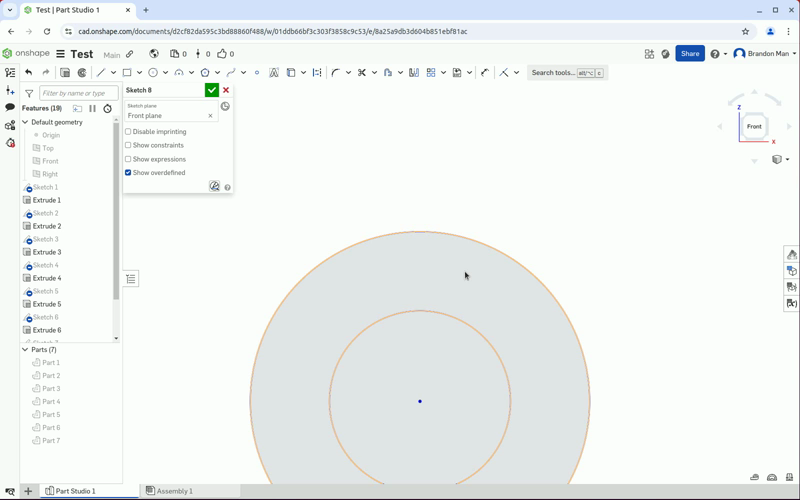
scroll(-6)
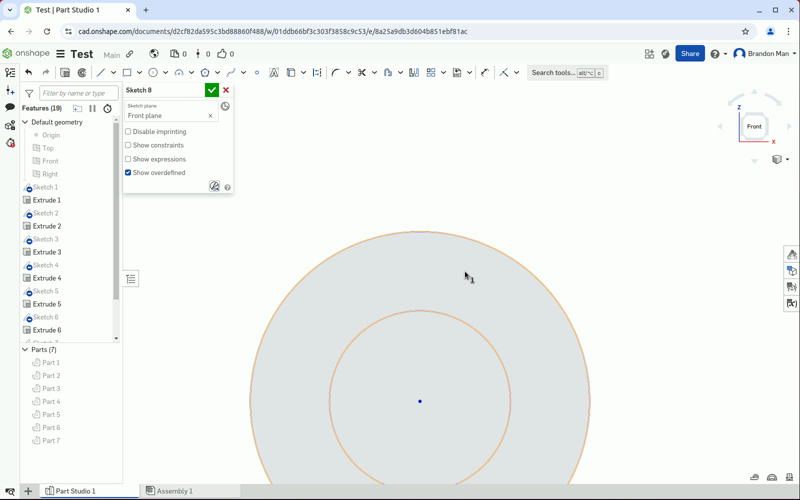
scroll(-6)
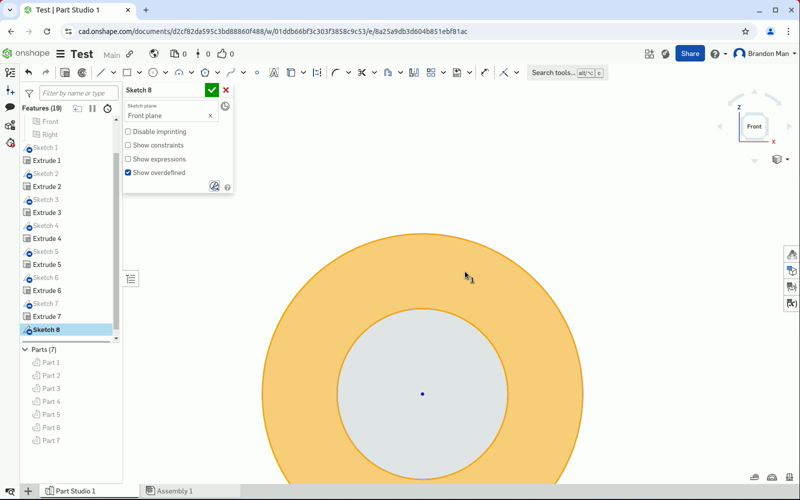
scroll(-6)
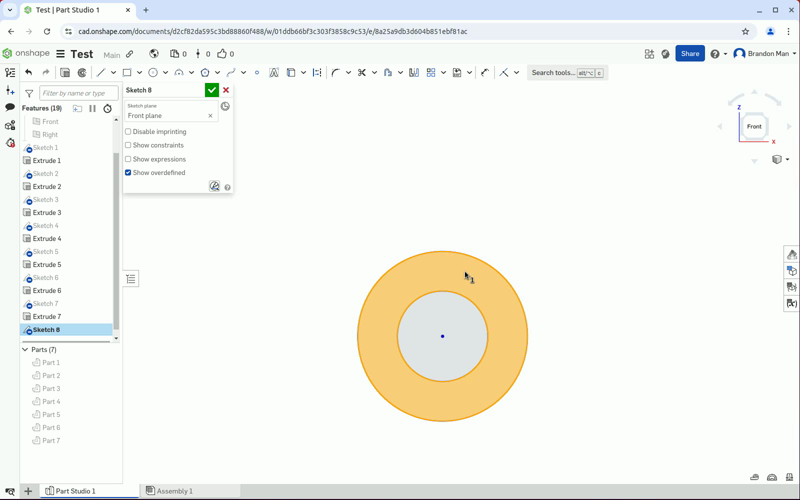
scroll(-6)
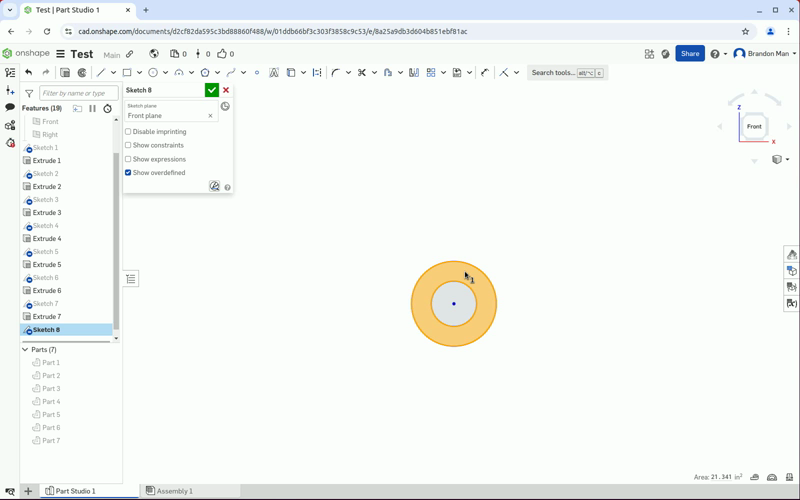
scroll(-6)
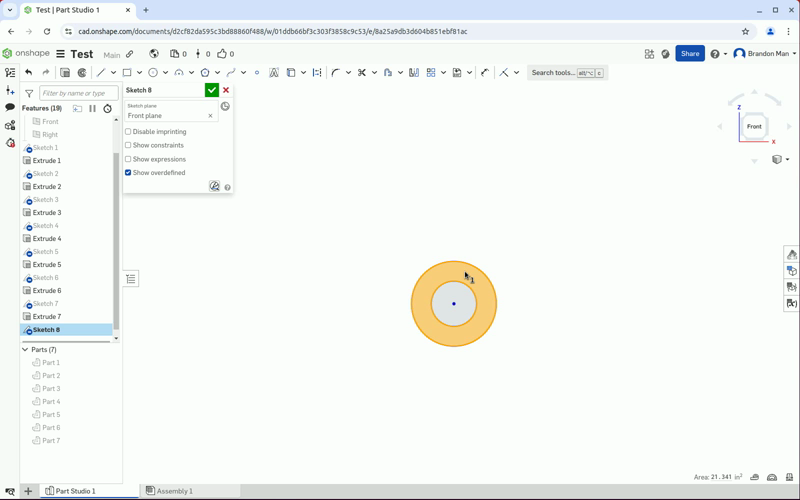
scroll(-6)
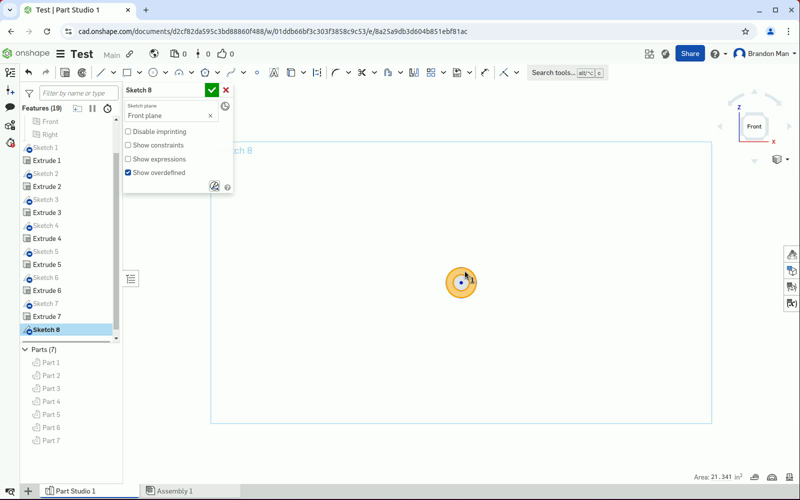
mouse_move(73, 352)
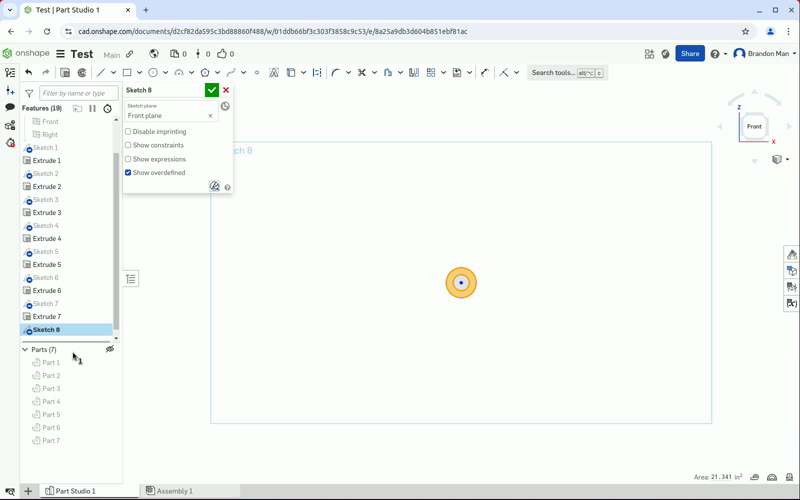
key(shift+y)
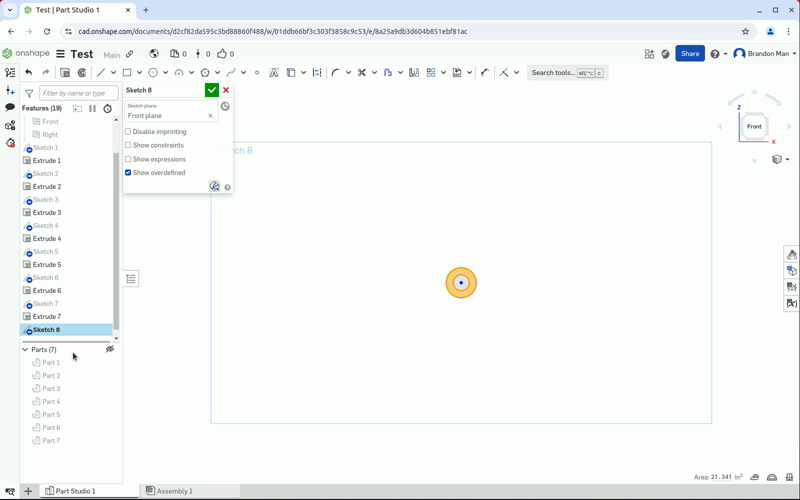
key(shift+e)
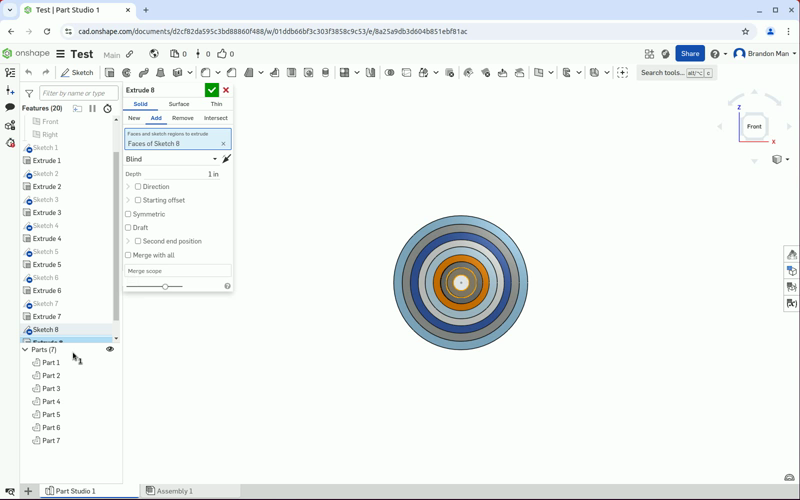
mouse_move(143, 106)
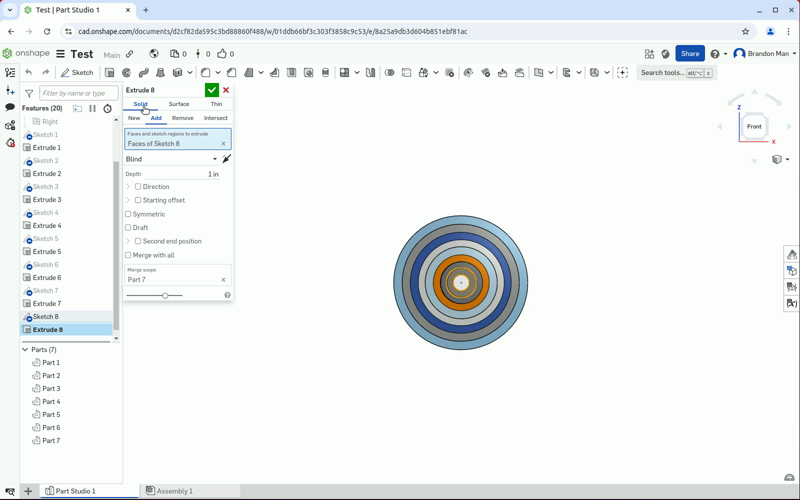
click(143, 106)
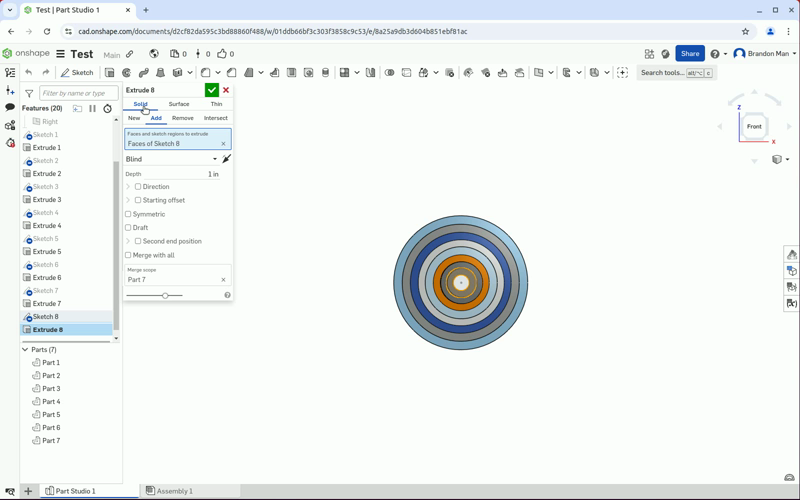
mouse_move(137, 120)
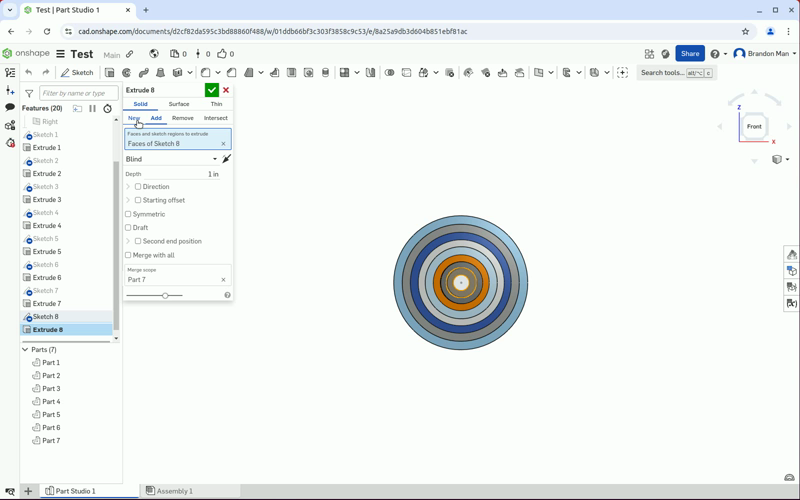
click(137, 120)
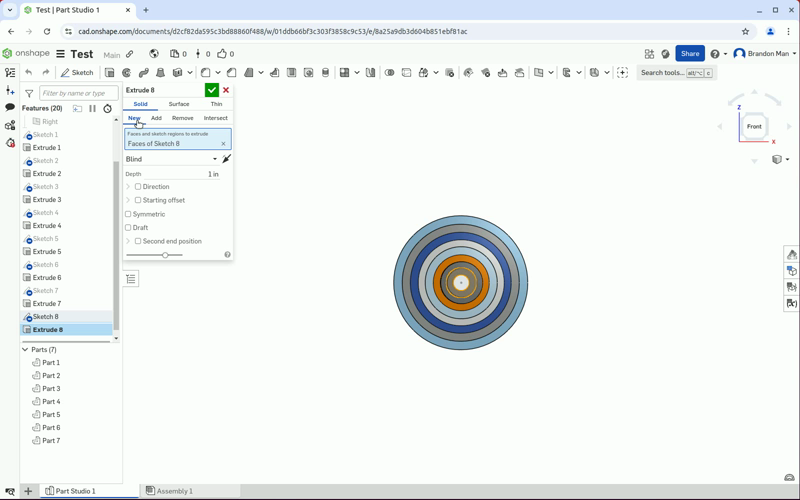
key(tab, 4)
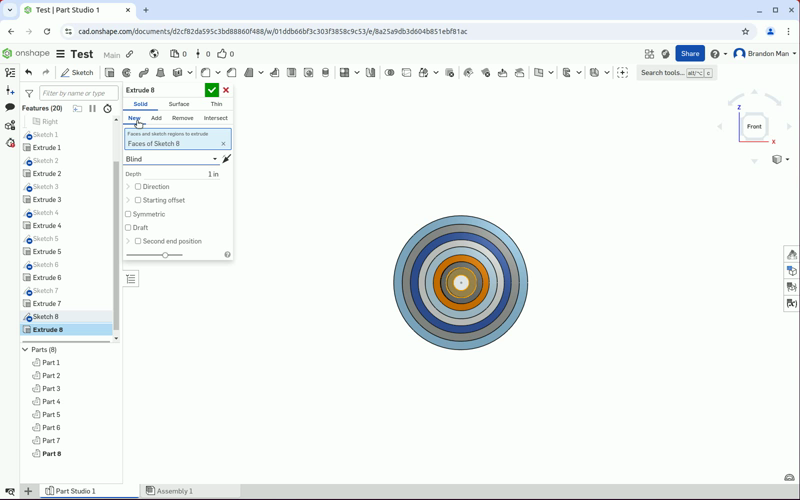
text(20.46)
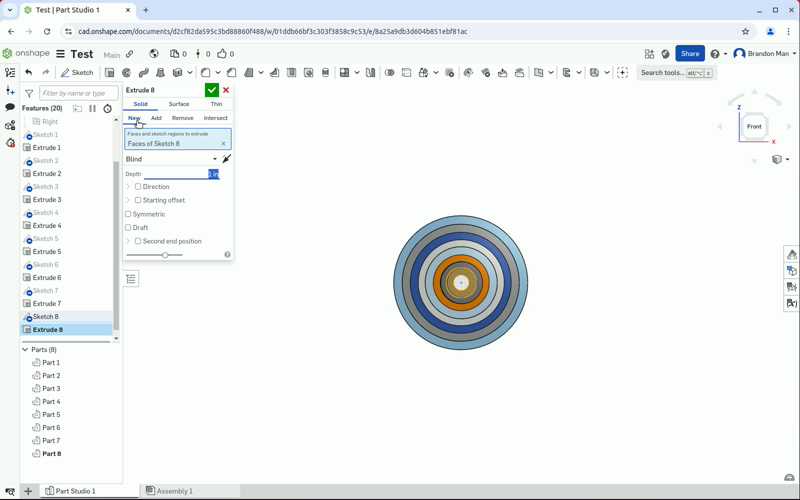
key(enter)
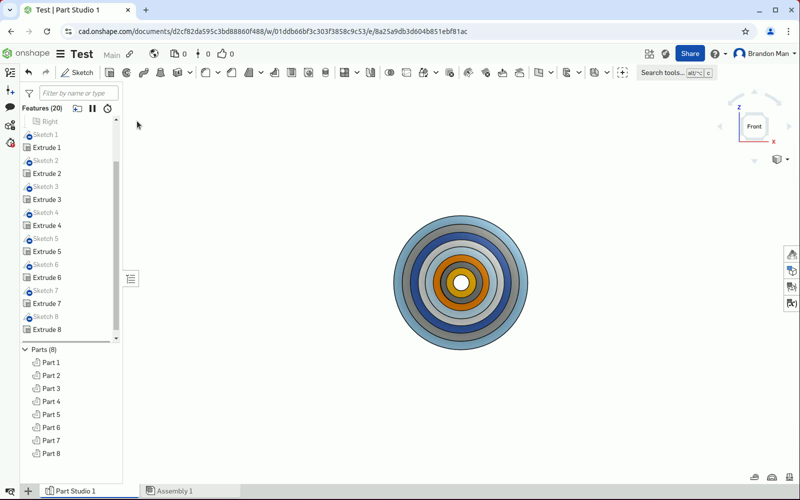
key(shift+h)
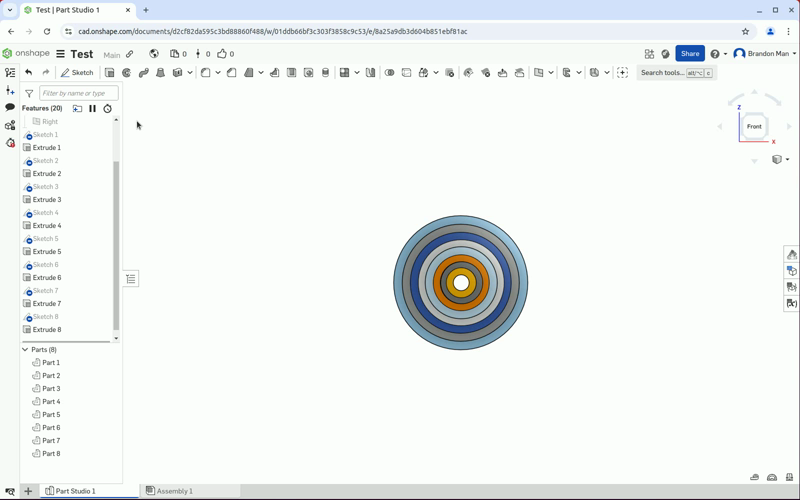
key(shift+h)
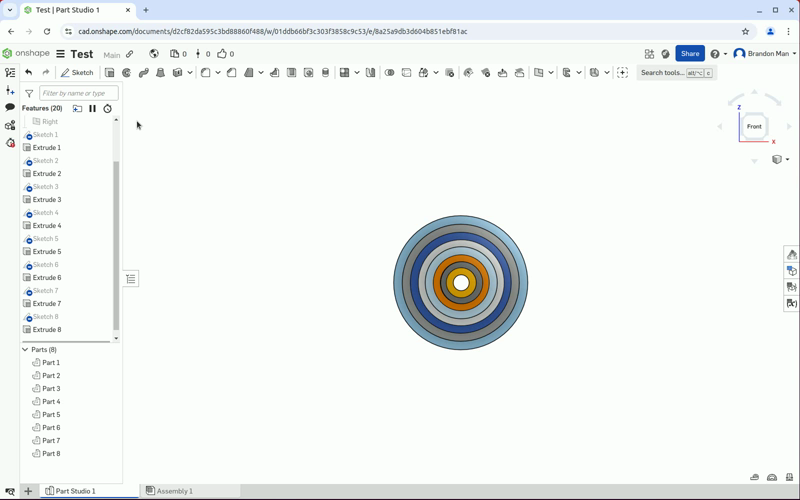
mouse_move(69, 137)
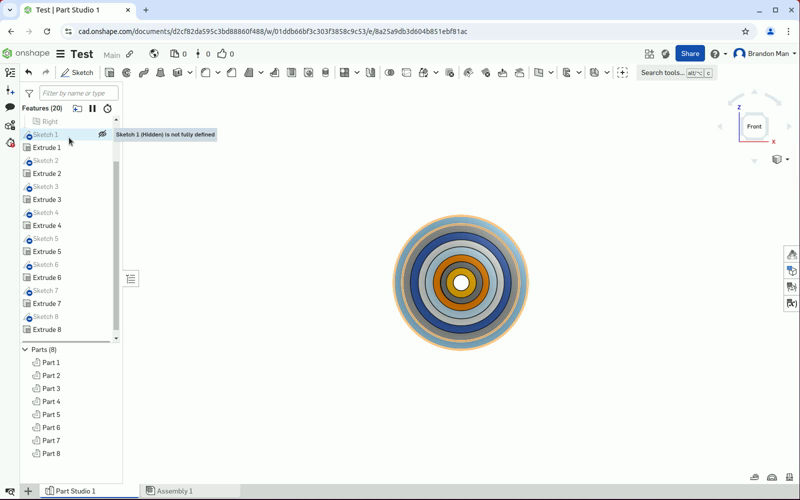
click(69, 137)
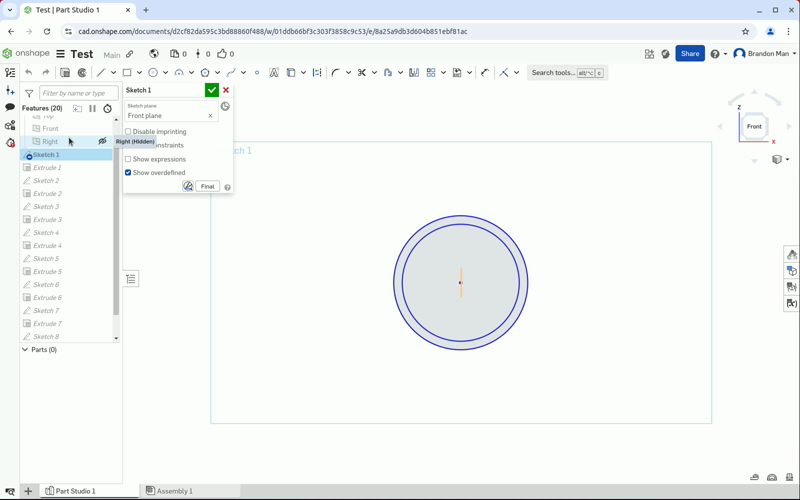
mouse_move(229, 92)
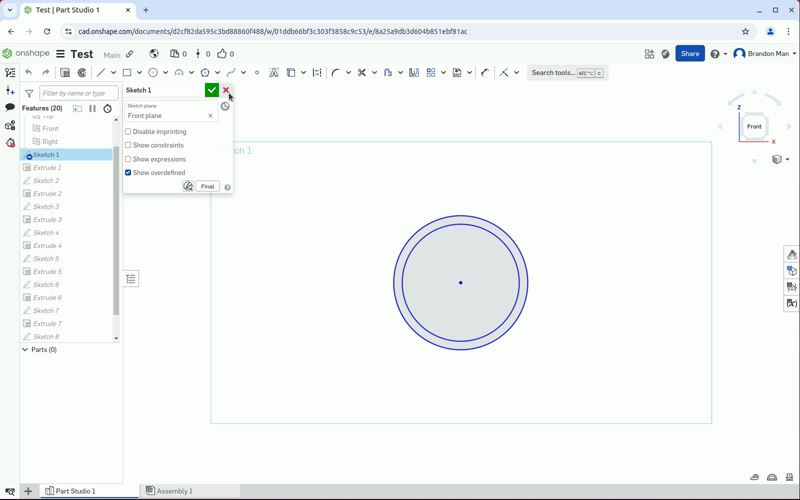
click(229, 92)
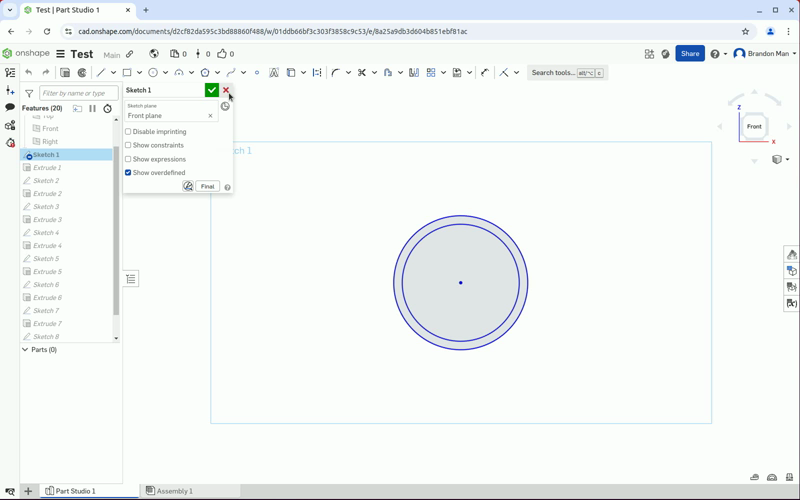
key(shift+s)
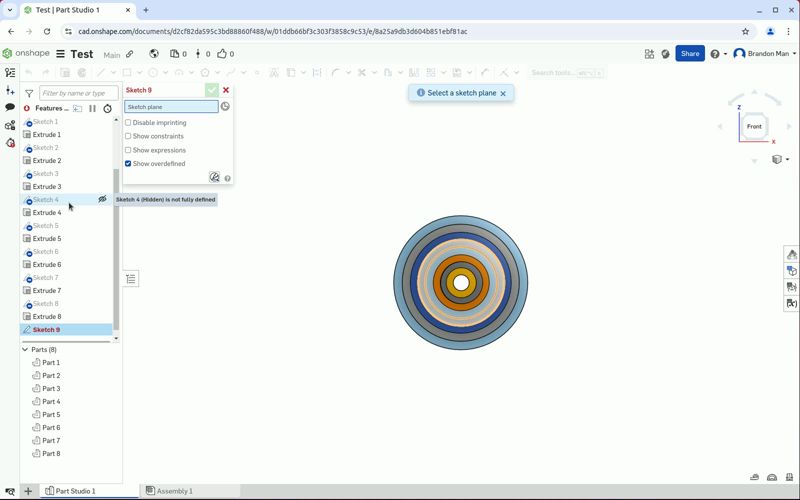
scroll(3)
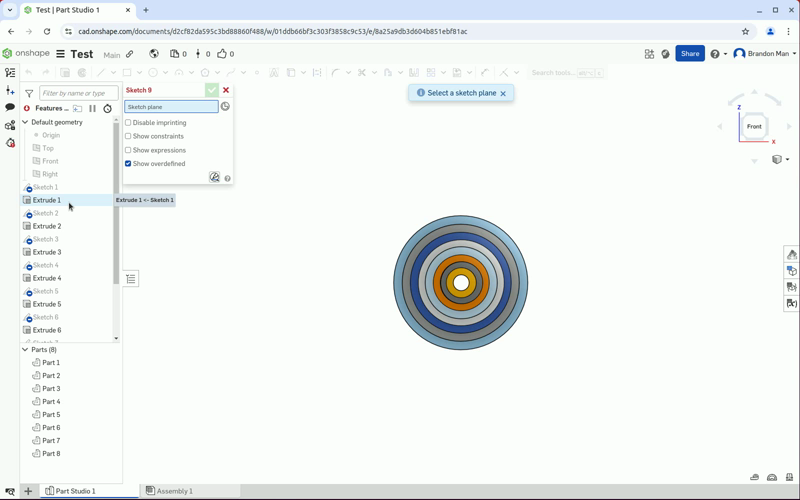
mouse_move(69, 163)
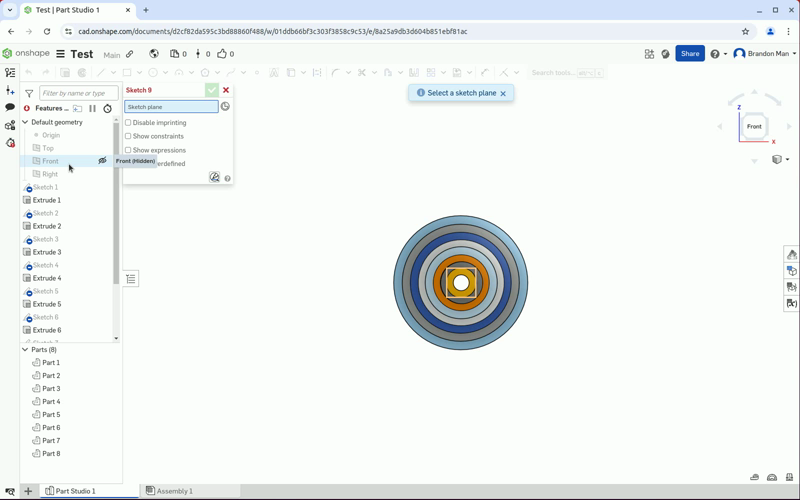
click(69, 163)
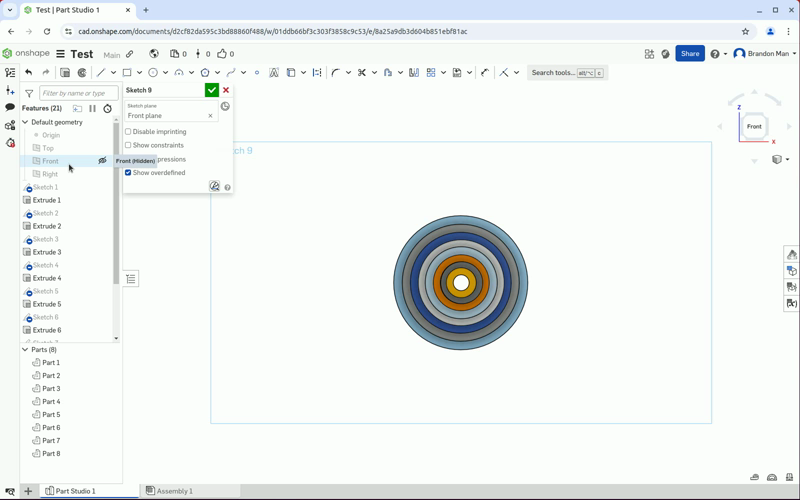
mouse_move(73, 352)
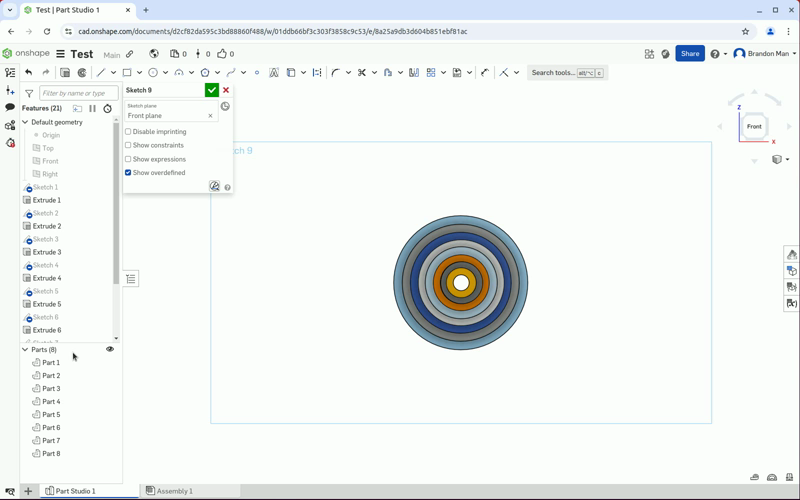
key(y)
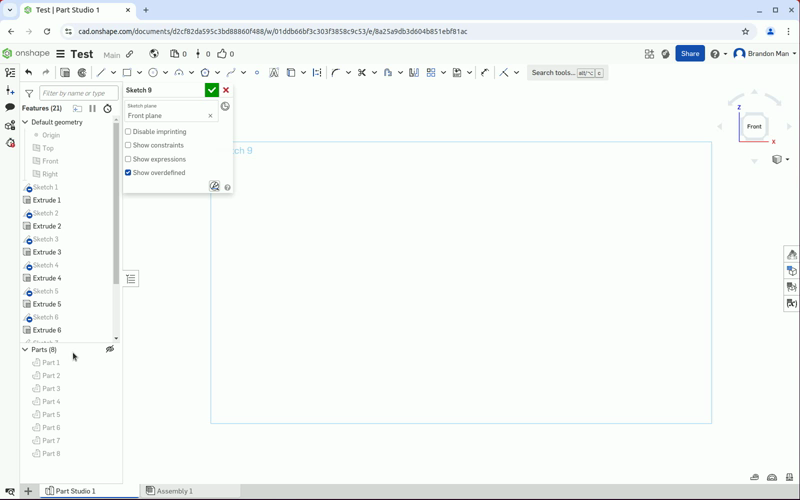
key(c)
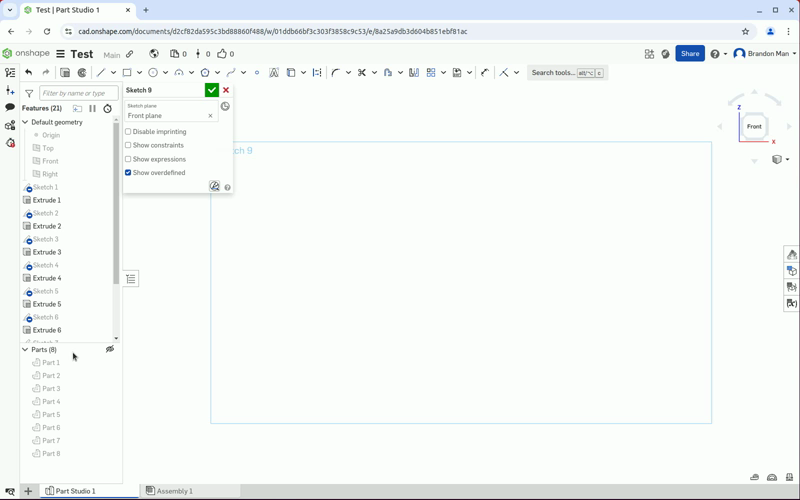
key_down(shift)
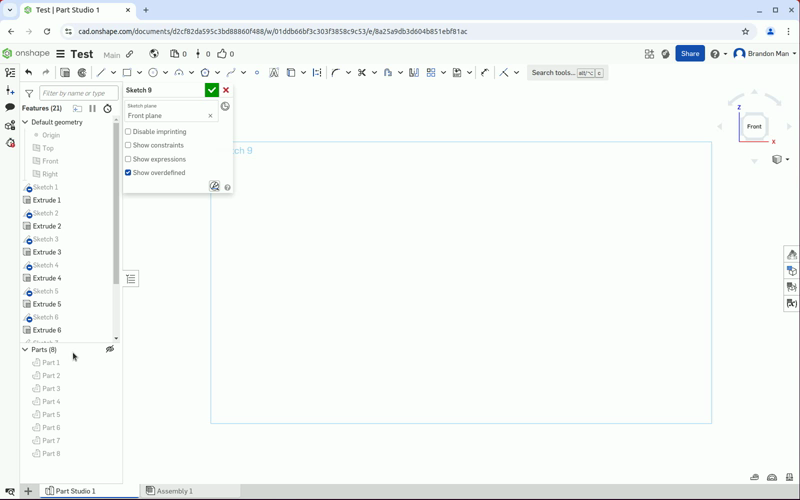
mouse_move(460, 282)
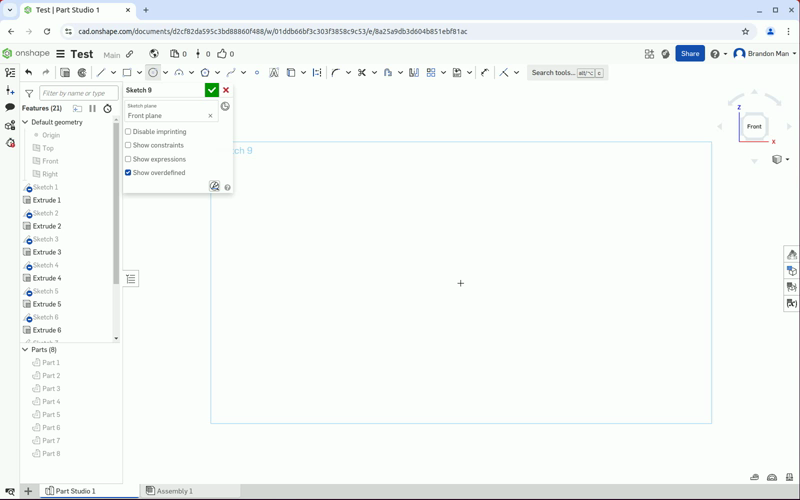
click(460, 282)
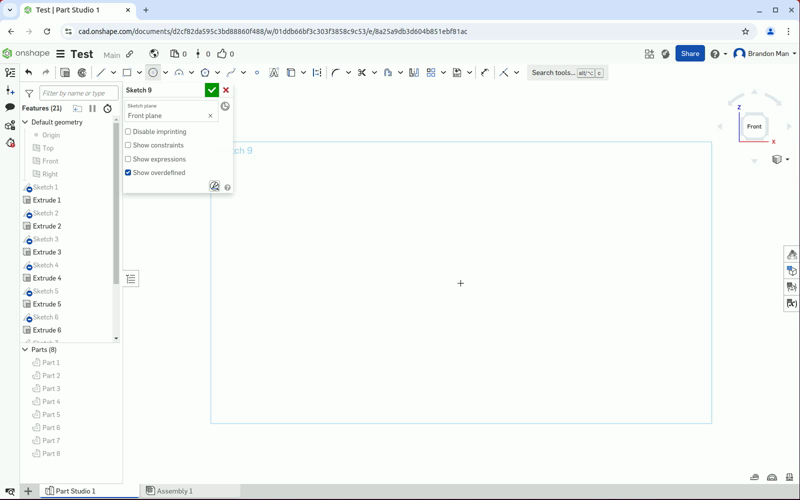
key_up(shift)
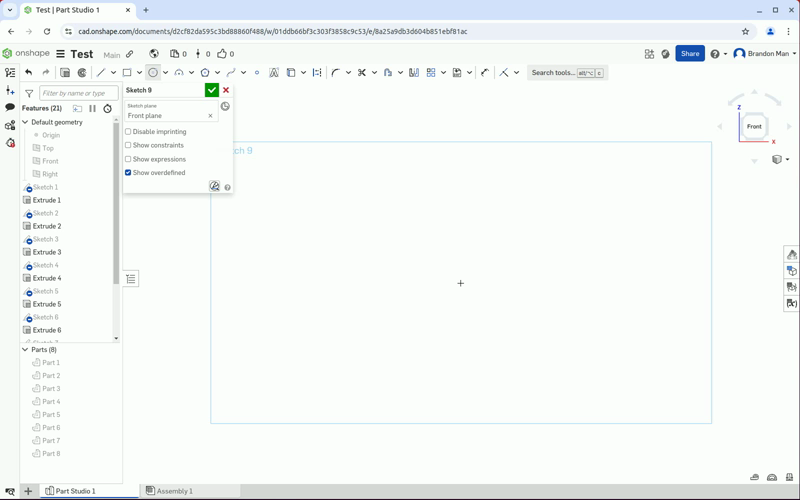
mouse_move(468, 282)
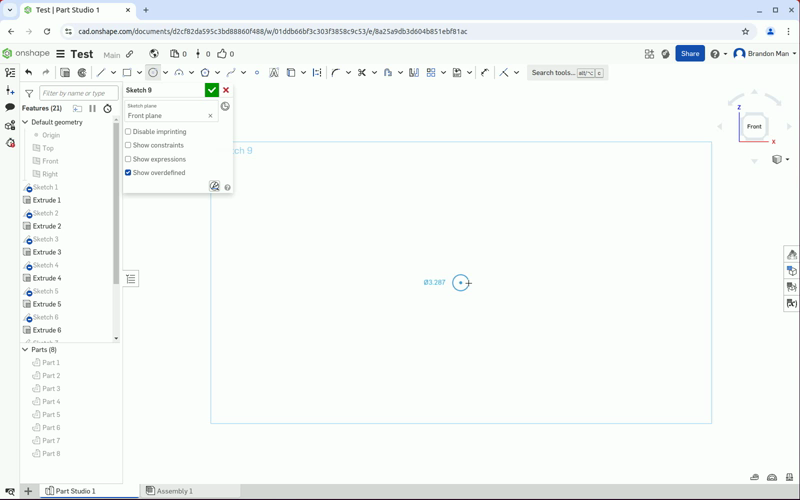
click(468, 282)
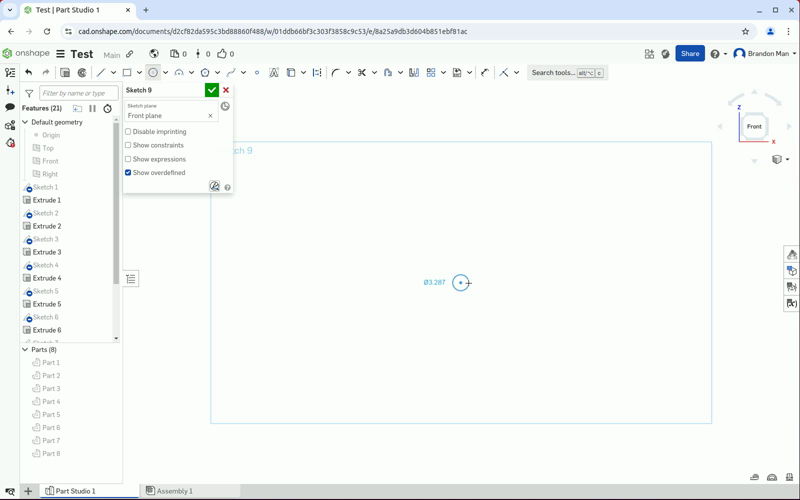
key(esc)
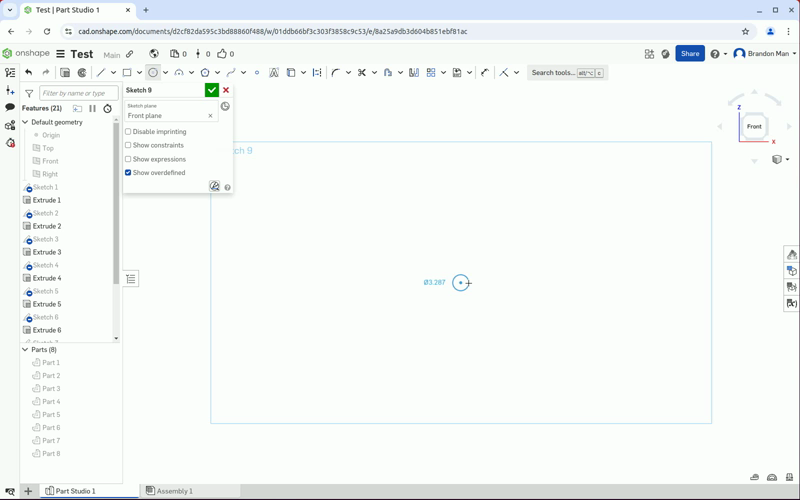
mouse_move(461, 280)
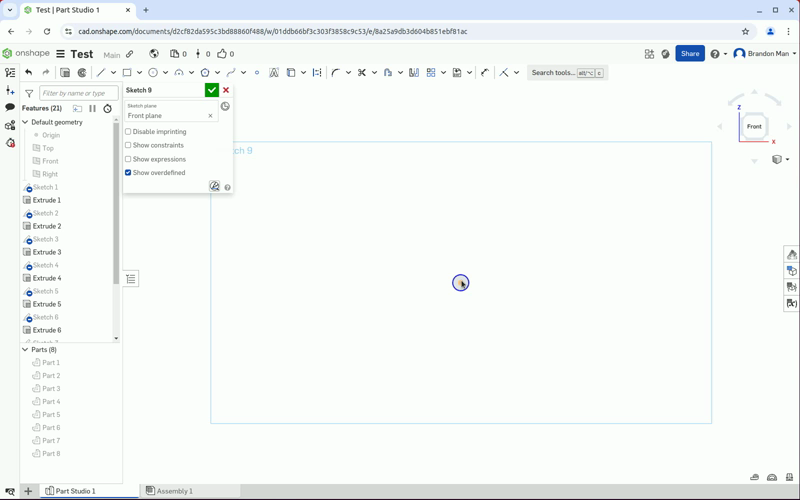
scroll(6)
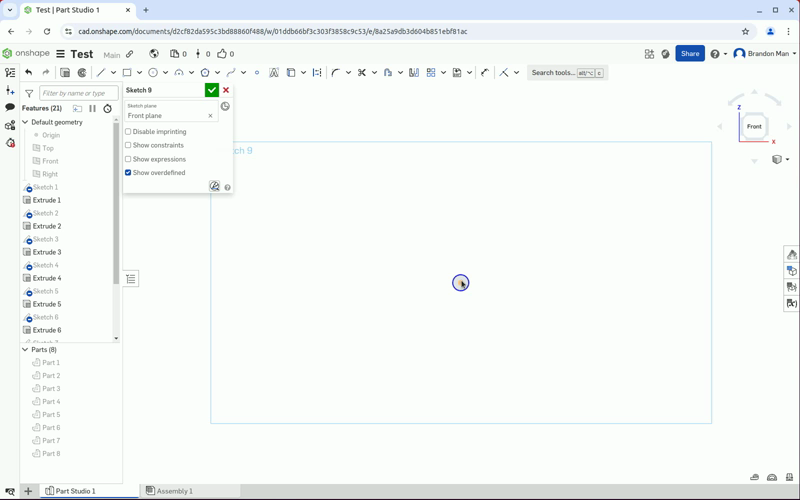
scroll(6)
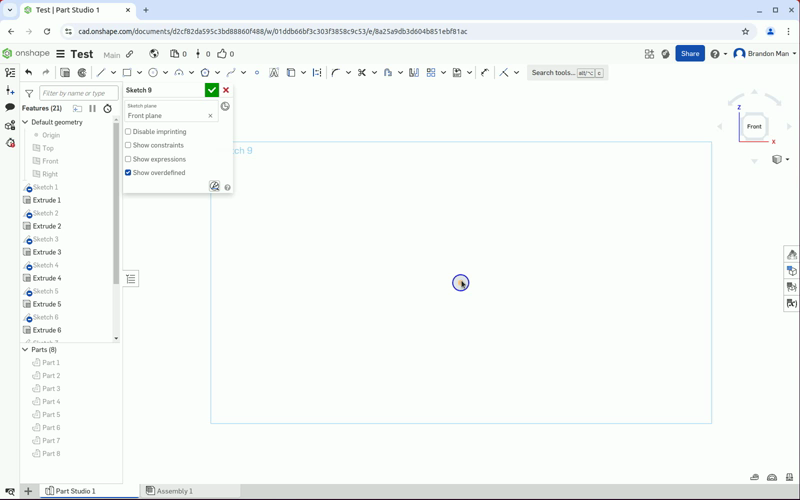
scroll(6)
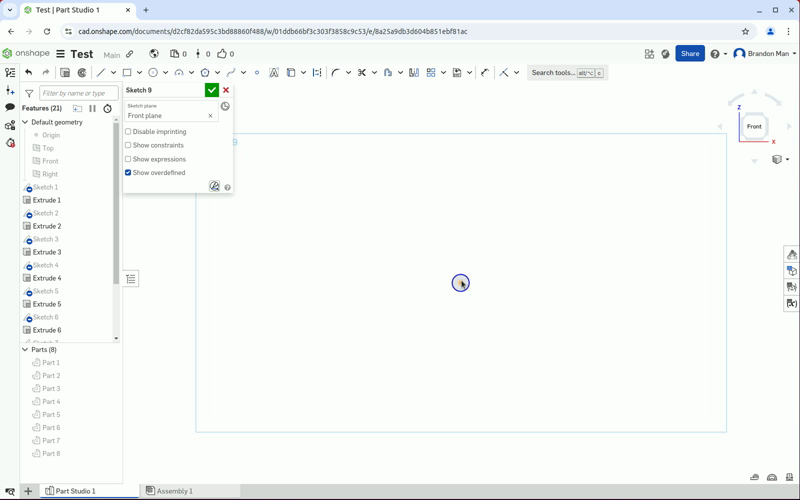
scroll(6)
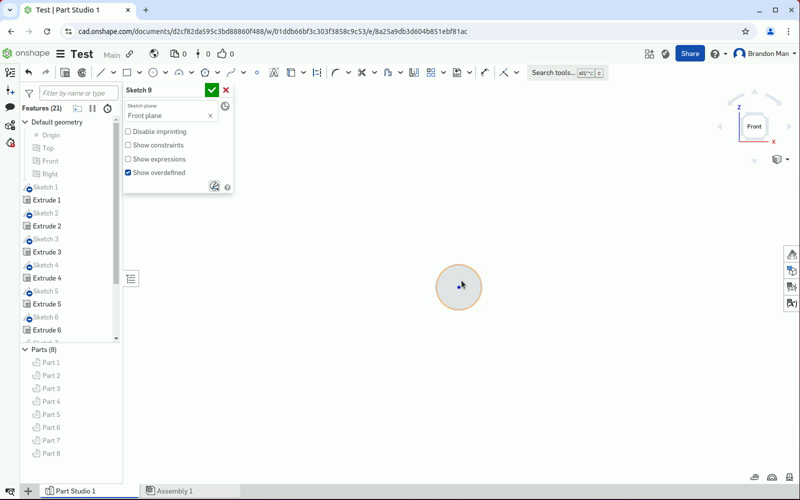
scroll(6)
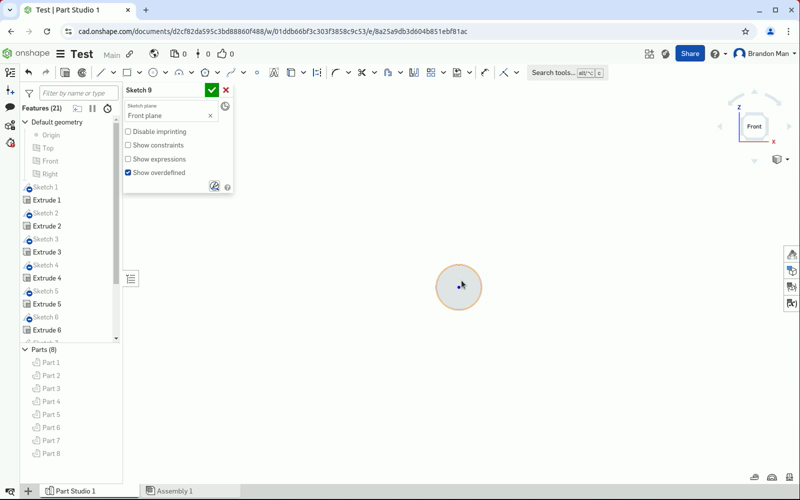
scroll(6)
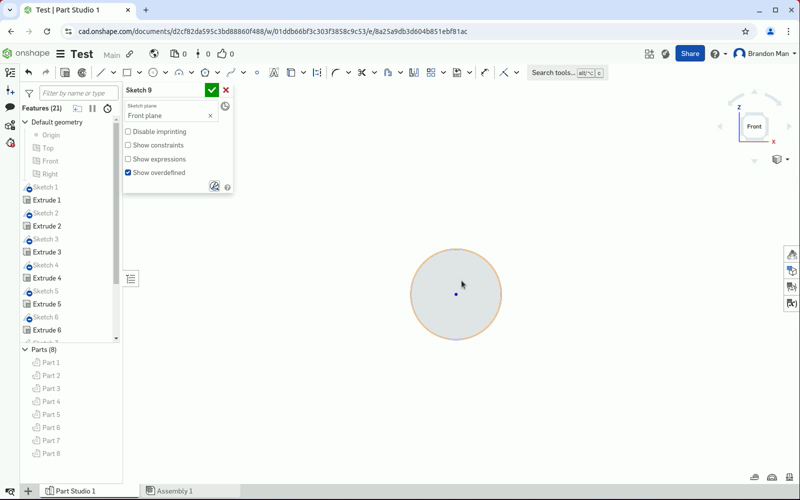
scroll(6)
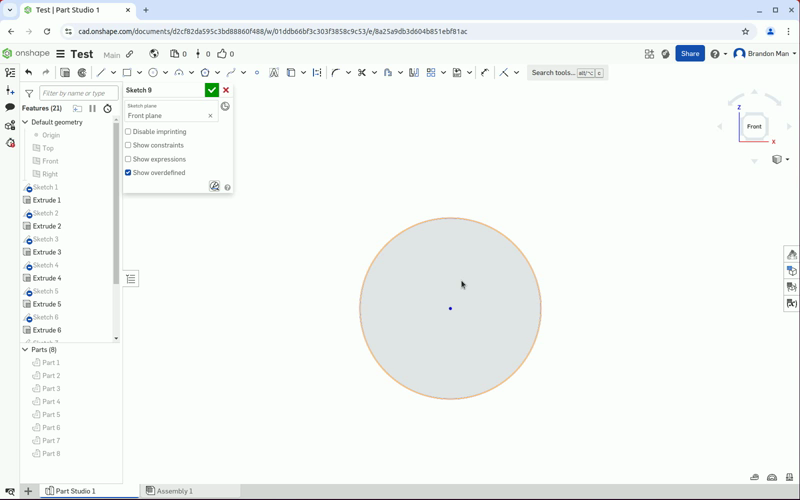
click(461, 280)
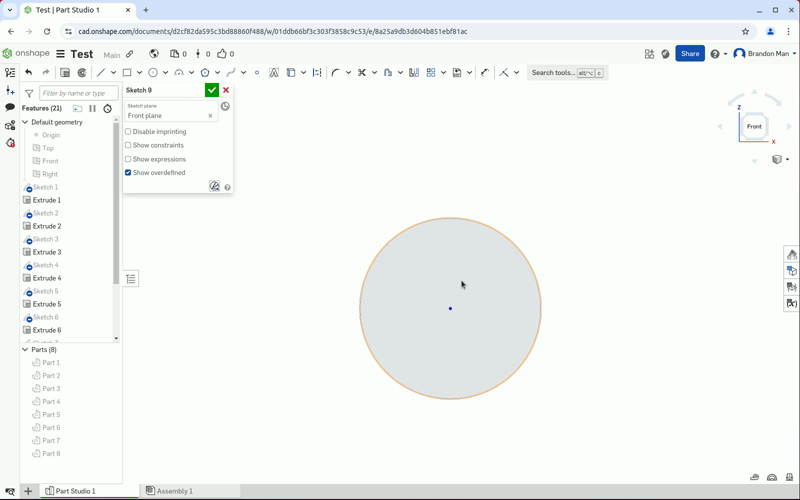
scroll(-6)
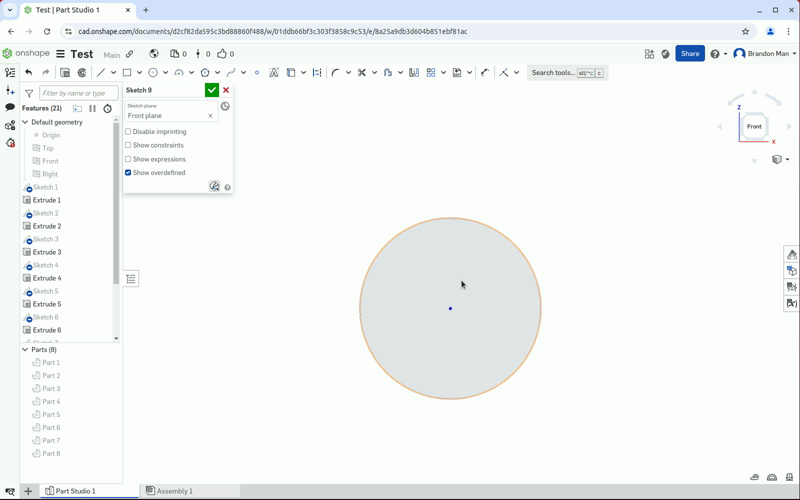
scroll(-6)
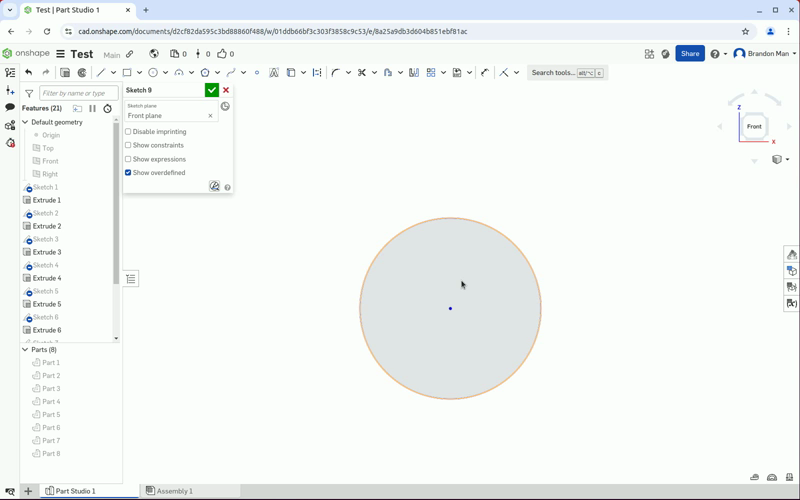
scroll(-6)
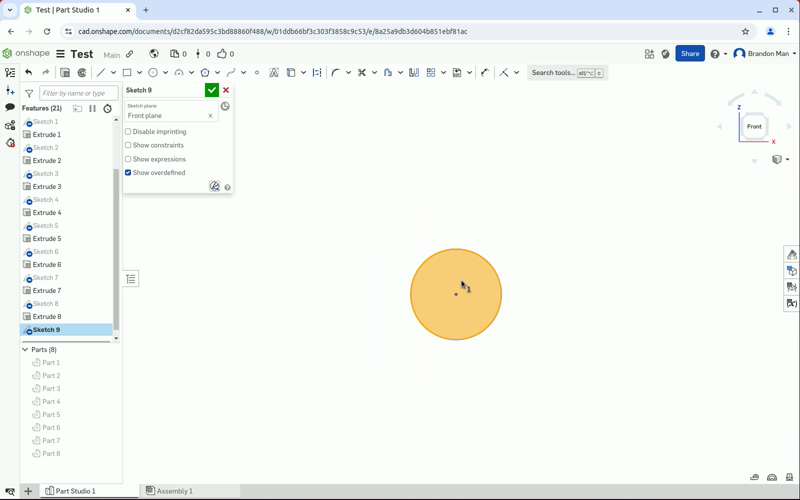
scroll(-6)
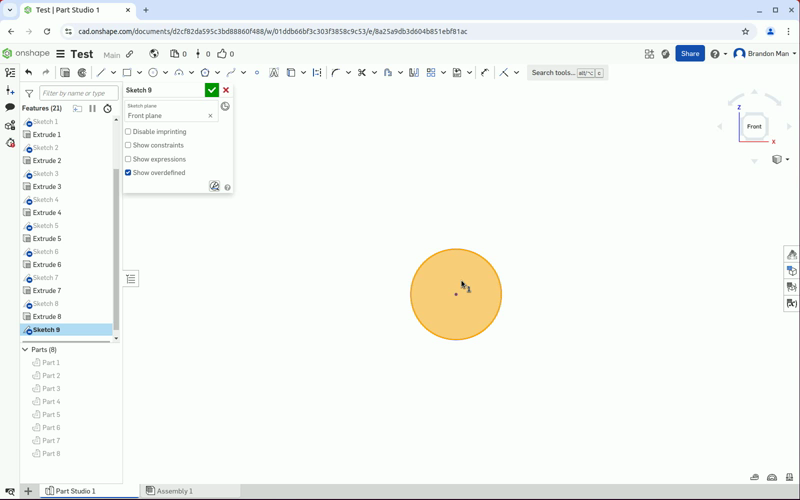
scroll(-6)
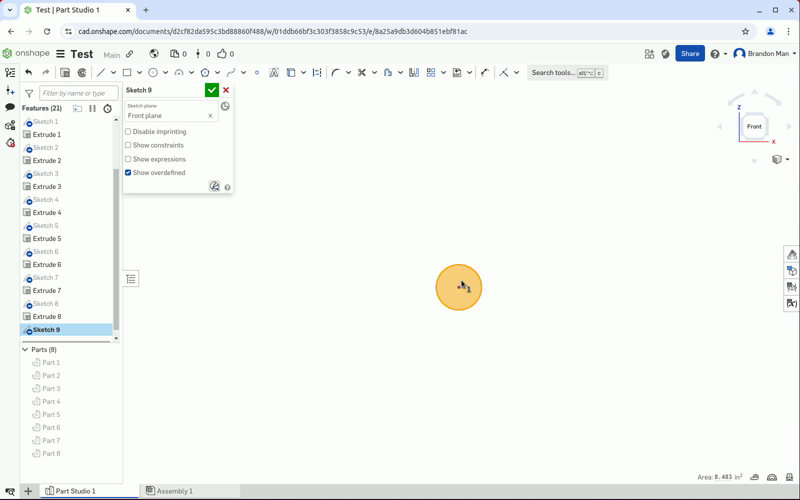
scroll(-6)
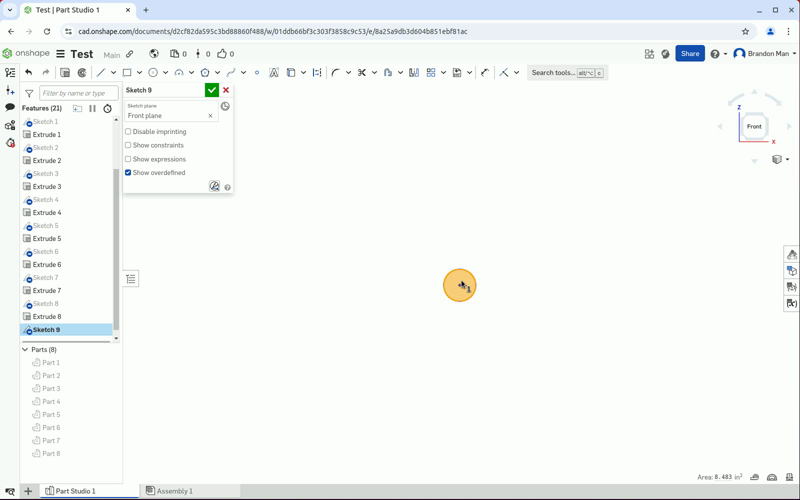
scroll(-6)
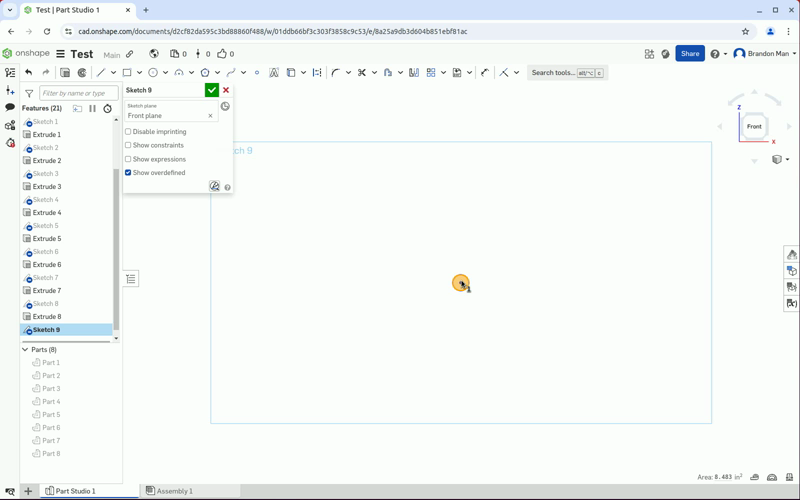
mouse_move(73, 352)
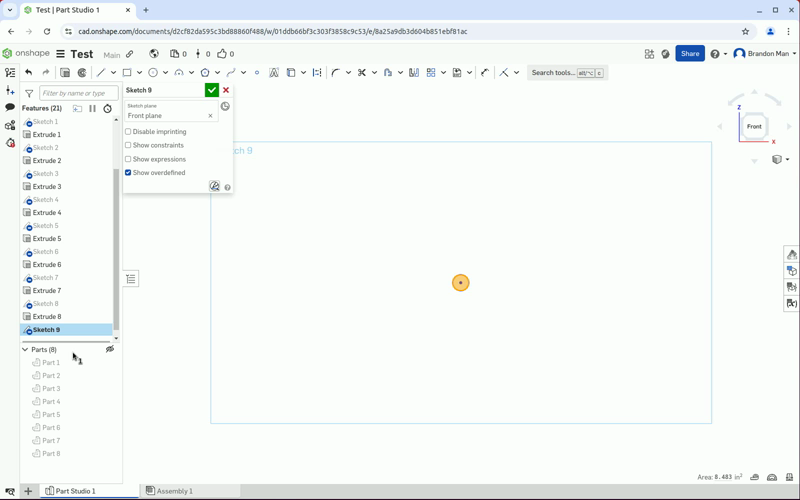
key(shift+y)
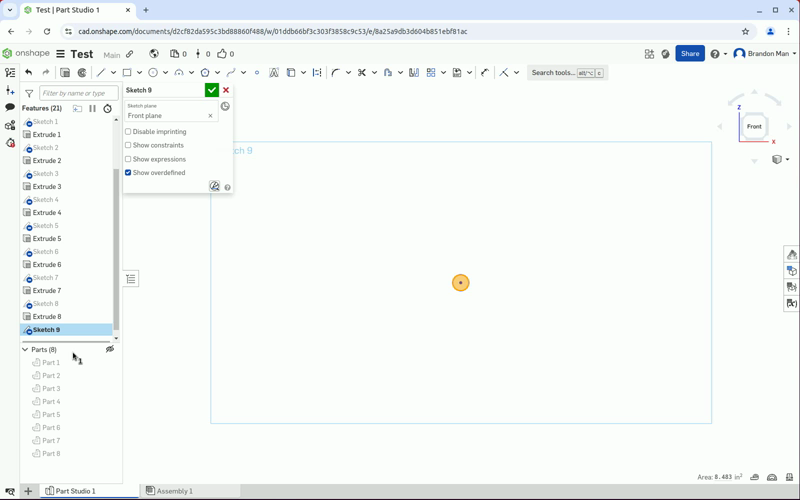
key(shift+e)
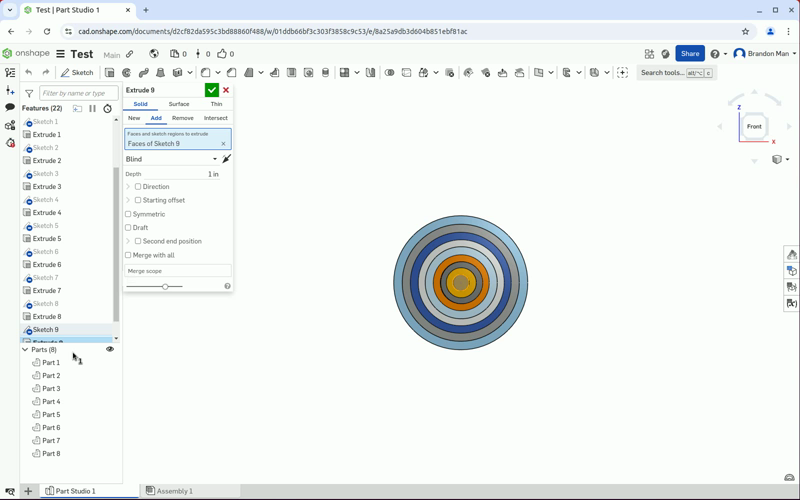
mouse_move(143, 106)
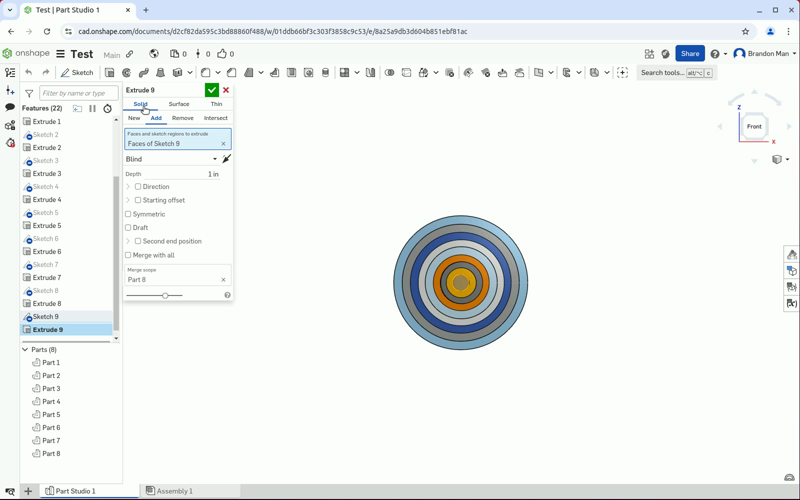
click(143, 106)
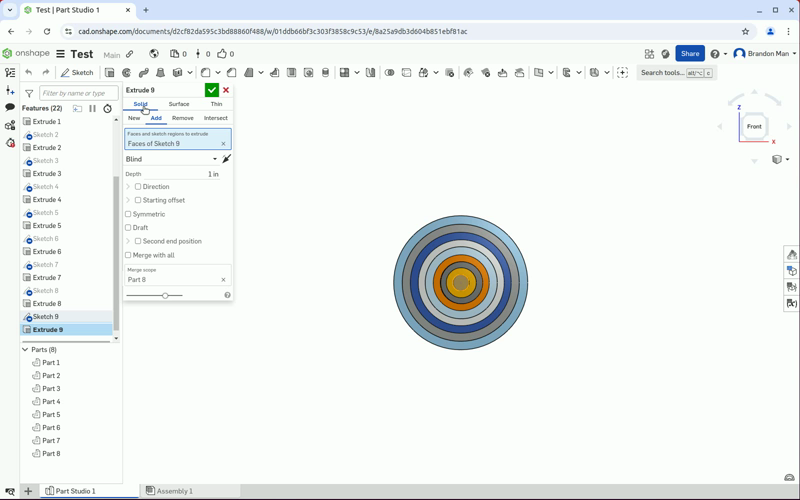
mouse_move(137, 120)
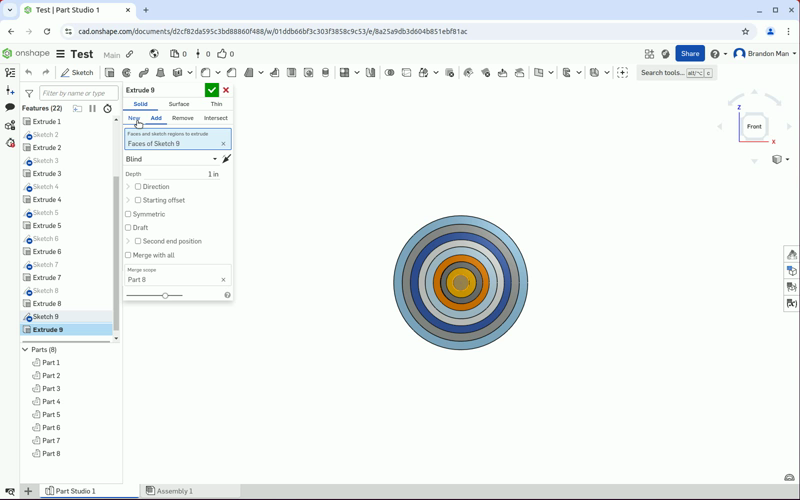
click(137, 120)
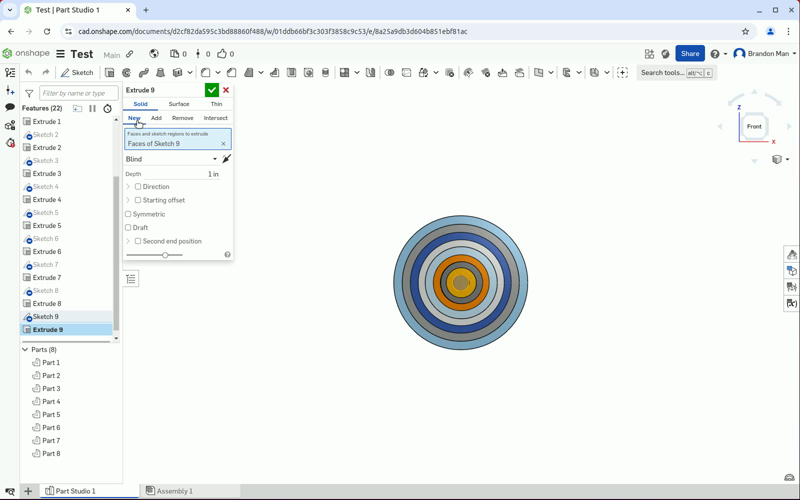
key(tab, 4)
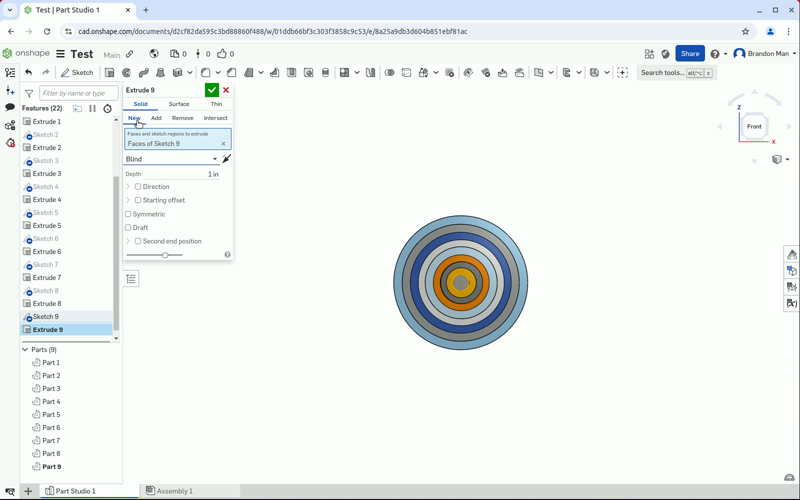
text(23.108)
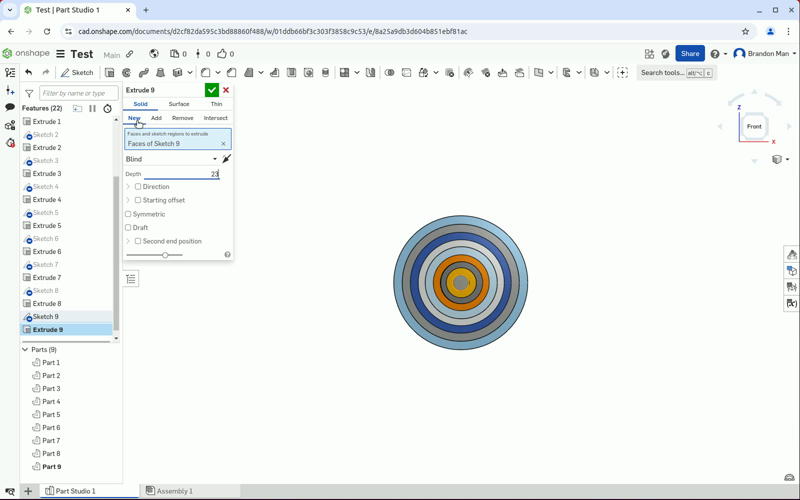
key(enter)
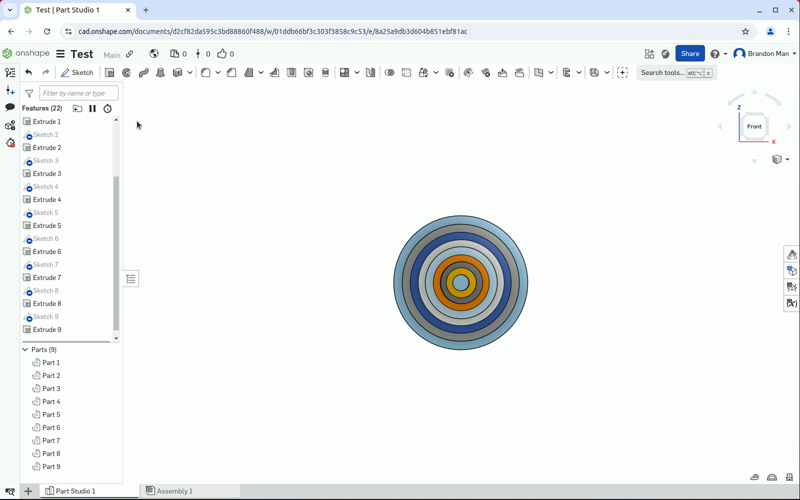
key(shift+h)
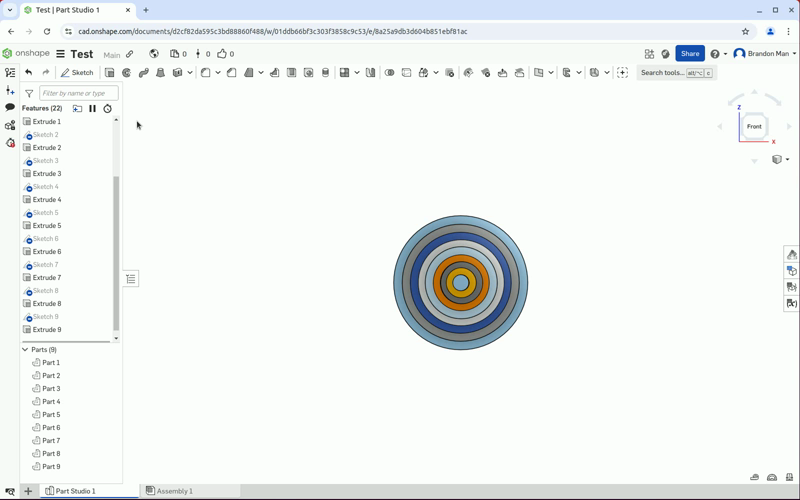
key(shift+h)
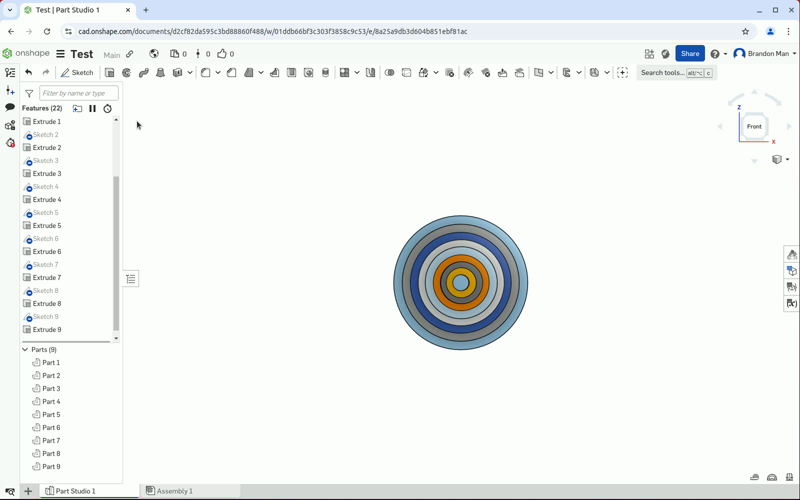
key(shift+7)
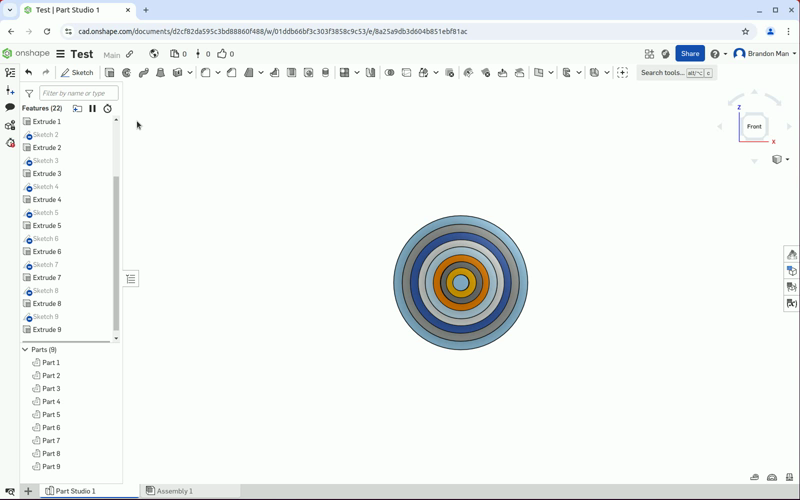
key(left, 2)
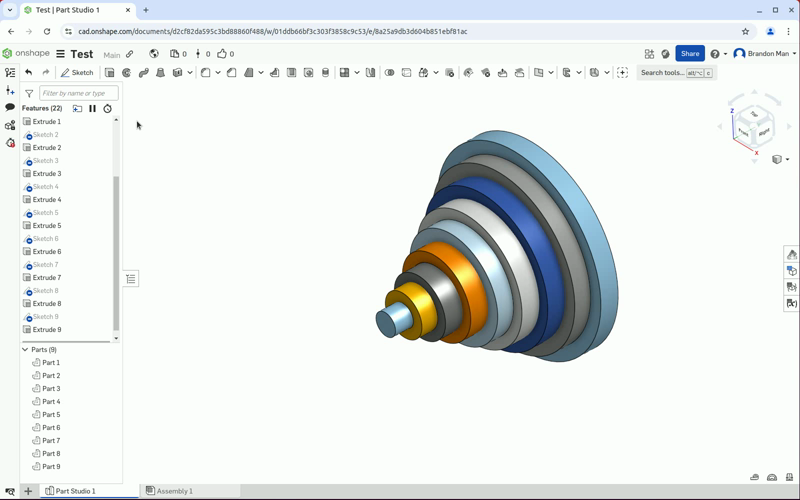
key(down, 2)
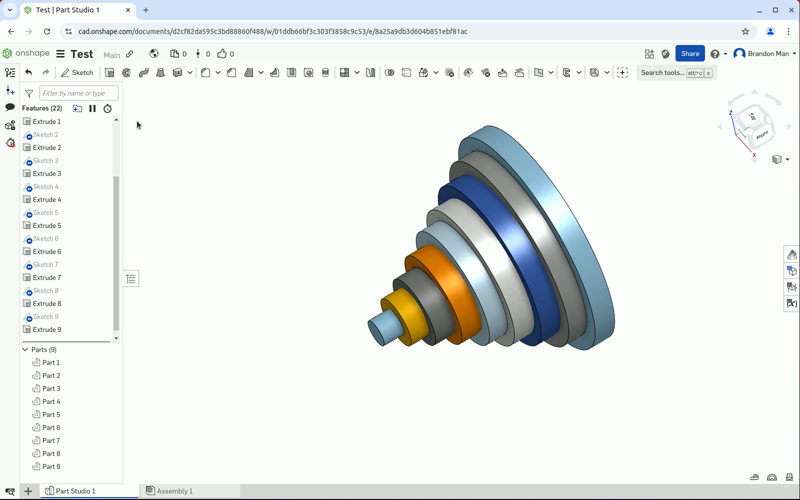
key(up, 2)
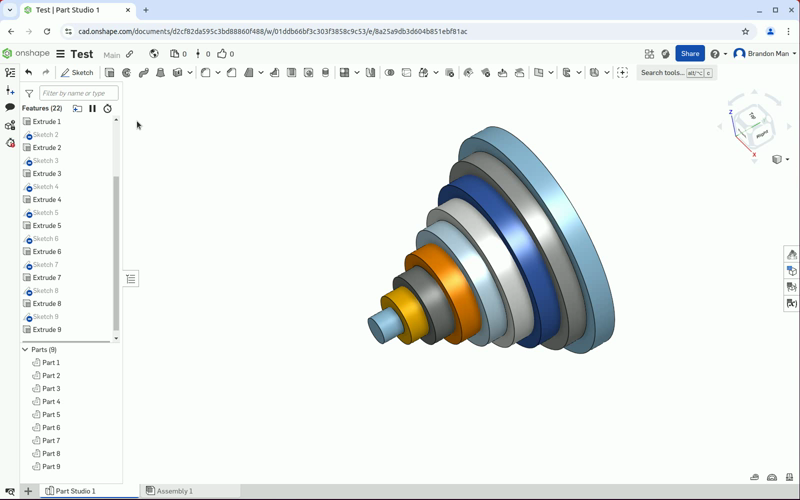
key(right, 2)
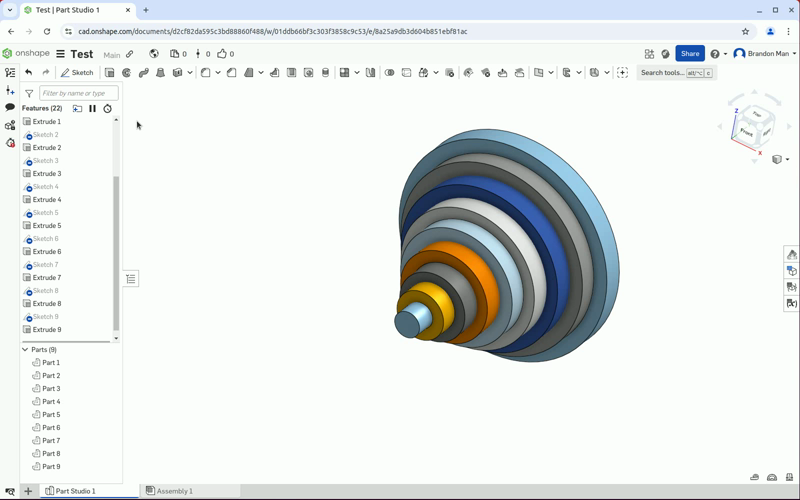
mouse_move(69, 111)
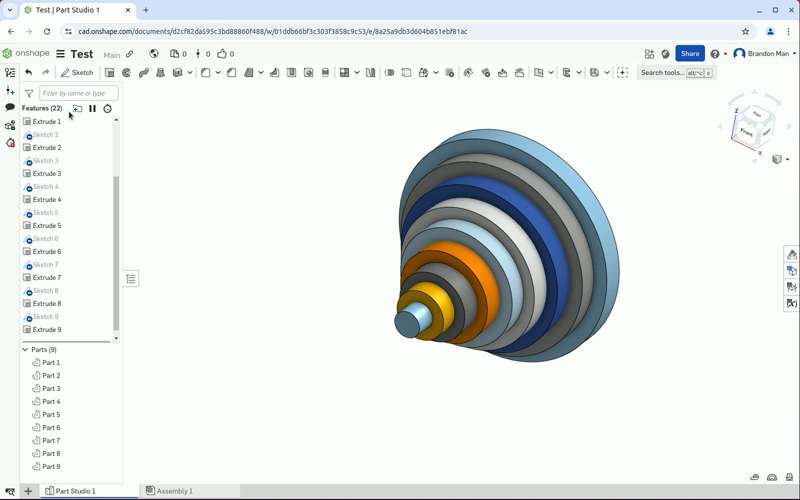
click(69, 111)